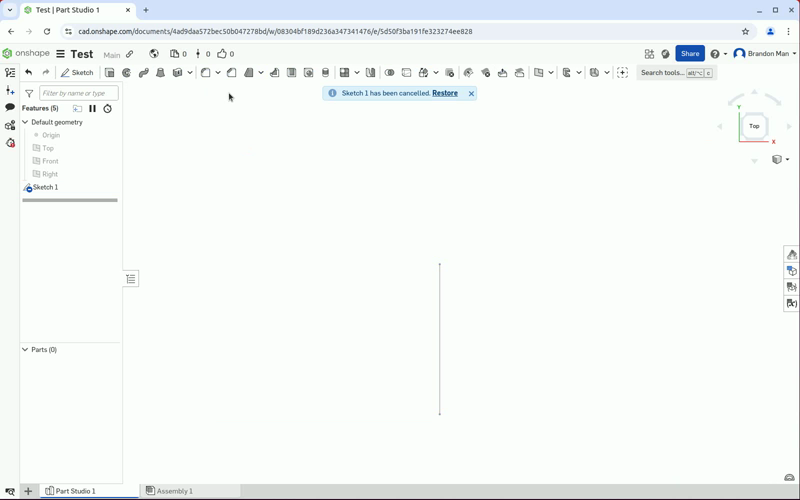
key(shift+h)
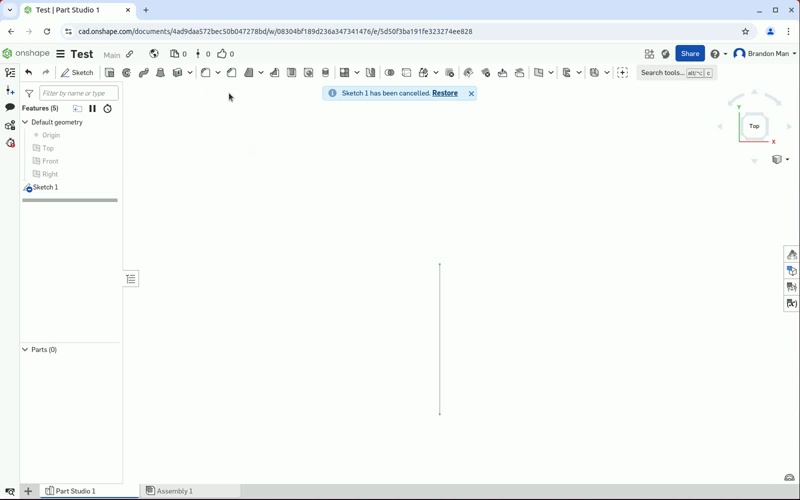
key(shift+s)
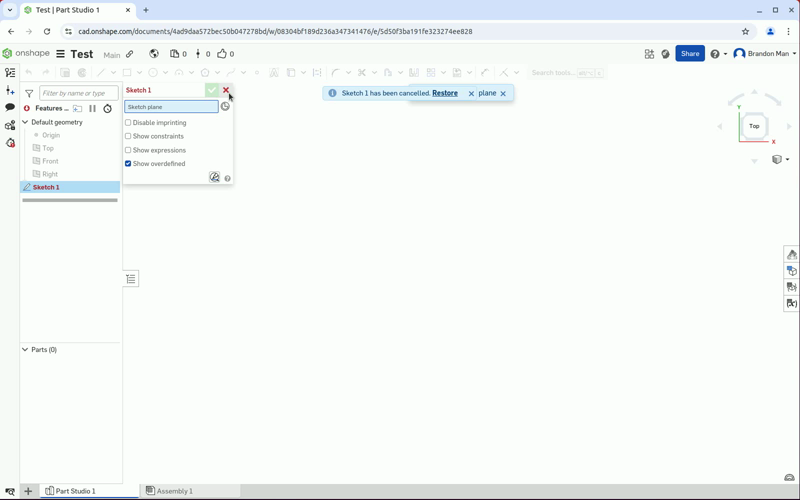
mouse_move(73, 150)
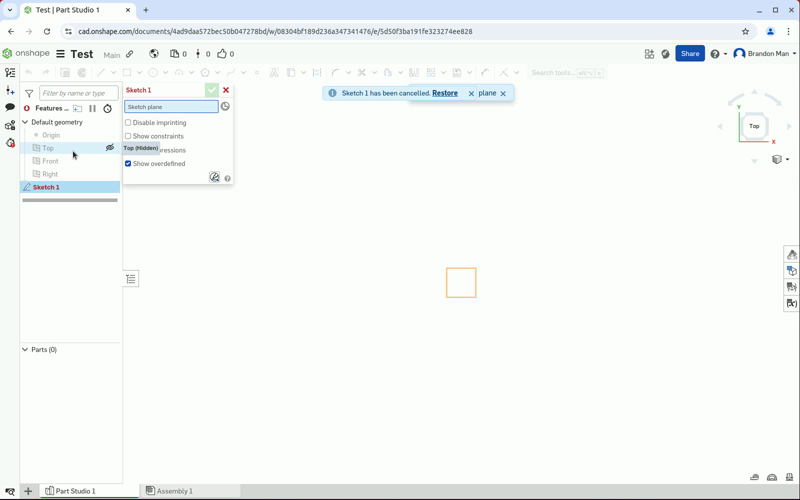
click(73, 150)
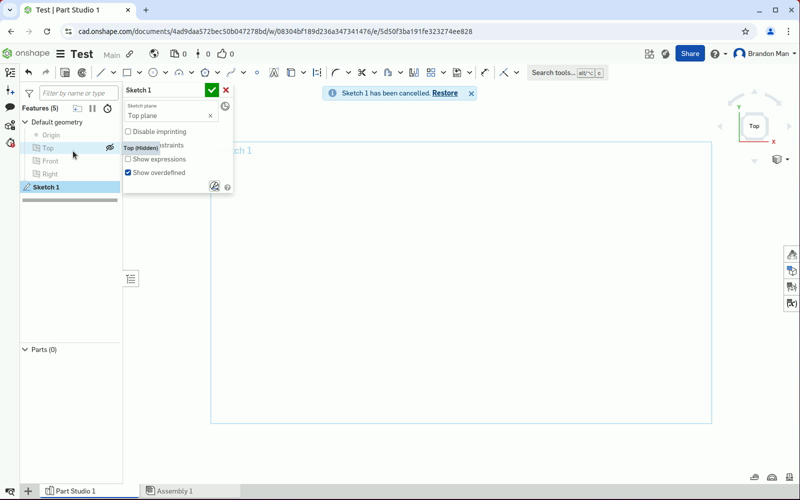
mouse_move(73, 352)
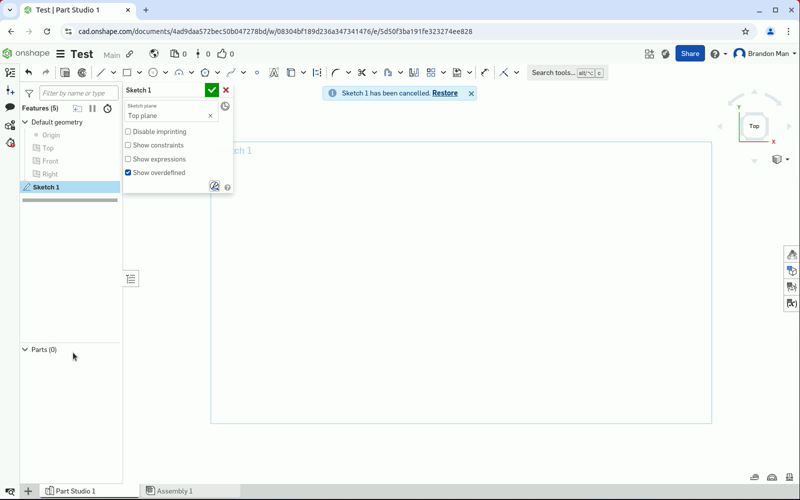
key(y)
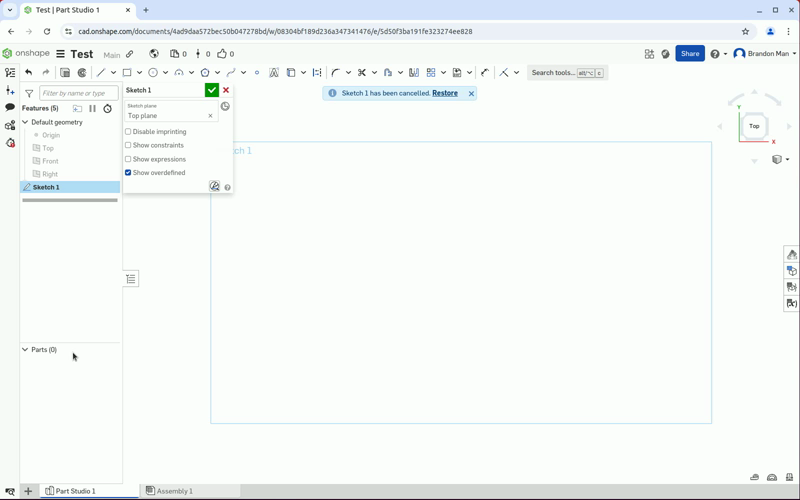
key(a)
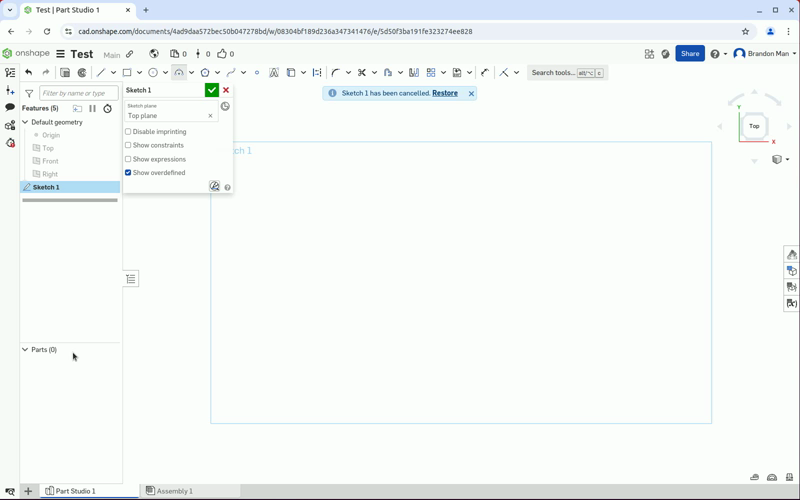
key_down(shift)
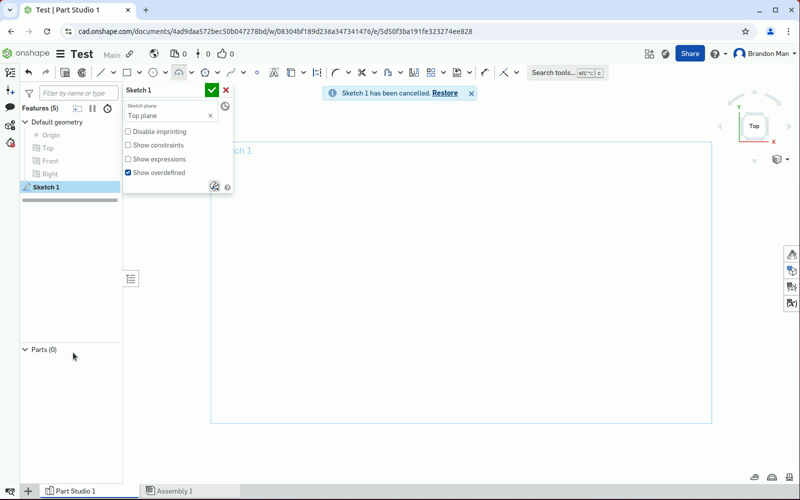
mouse_move(348, 342)
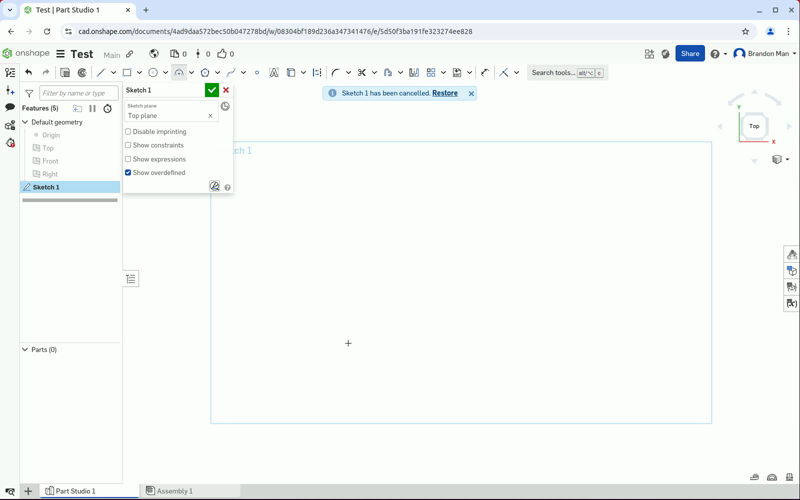
click(348, 342)
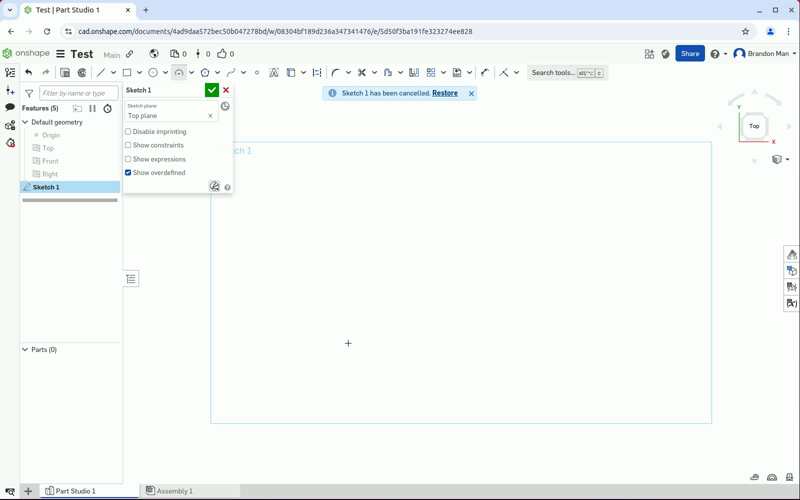
key_up(shift)
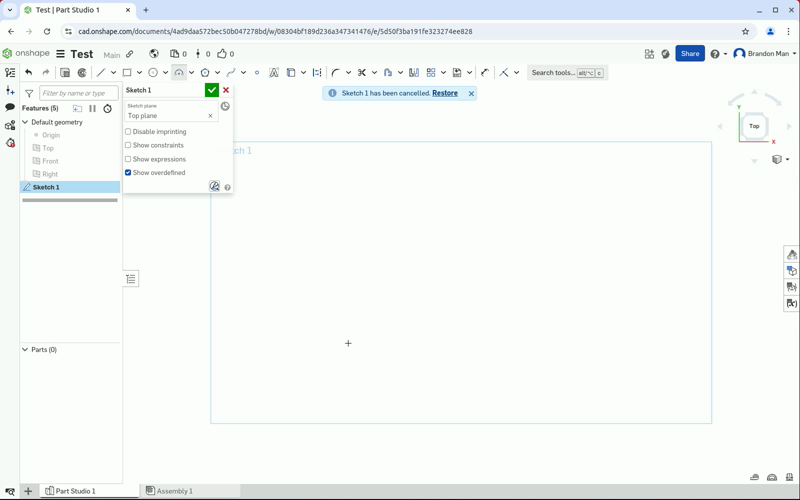
key_down(shift)
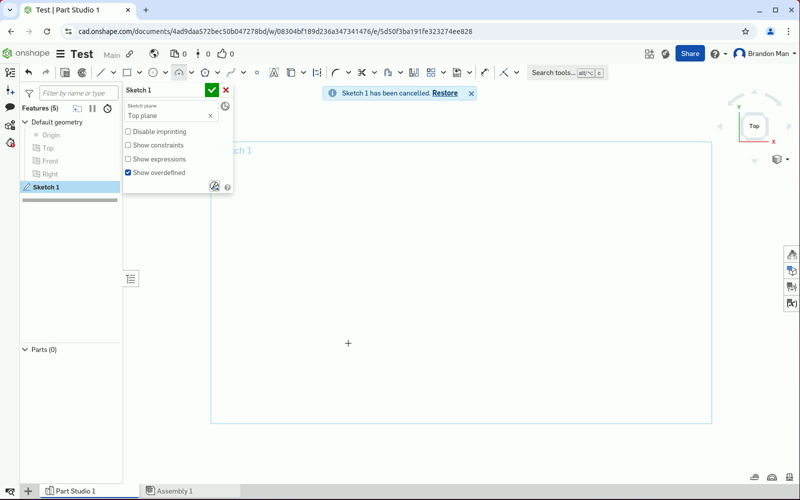
mouse_move(353, 349)
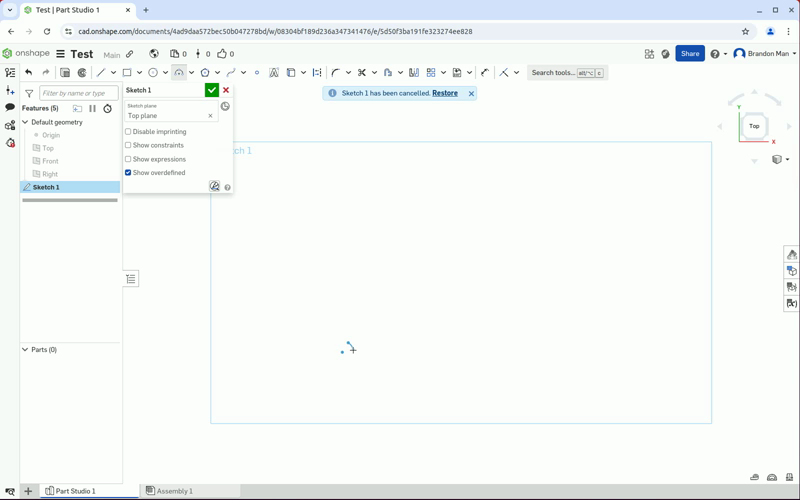
click(353, 349)
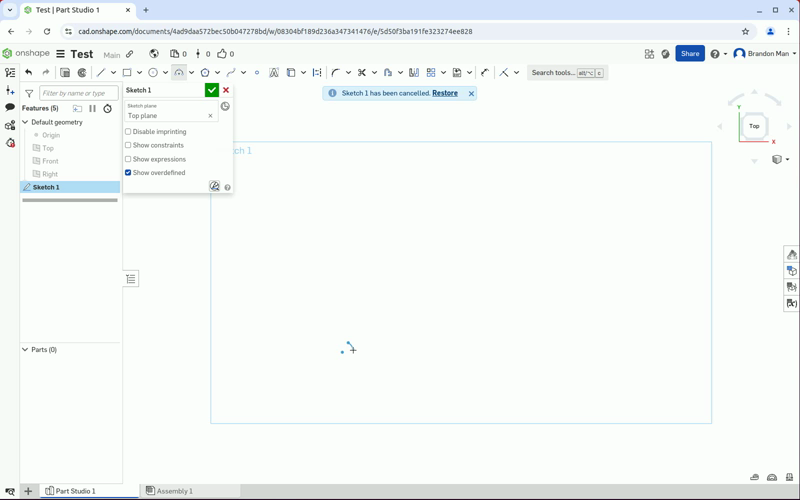
mouse_move(349, 346)
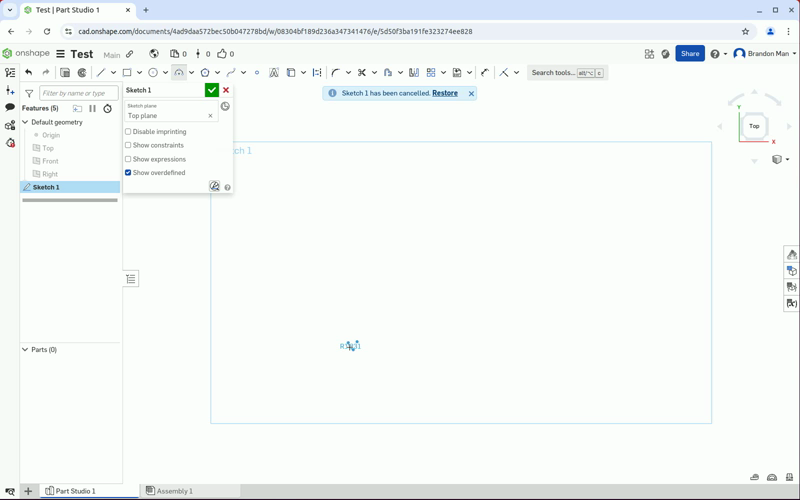
click(349, 346)
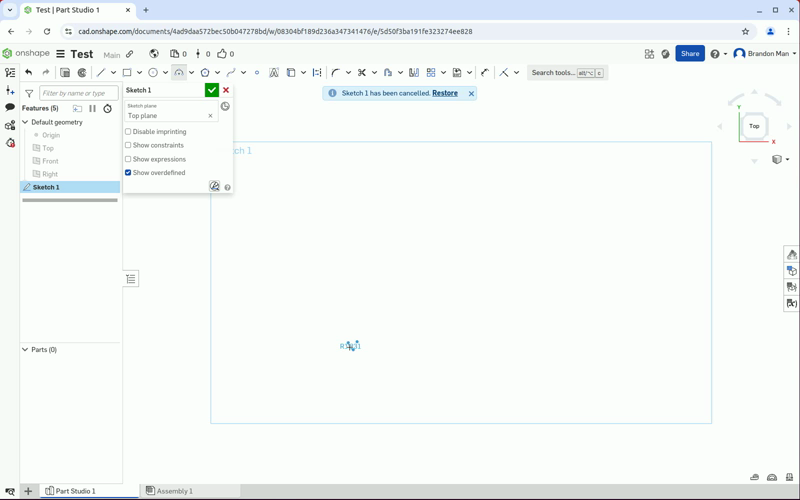
key_up(shift)
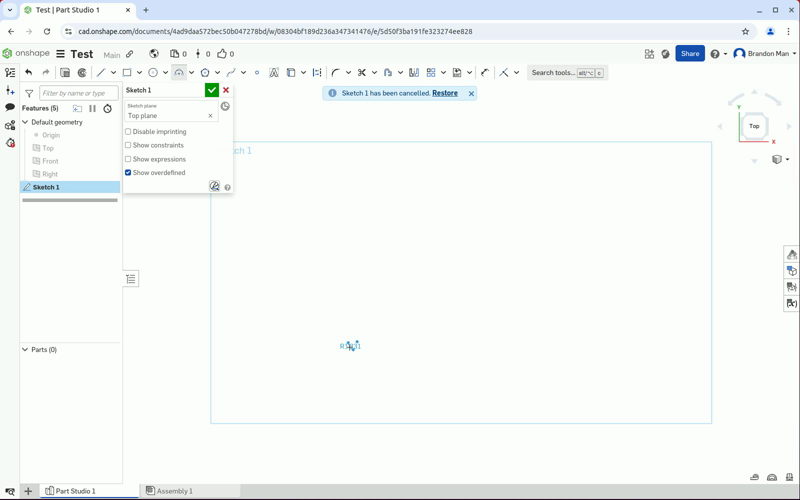
key(esc)
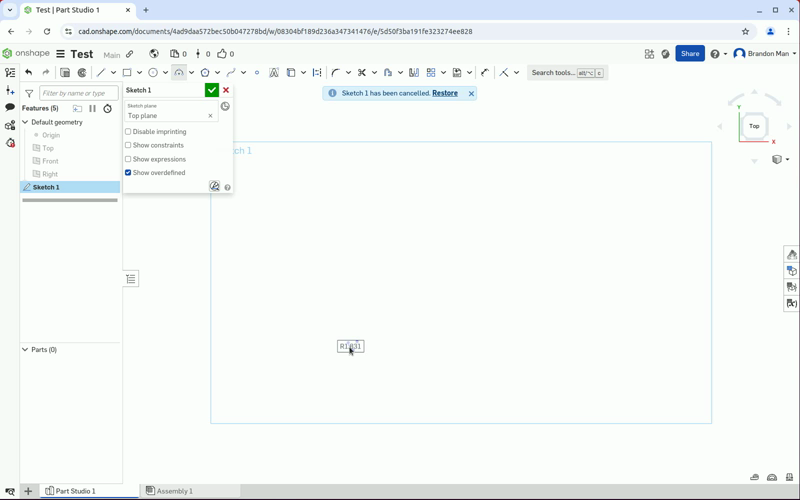
key(l)
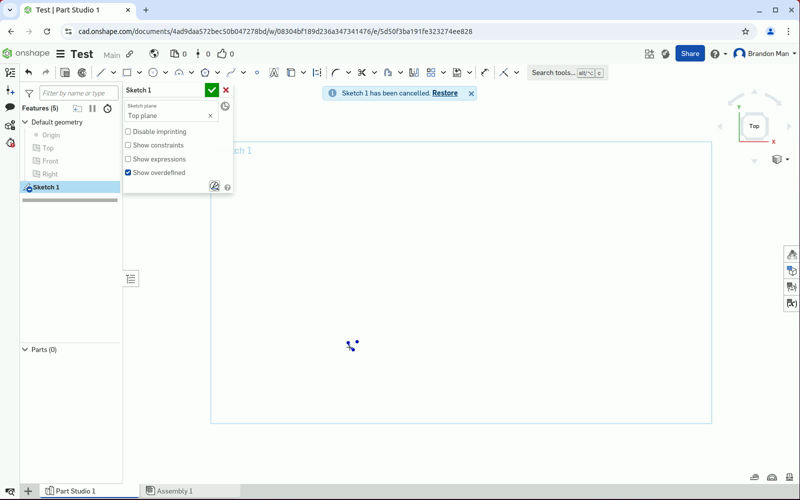
mouse_move(353, 349)
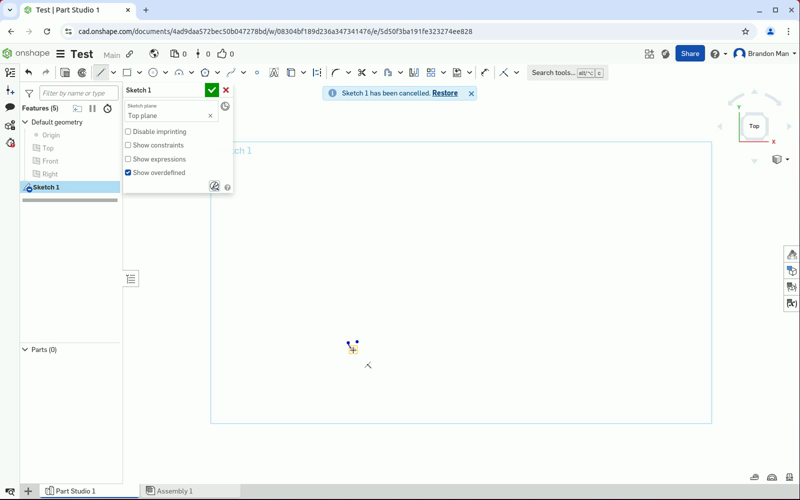
scroll(6)
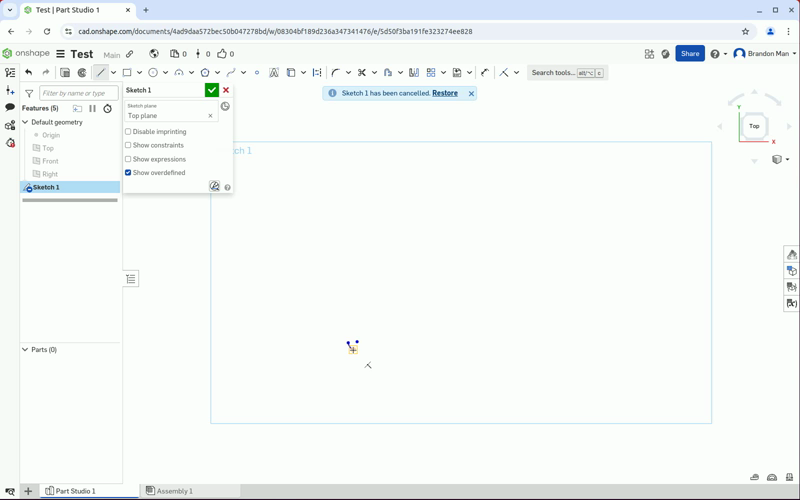
scroll(6)
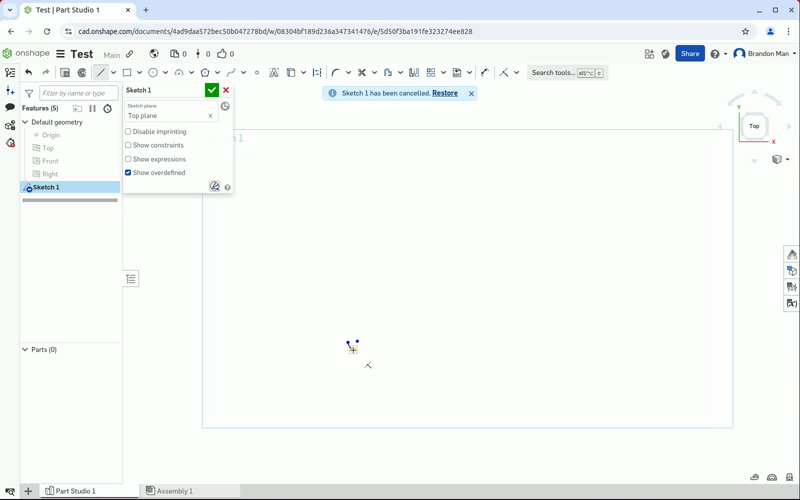
scroll(6)
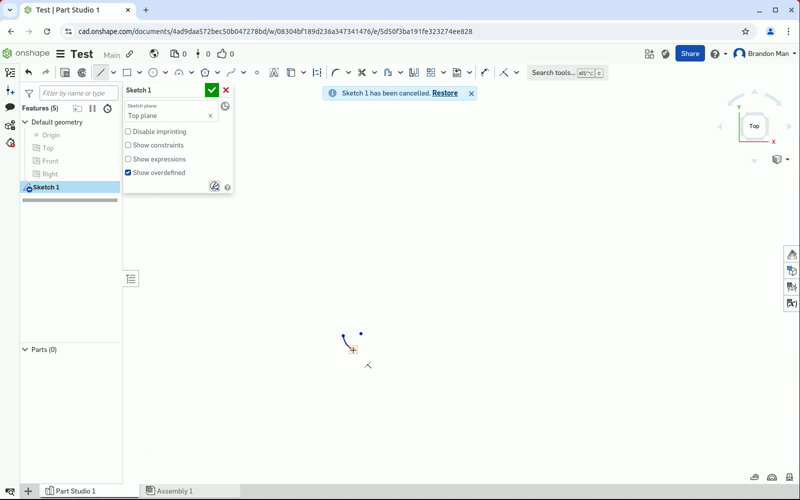
scroll(6)
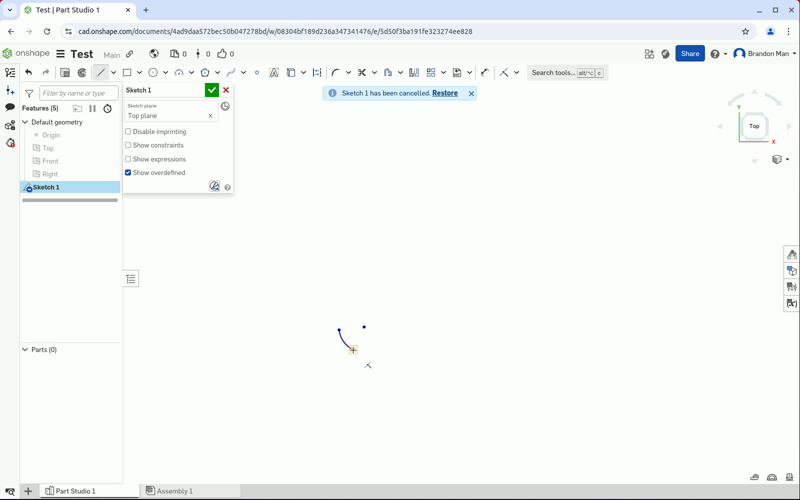
scroll(6)
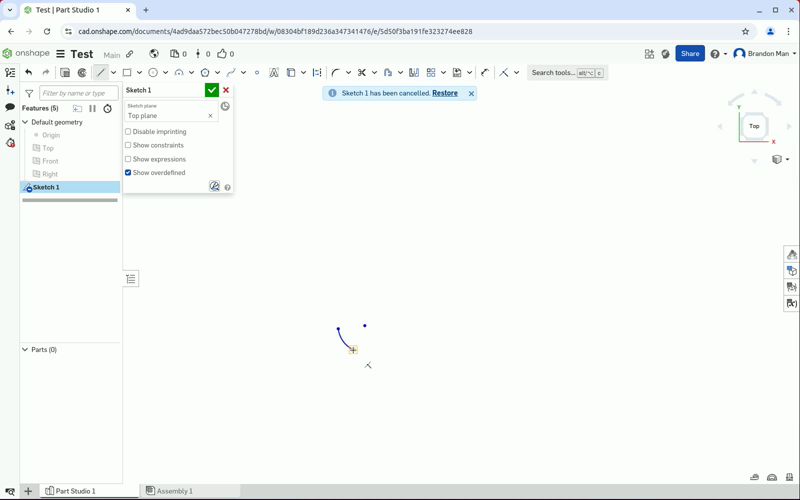
scroll(6)
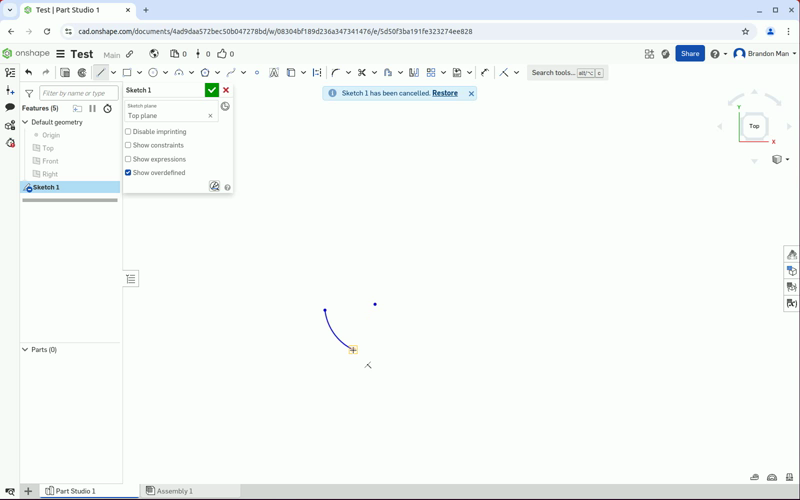
scroll(6)
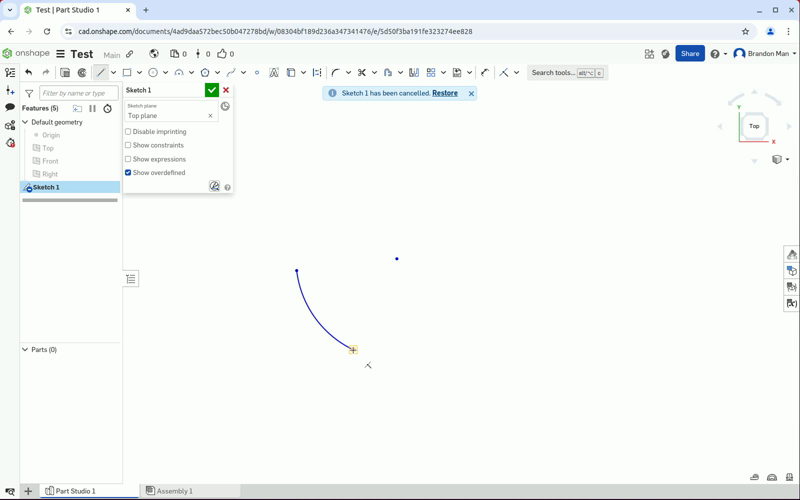
click(353, 349)
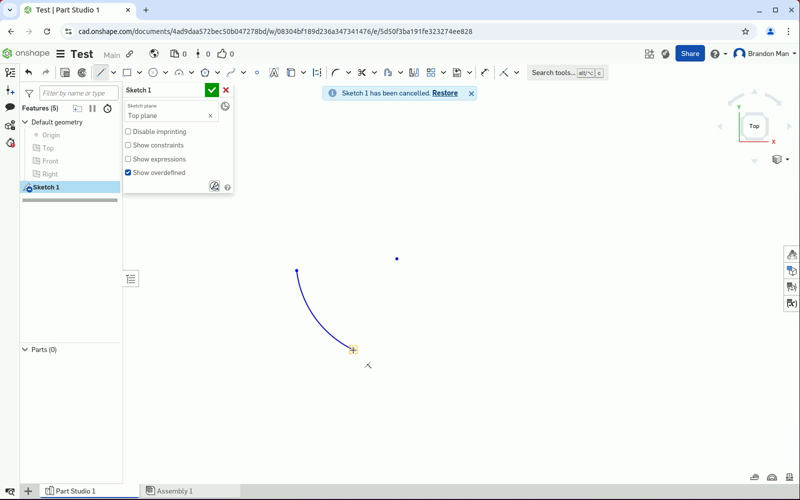
scroll(-6)
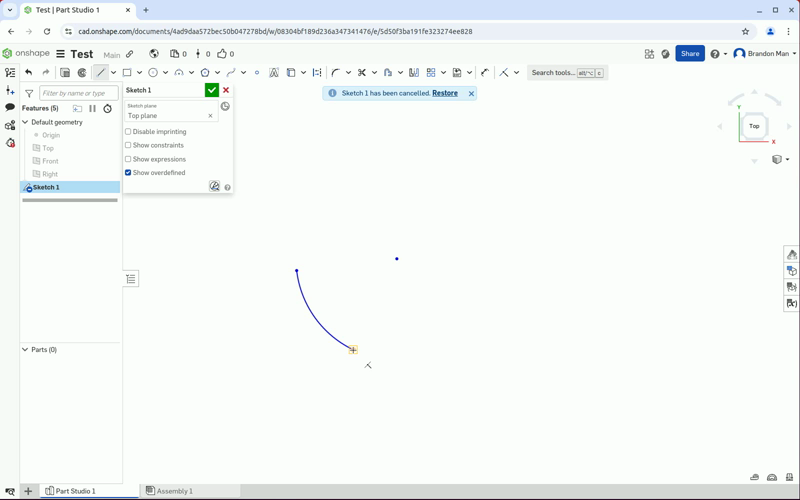
scroll(-6)
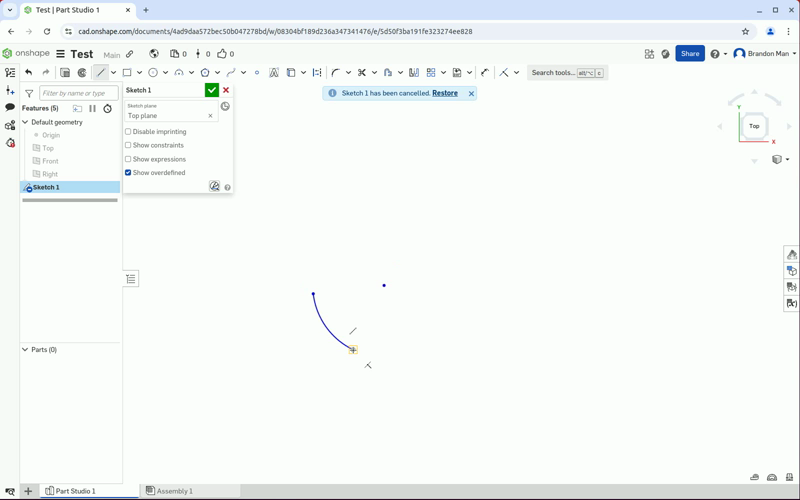
scroll(-6)
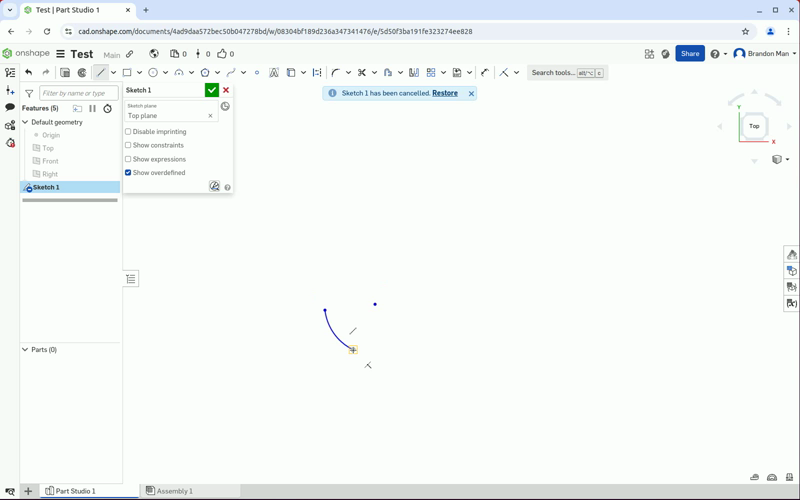
scroll(-6)
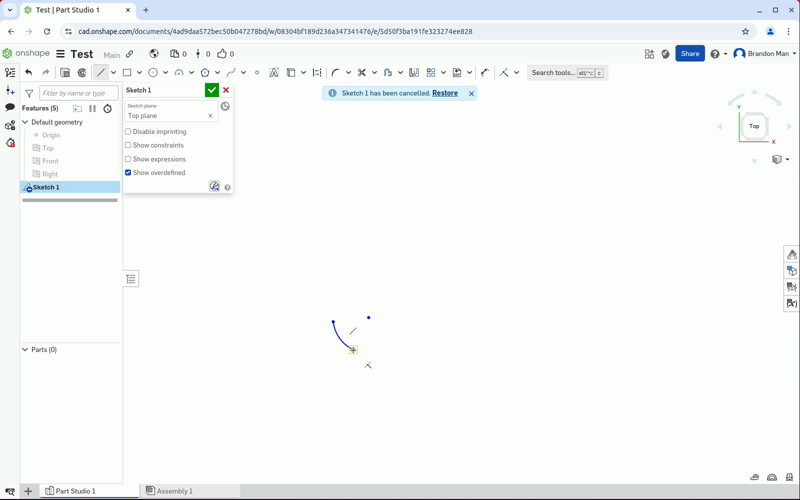
scroll(-6)
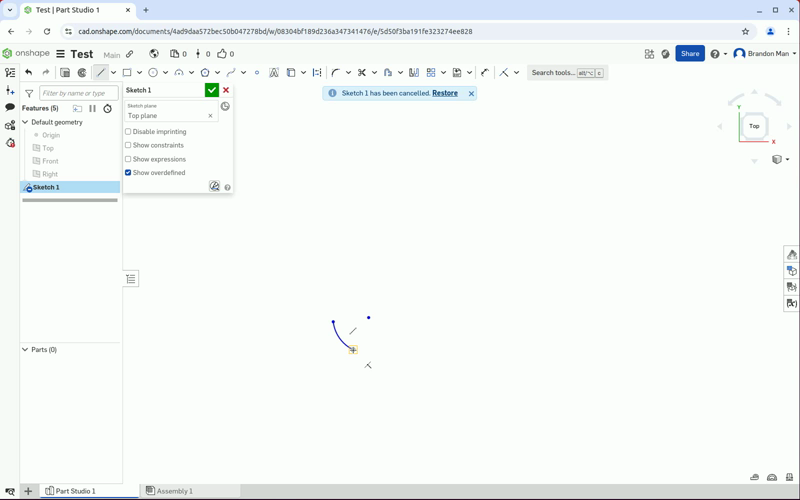
scroll(-6)
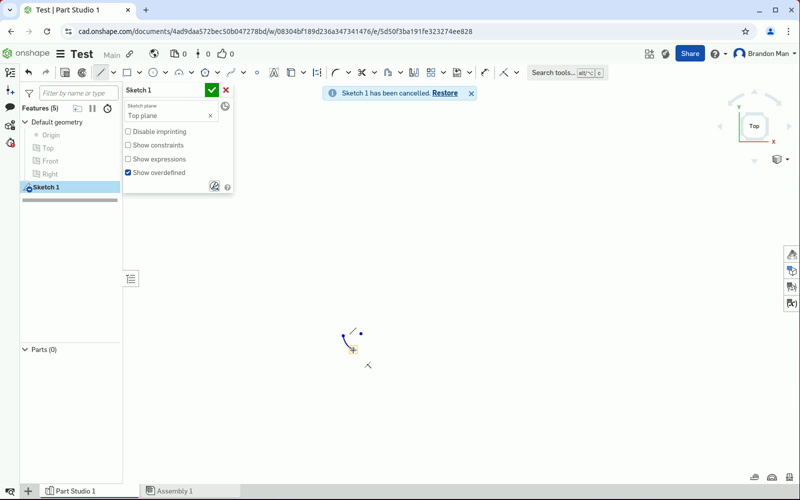
scroll(-6)
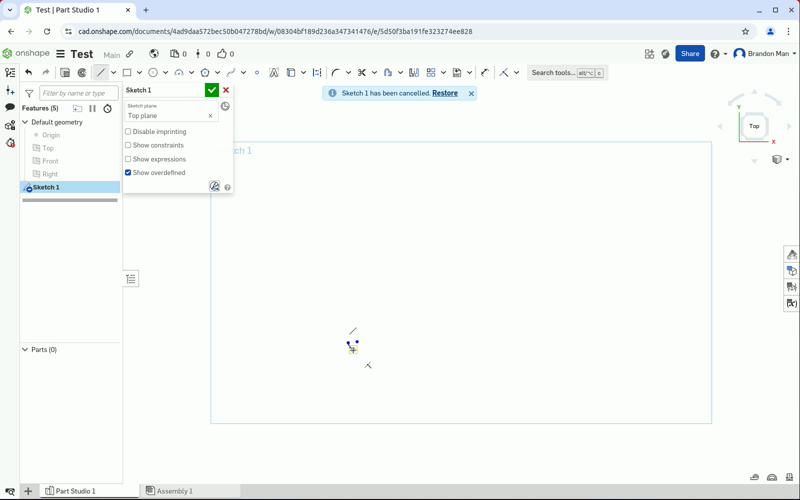
key_down(shift)
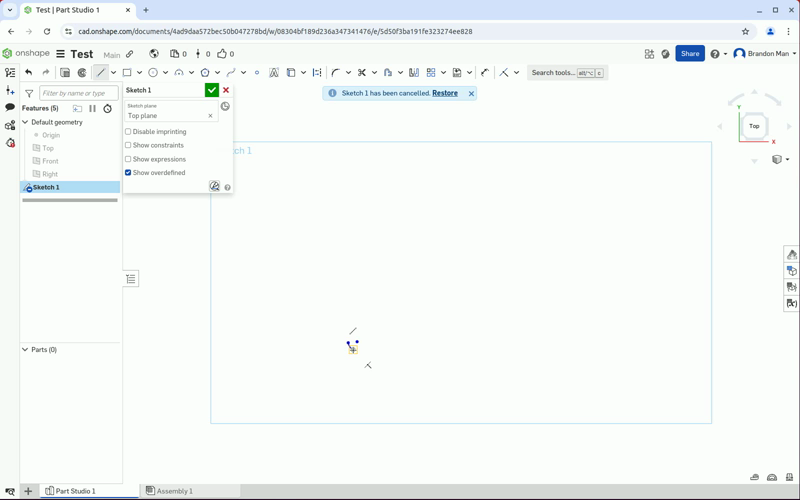
mouse_move(353, 227)
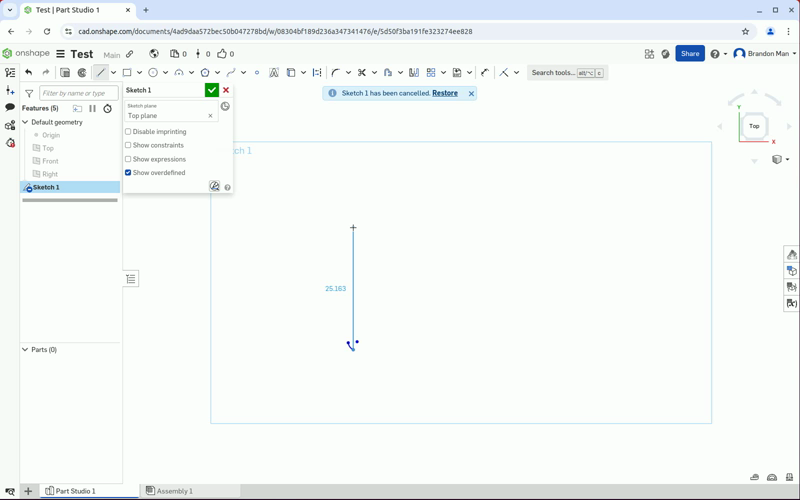
click(353, 227)
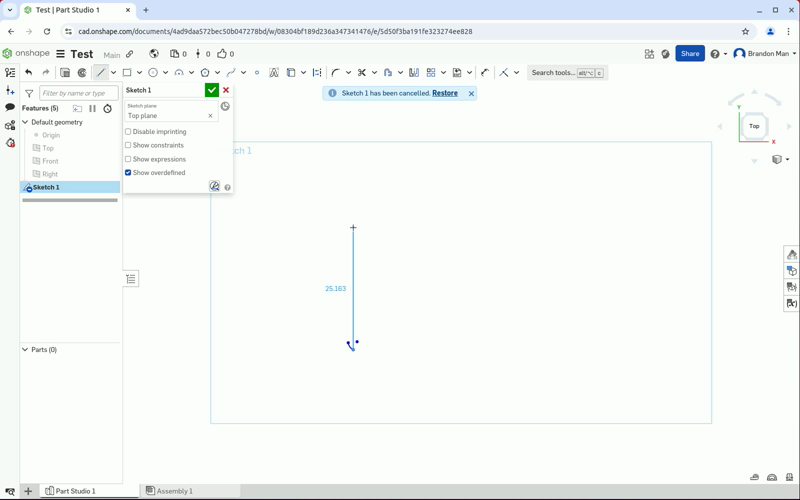
key_up(shift)
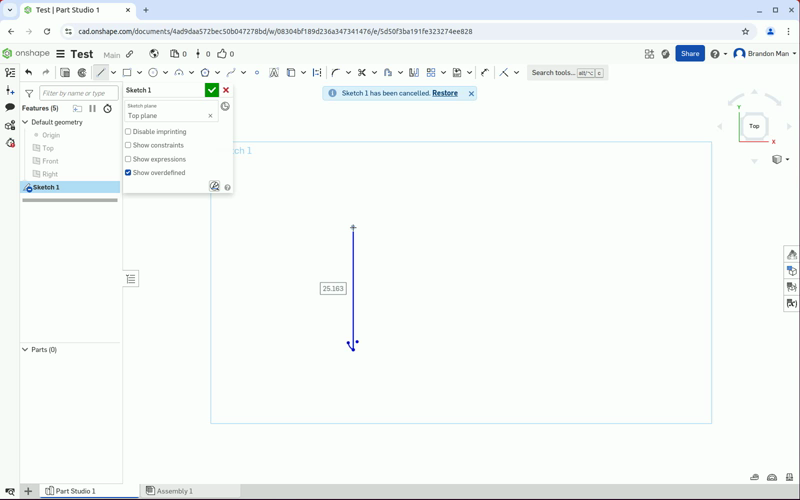
key(esc)
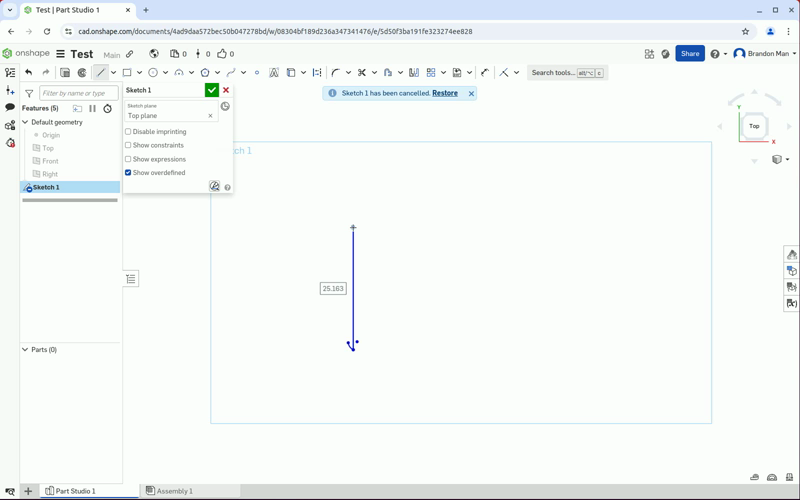
key(a)
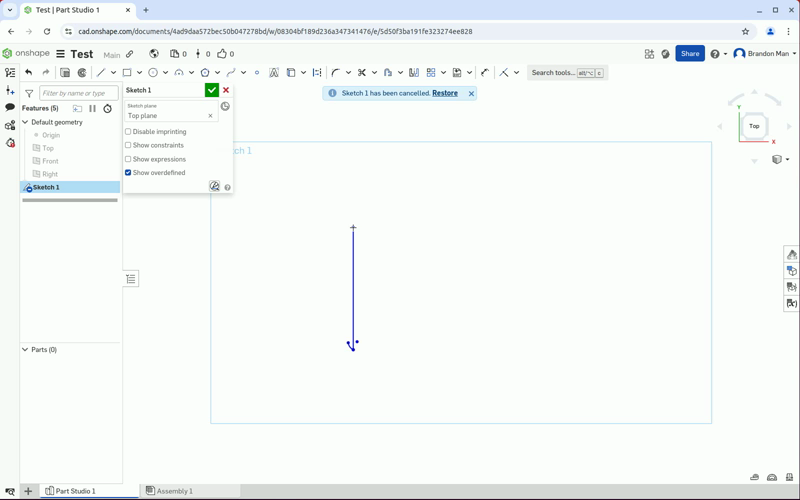
mouse_move(353, 227)
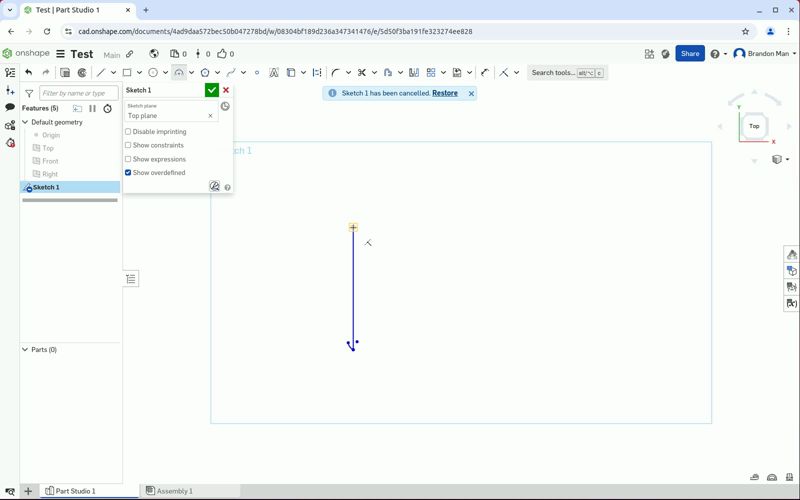
click(353, 227)
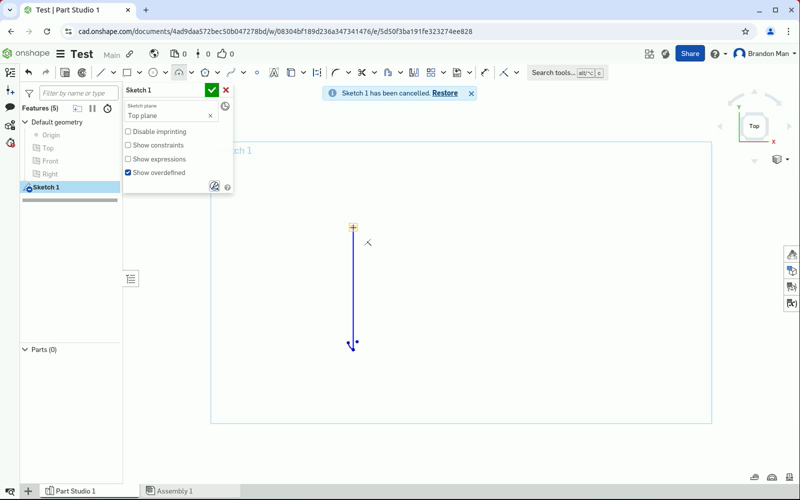
key_down(shift)
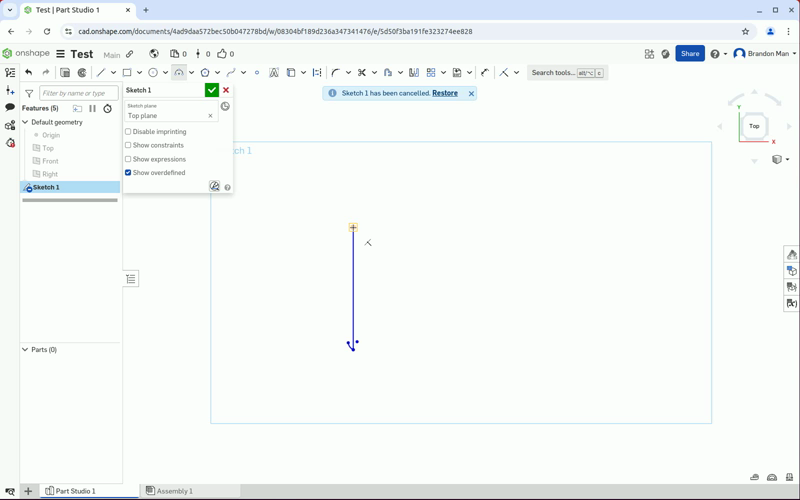
mouse_move(359, 220)
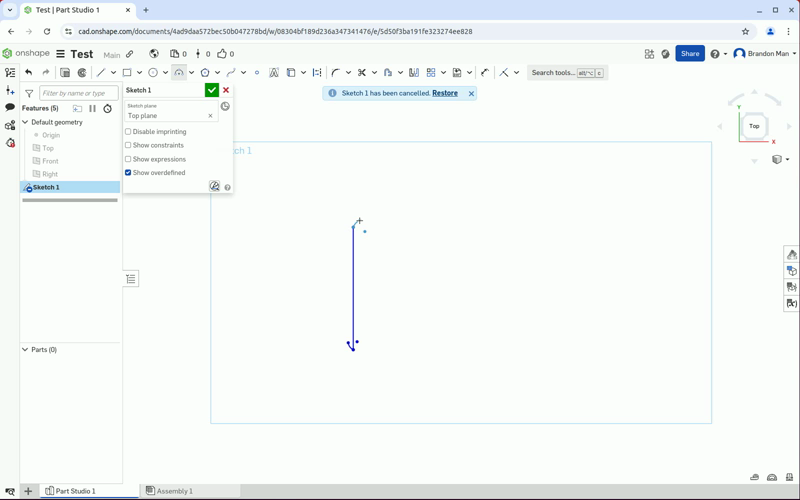
click(359, 220)
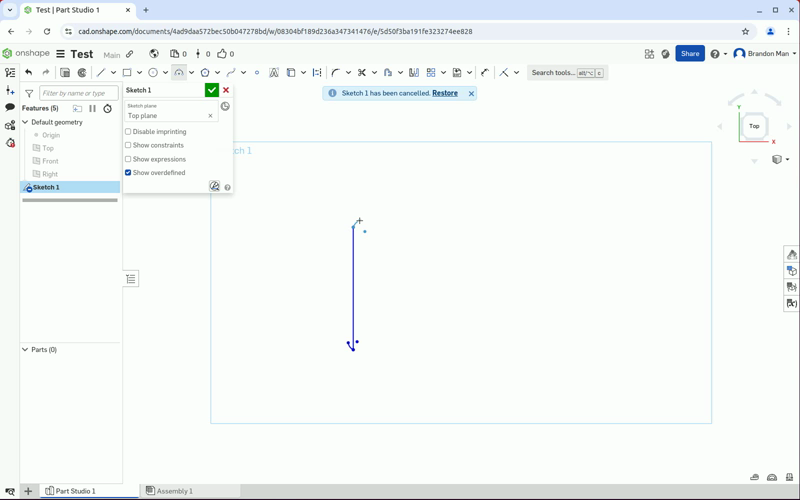
mouse_move(355, 222)
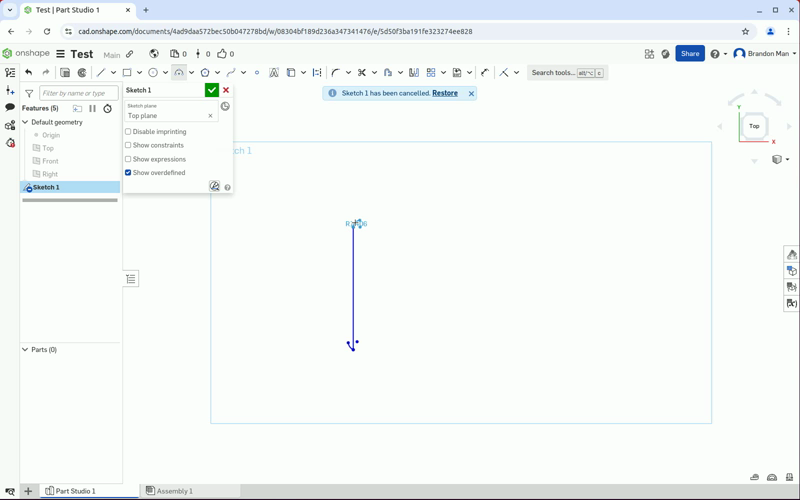
click(355, 222)
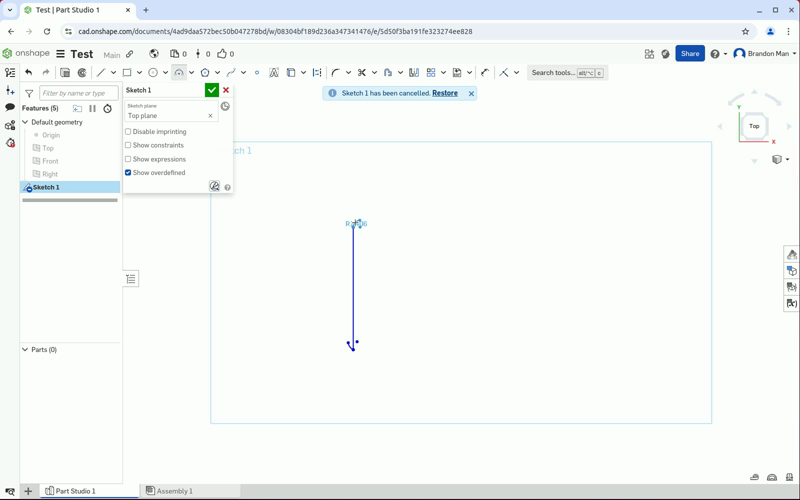
key_up(shift)
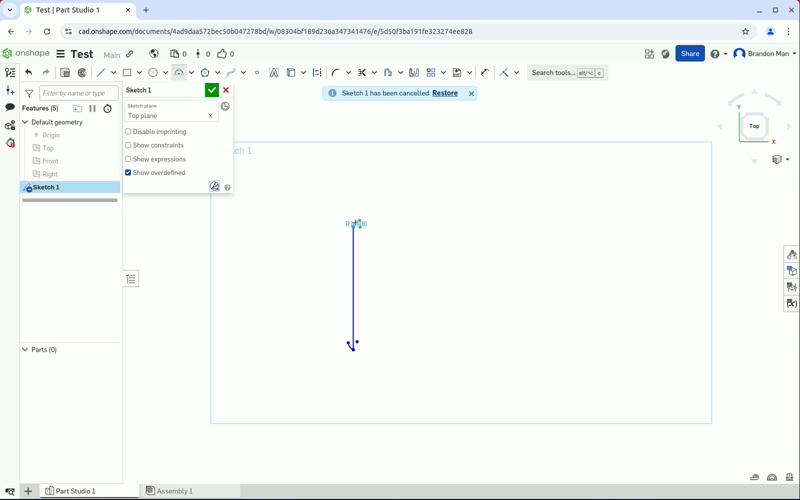
key(esc)
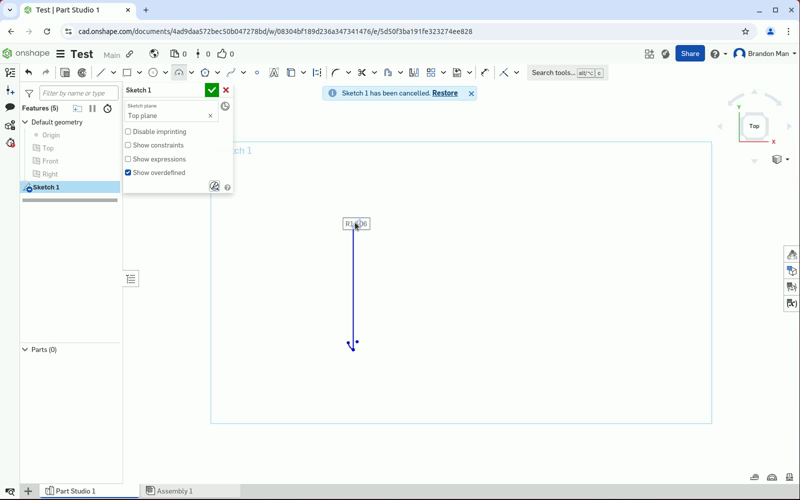
key(l)
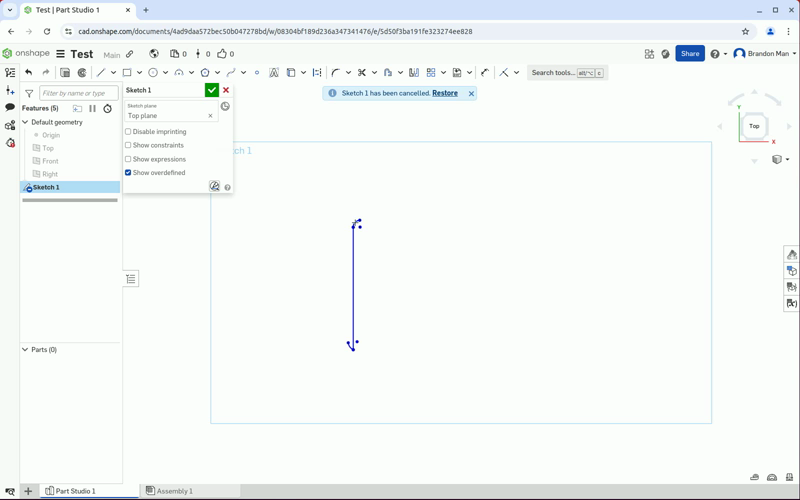
mouse_move(359, 220)
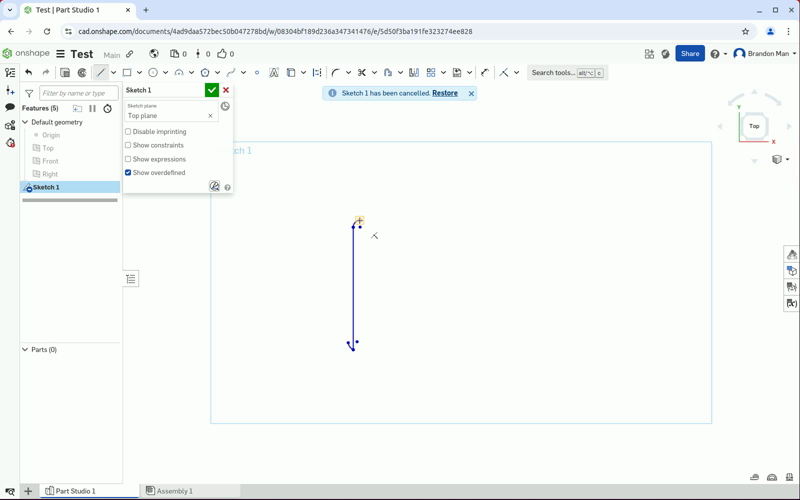
click(359, 220)
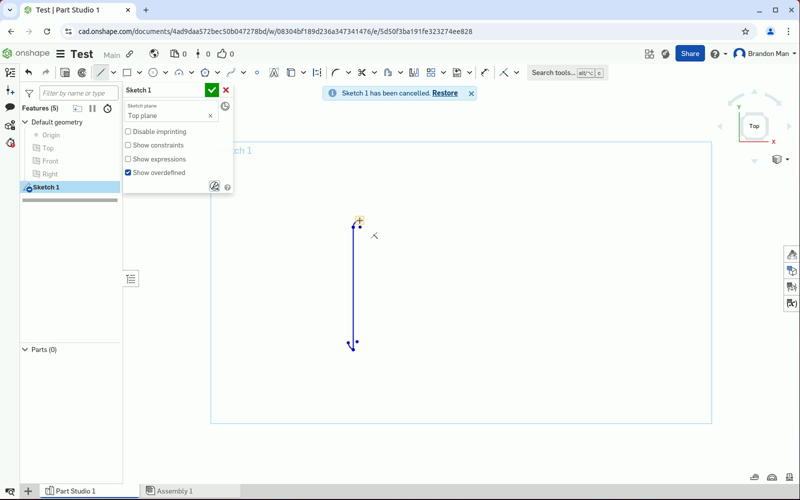
key_down(shift)
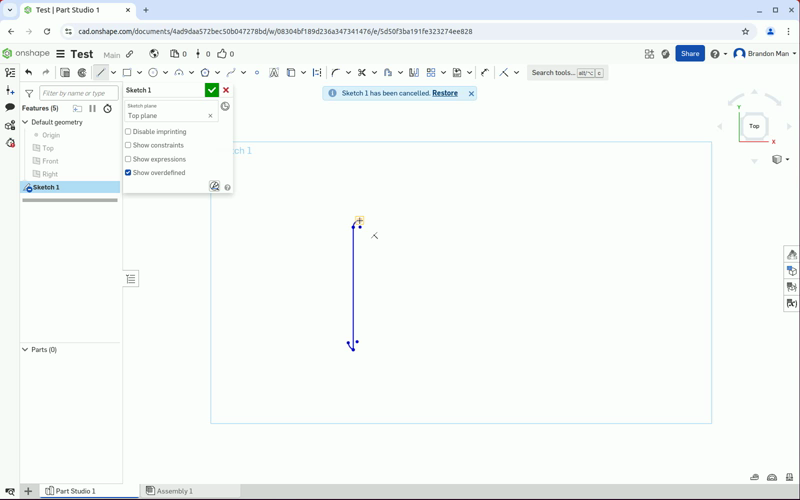
mouse_move(560, 220)
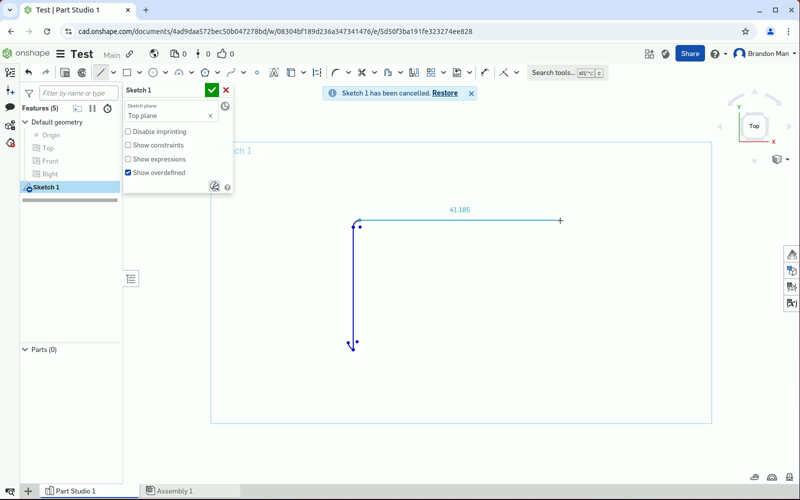
click(560, 220)
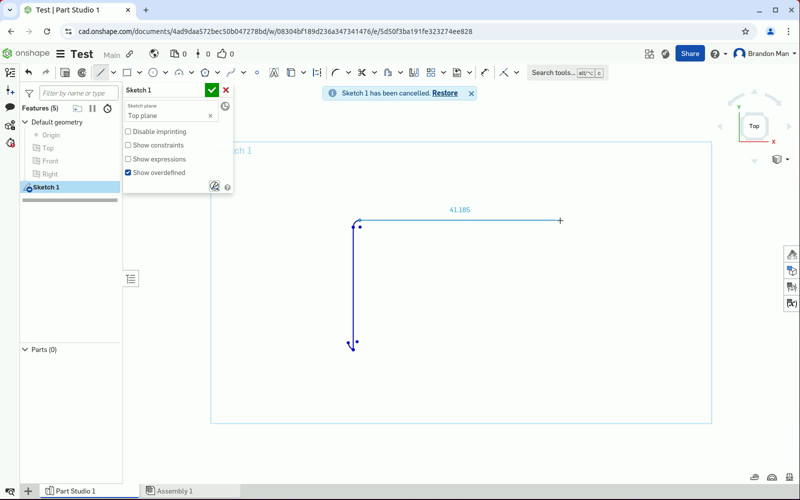
key_up(shift)
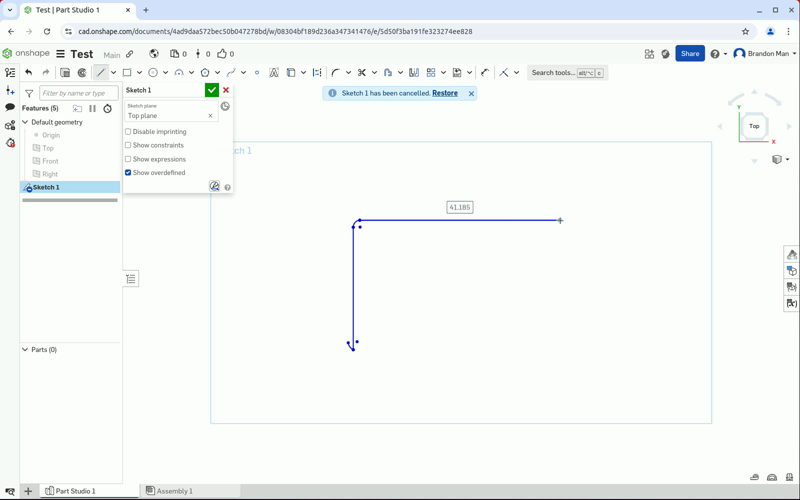
key(esc)
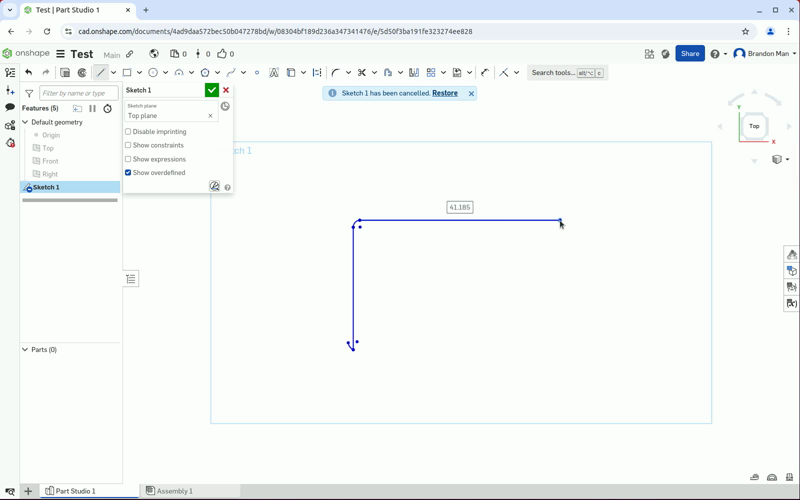
key(a)
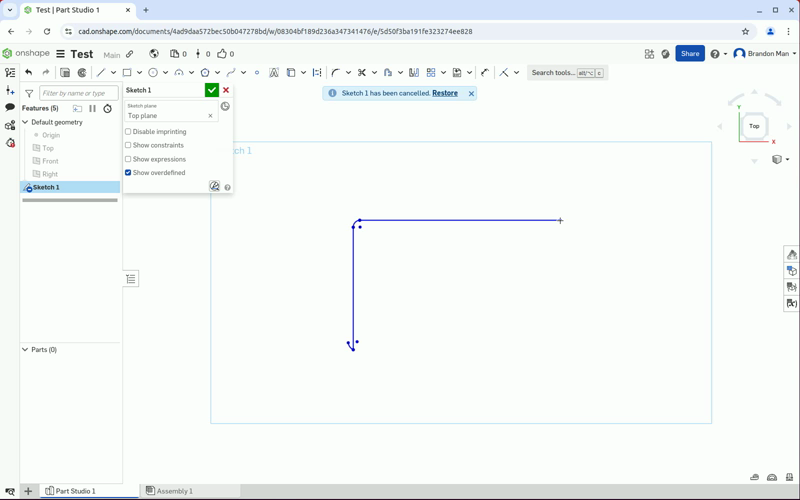
mouse_move(560, 220)
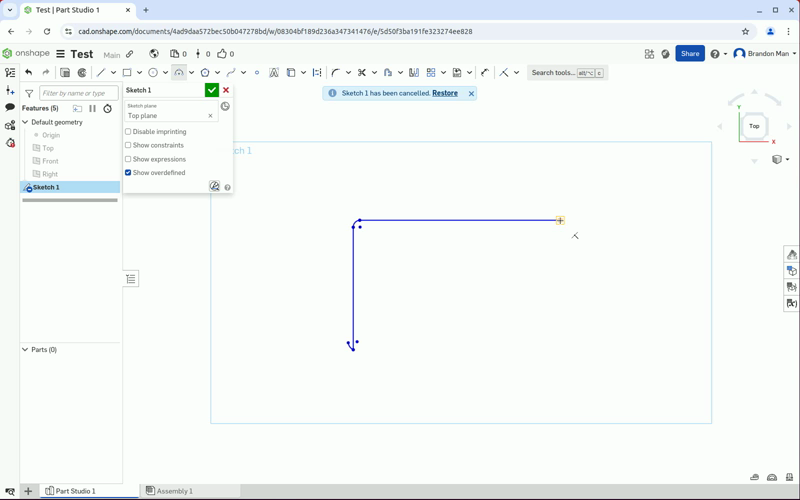
click(560, 220)
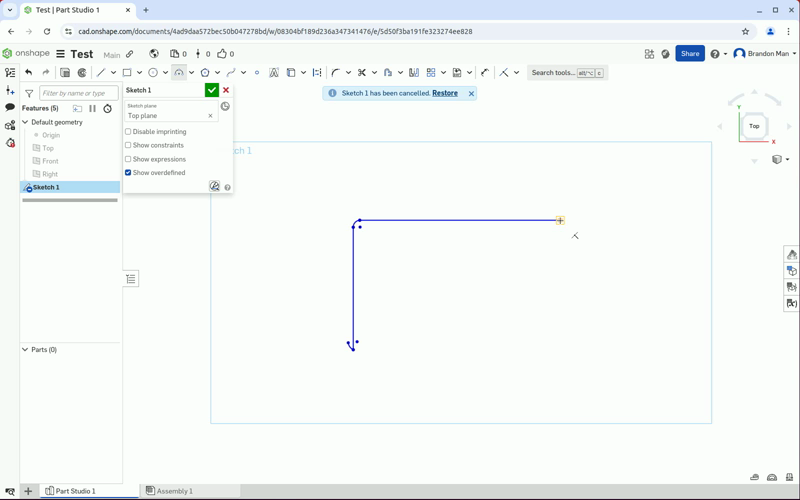
key_down(shift)
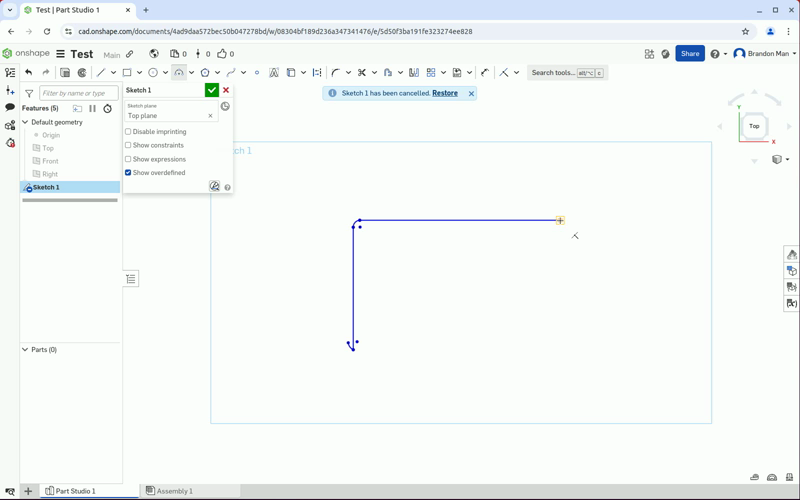
mouse_move(567, 227)
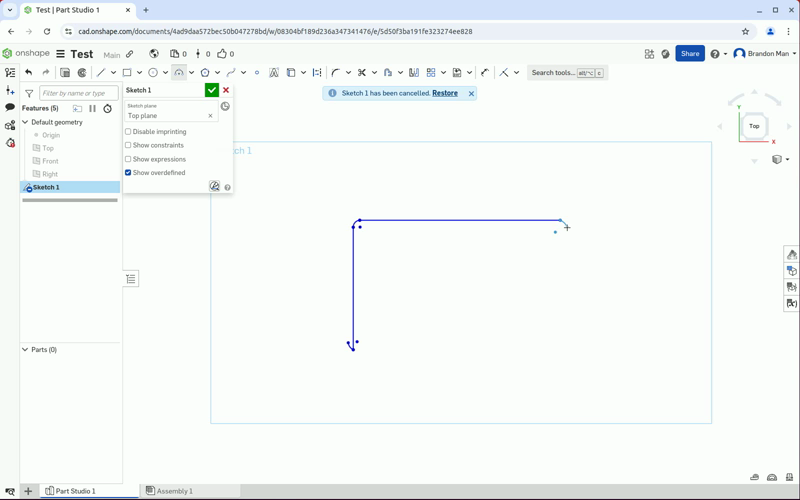
click(567, 227)
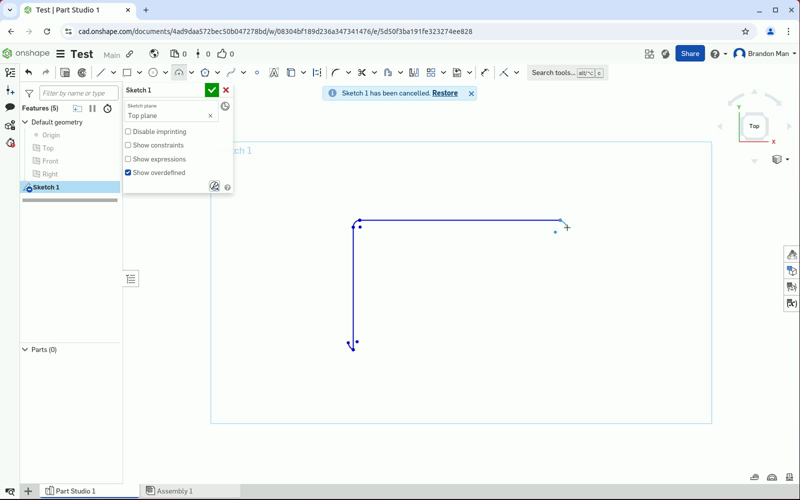
mouse_move(565, 222)
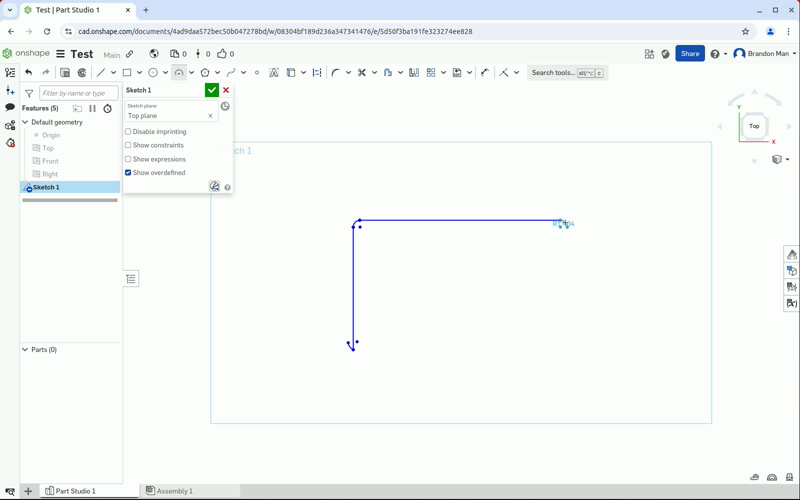
click(565, 222)
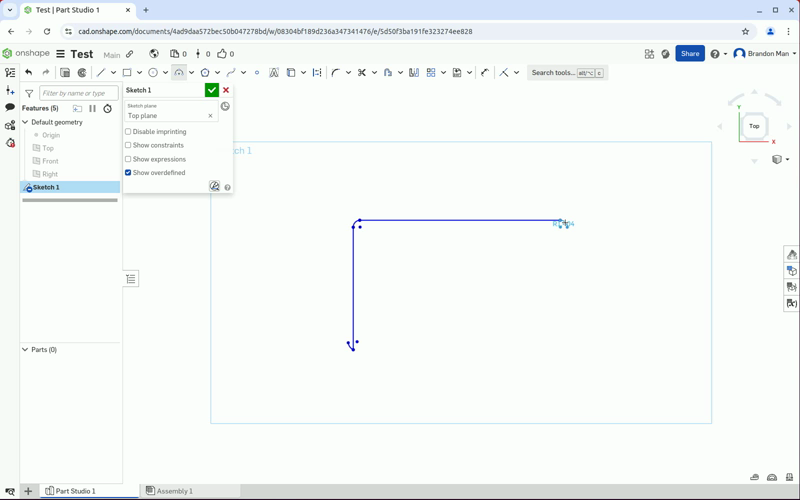
key_up(shift)
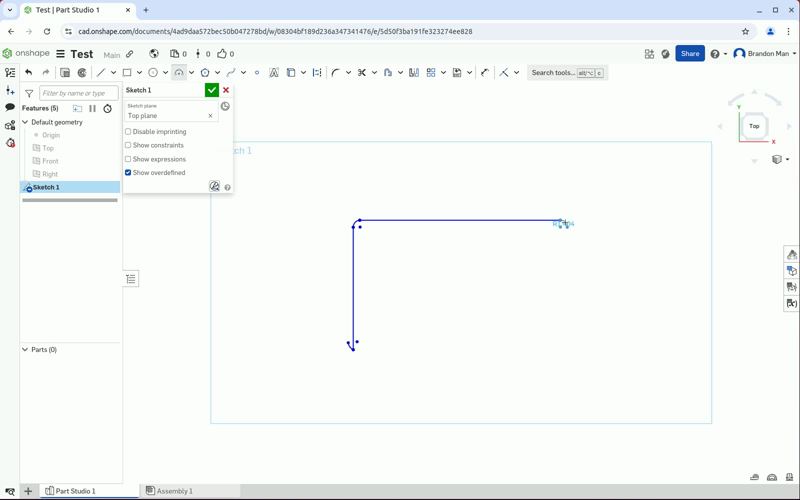
key(esc)
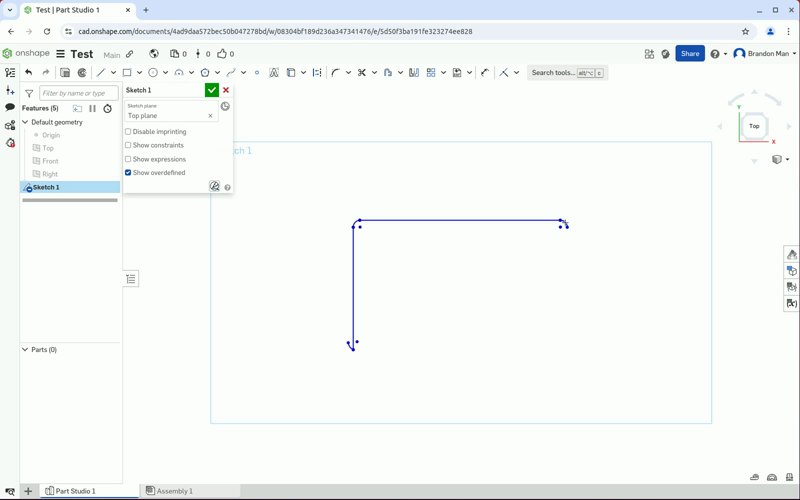
key(l)
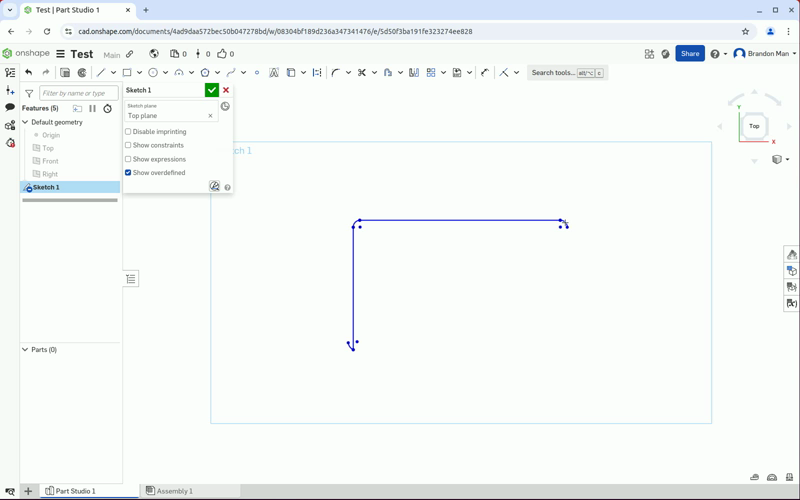
mouse_move(567, 227)
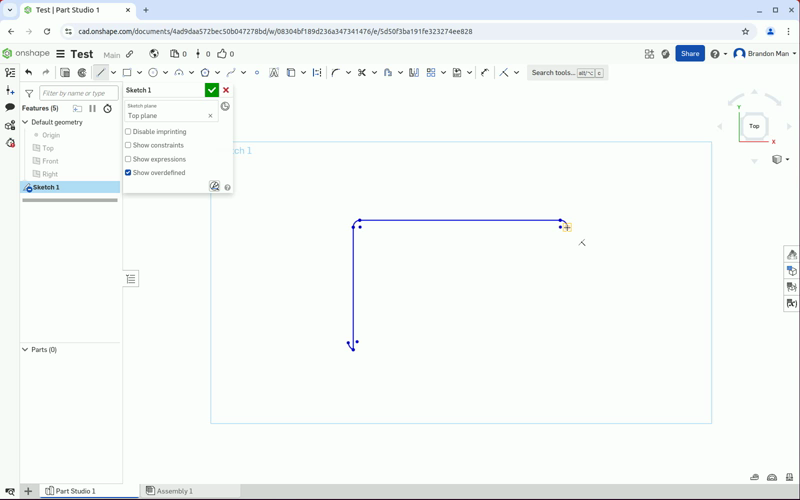
click(567, 227)
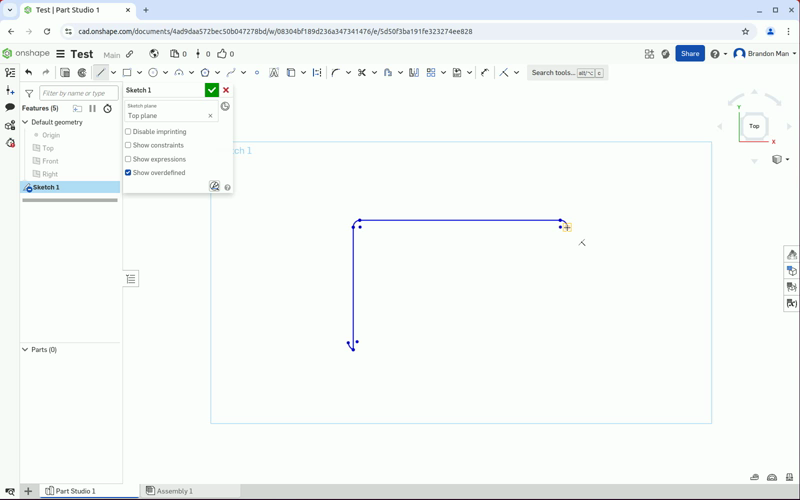
key_down(shift)
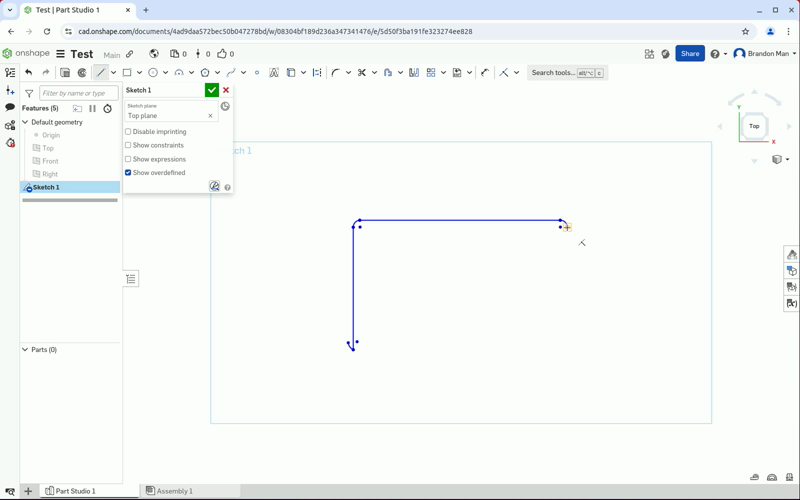
mouse_move(567, 349)
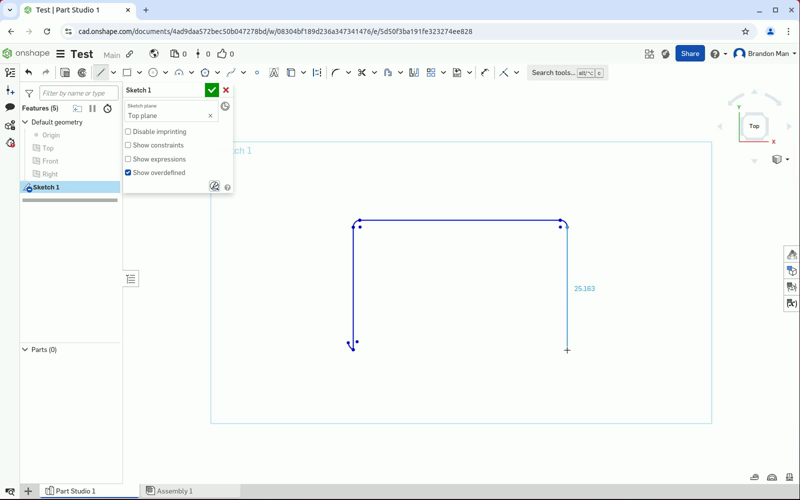
click(567, 349)
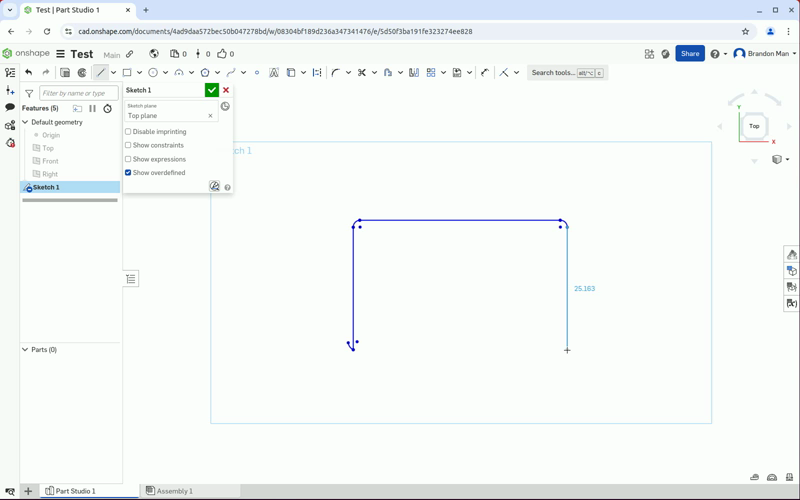
key_up(shift)
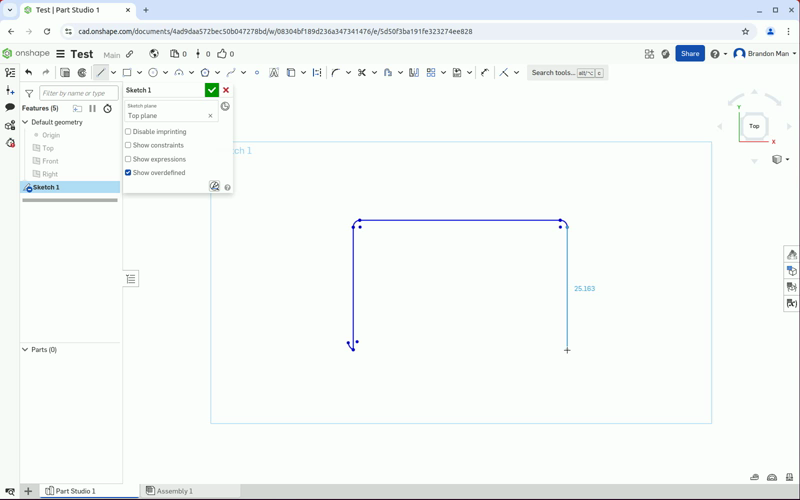
key(esc)
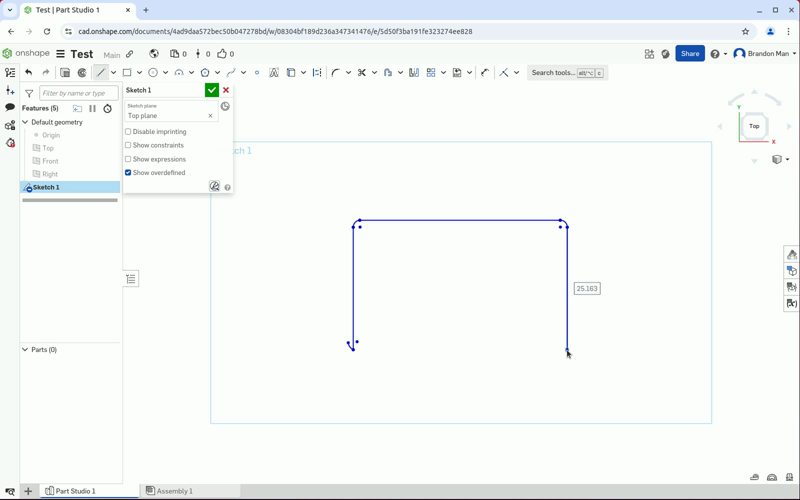
key(a)
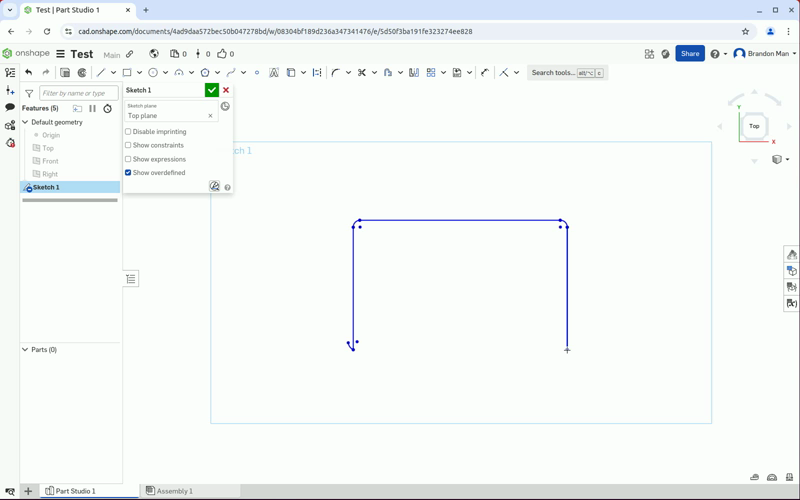
mouse_move(567, 349)
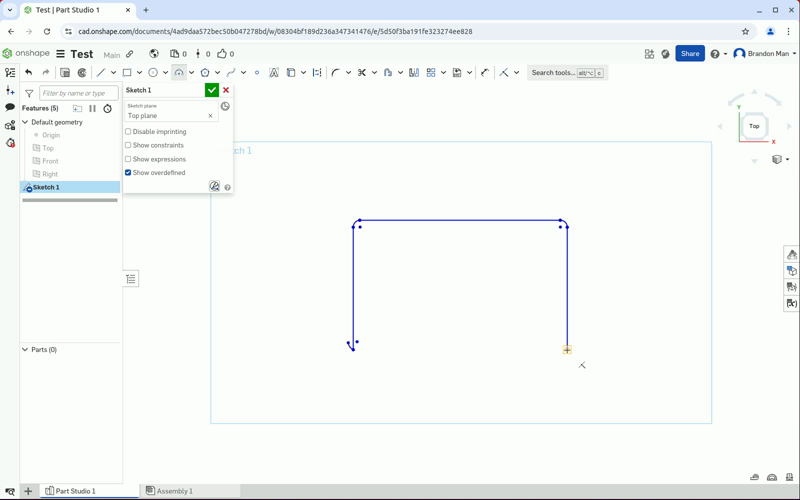
click(567, 349)
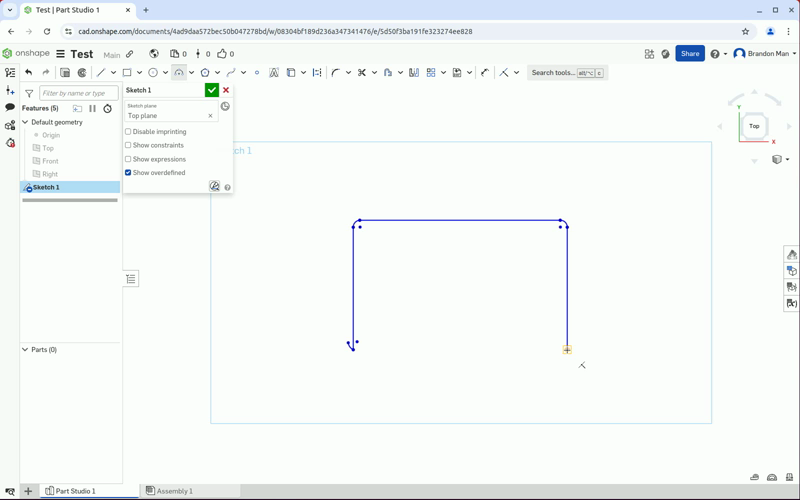
key_down(shift)
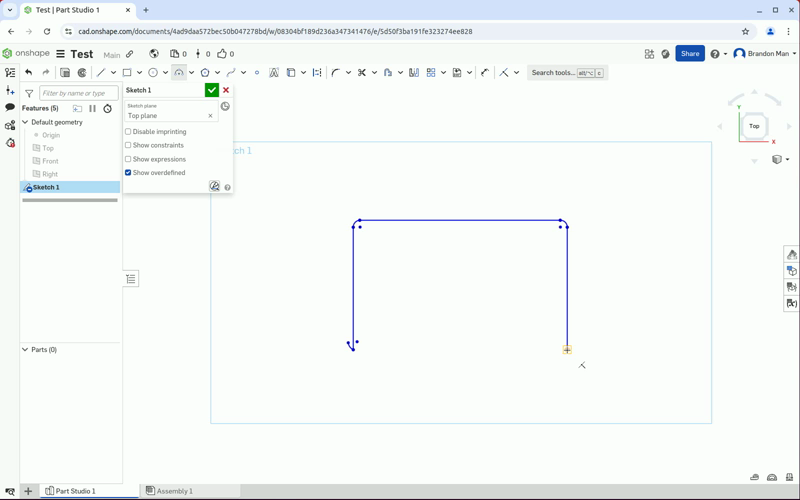
mouse_move(572, 342)
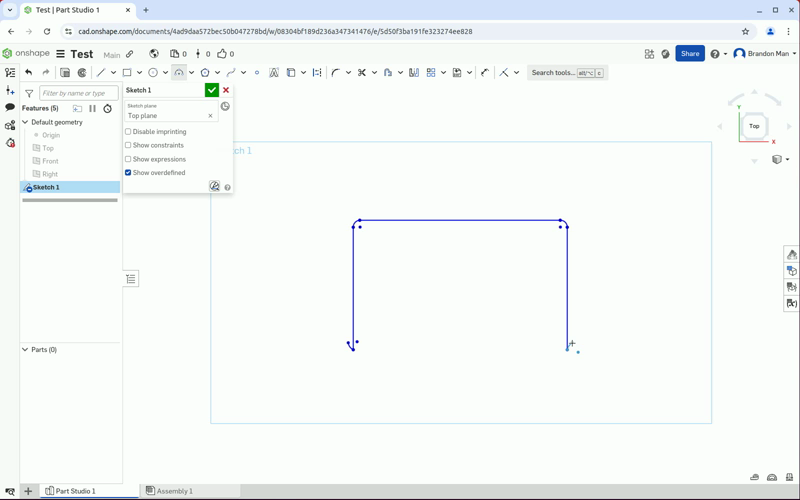
click(572, 342)
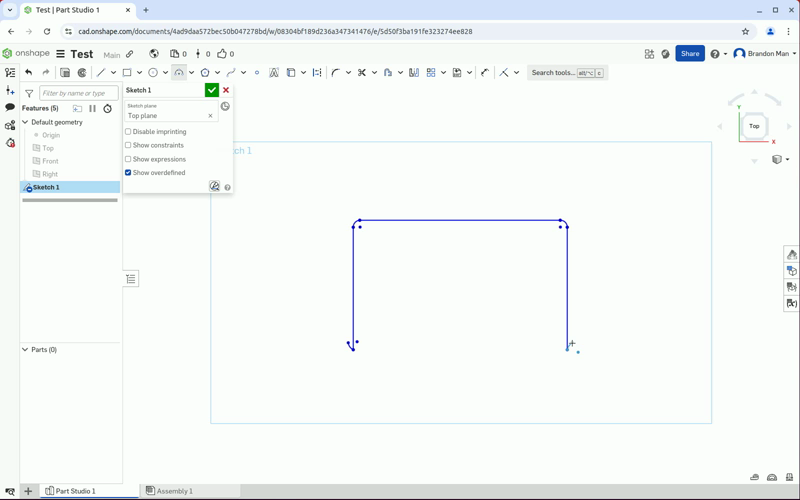
mouse_move(570, 346)
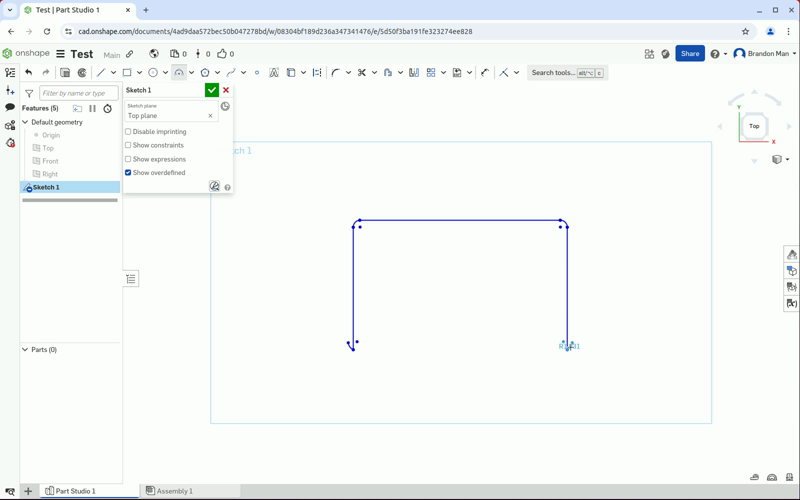
scroll(6)
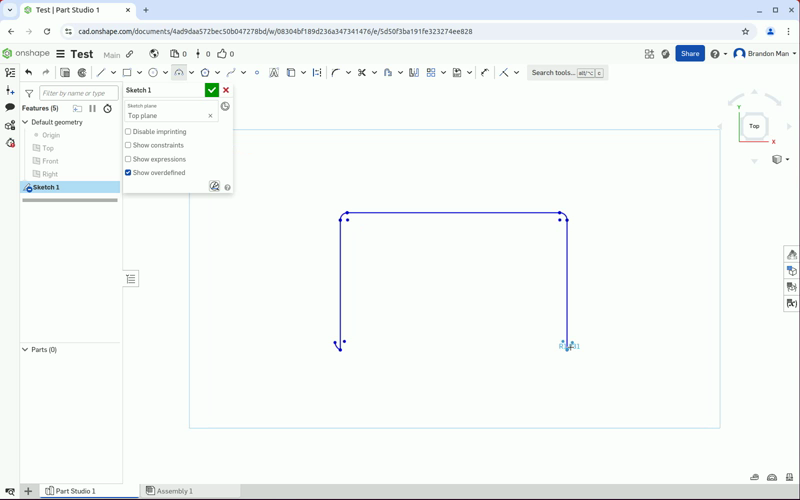
scroll(6)
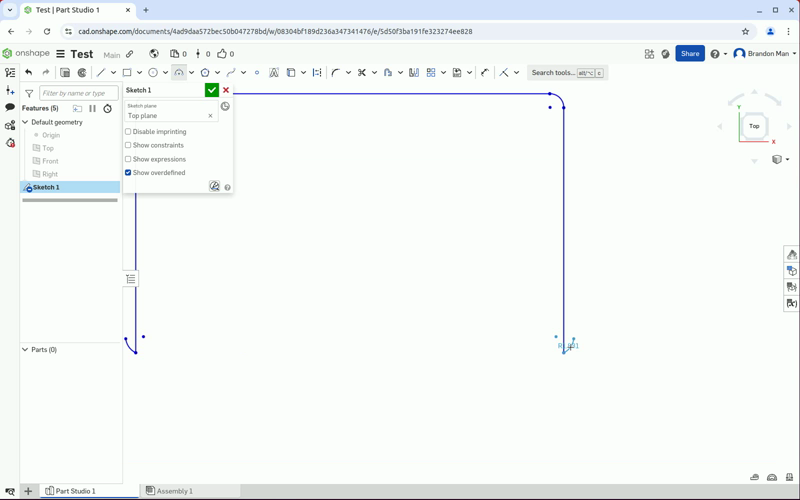
scroll(6)
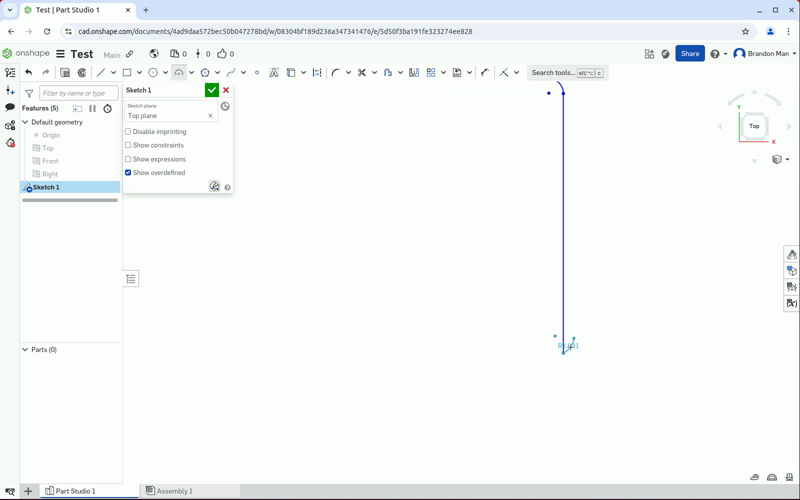
scroll(6)
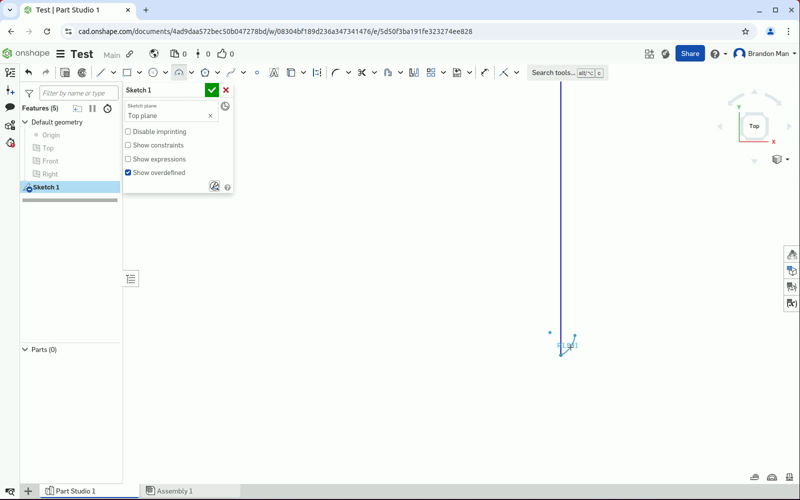
scroll(6)
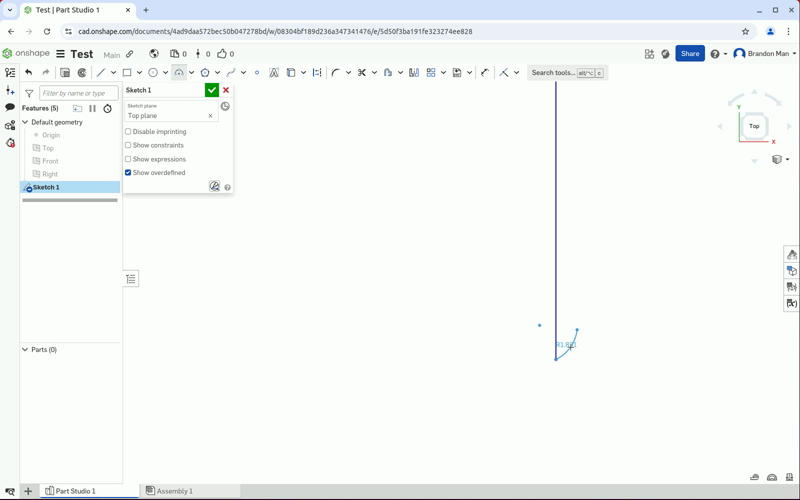
scroll(6)
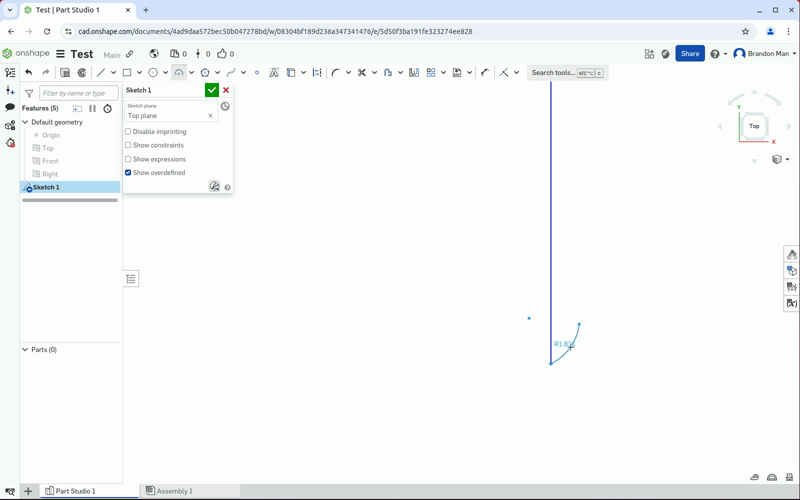
scroll(6)
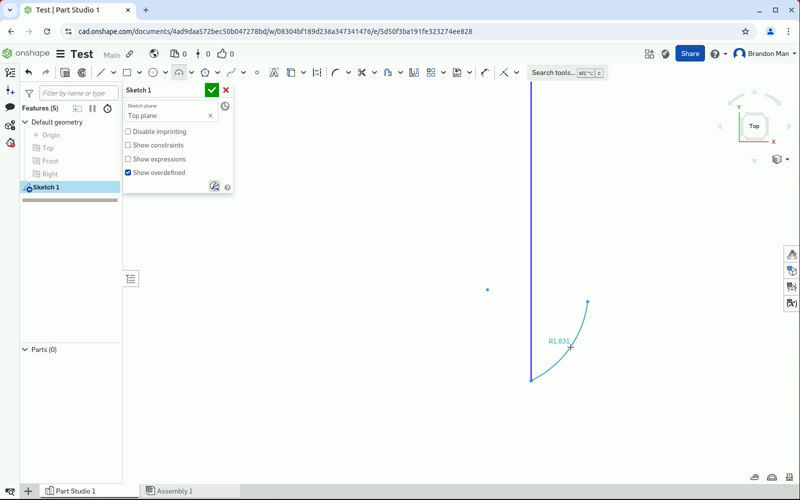
click(570, 346)
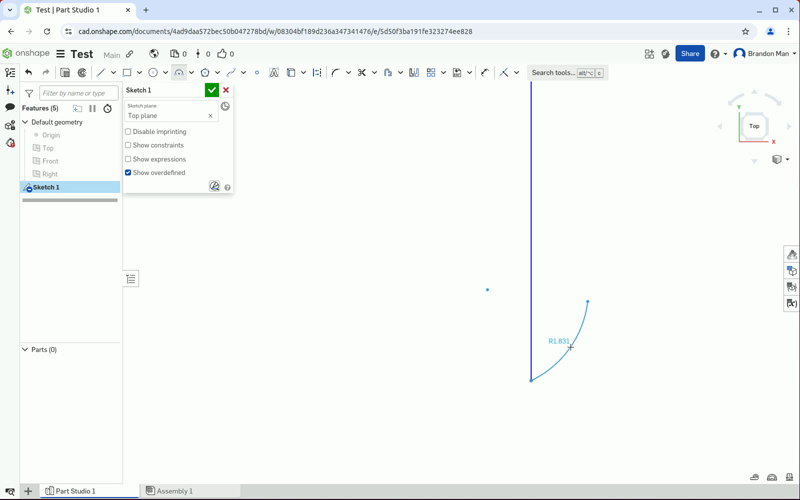
scroll(-6)
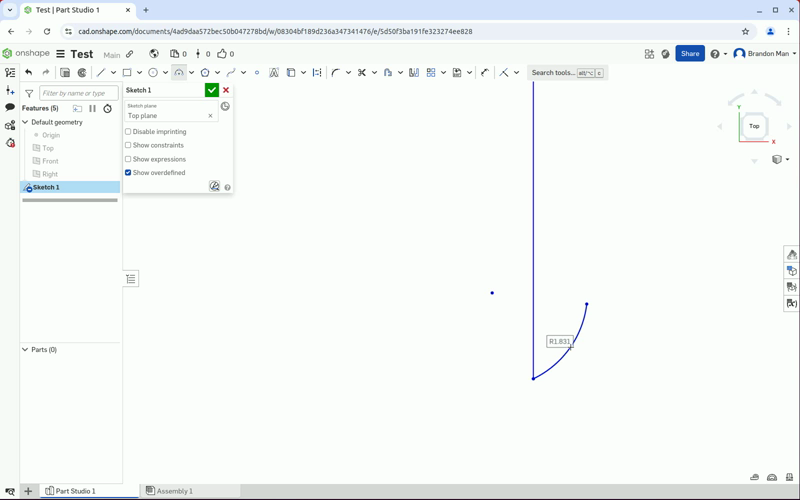
scroll(-6)
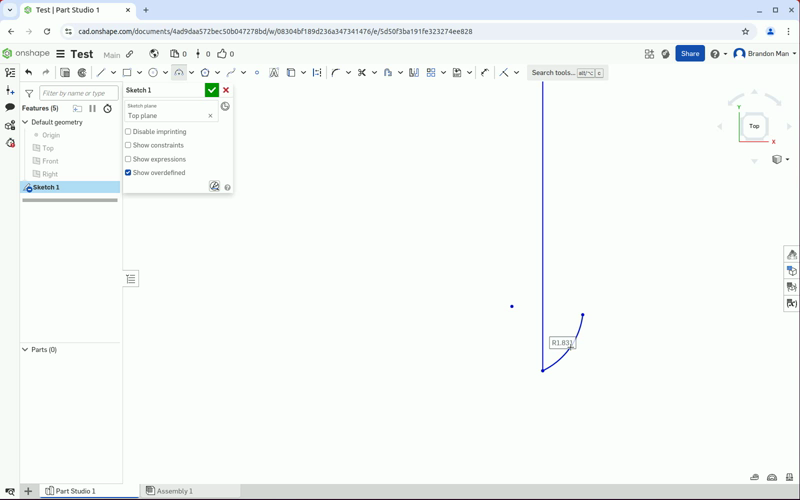
scroll(-6)
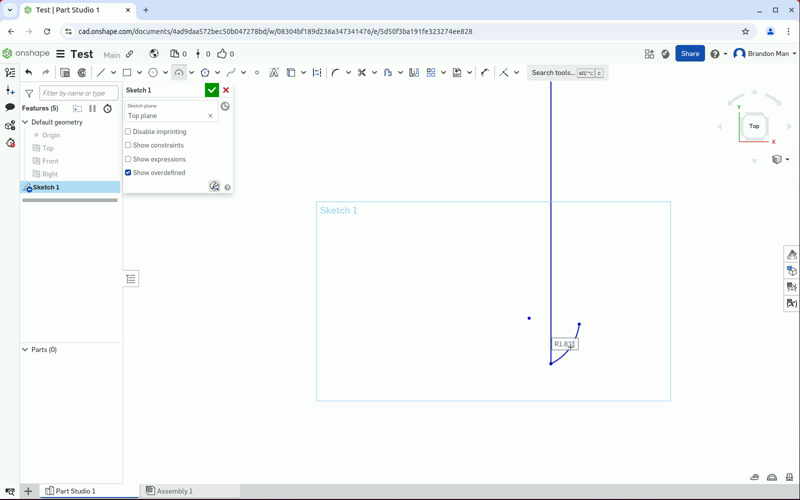
scroll(-6)
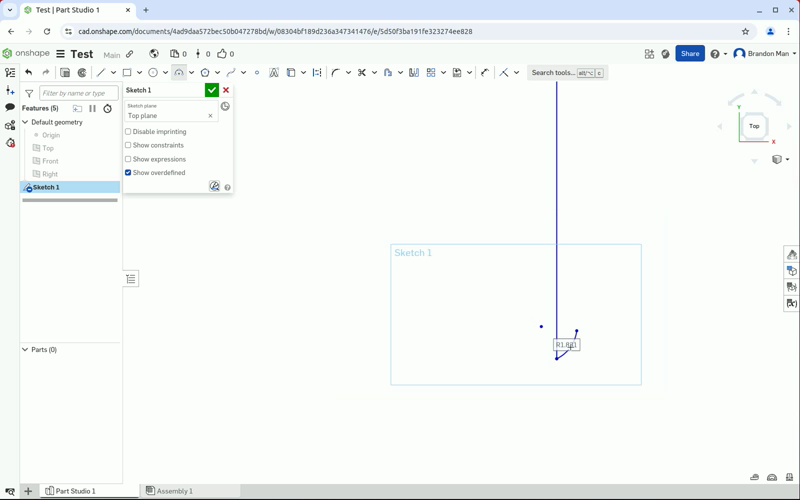
scroll(-6)
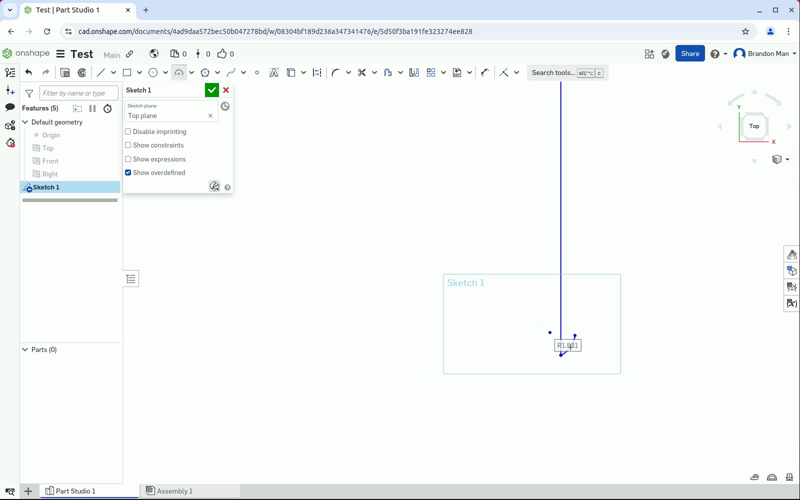
scroll(-6)
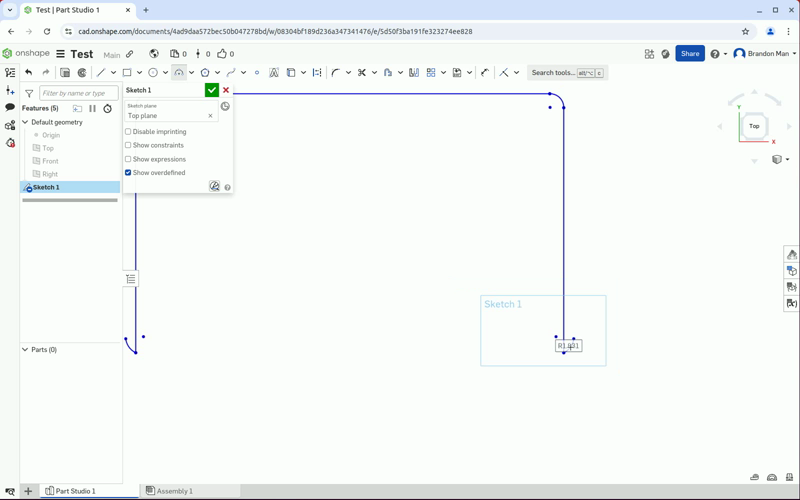
scroll(-6)
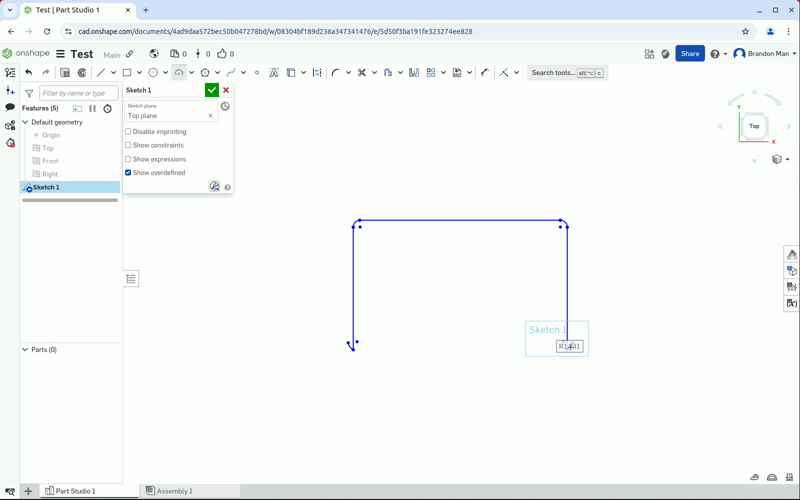
key_up(shift)
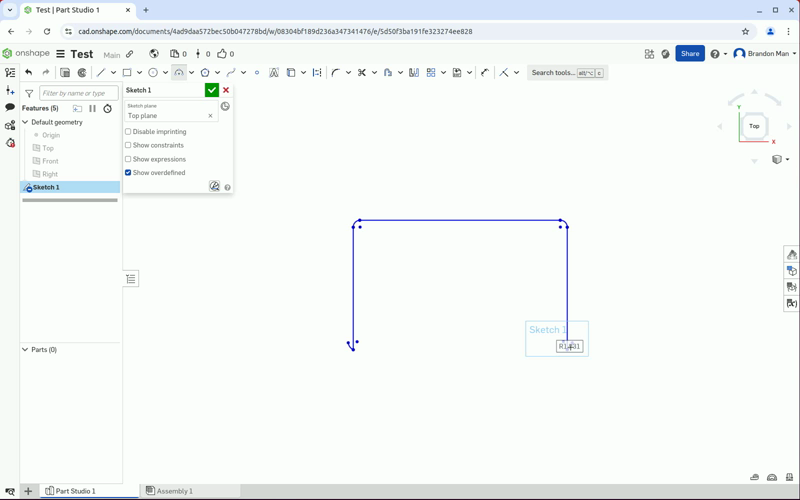
key(esc)
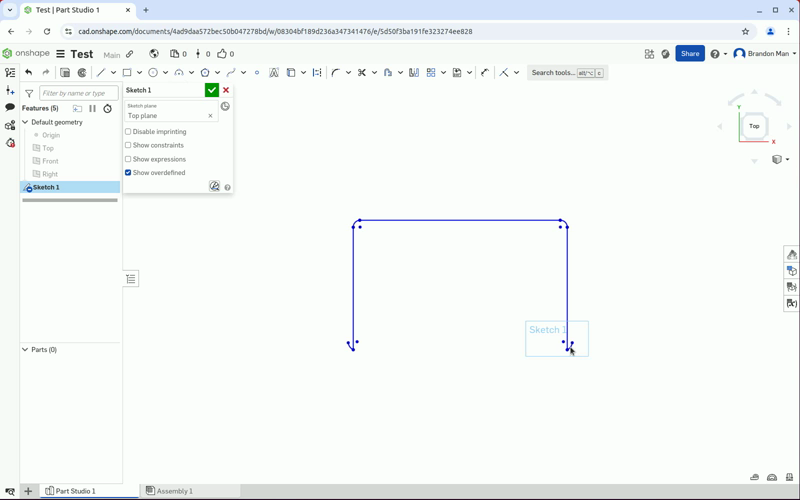
key(l)
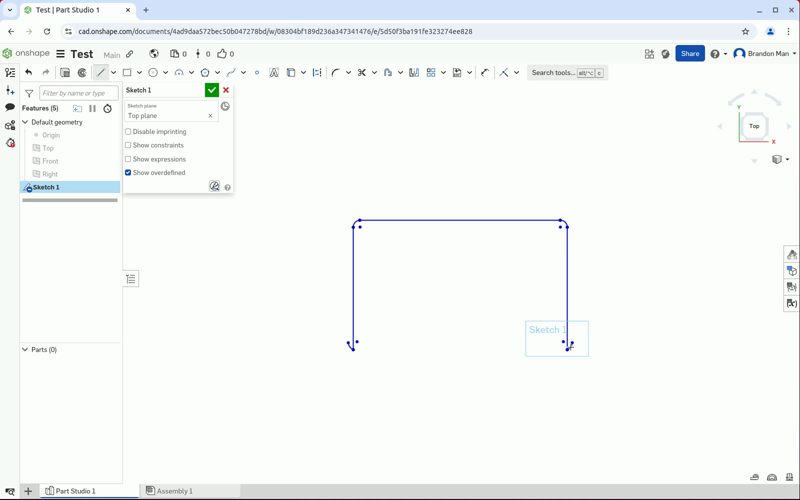
mouse_move(572, 342)
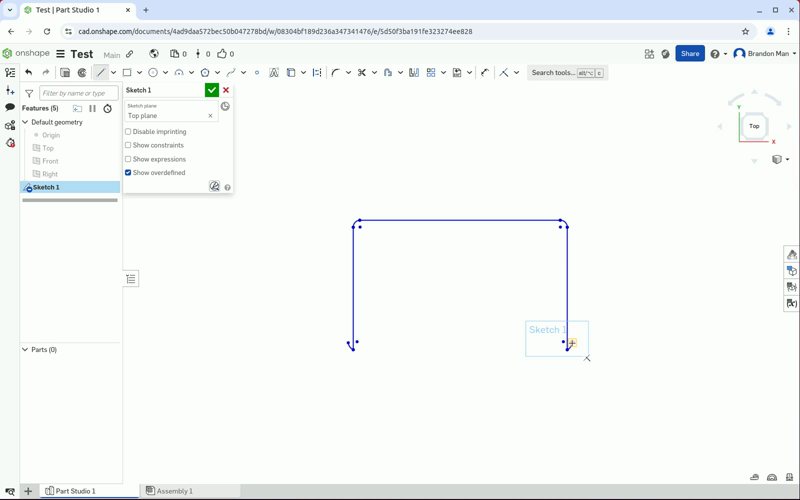
scroll(6)
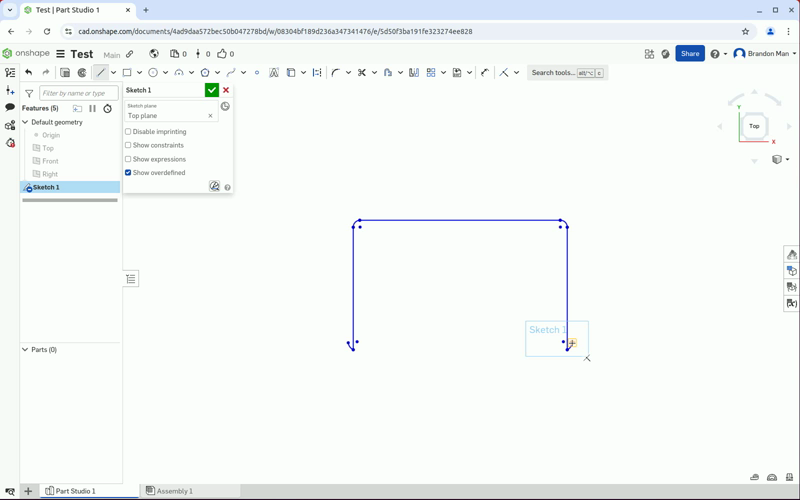
scroll(6)
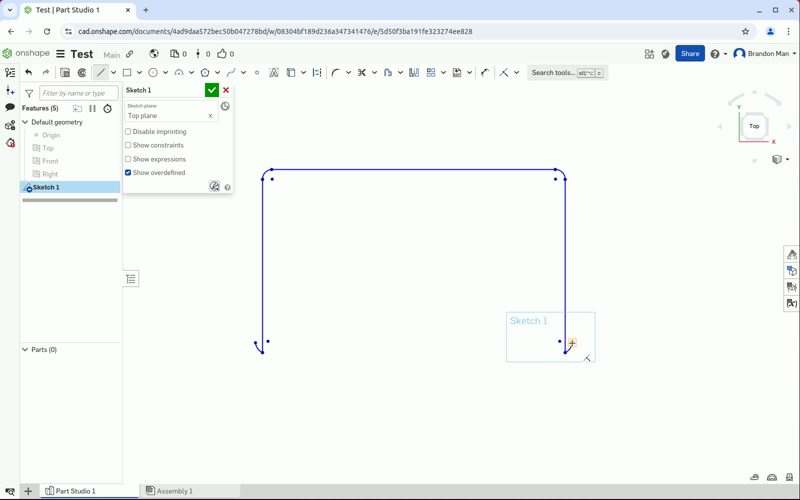
scroll(6)
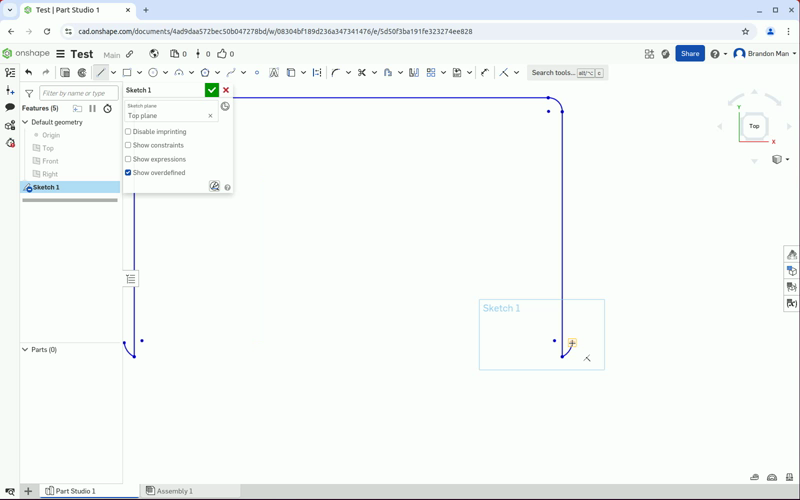
scroll(6)
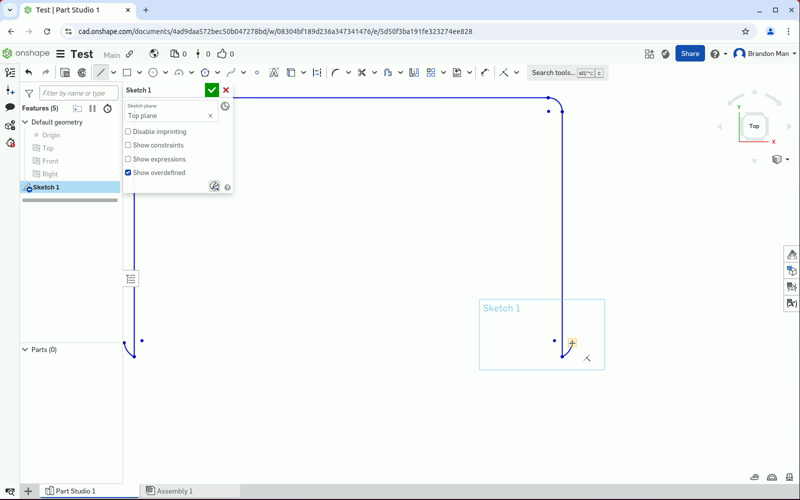
scroll(6)
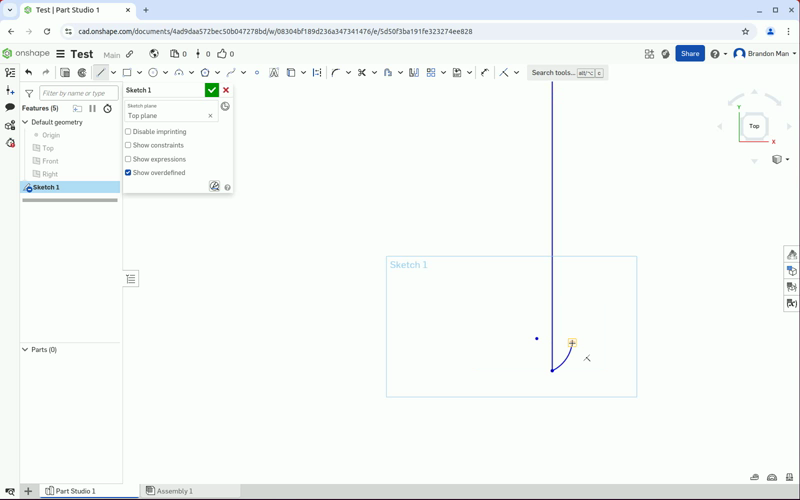
scroll(6)
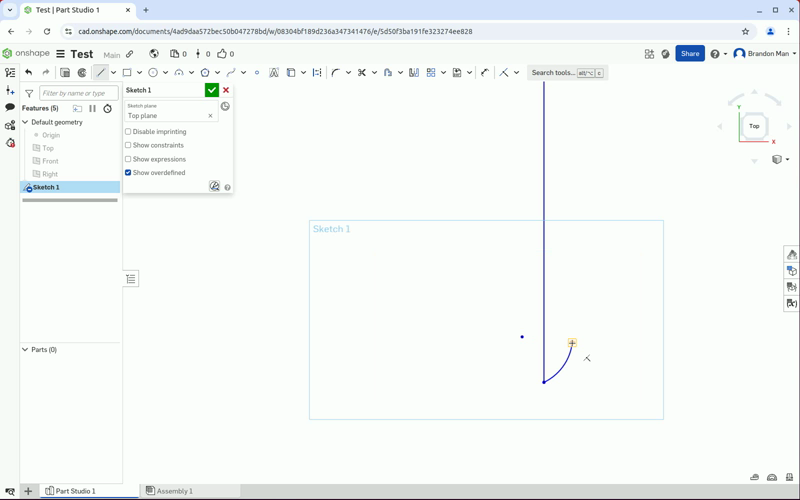
scroll(6)
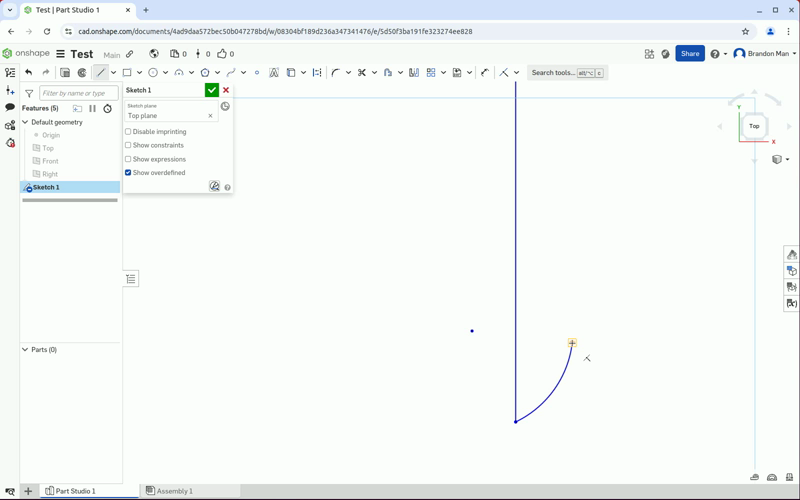
click(572, 342)
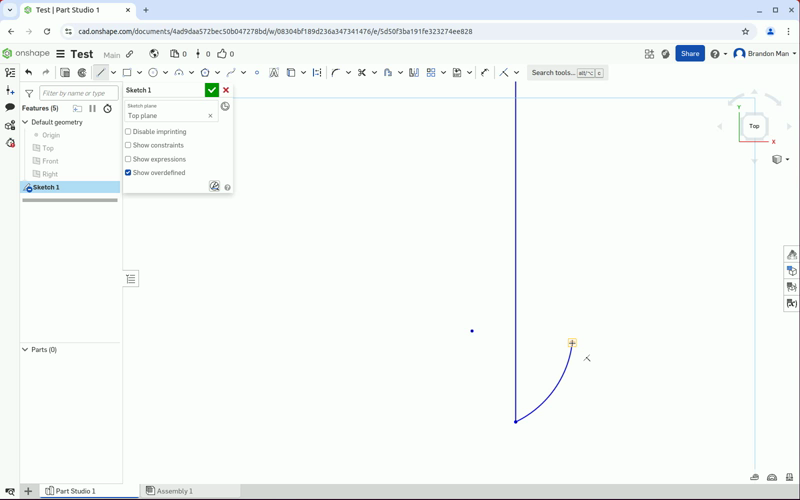
scroll(-6)
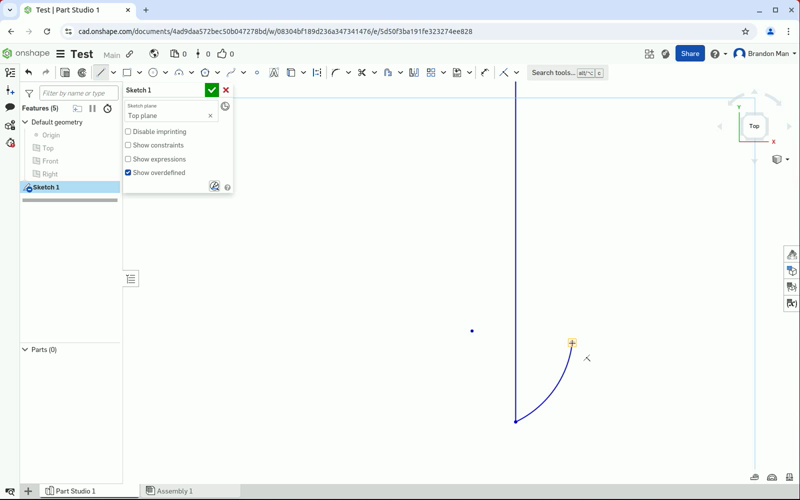
scroll(-6)
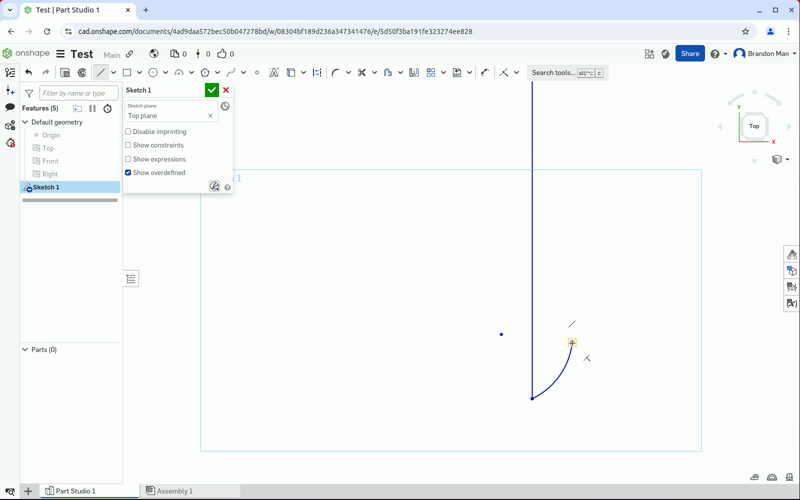
scroll(-6)
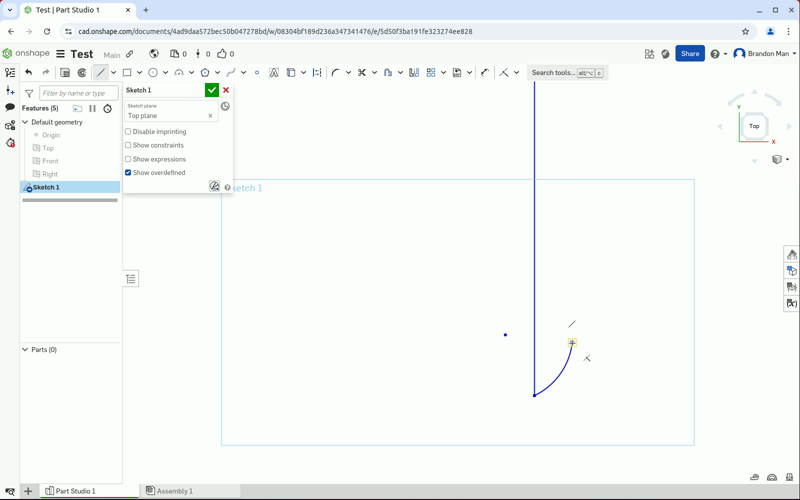
scroll(-6)
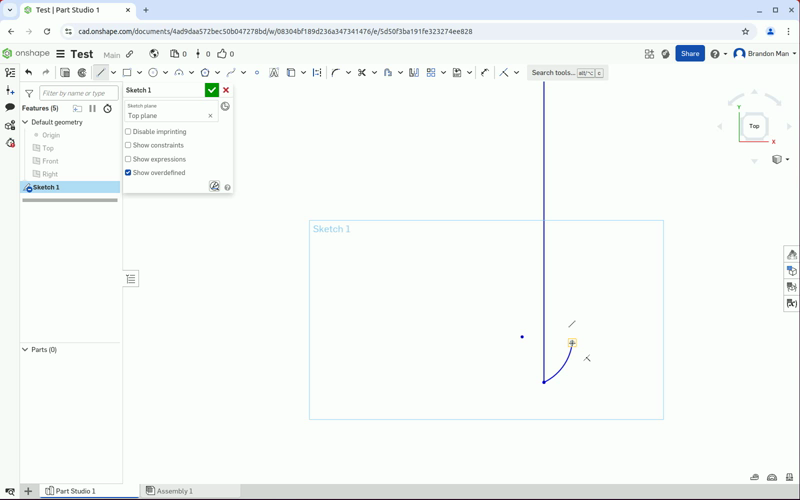
scroll(-6)
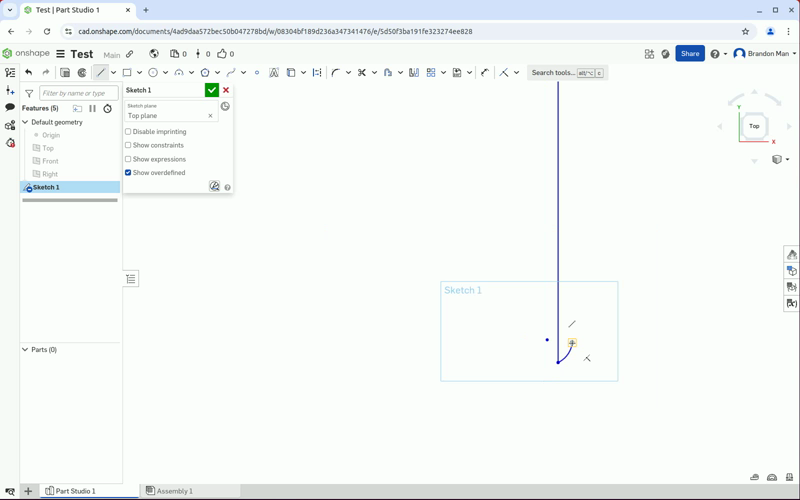
scroll(-6)
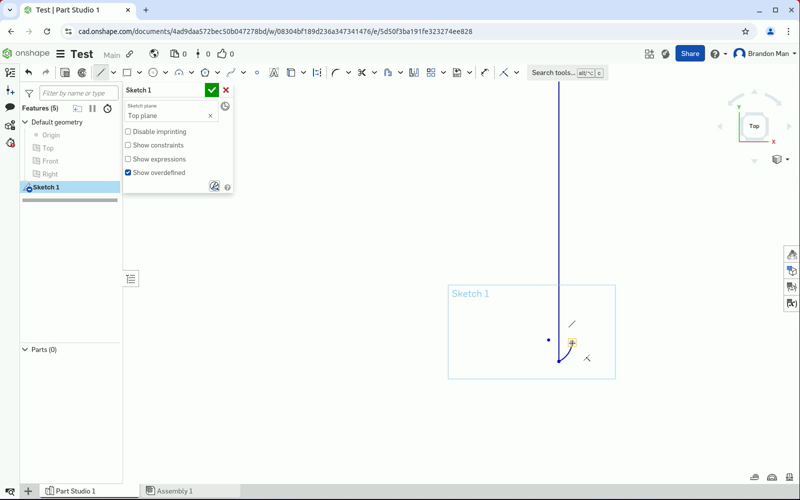
scroll(-6)
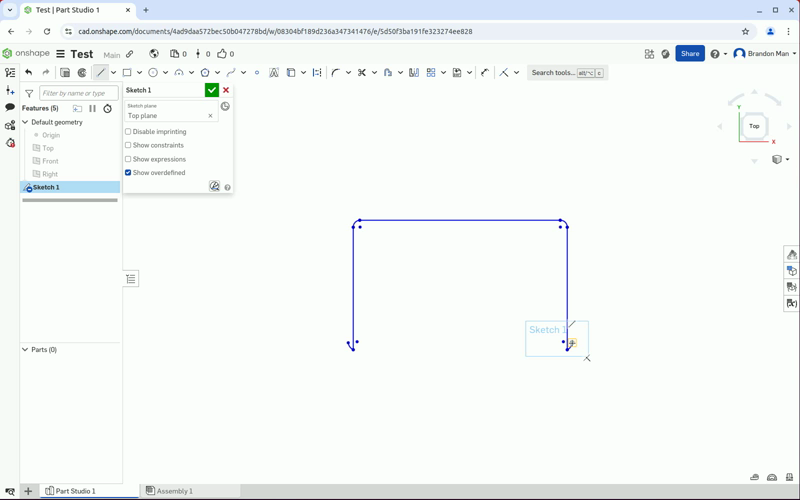
key_down(shift)
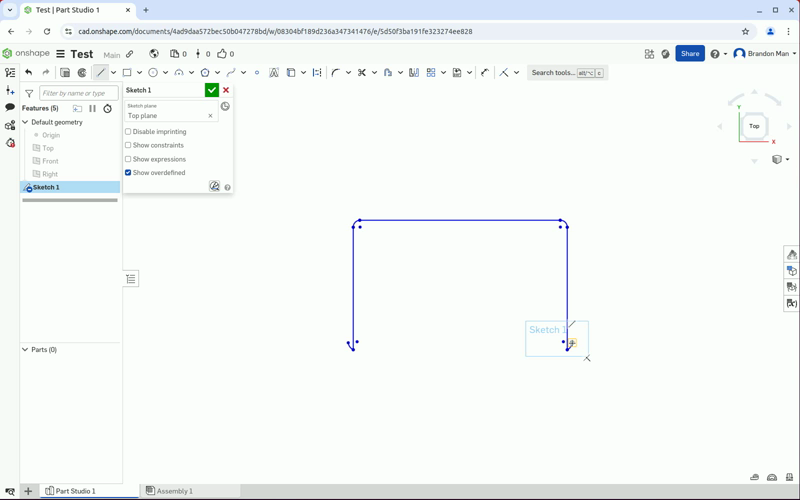
mouse_move(572, 222)
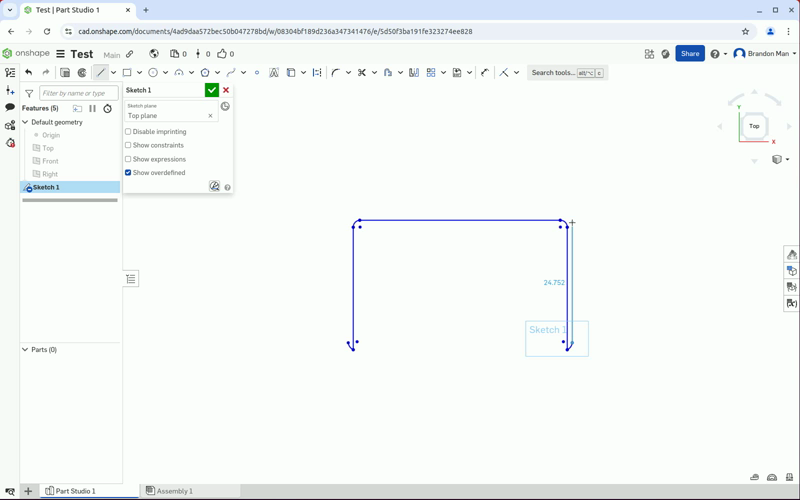
click(572, 222)
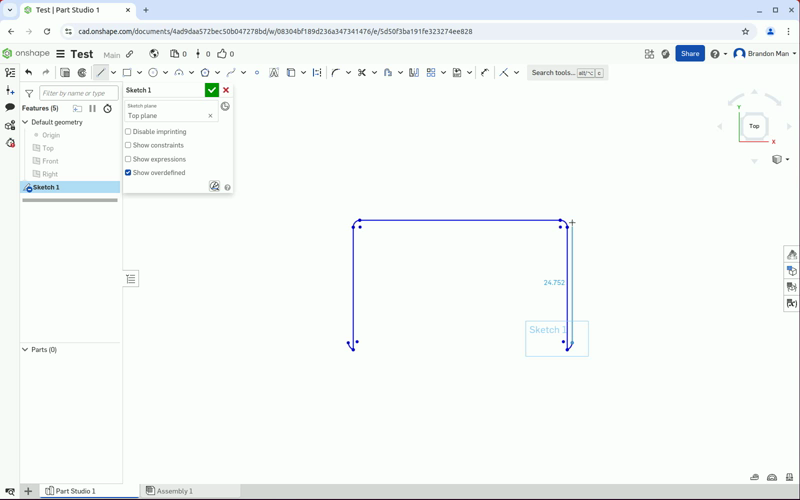
key_up(shift)
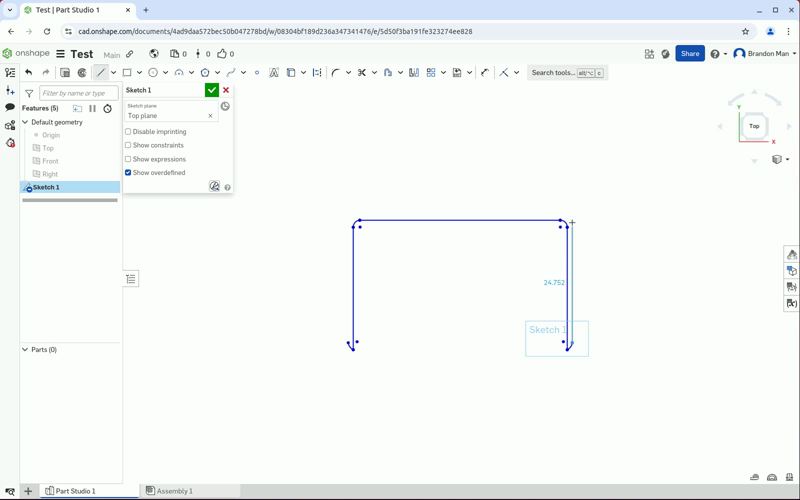
key(esc)
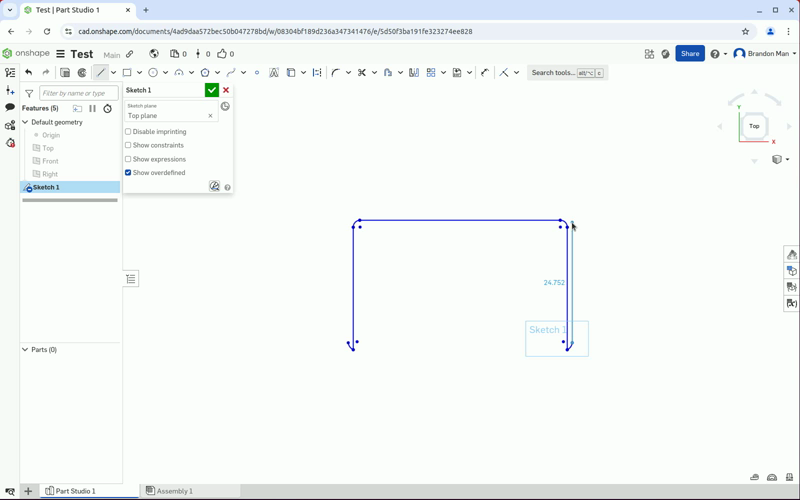
key(a)
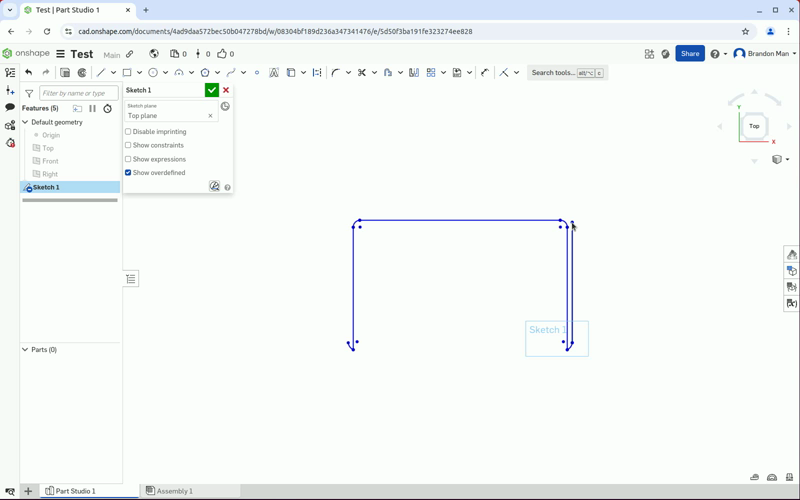
mouse_move(572, 222)
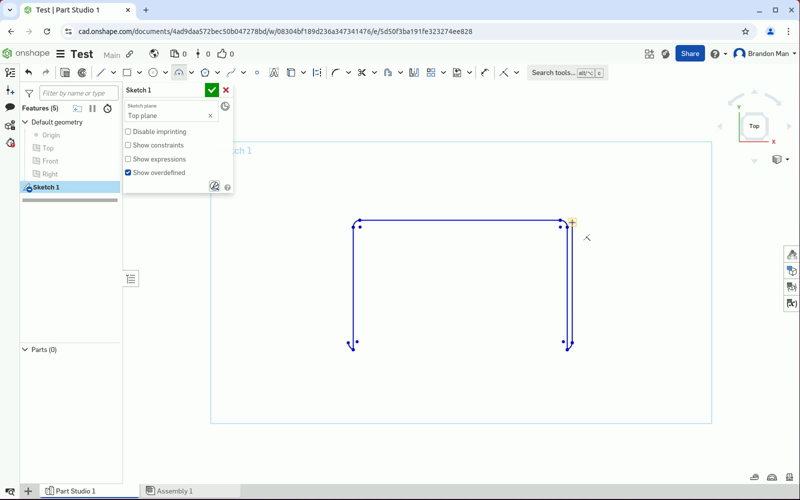
click(572, 222)
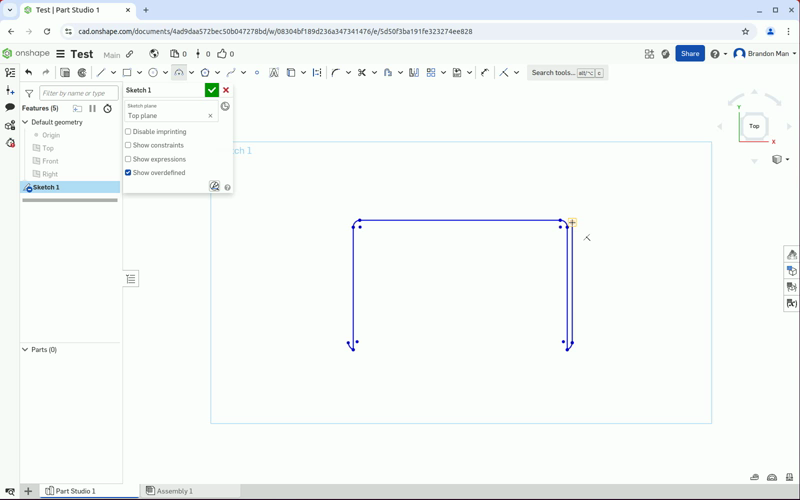
key_down(shift)
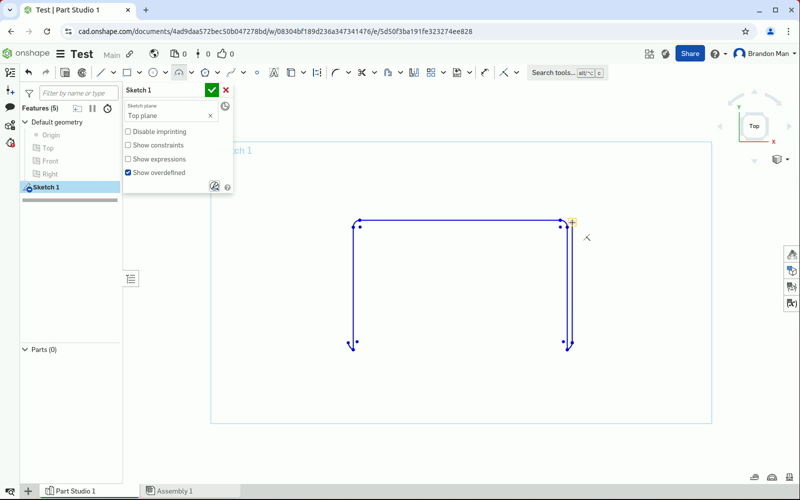
mouse_move(564, 215)
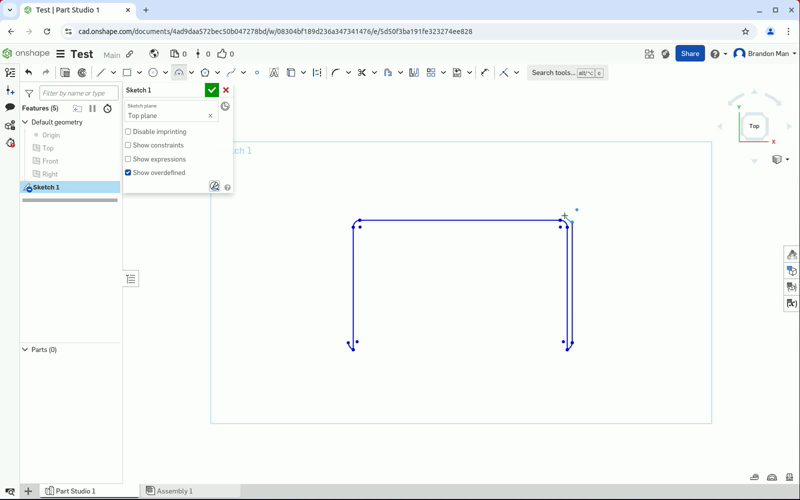
click(564, 215)
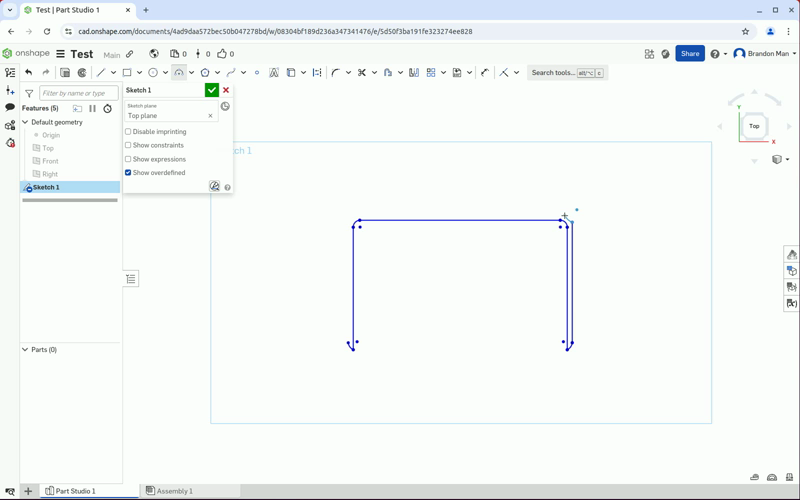
mouse_move(570, 217)
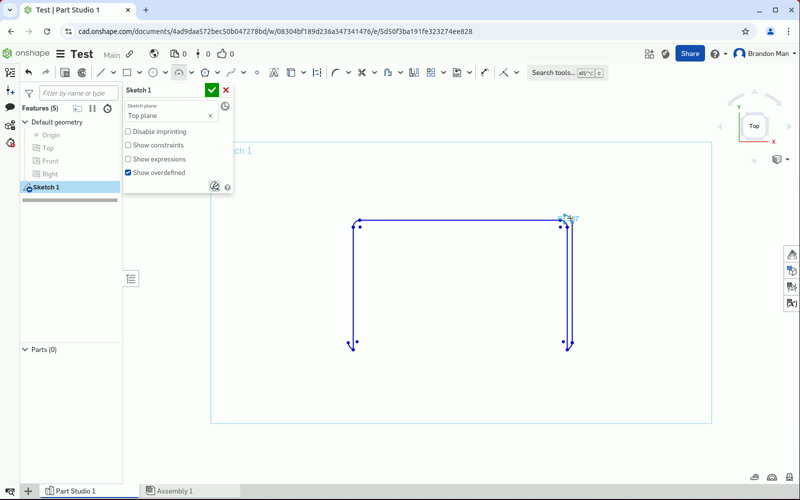
click(570, 217)
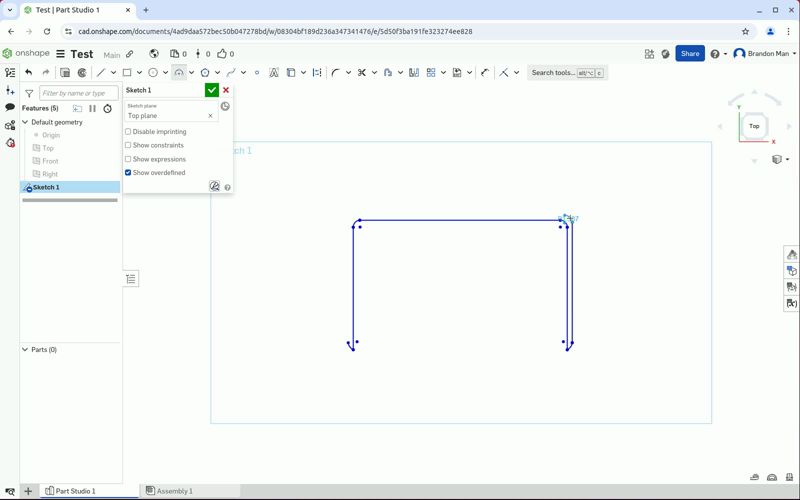
key_up(shift)
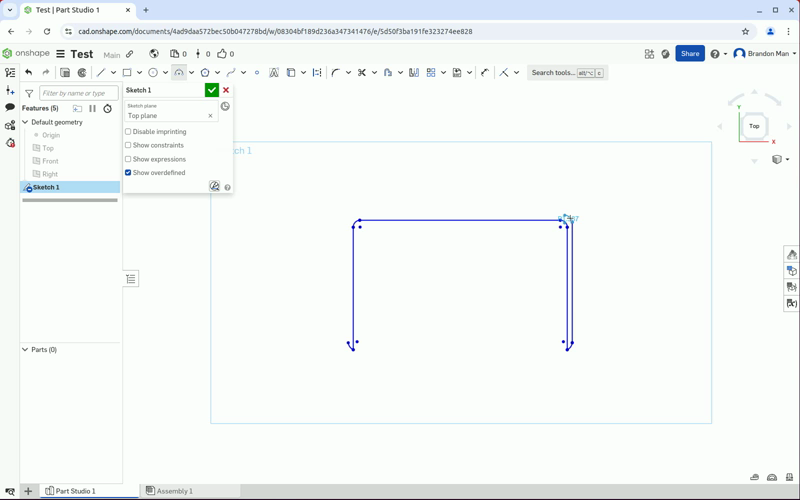
key(esc)
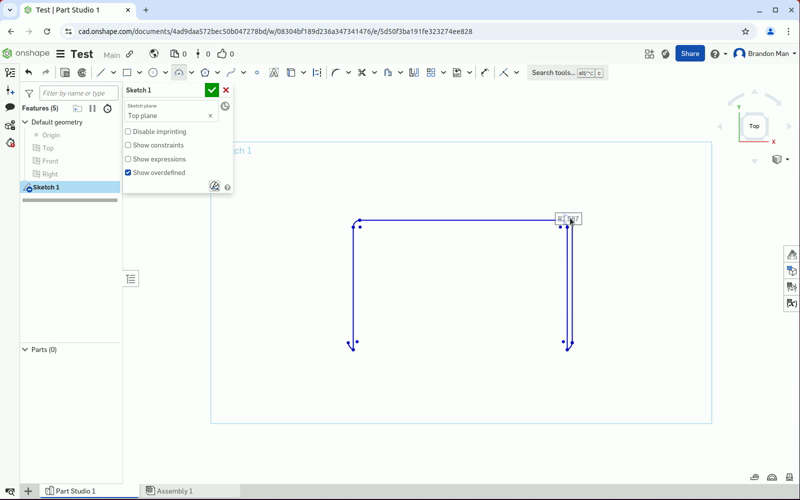
key(l)
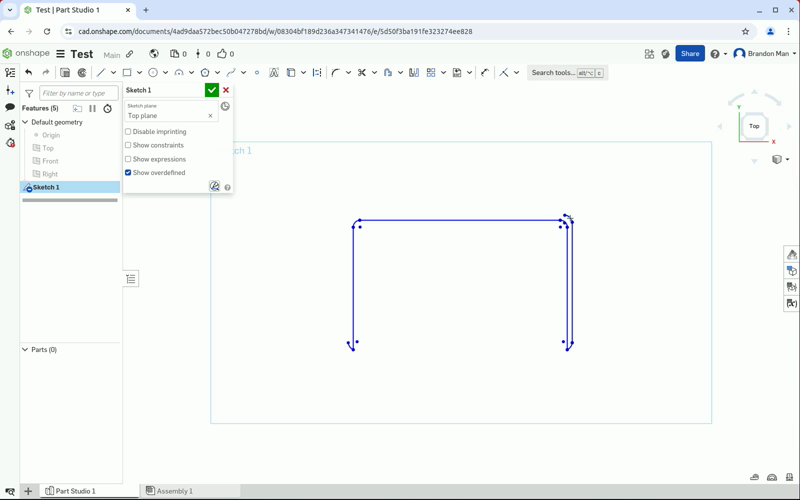
mouse_move(564, 215)
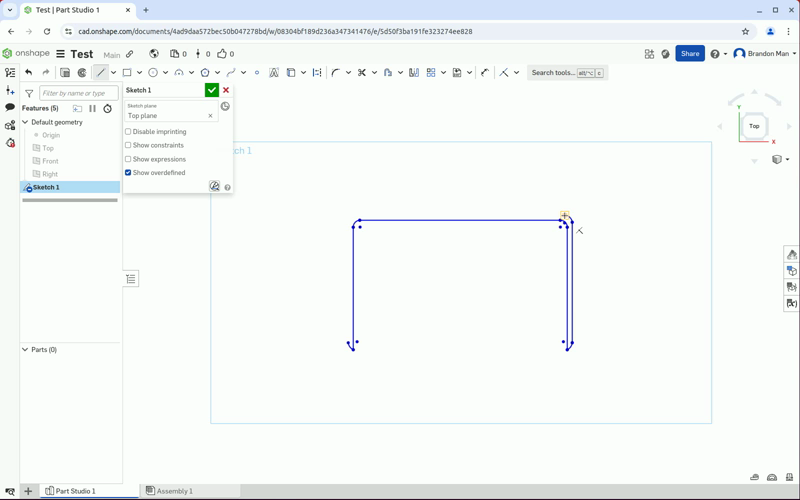
click(564, 215)
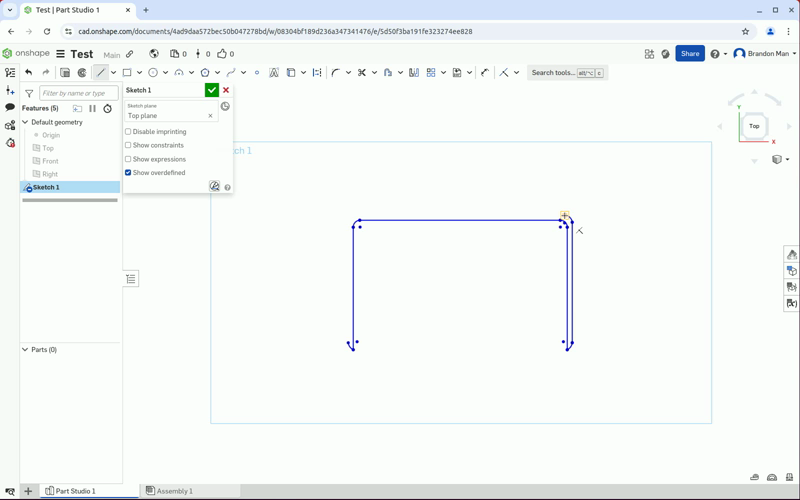
key_down(shift)
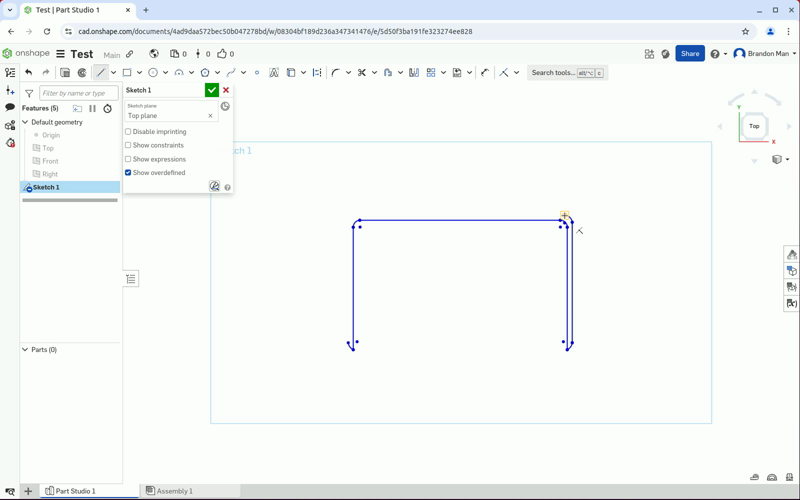
mouse_move(355, 215)
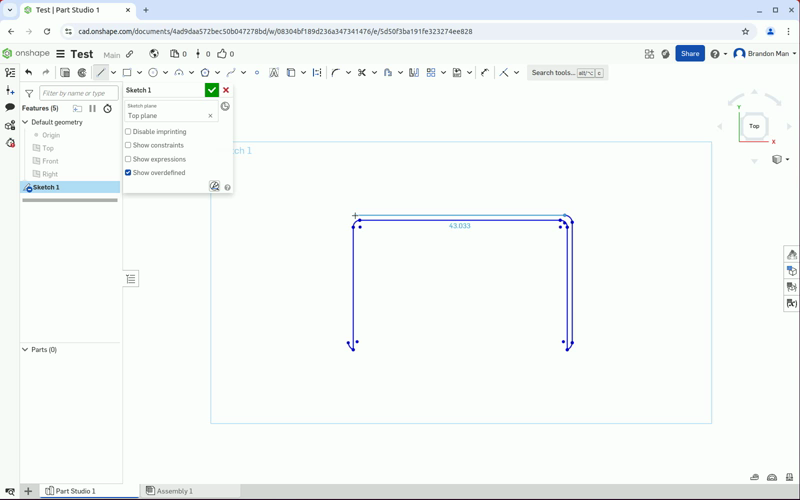
click(355, 215)
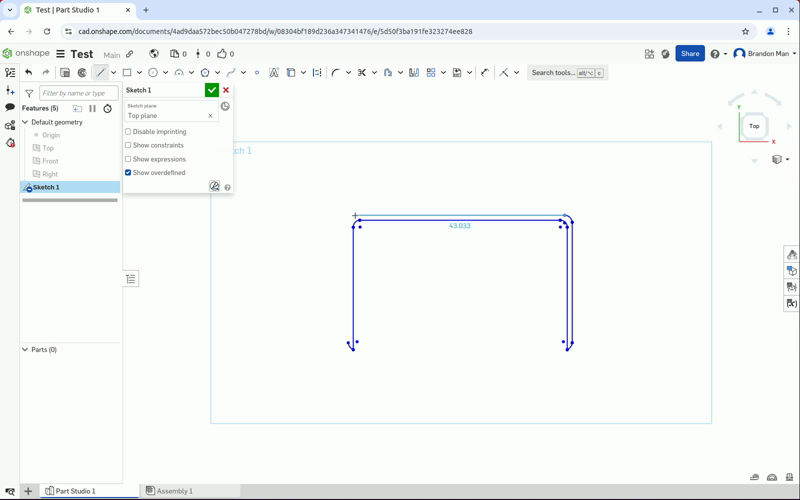
key_up(shift)
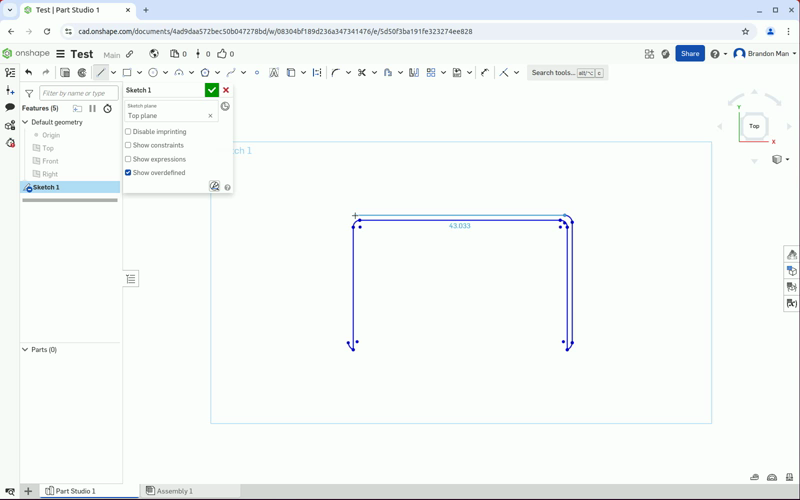
key(esc)
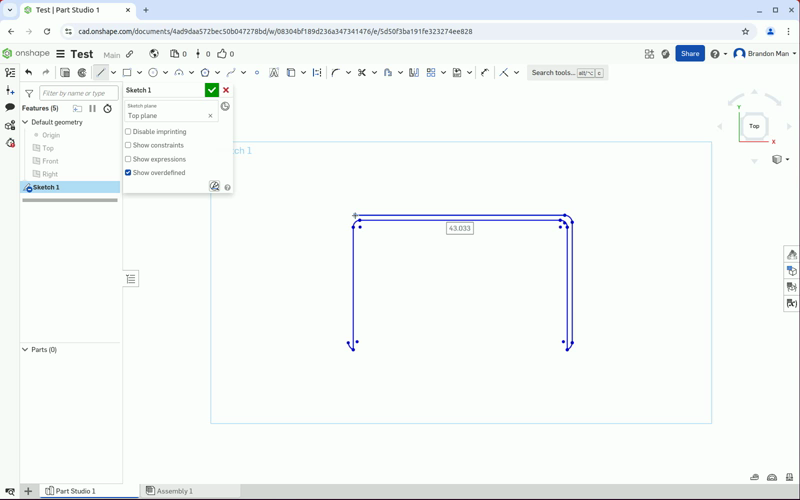
key(a)
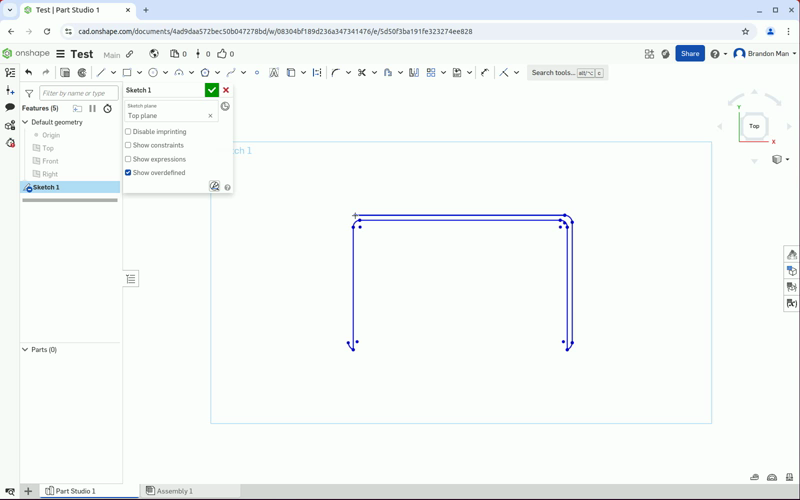
mouse_move(355, 215)
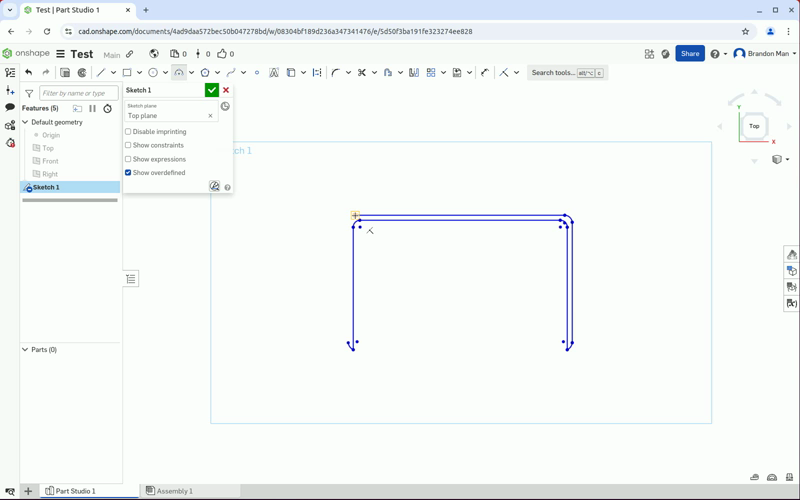
click(355, 215)
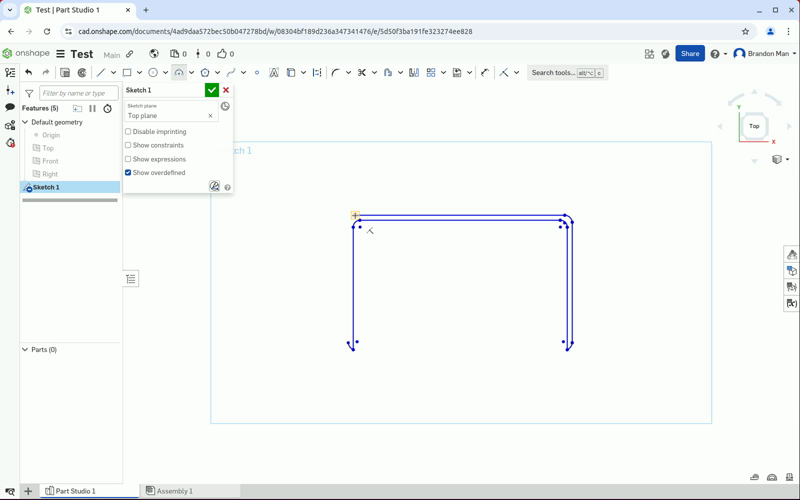
key_down(shift)
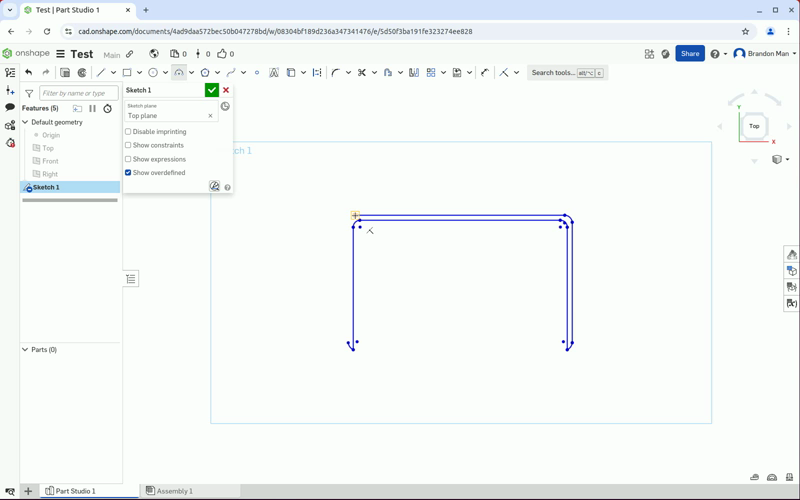
mouse_move(348, 222)
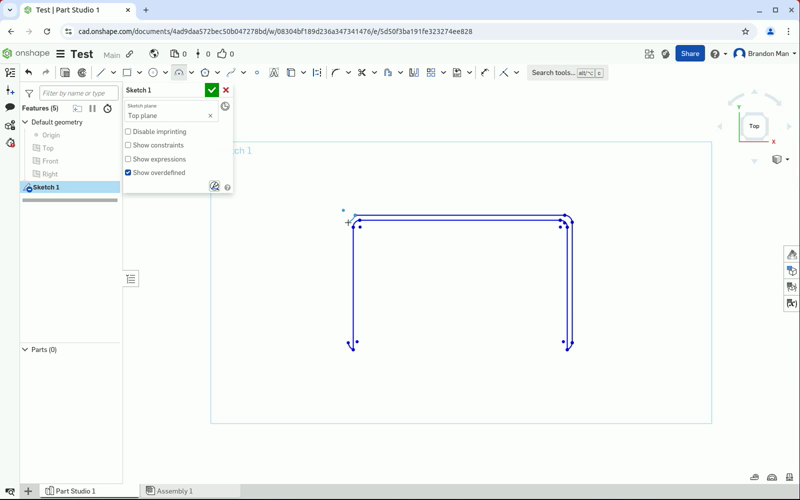
click(348, 222)
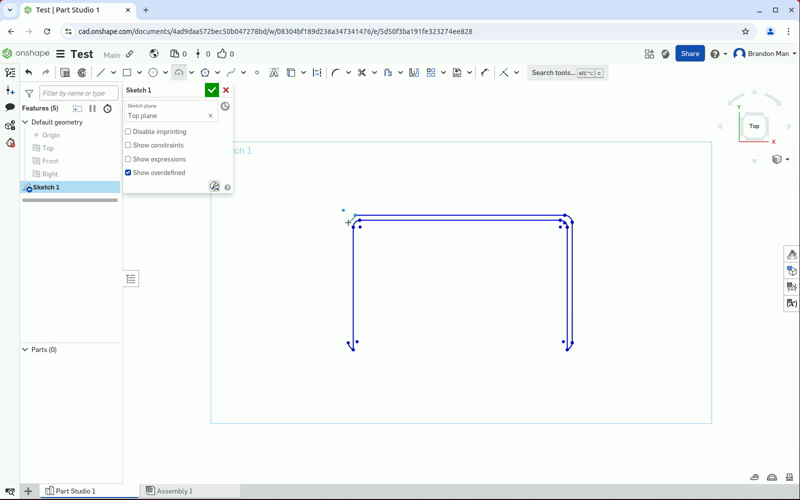
mouse_move(350, 217)
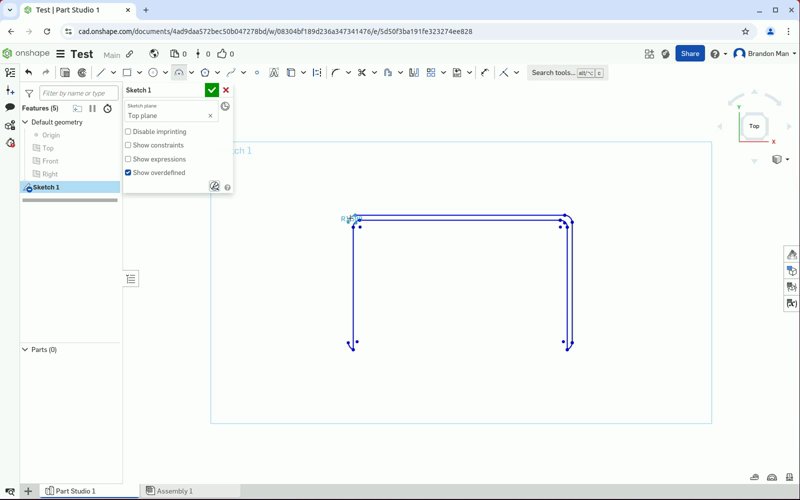
click(350, 217)
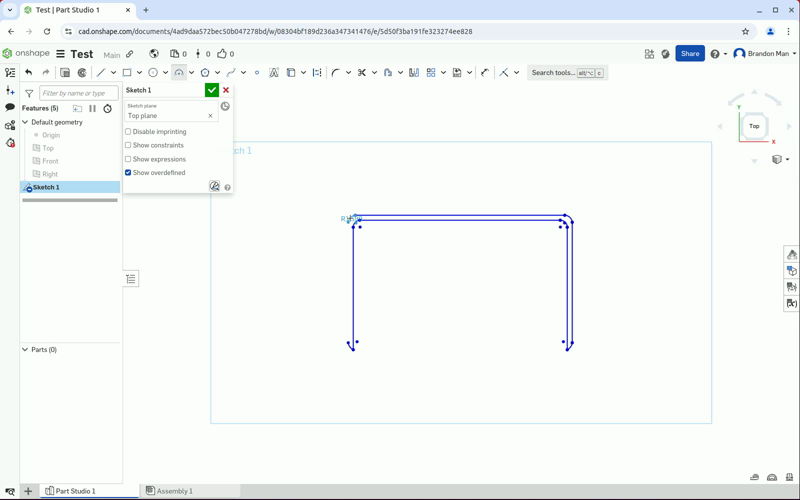
key_up(shift)
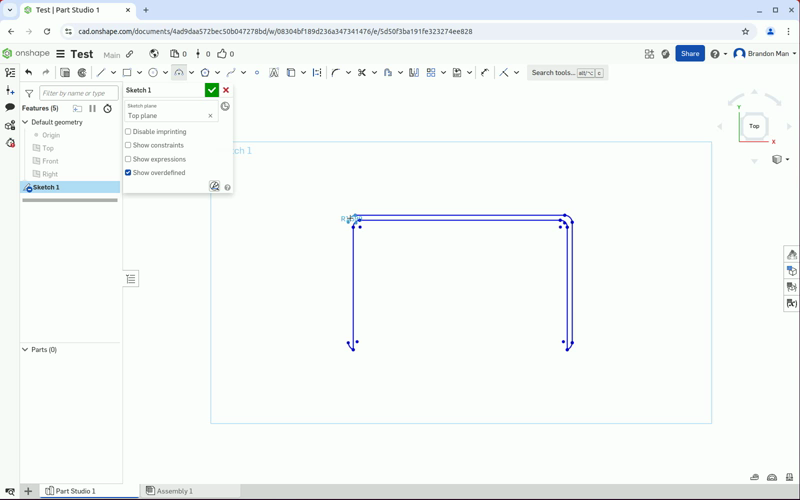
key(esc)
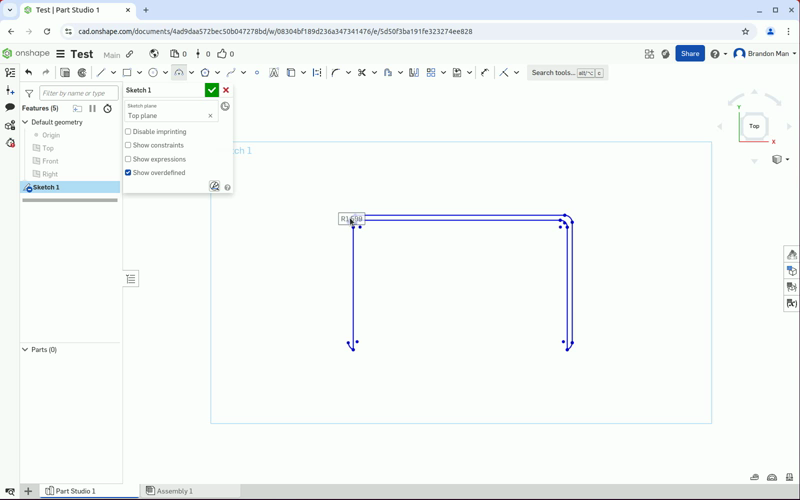
key(l)
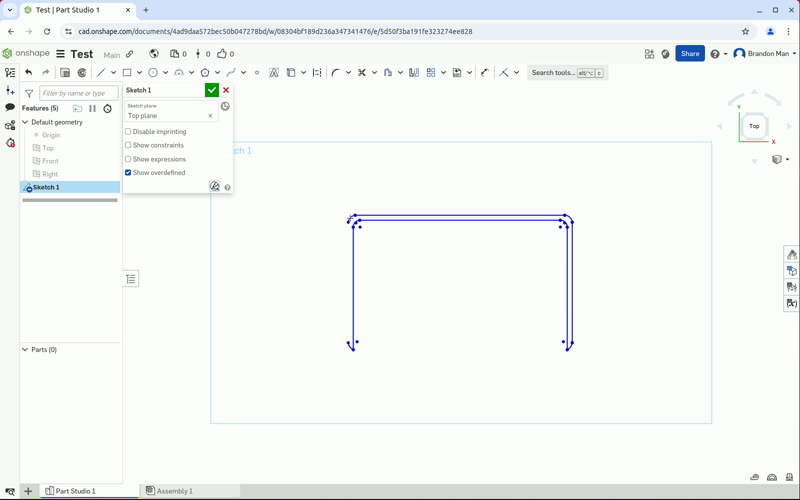
mouse_move(348, 222)
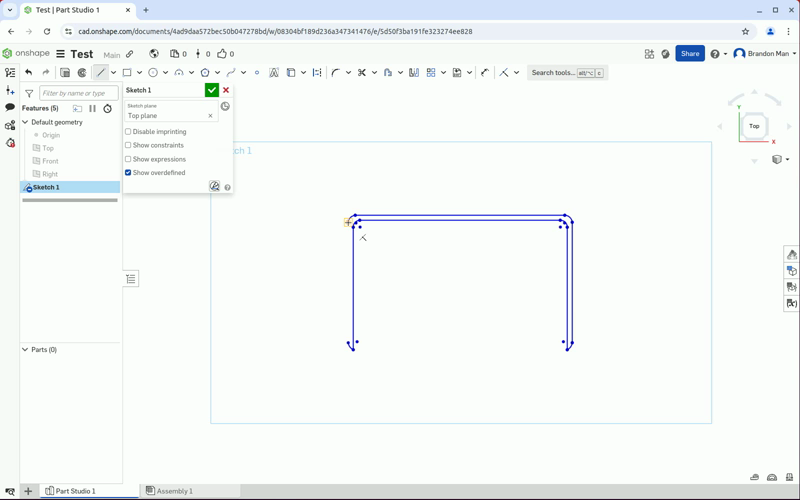
click(348, 222)
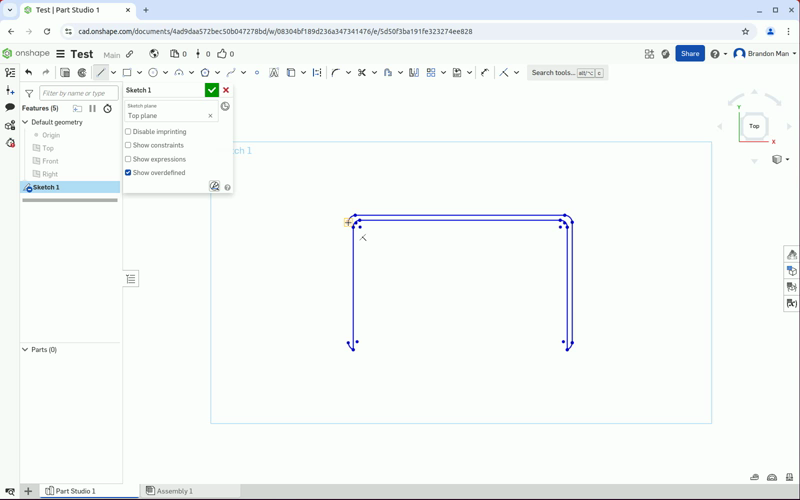
key_down(shift)
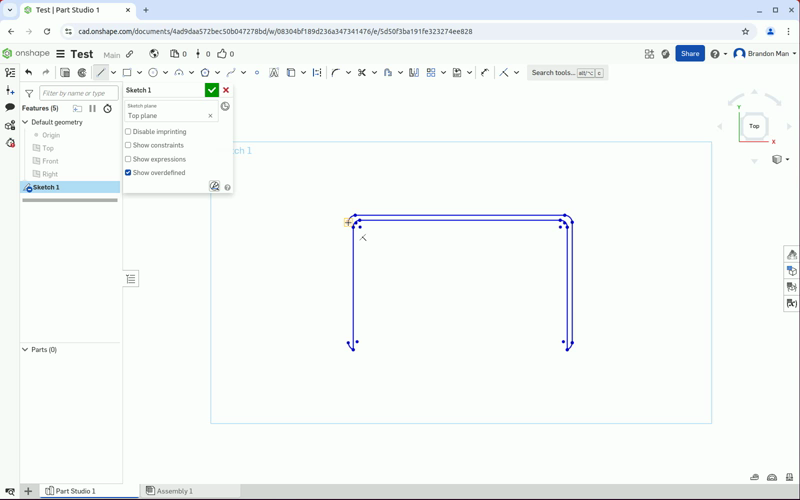
mouse_move(348, 342)
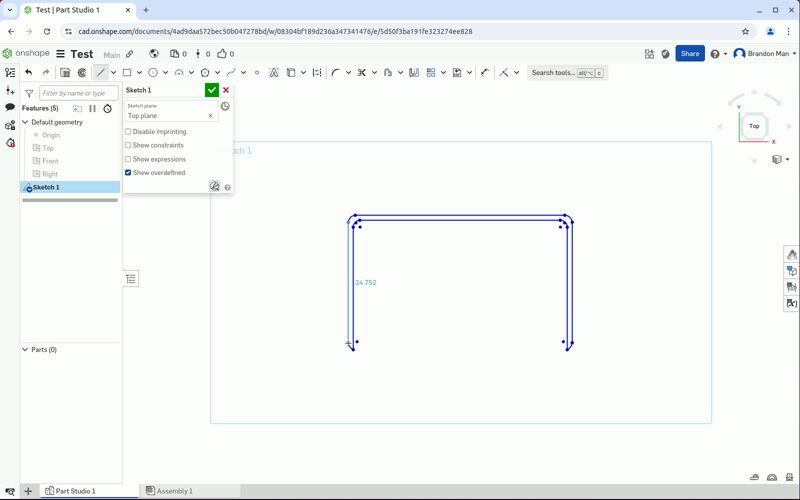
scroll(6)
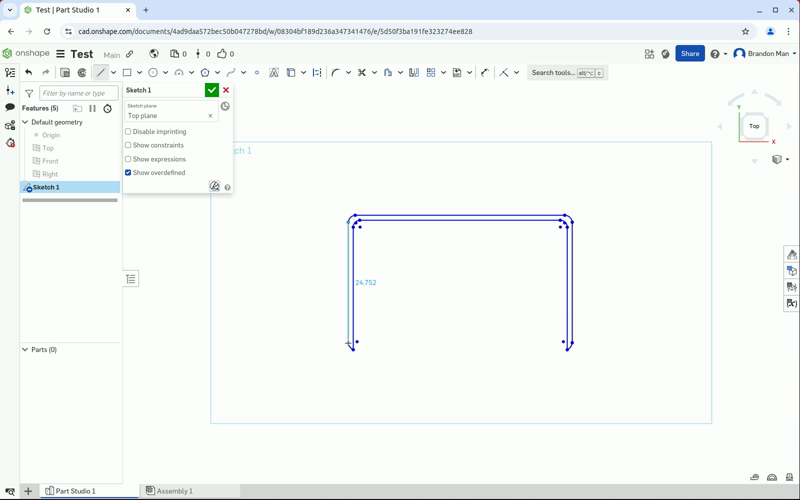
scroll(6)
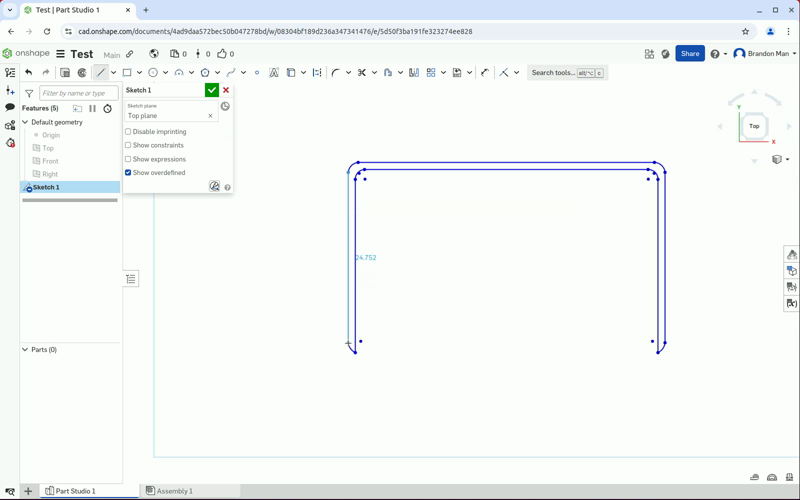
scroll(6)
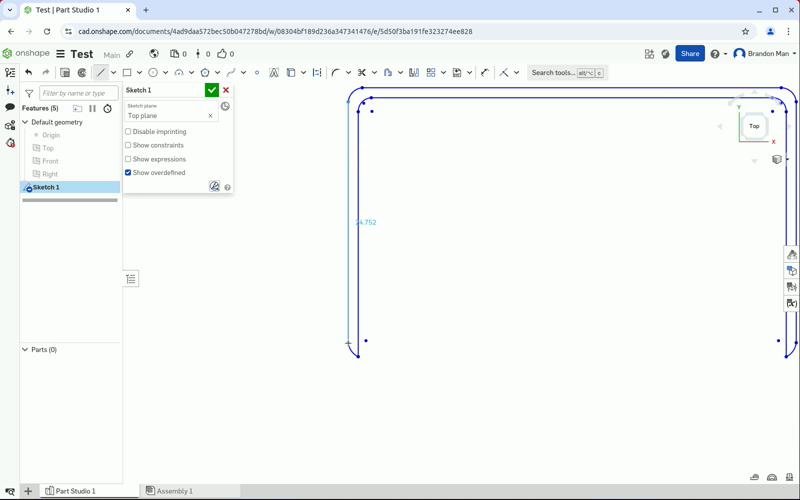
scroll(6)
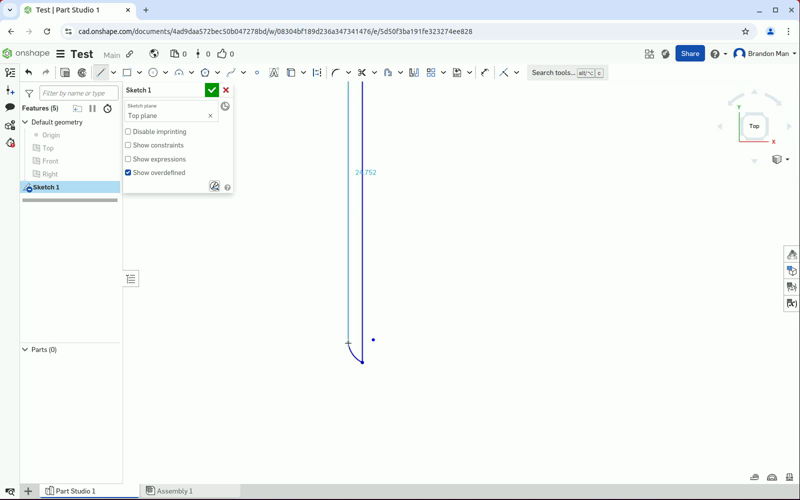
scroll(6)
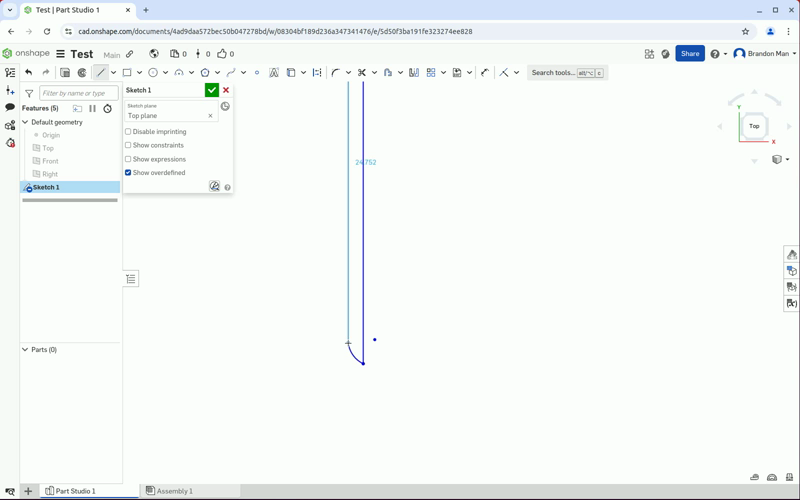
scroll(6)
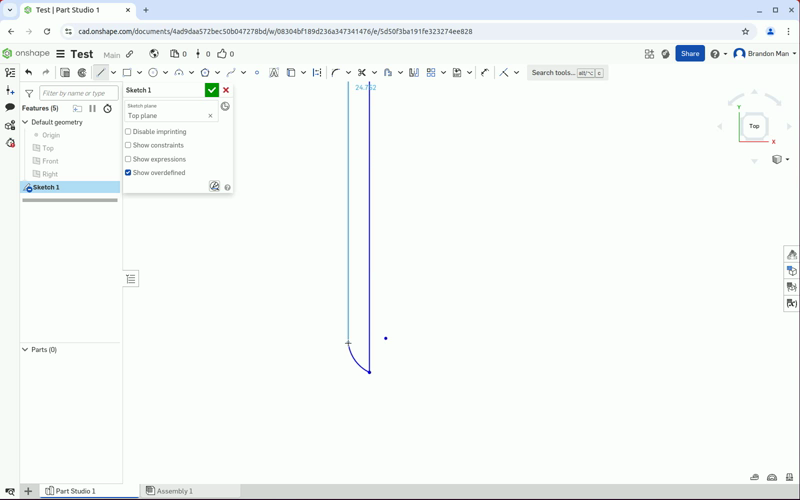
scroll(6)
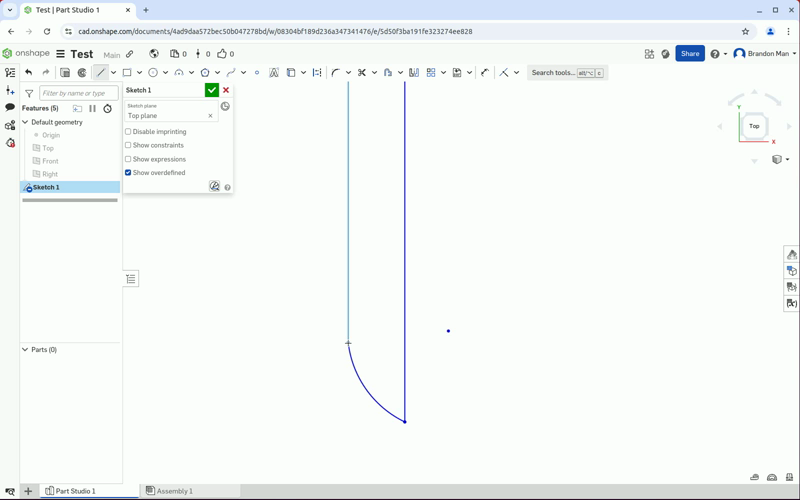
key_up(shift)
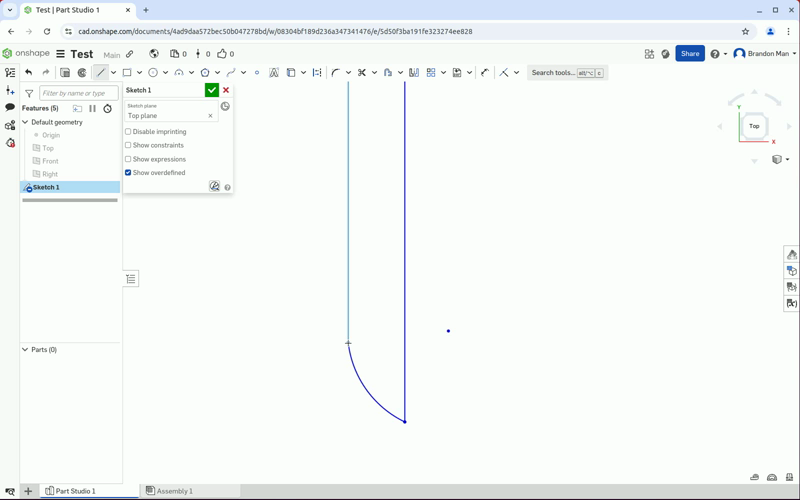
click(348, 342)
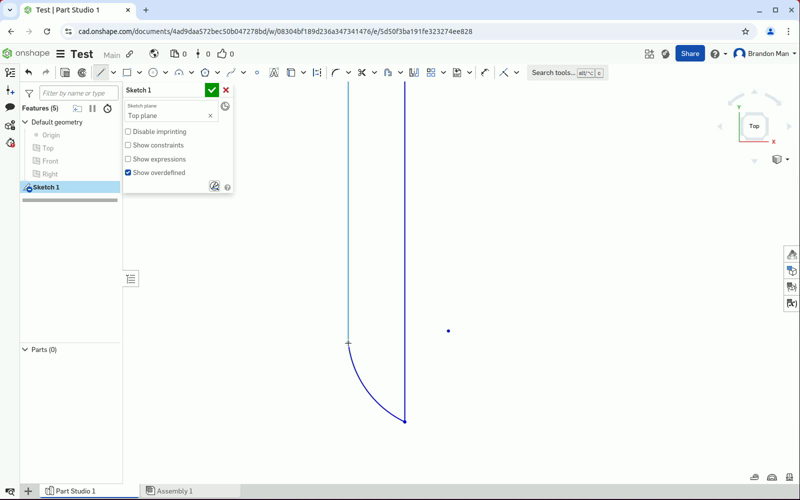
scroll(-6)
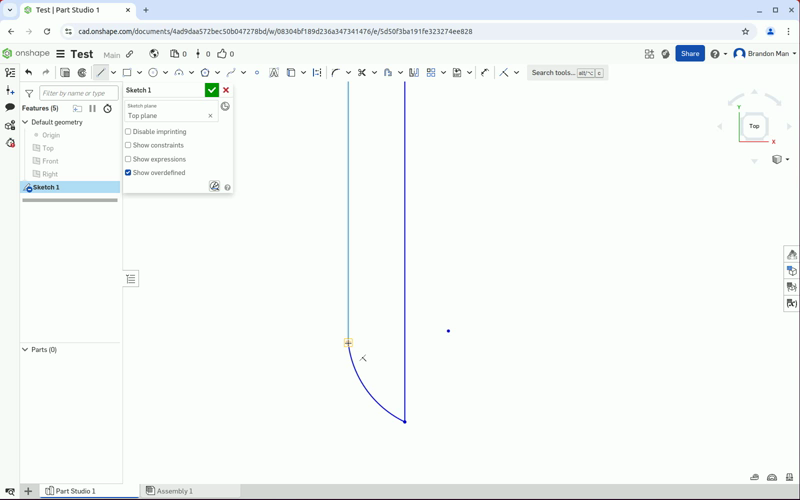
scroll(-6)
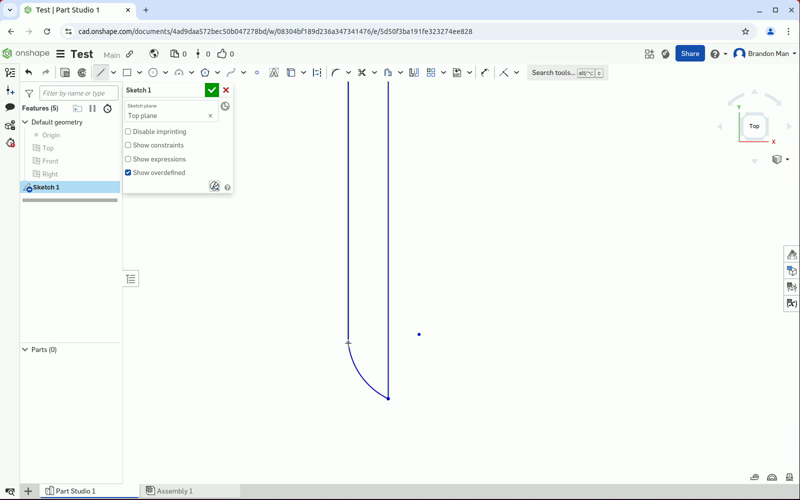
scroll(-6)
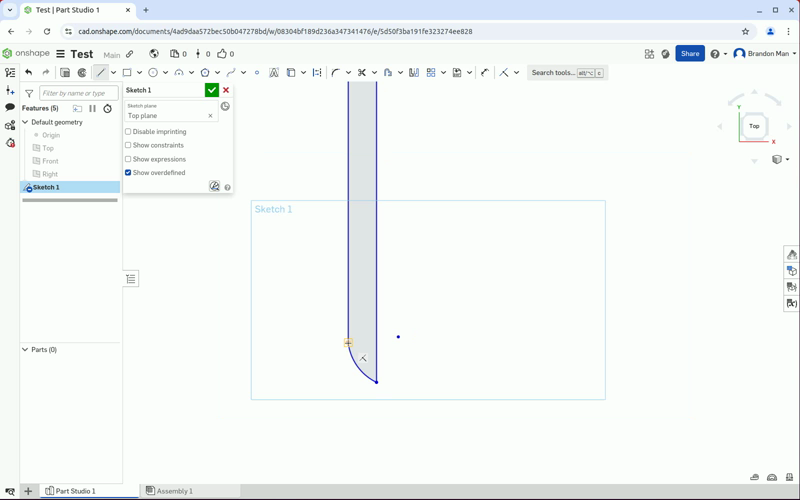
scroll(-6)
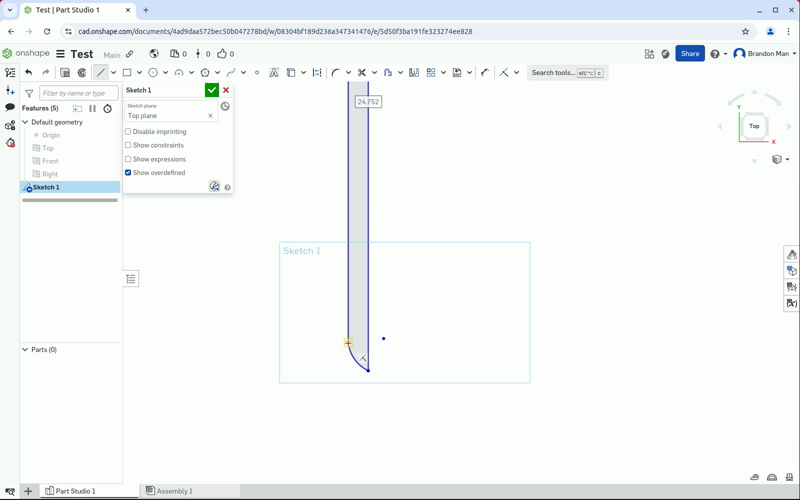
scroll(-6)
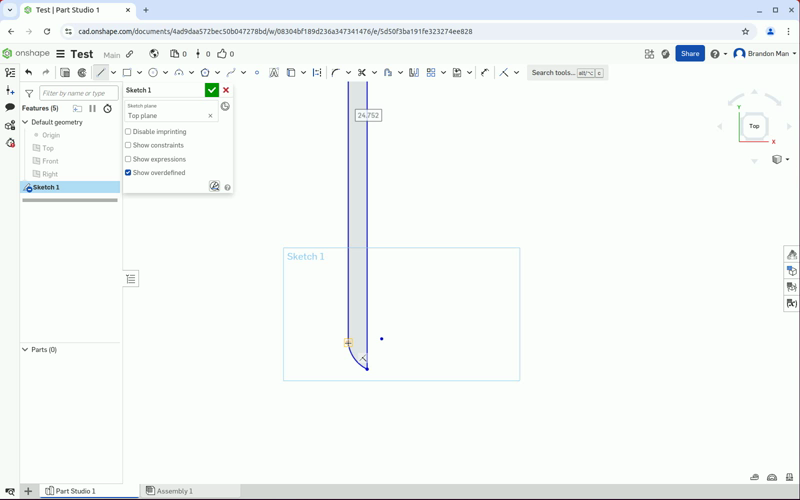
scroll(-6)
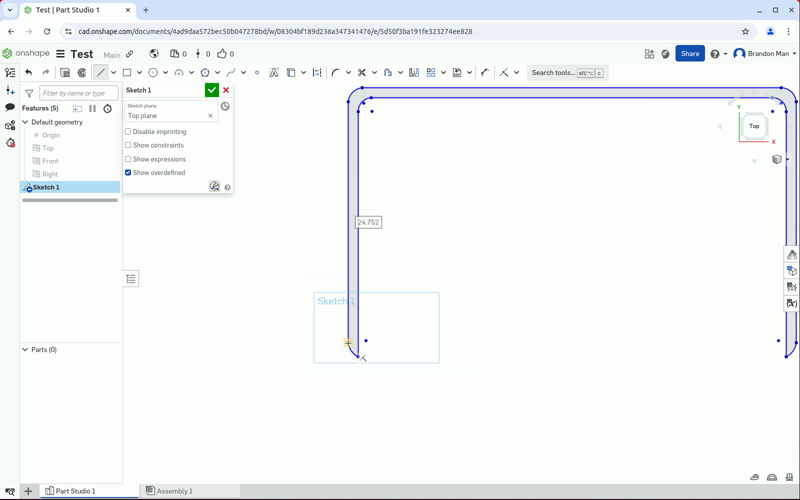
scroll(-6)
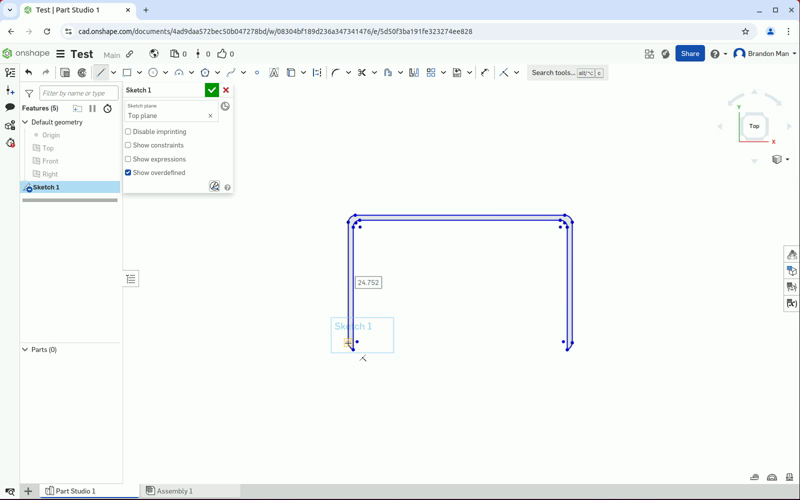
key(esc)
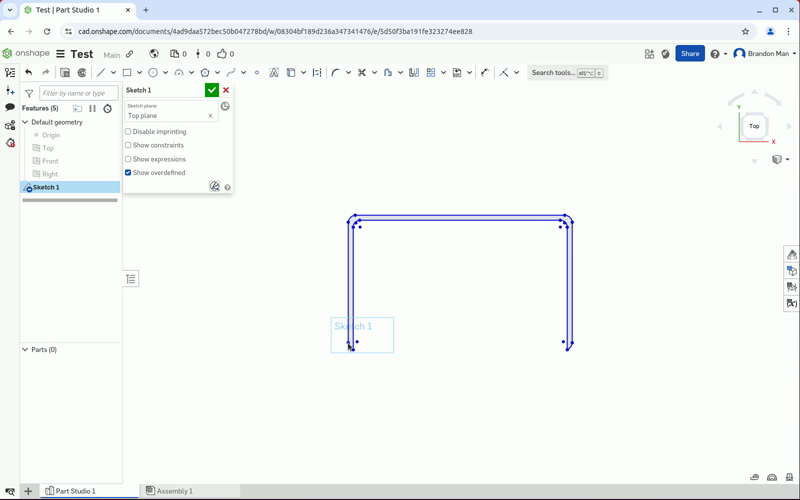
mouse_move(354, 219)
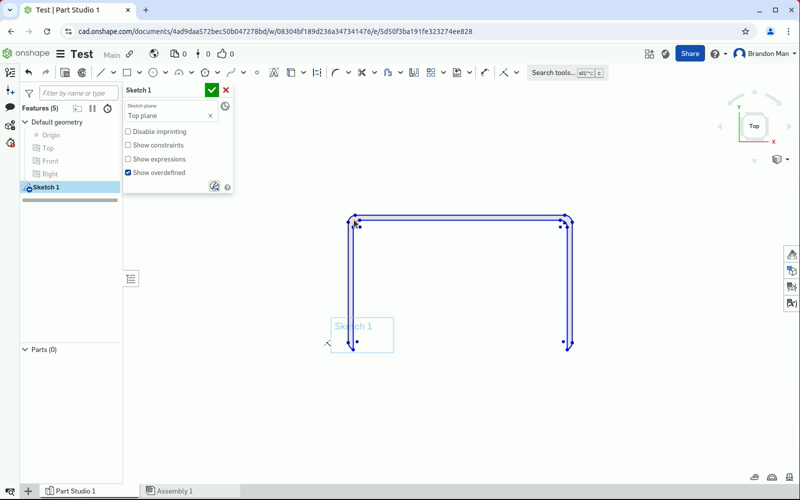
click(354, 219)
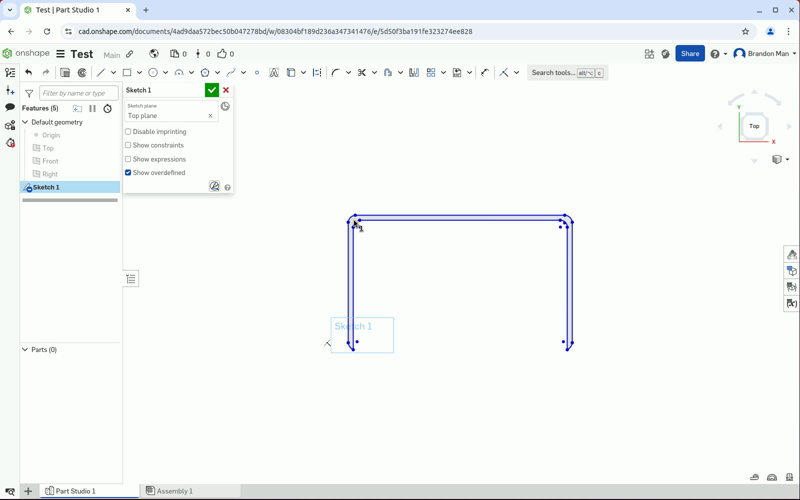
mouse_move(73, 352)
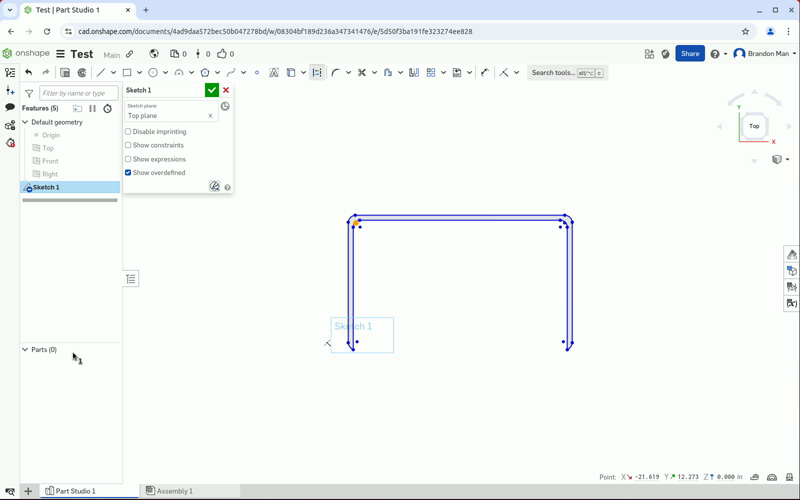
key(shift+y)
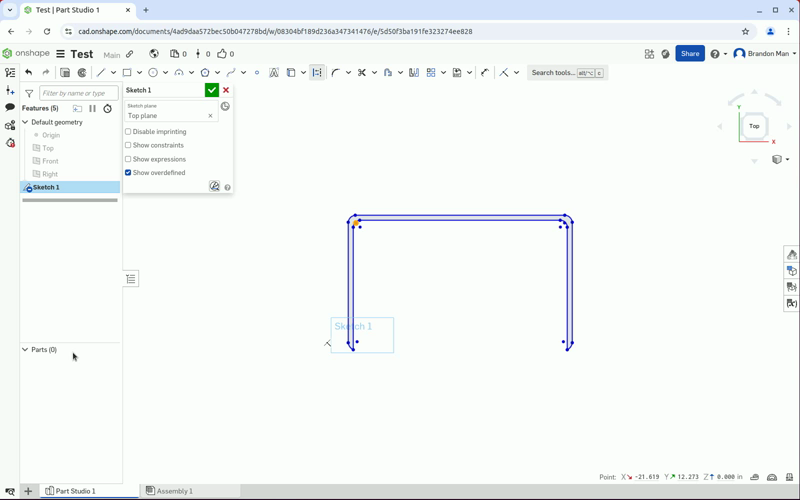
key(shift+e)
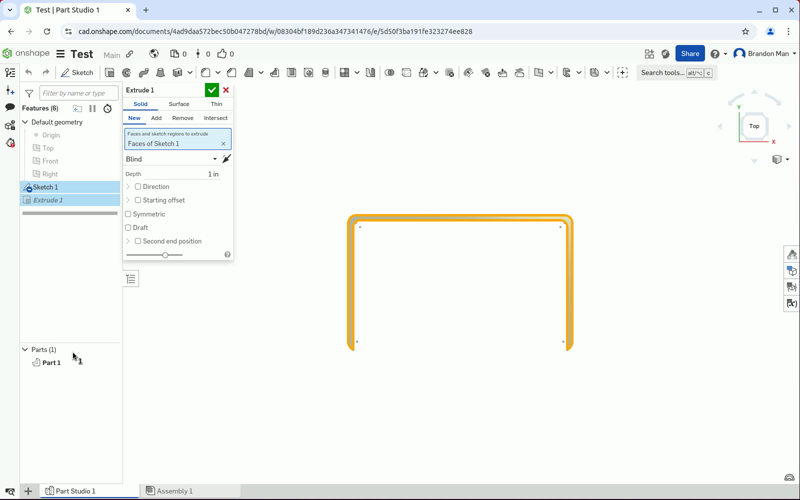
mouse_move(143, 106)
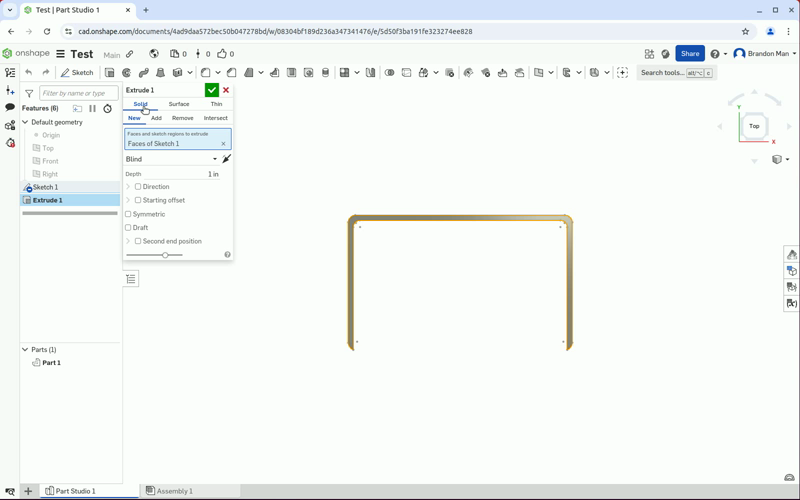
click(143, 106)
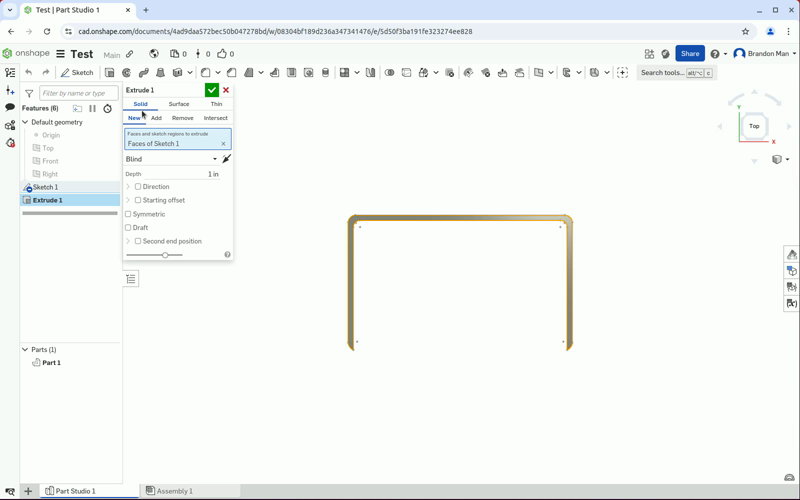
mouse_move(137, 120)
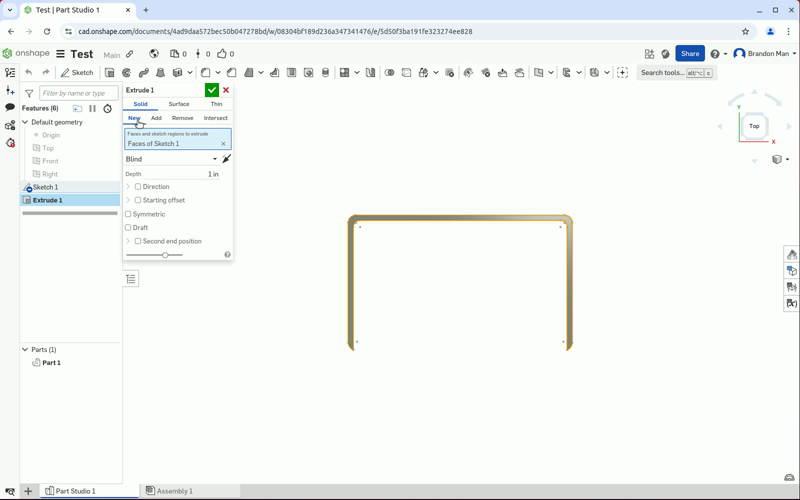
click(137, 120)
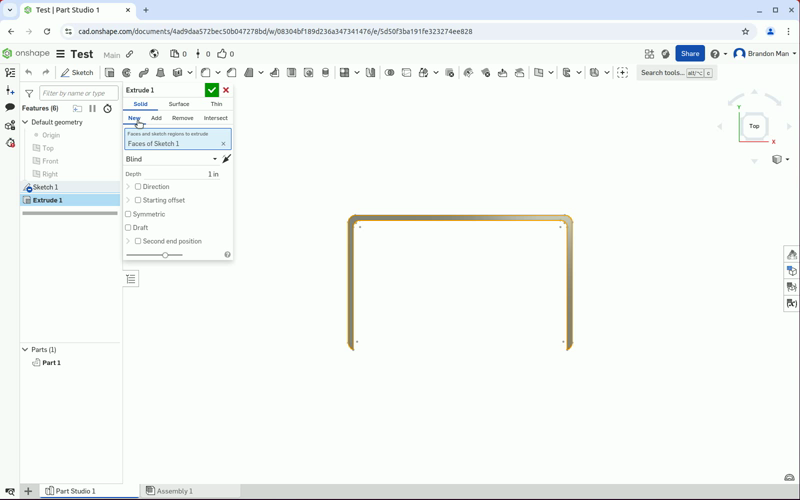
key(tab, 4)
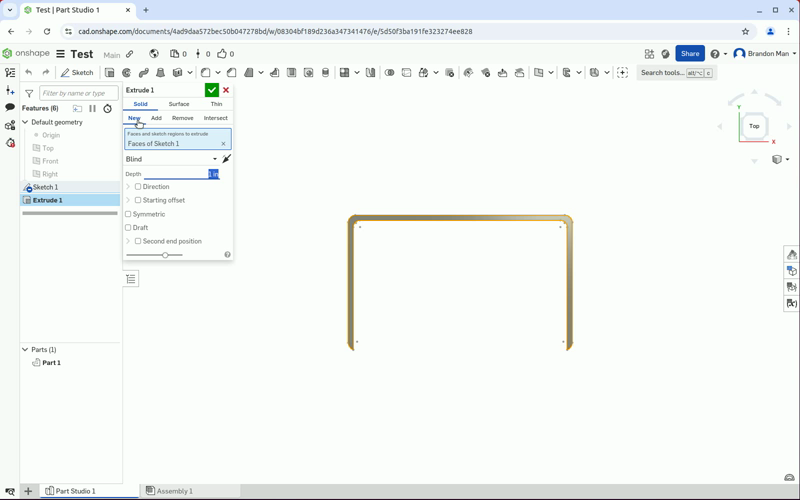
text(18.535)
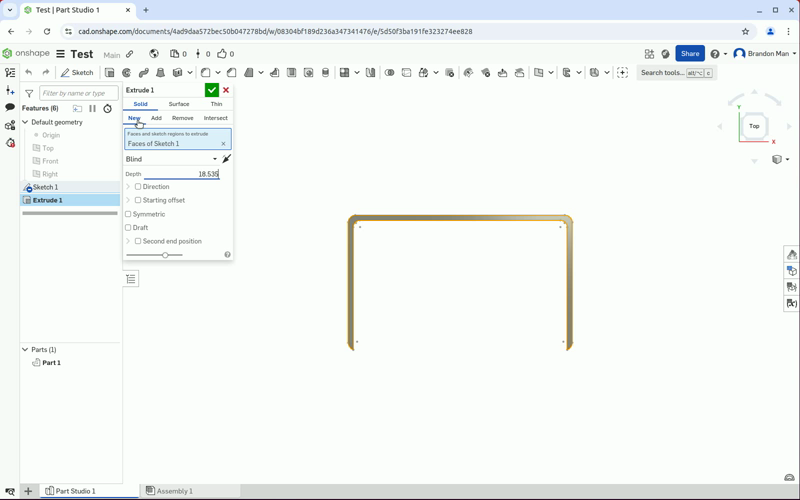
key(enter)
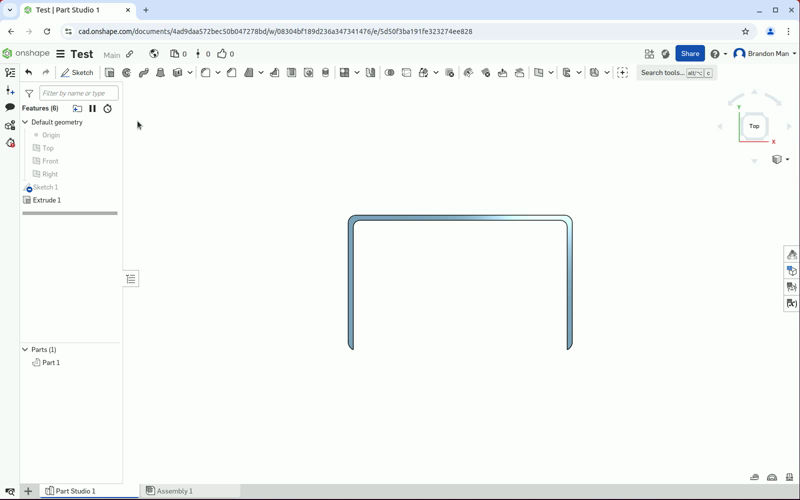
key(shift+h)
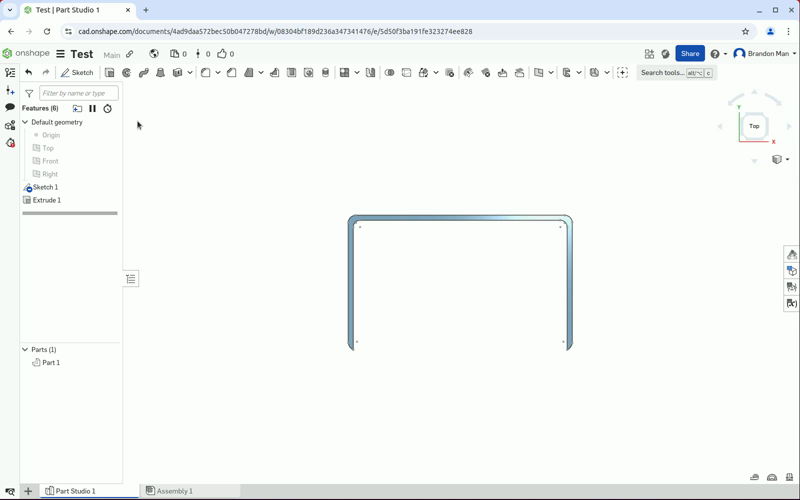
key(shift+h)
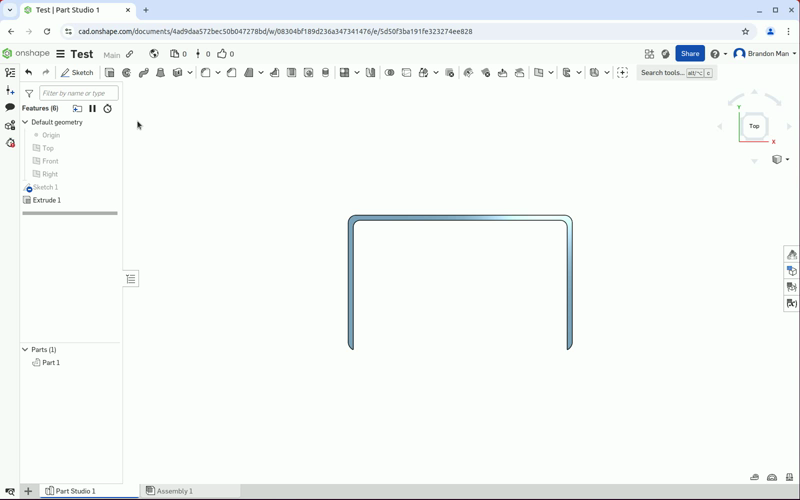
mouse_move(73, 189)
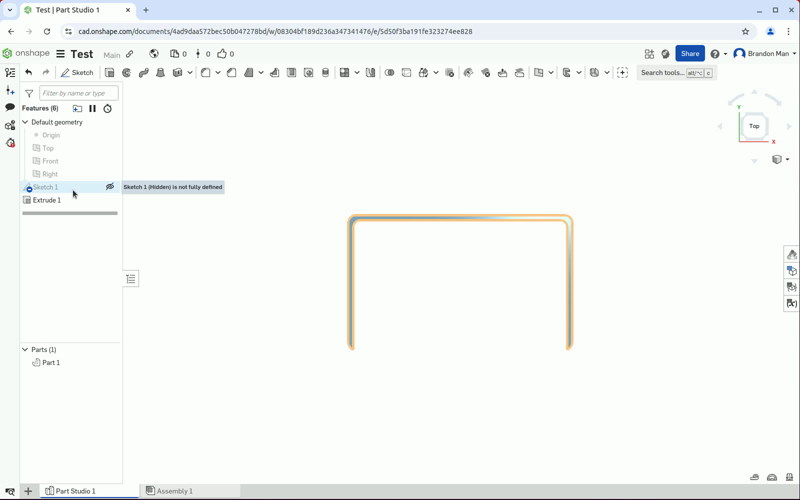
click(73, 189)
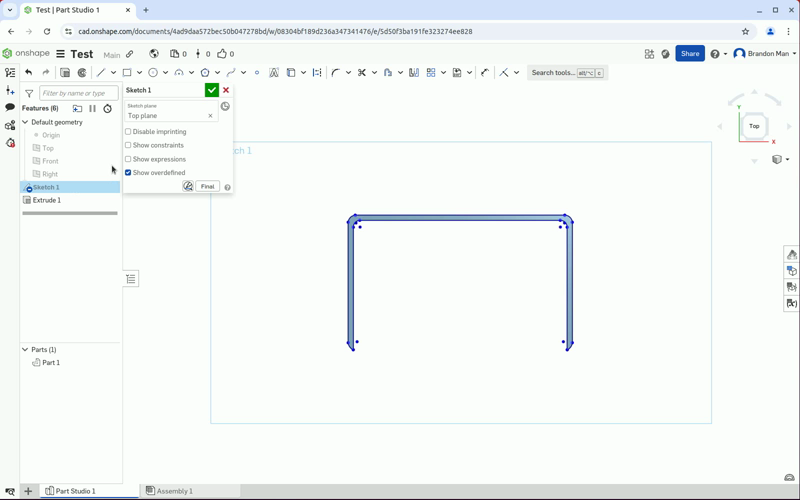
mouse_move(229, 92)
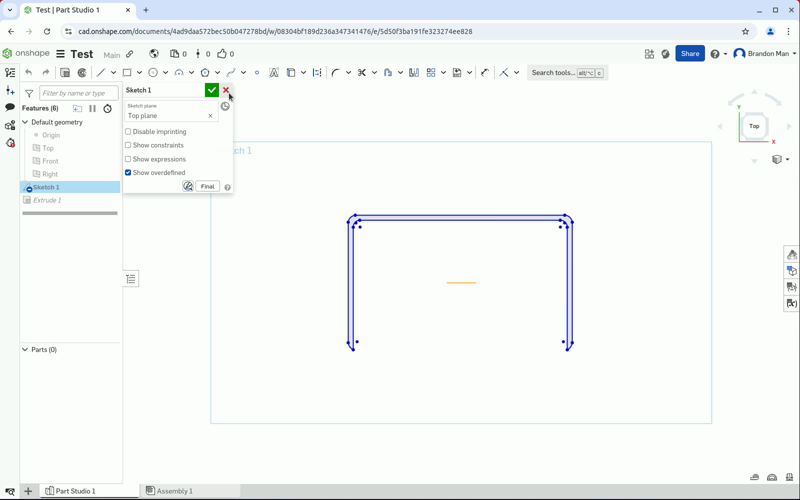
click(229, 92)
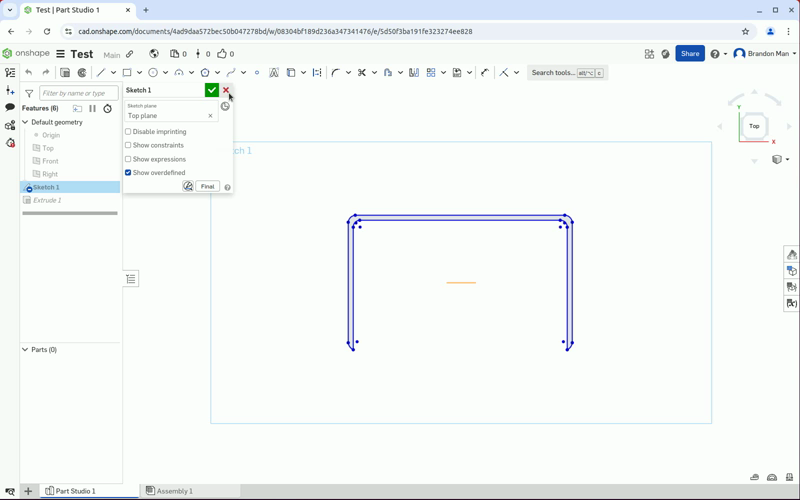
key(shift+s)
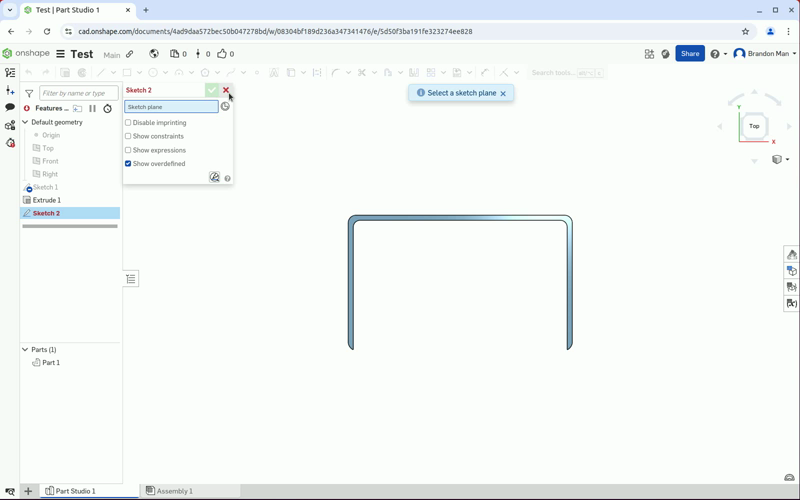
mouse_move(73, 150)
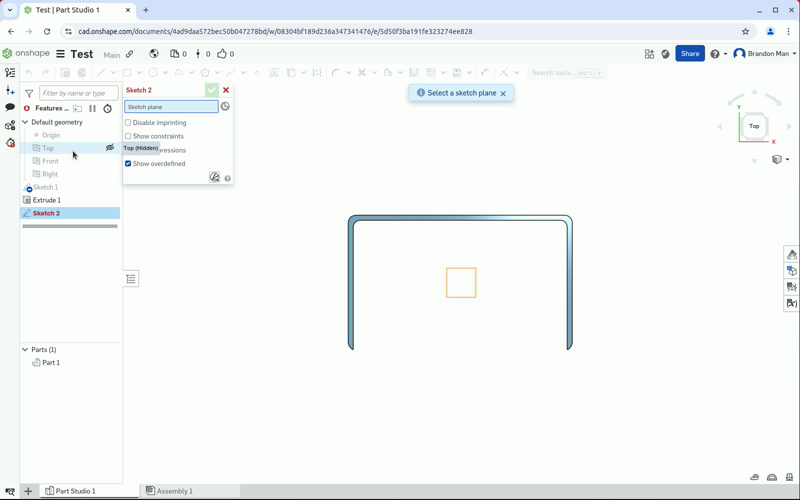
click(73, 150)
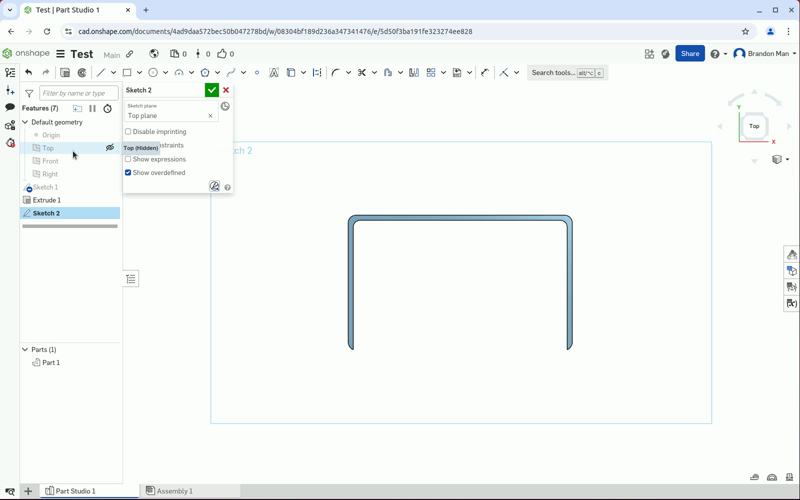
mouse_move(73, 352)
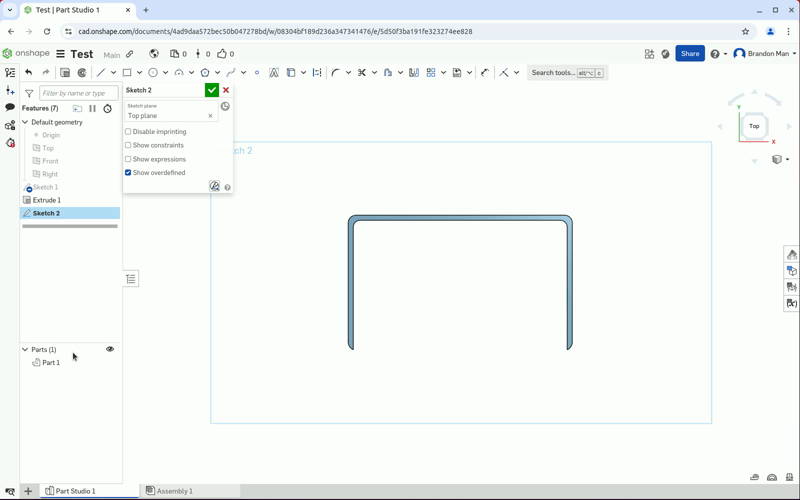
key(y)
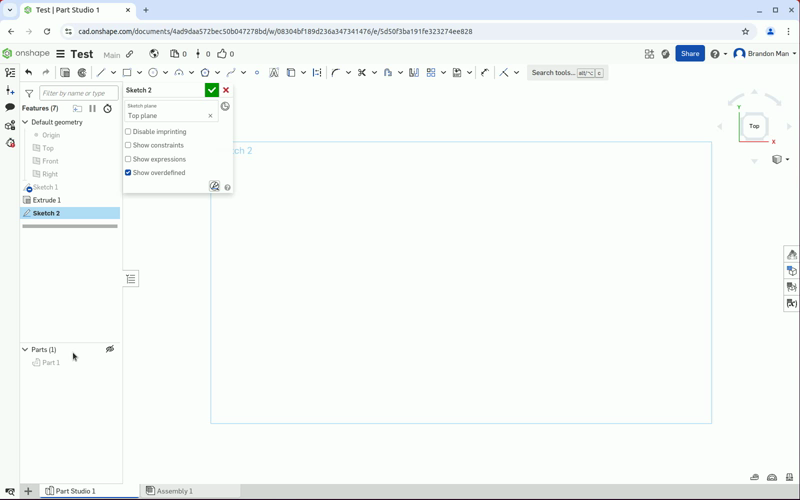
key(a)
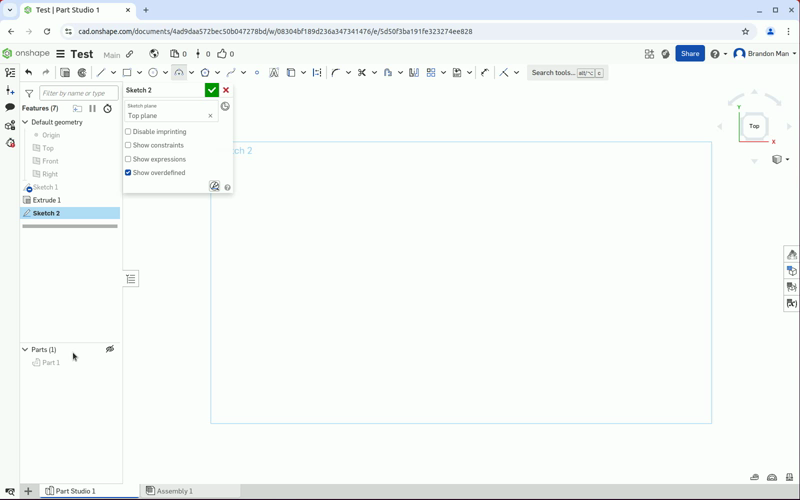
key_down(shift)
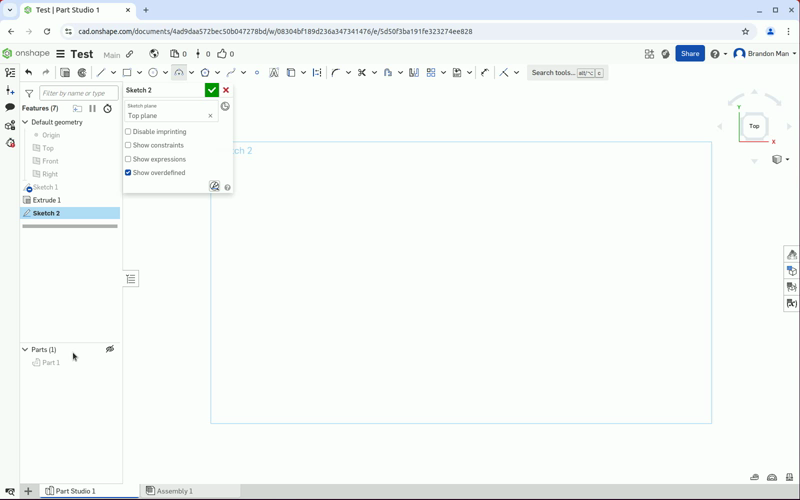
mouse_move(351, 349)
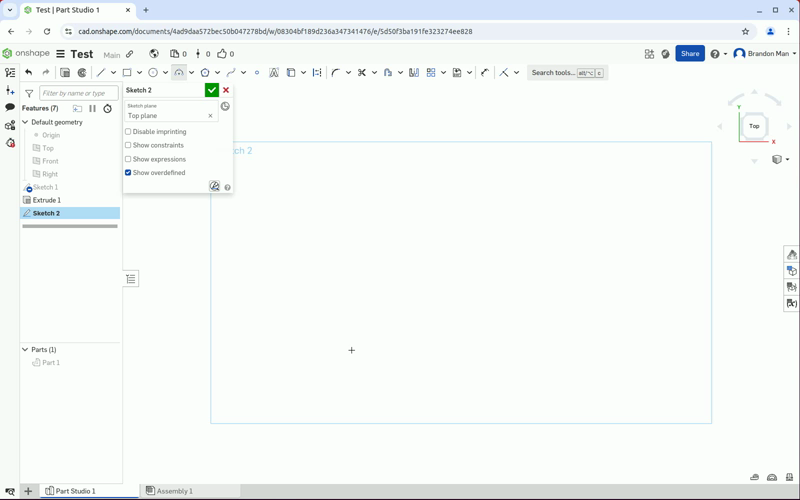
click(351, 349)
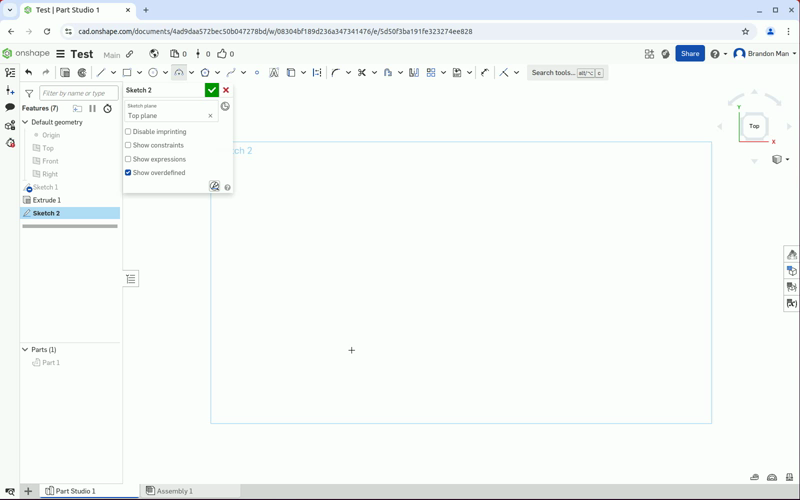
key_up(shift)
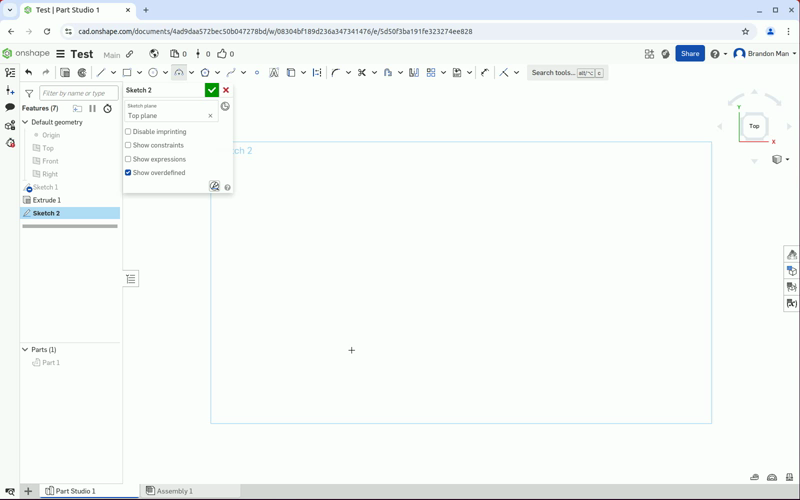
key_down(shift)
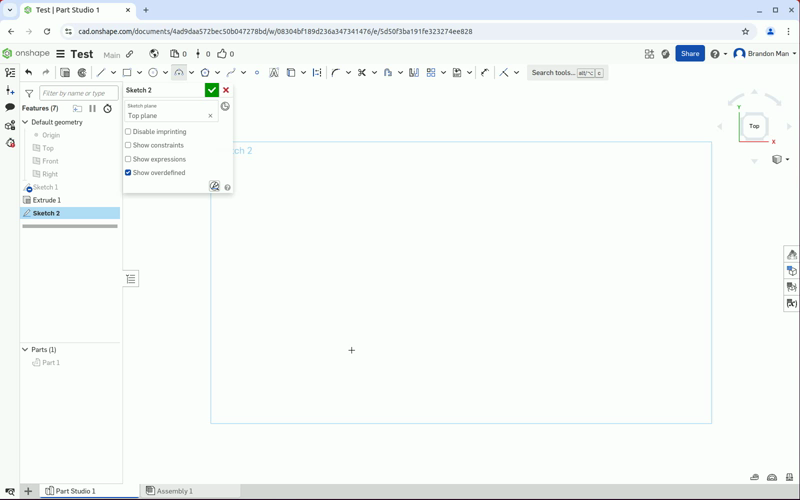
mouse_move(356, 349)
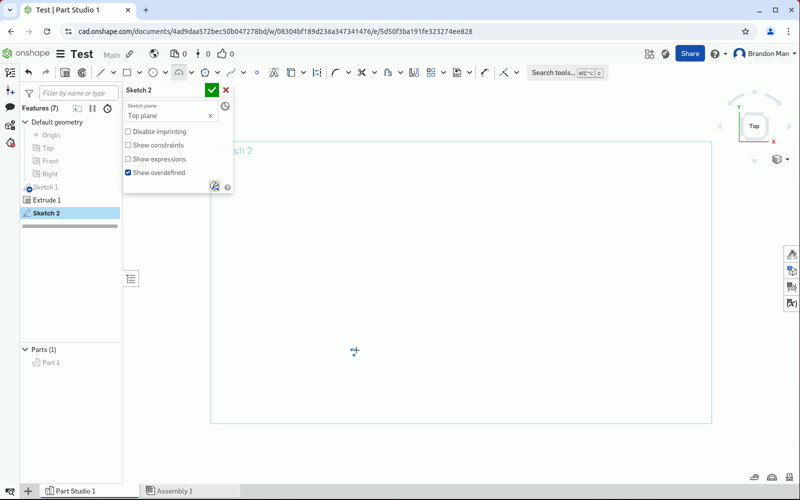
scroll(6)
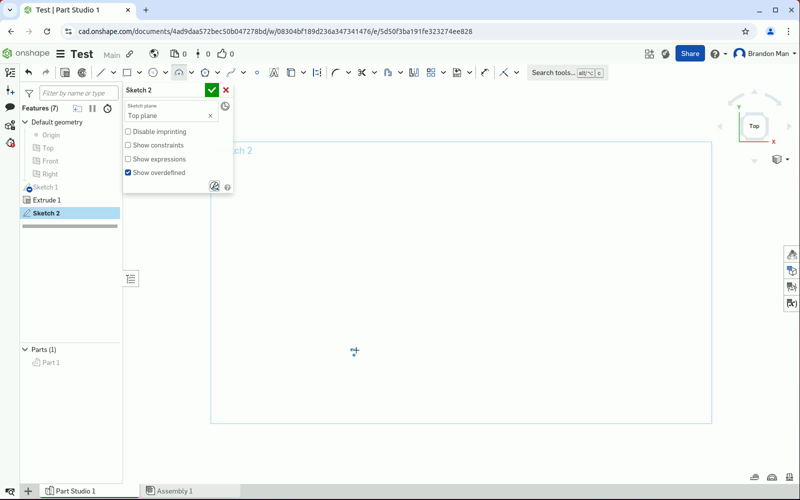
scroll(6)
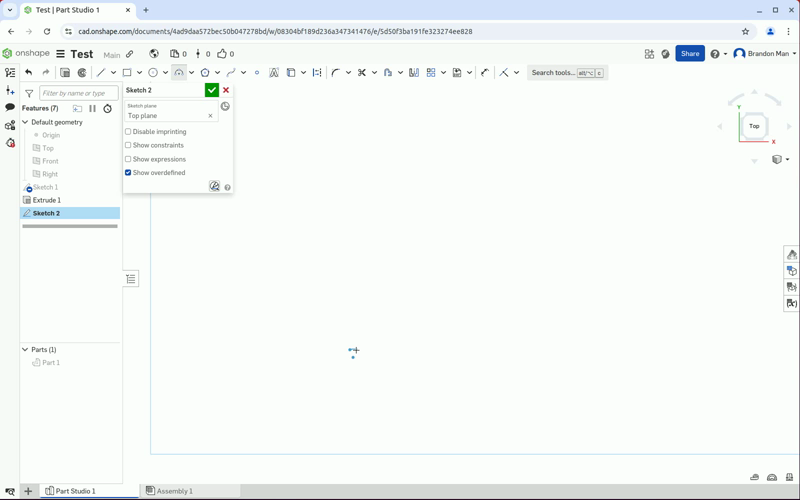
scroll(6)
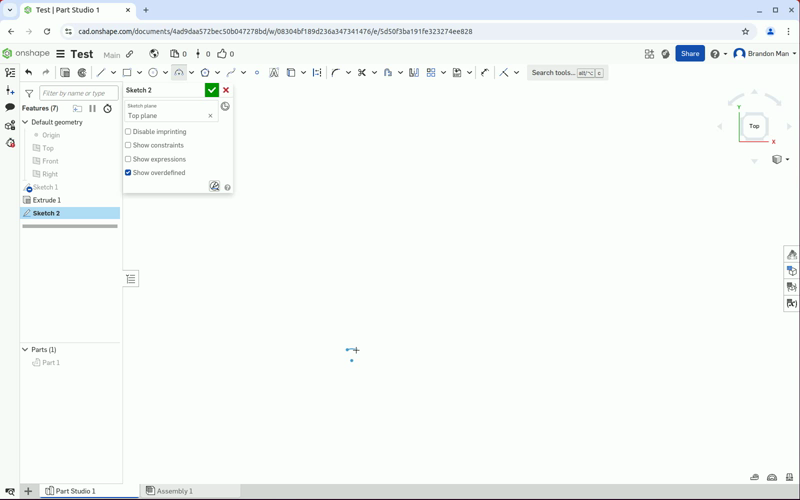
scroll(6)
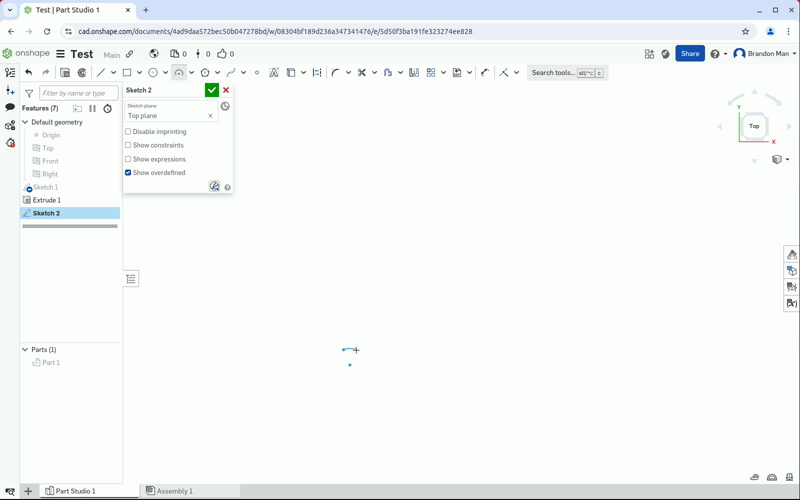
scroll(6)
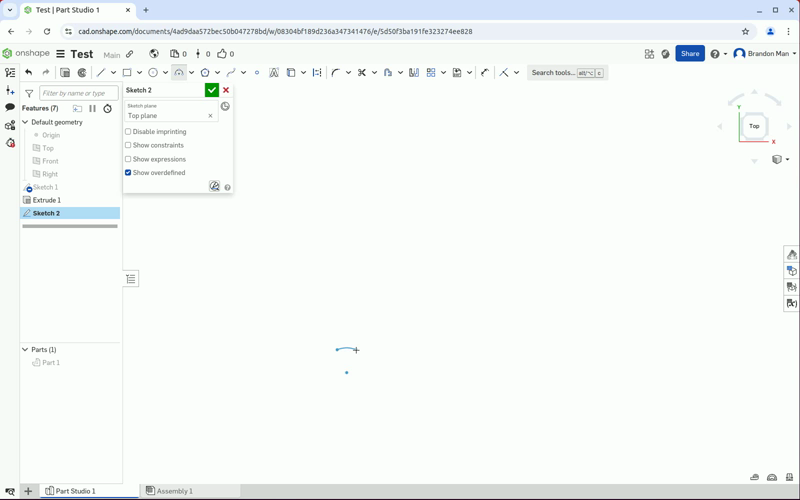
scroll(6)
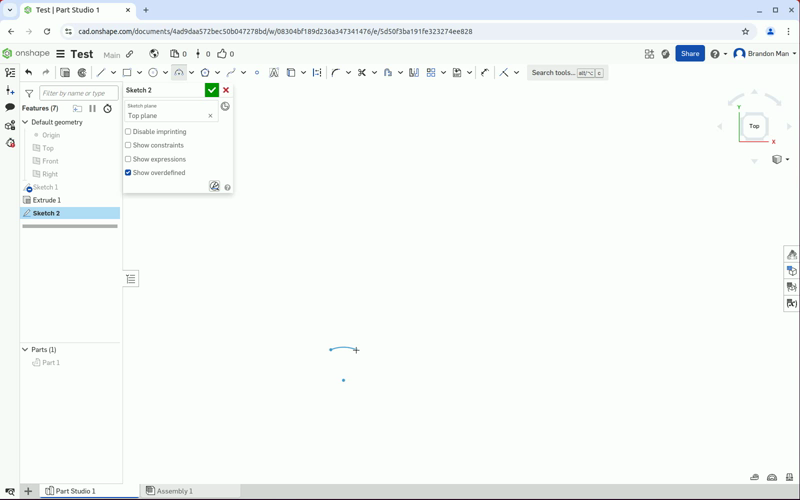
scroll(6)
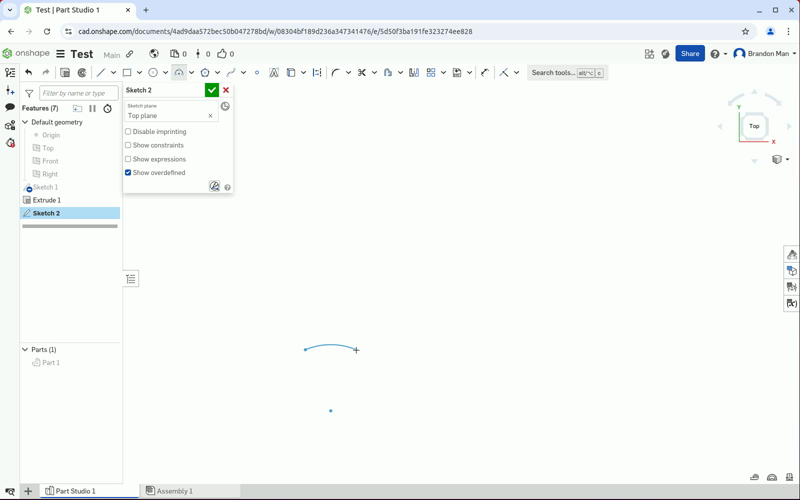
click(356, 349)
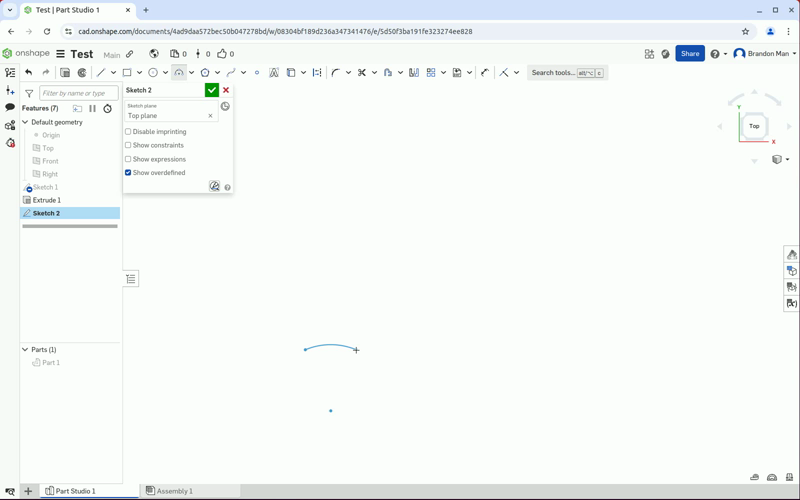
scroll(-6)
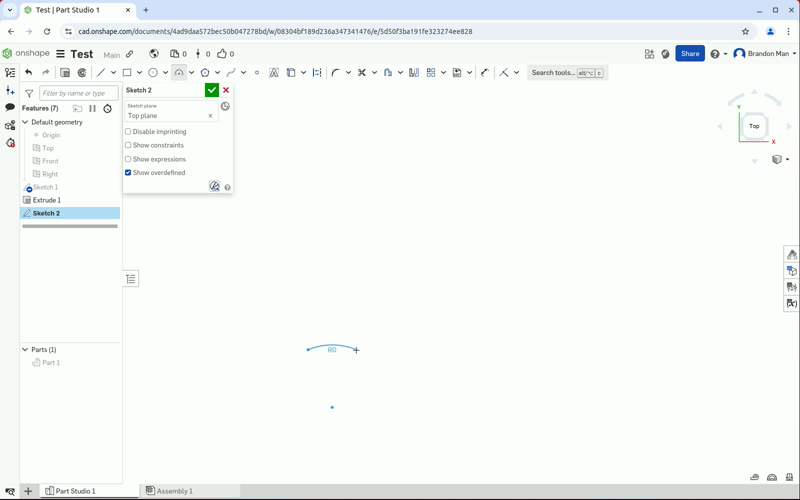
scroll(-6)
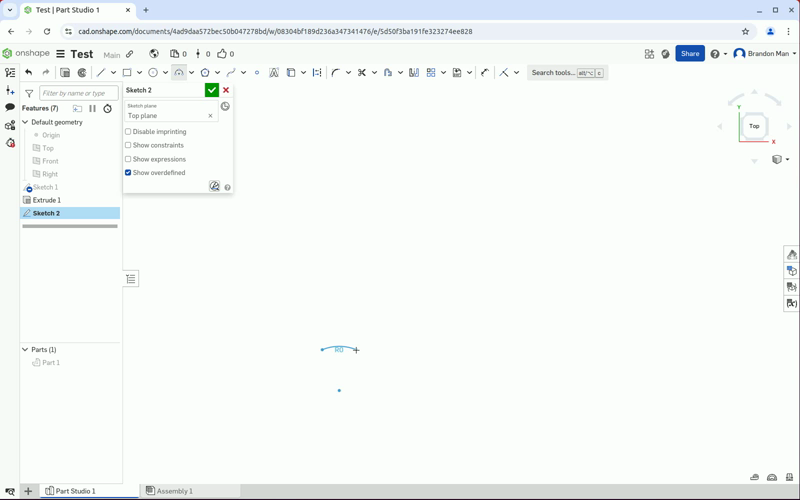
scroll(-6)
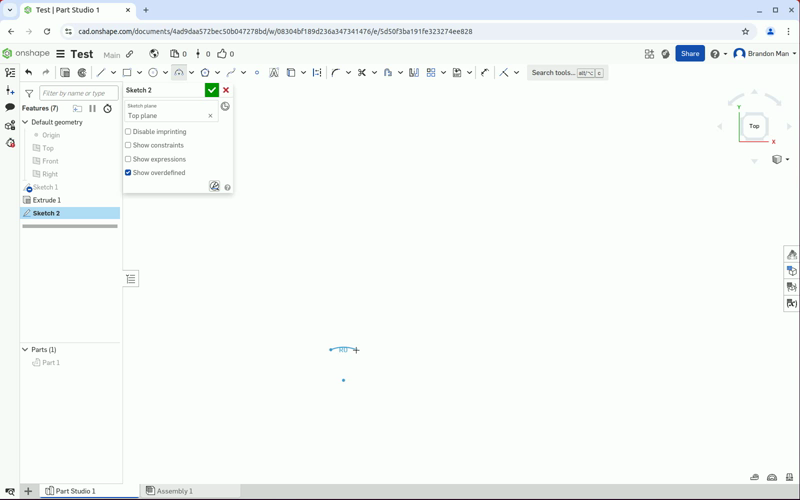
scroll(-6)
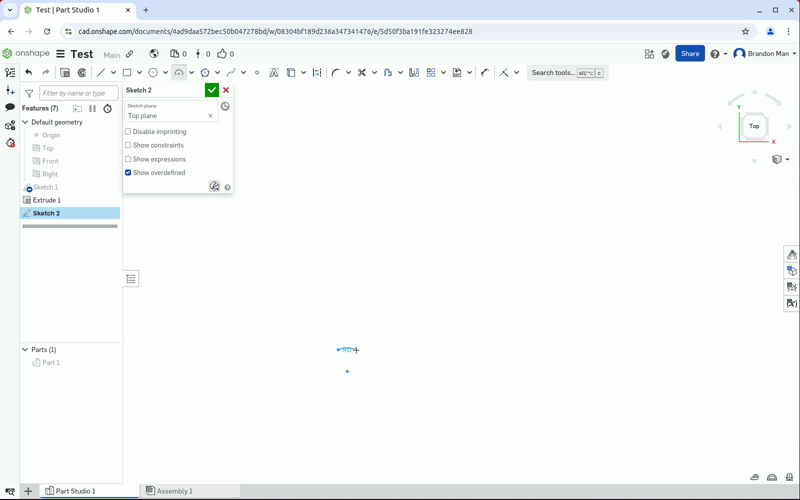
scroll(-6)
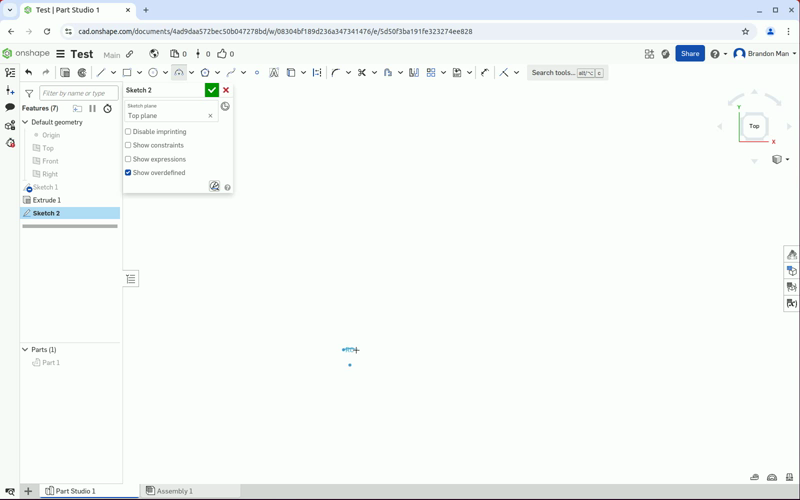
scroll(-6)
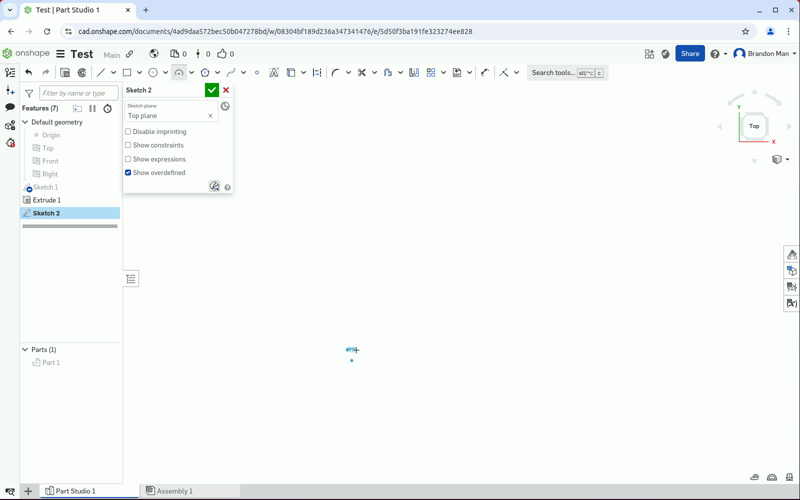
scroll(-6)
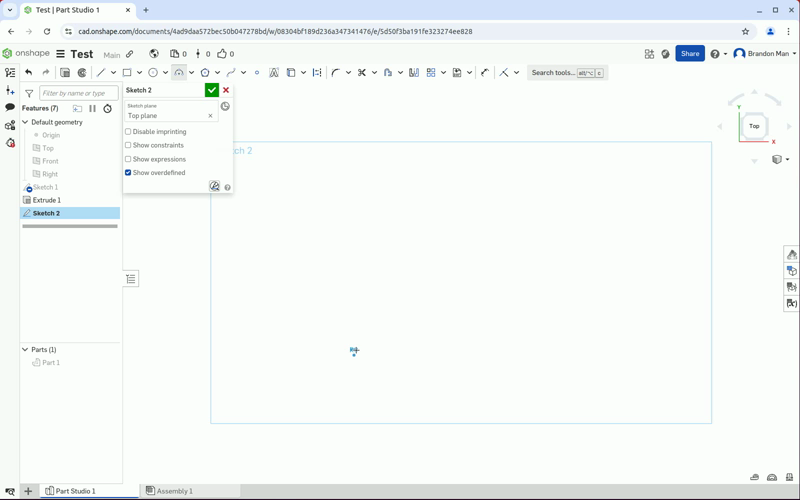
mouse_move(353, 350)
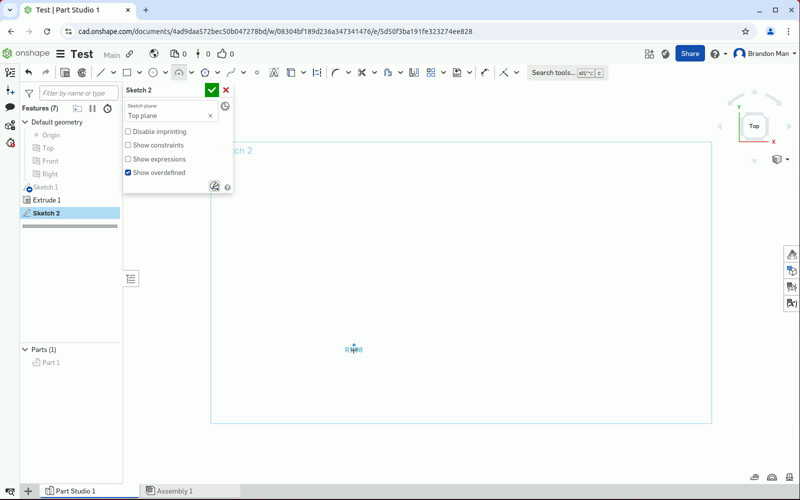
scroll(6)
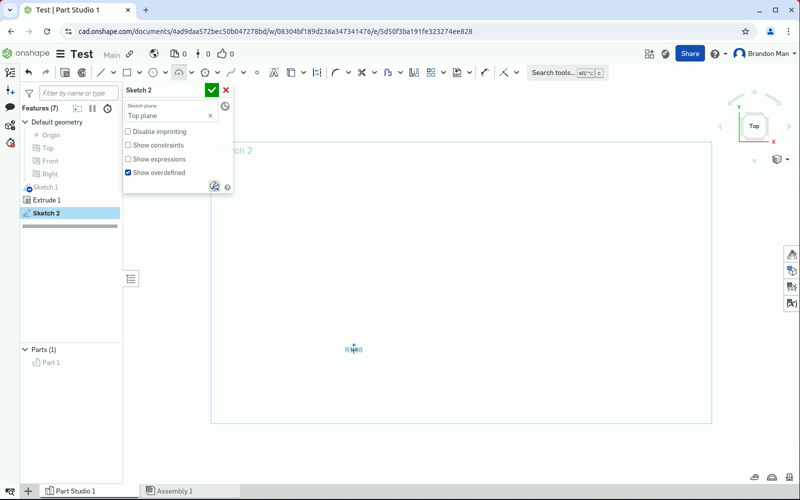
scroll(6)
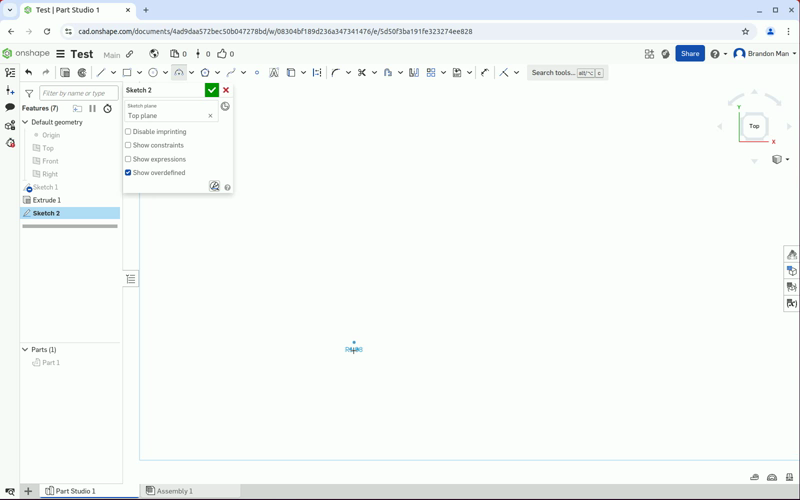
scroll(6)
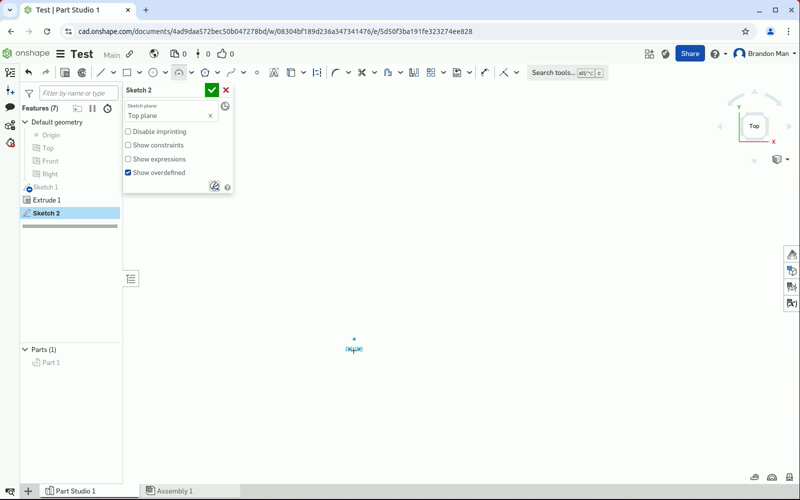
scroll(6)
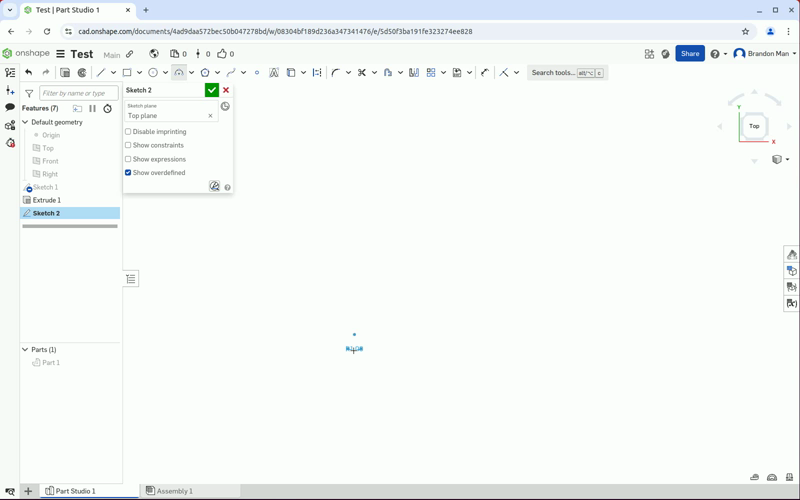
scroll(6)
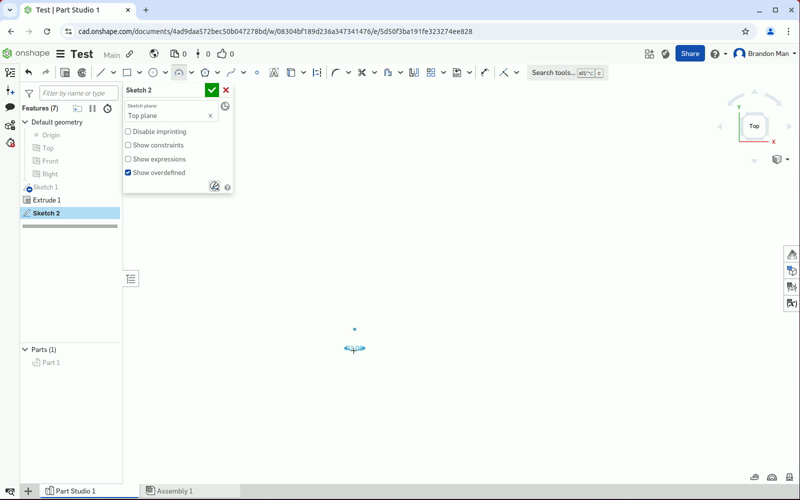
scroll(6)
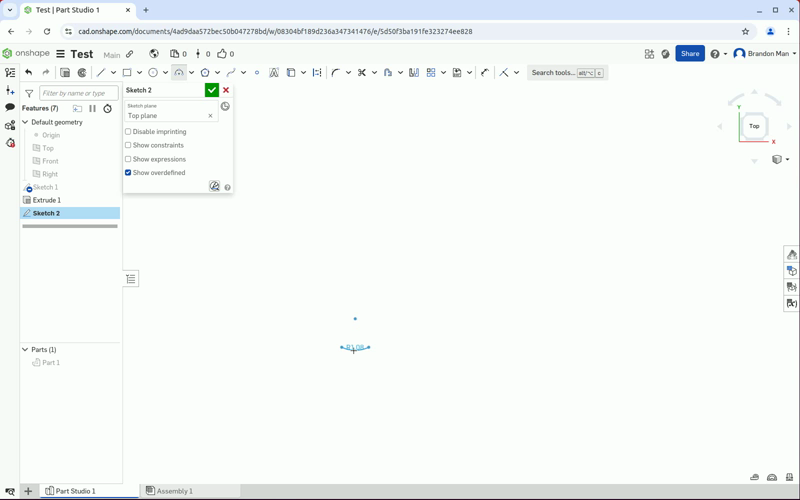
scroll(6)
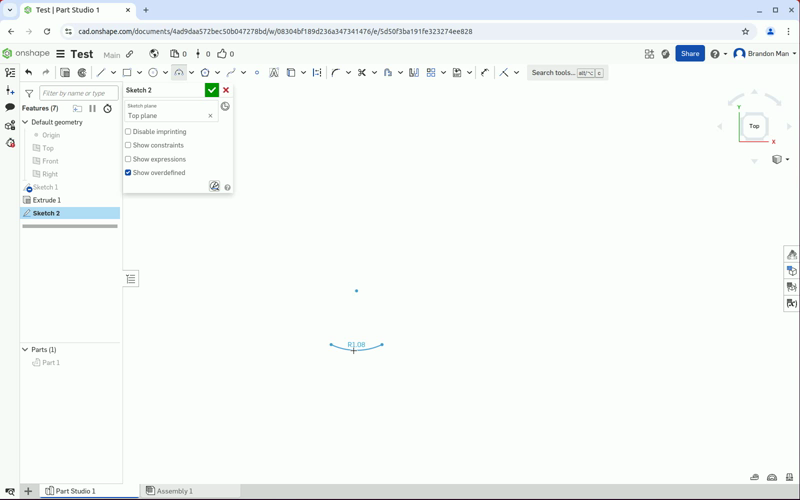
click(353, 350)
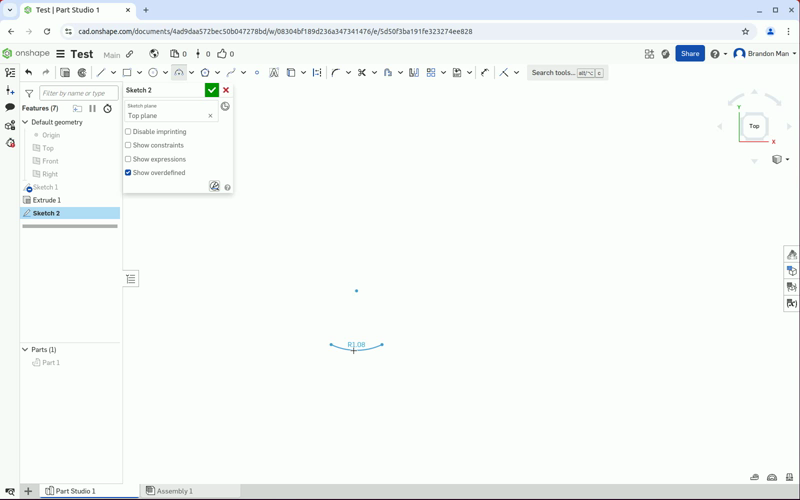
scroll(-6)
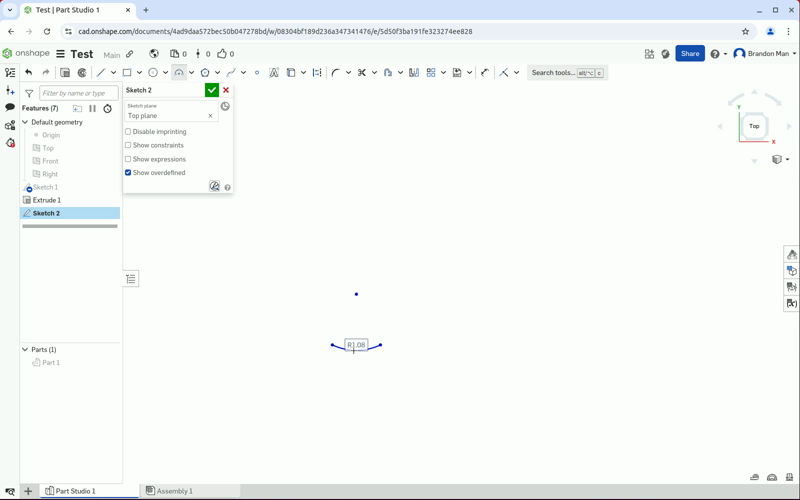
scroll(-6)
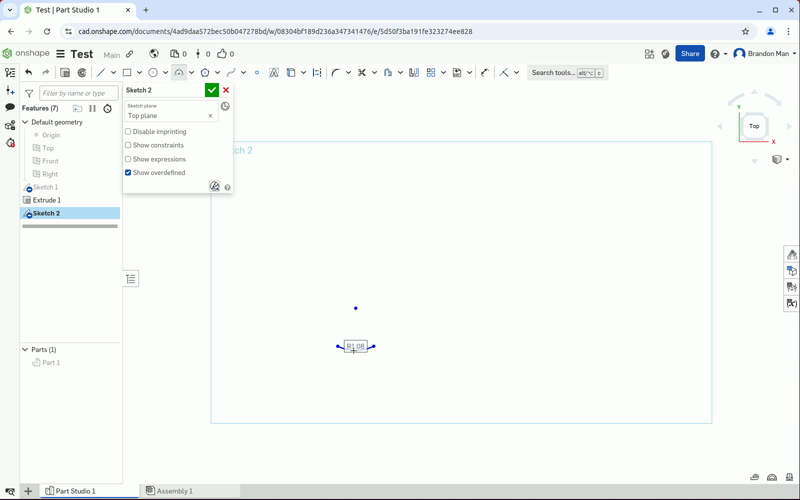
scroll(-6)
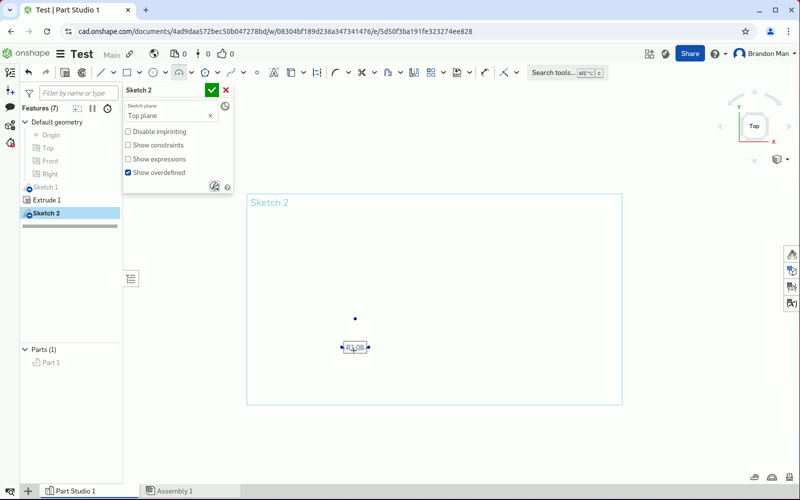
scroll(-6)
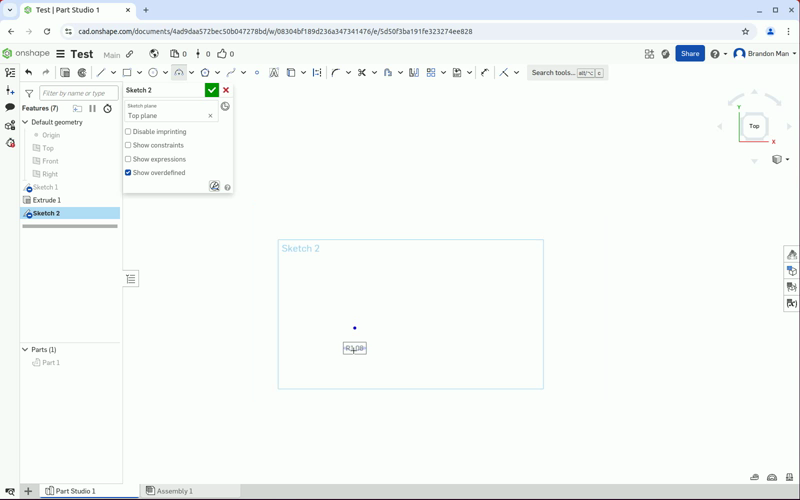
scroll(-6)
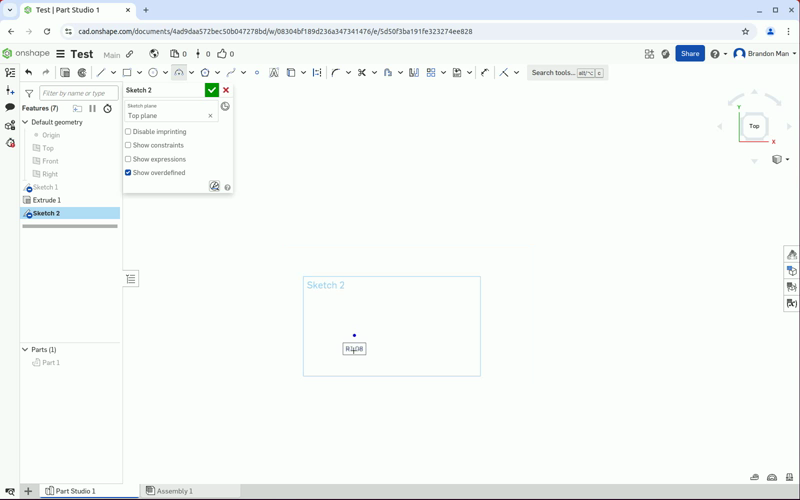
scroll(-6)
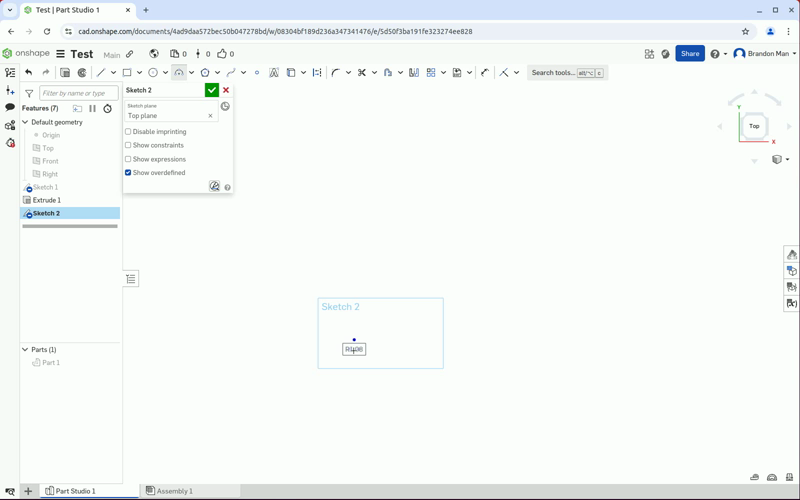
scroll(-6)
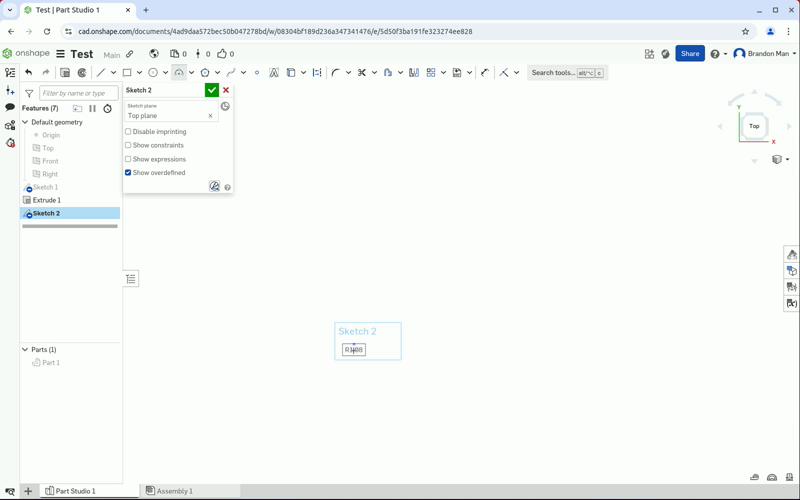
key_up(shift)
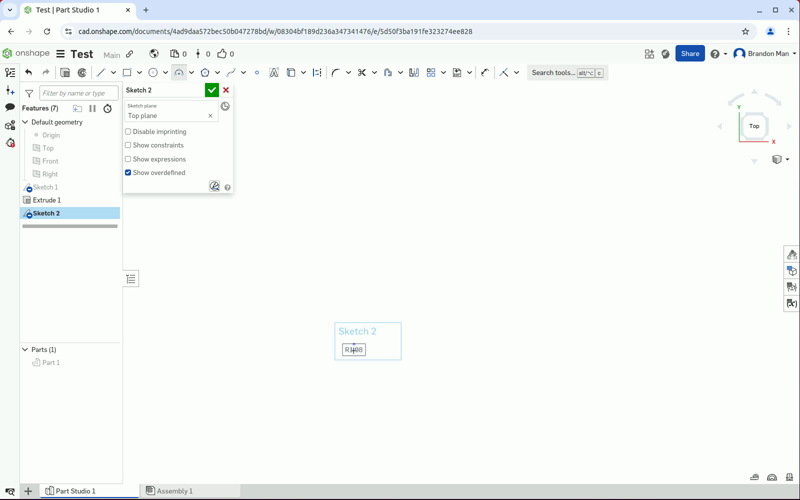
key(esc)
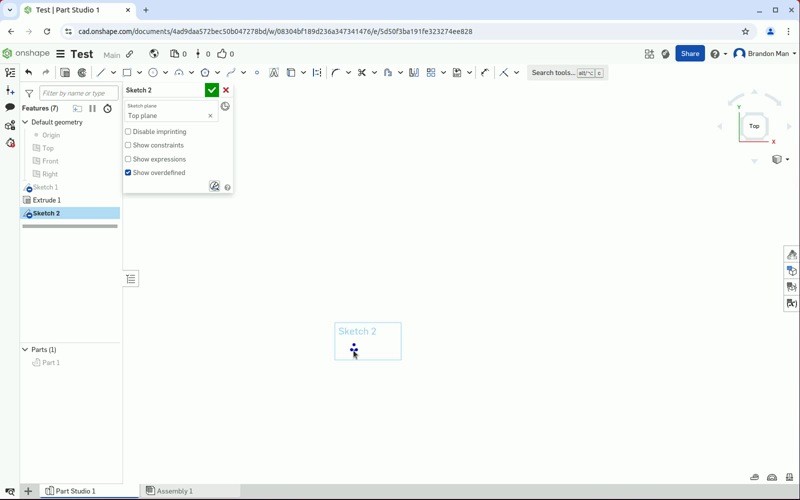
key(l)
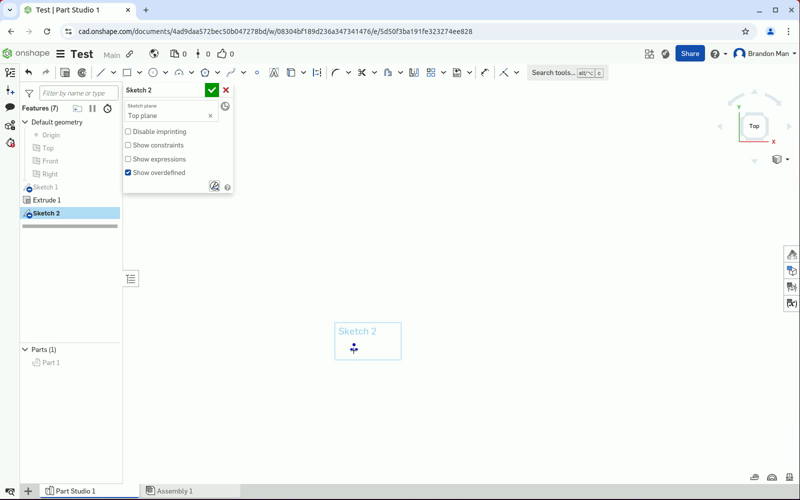
mouse_move(356, 349)
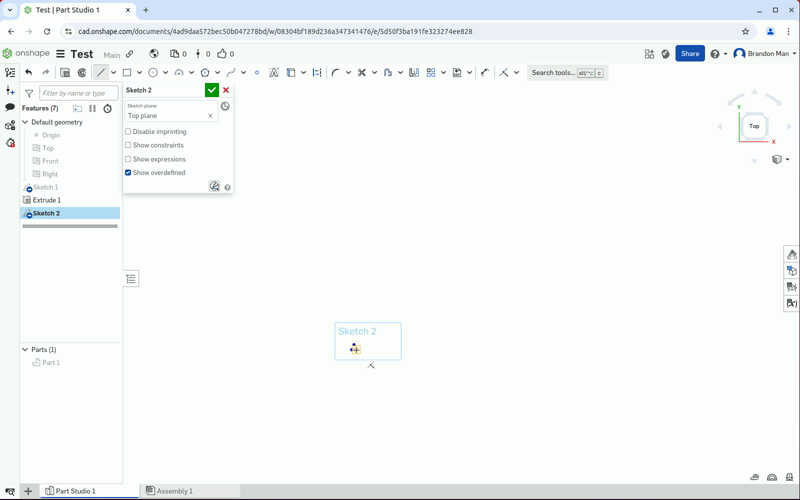
scroll(6)
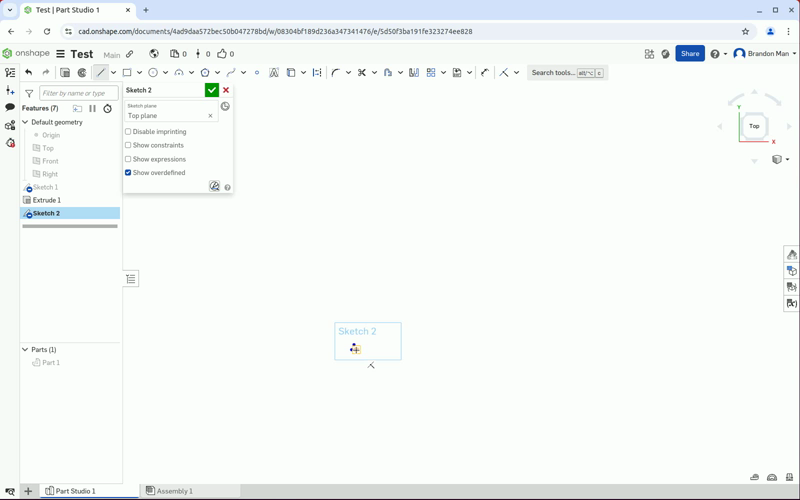
scroll(6)
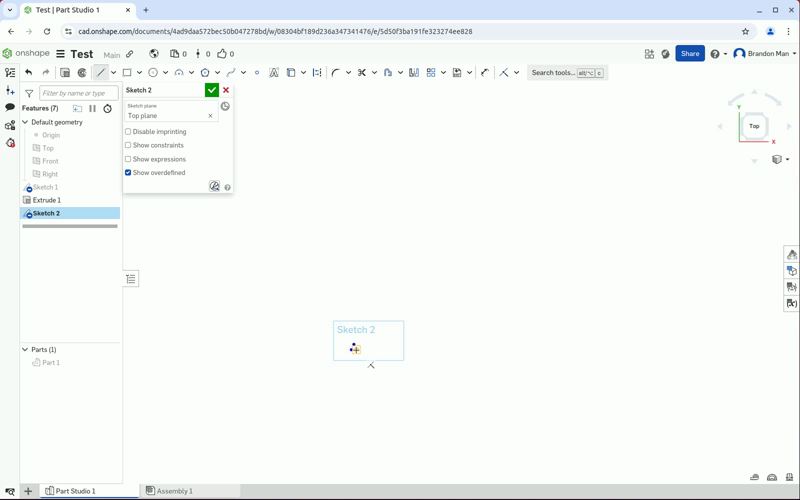
scroll(6)
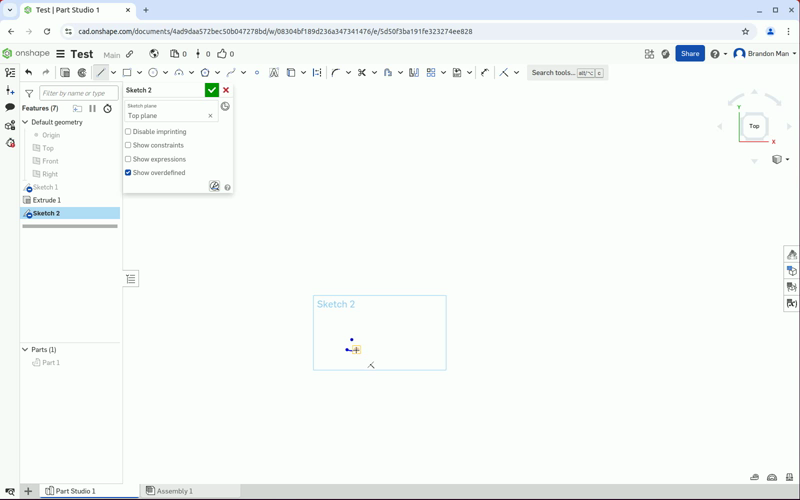
scroll(6)
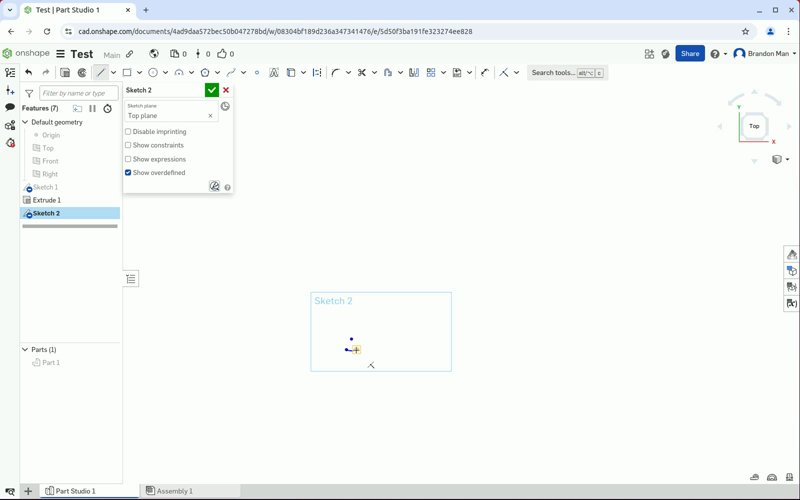
scroll(6)
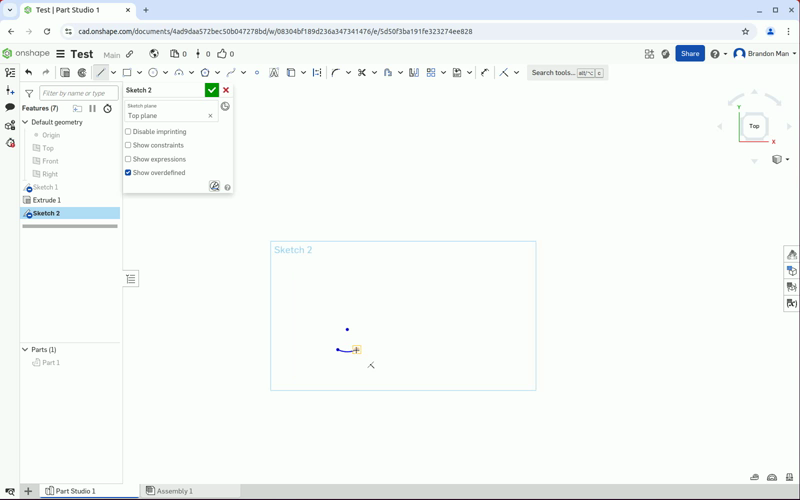
scroll(6)
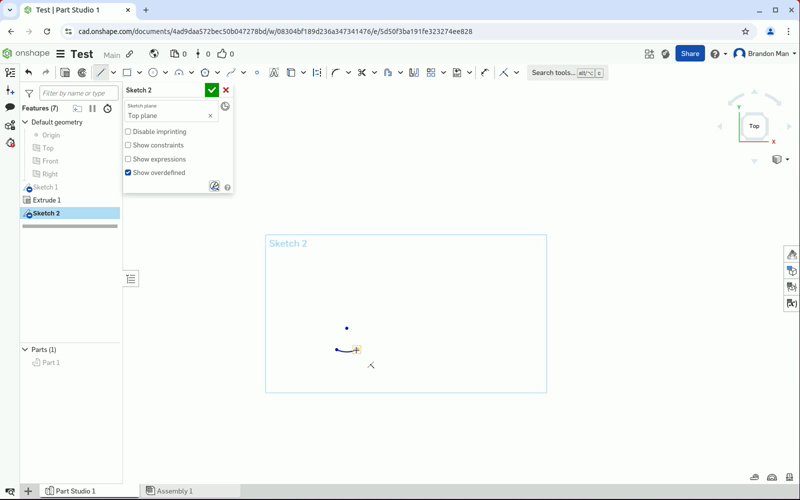
scroll(6)
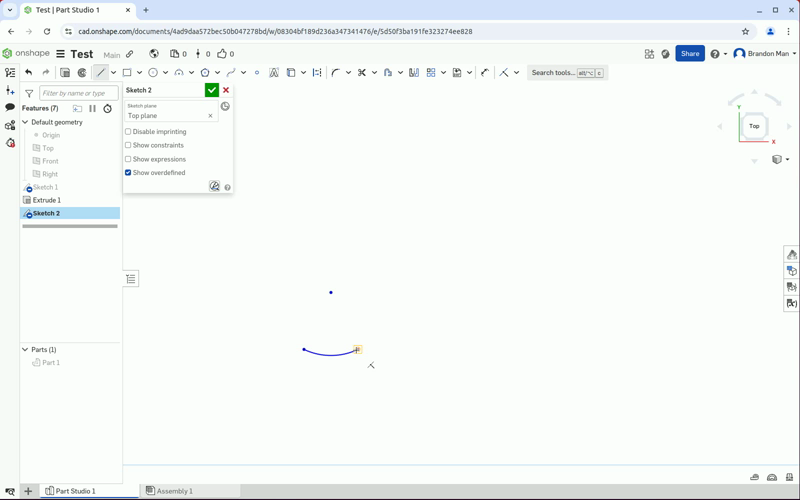
click(356, 349)
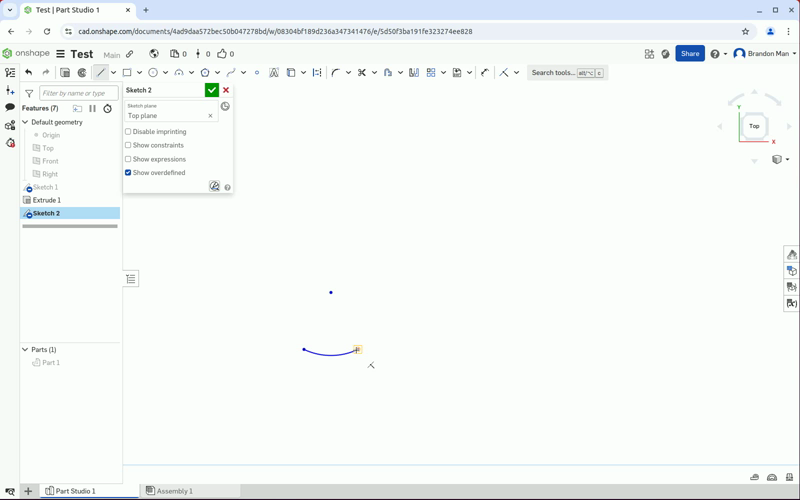
scroll(-6)
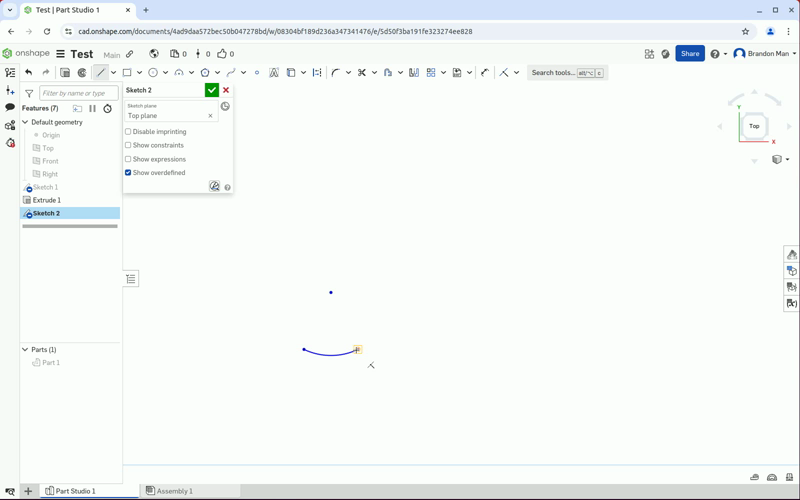
scroll(-6)
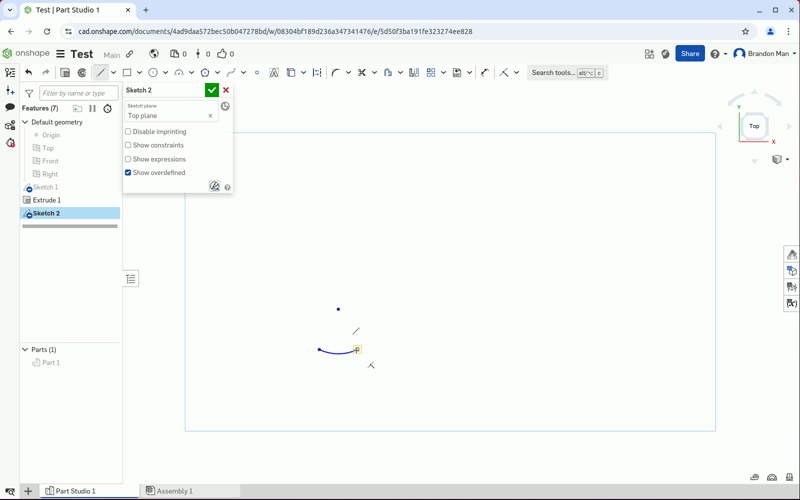
scroll(-6)
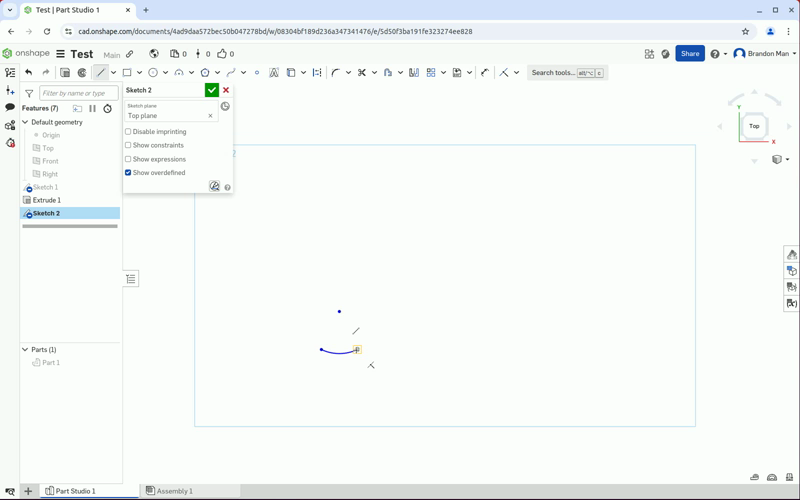
scroll(-6)
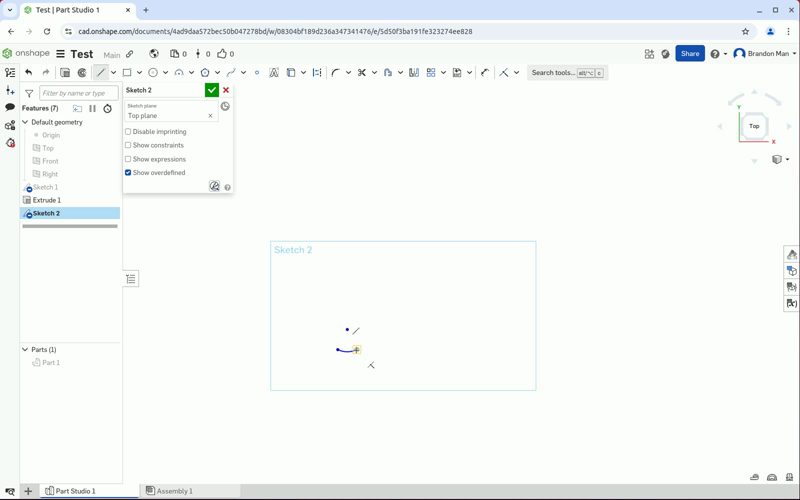
scroll(-6)
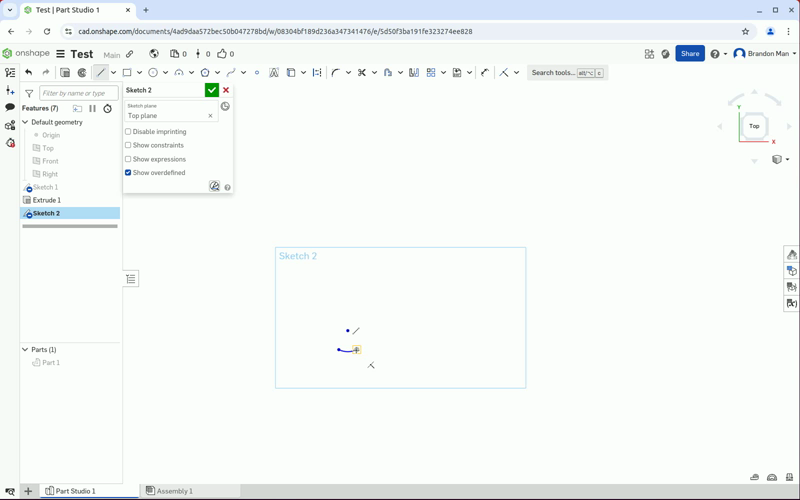
scroll(-6)
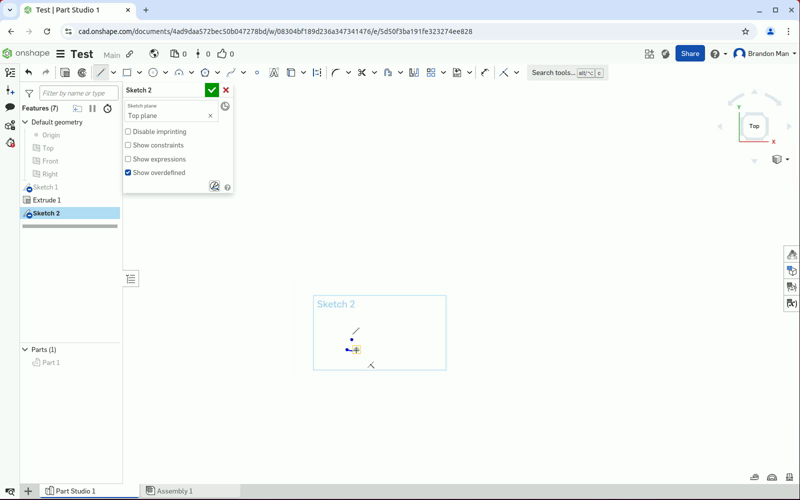
scroll(-6)
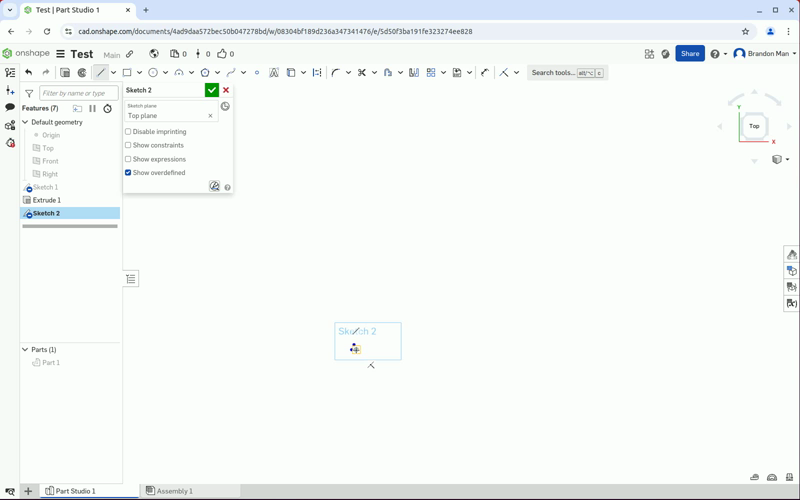
key_down(shift)
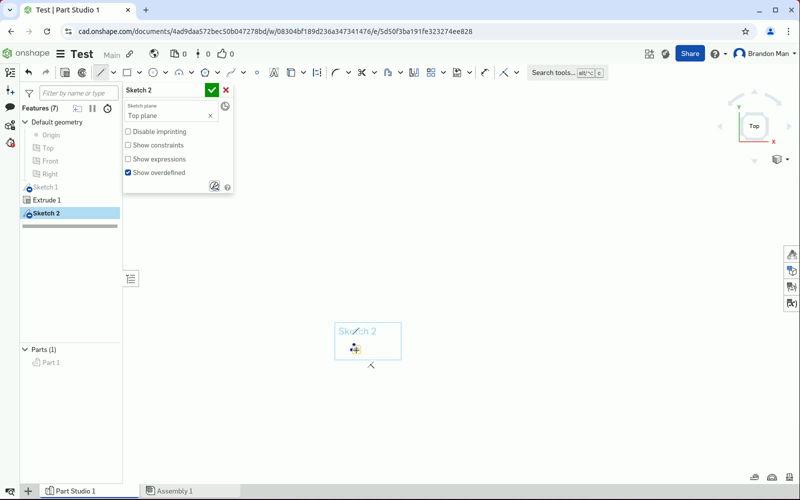
mouse_move(564, 349)
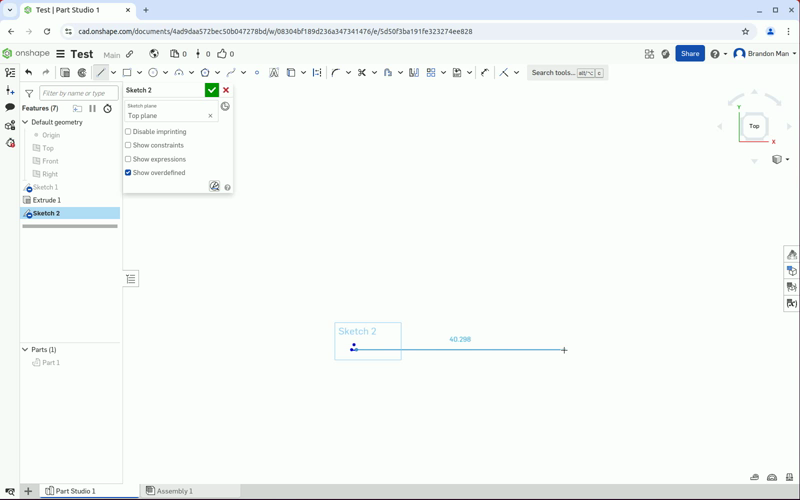
click(564, 349)
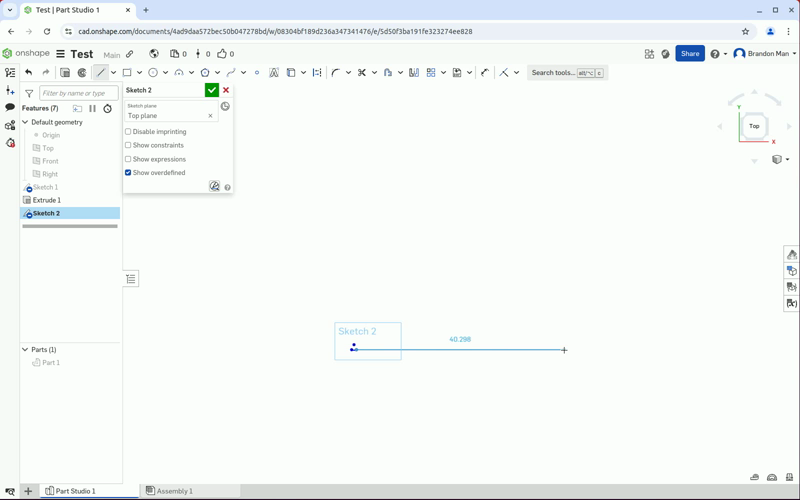
key_up(shift)
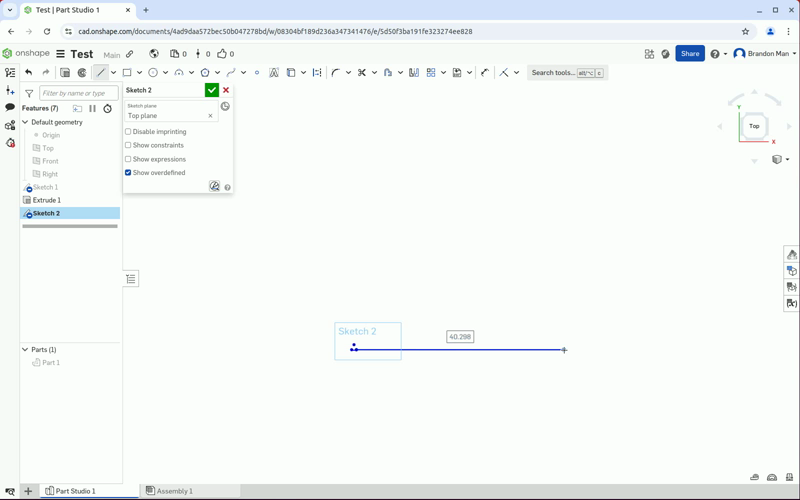
key(esc)
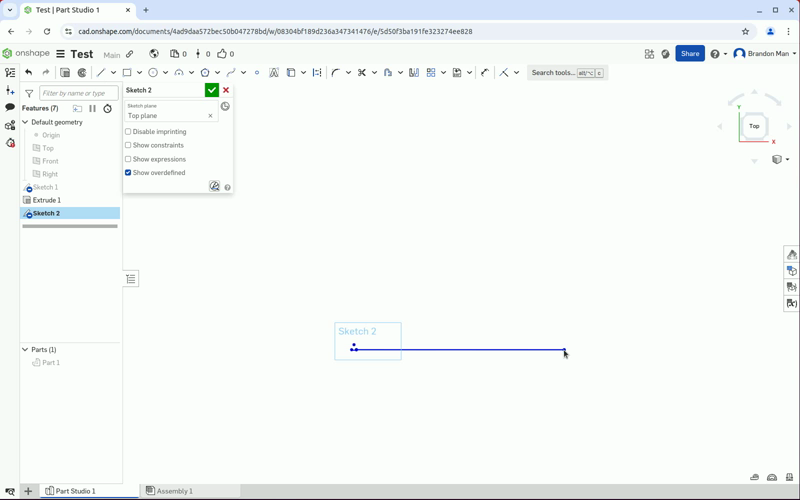
key(a)
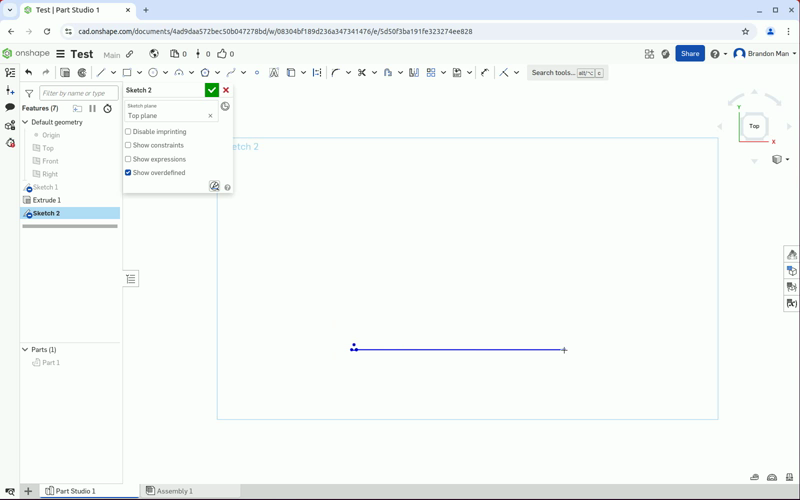
mouse_move(564, 349)
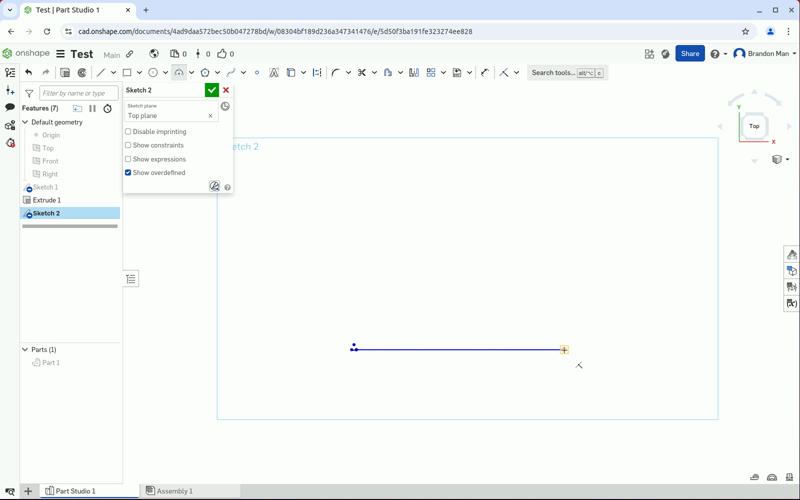
click(564, 349)
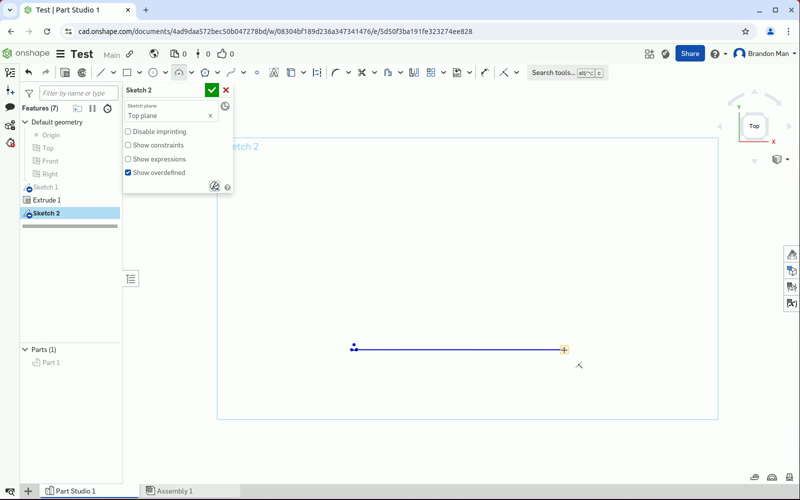
key_down(shift)
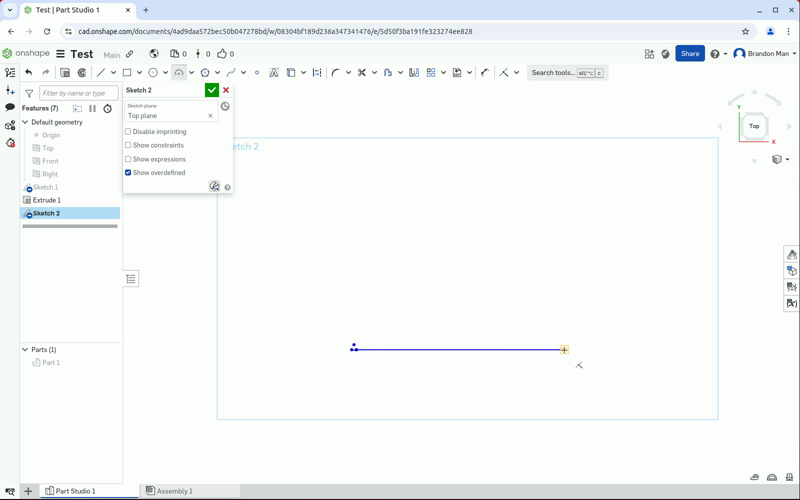
mouse_move(568, 349)
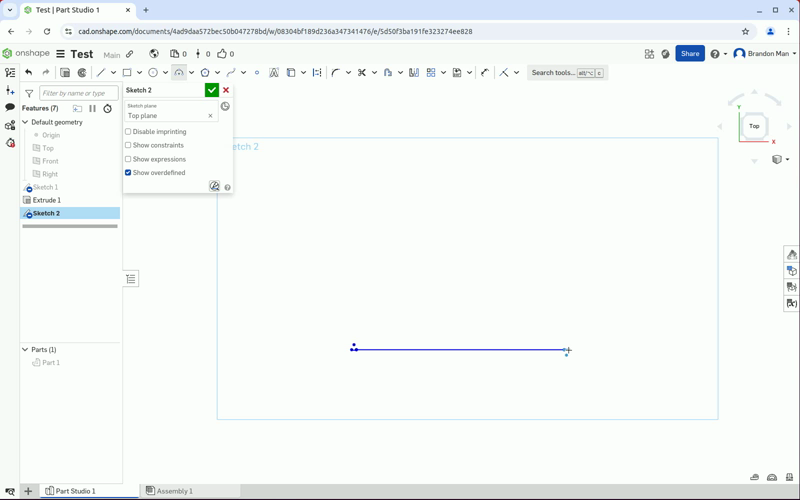
scroll(6)
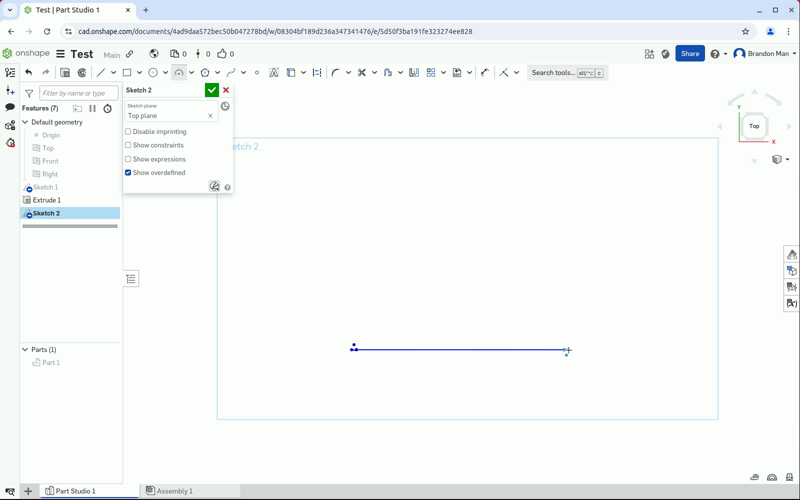
scroll(6)
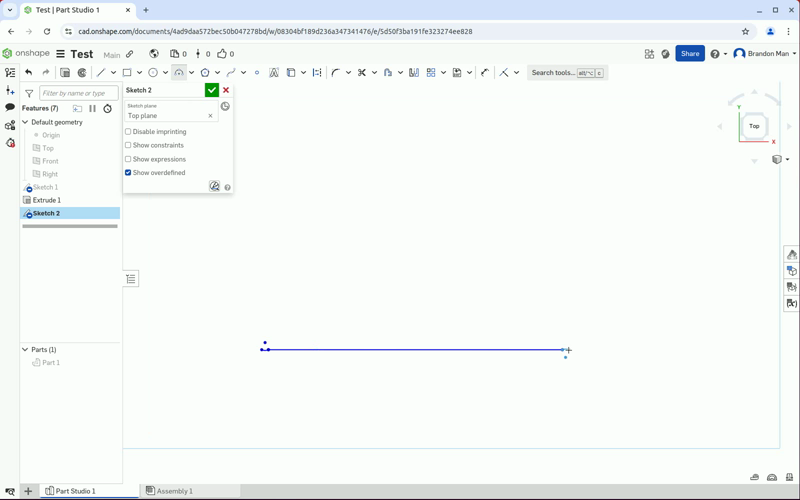
scroll(6)
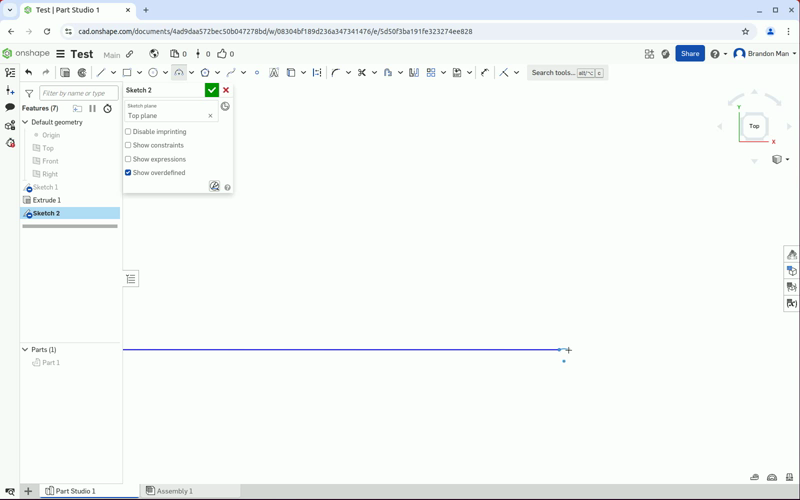
scroll(6)
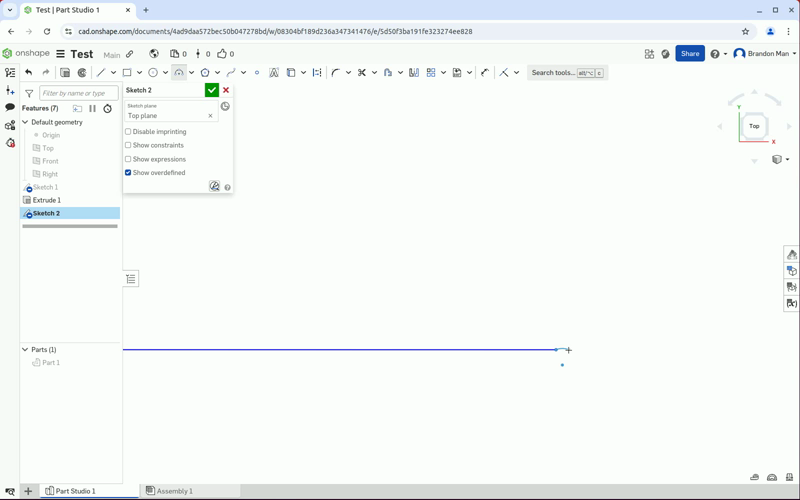
scroll(6)
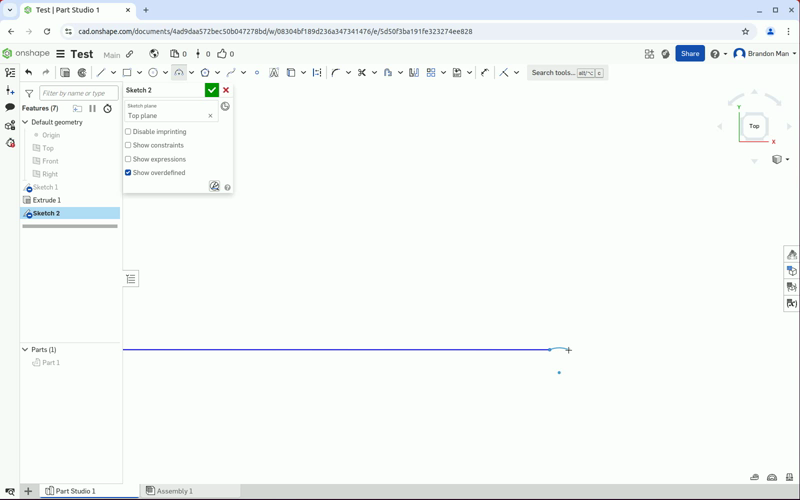
scroll(6)
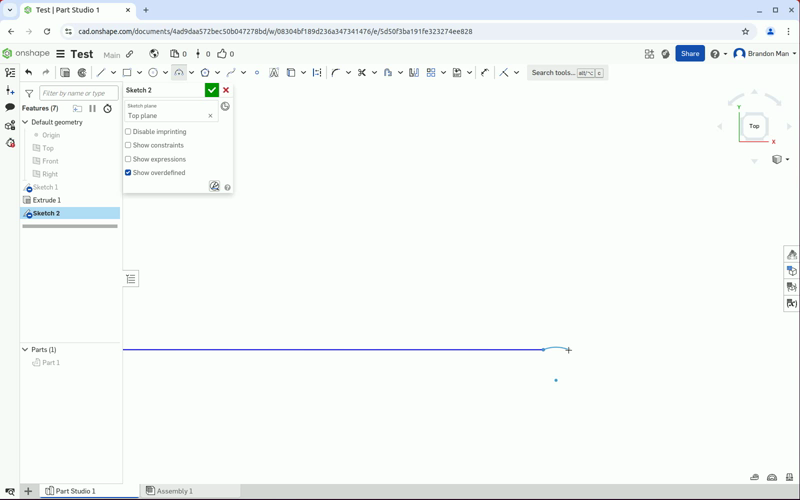
scroll(6)
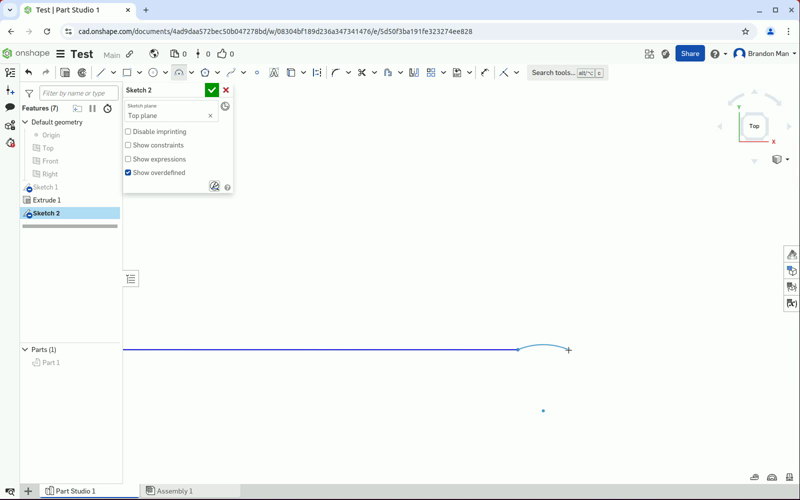
click(568, 349)
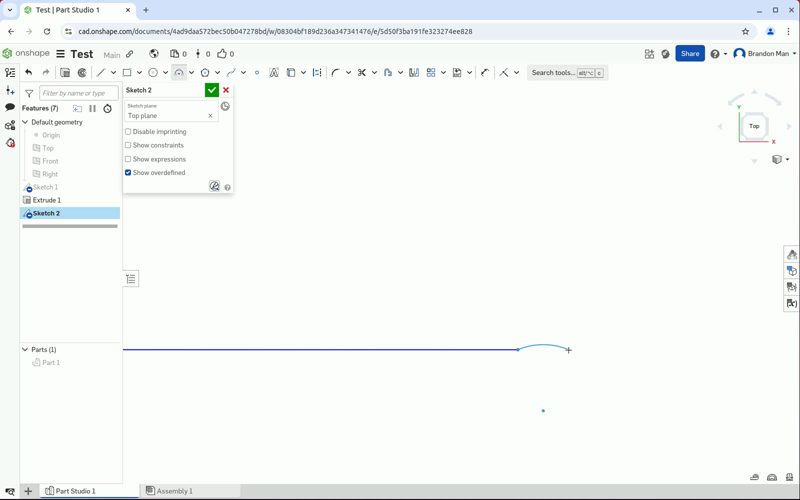
scroll(-6)
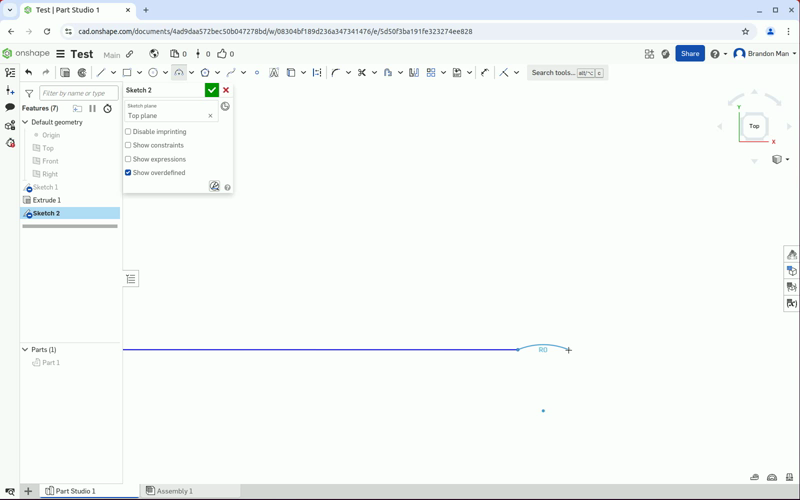
scroll(-6)
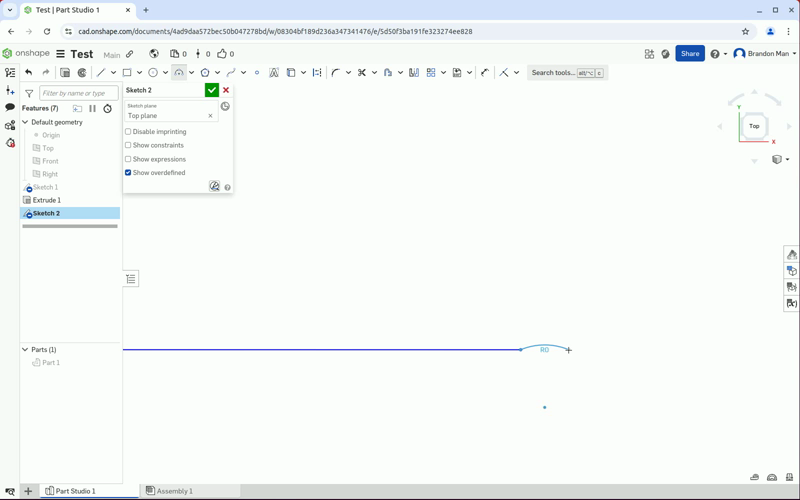
scroll(-6)
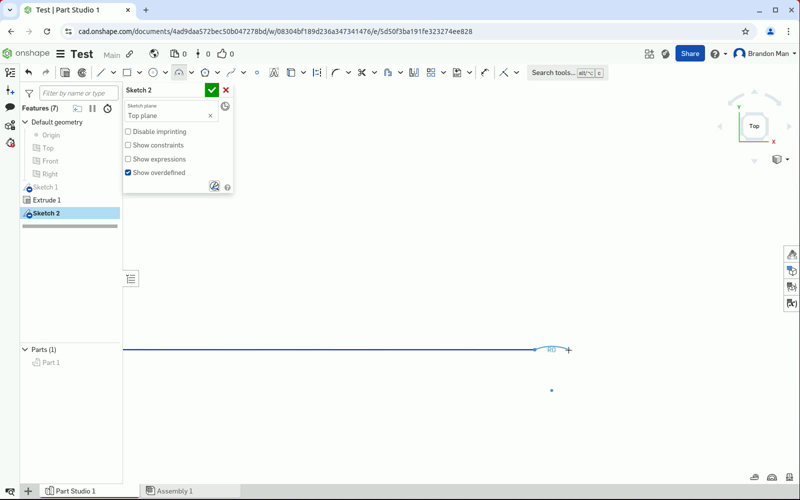
scroll(-6)
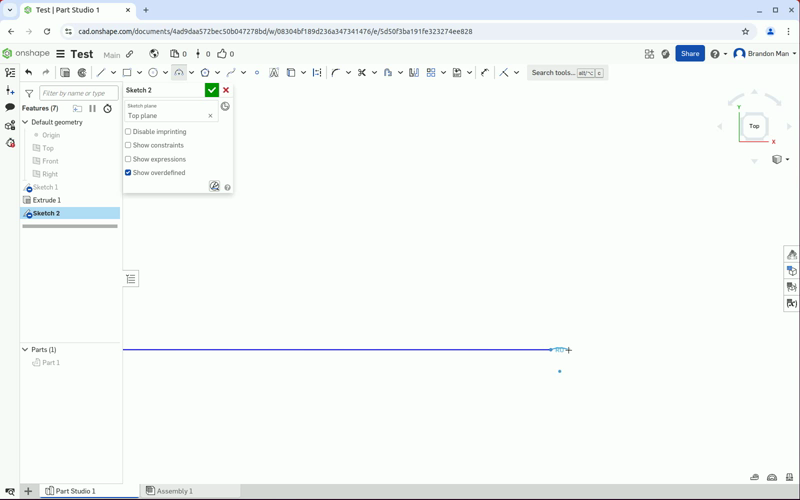
scroll(-6)
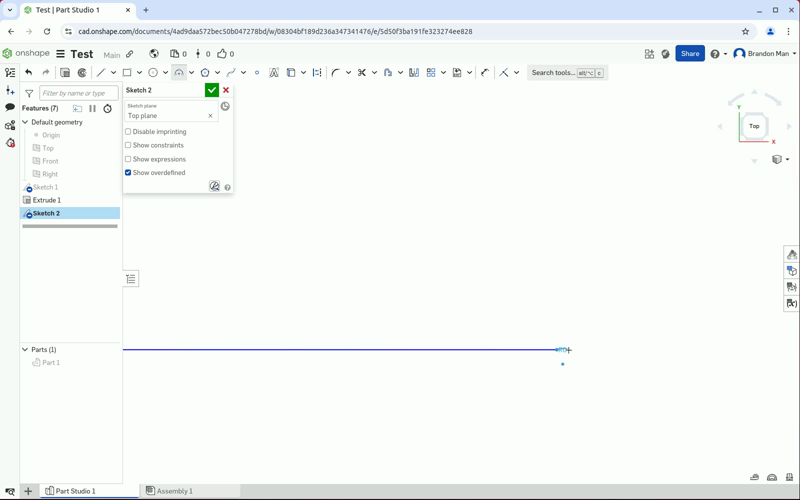
scroll(-6)
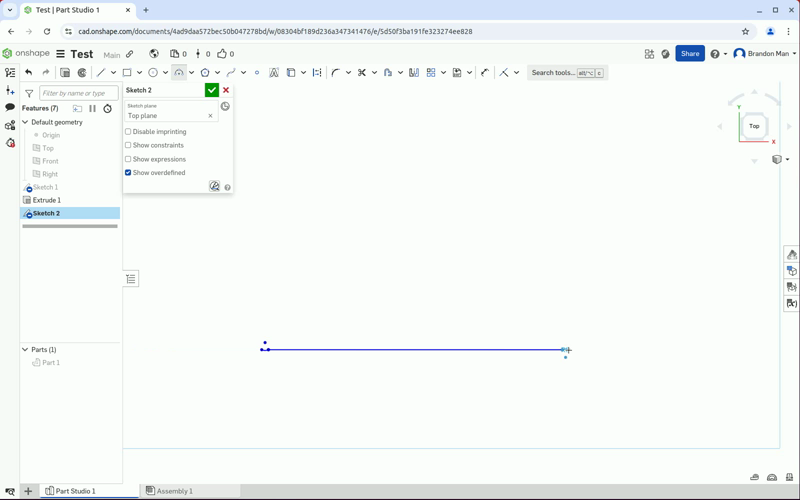
scroll(-6)
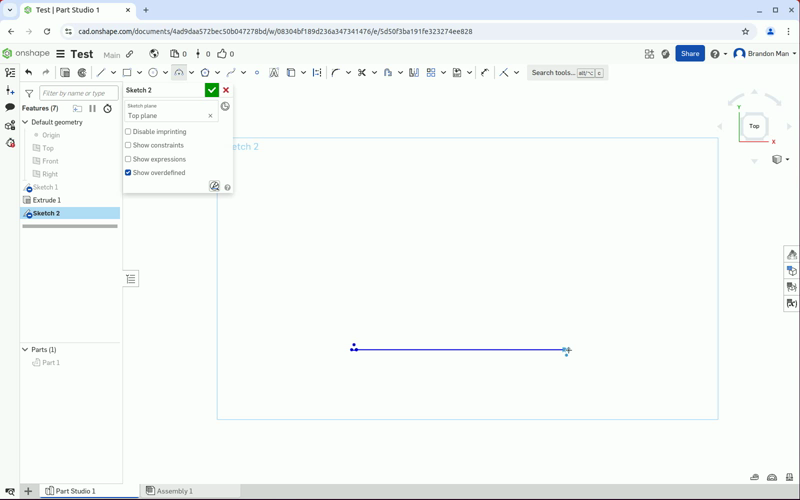
mouse_move(566, 350)
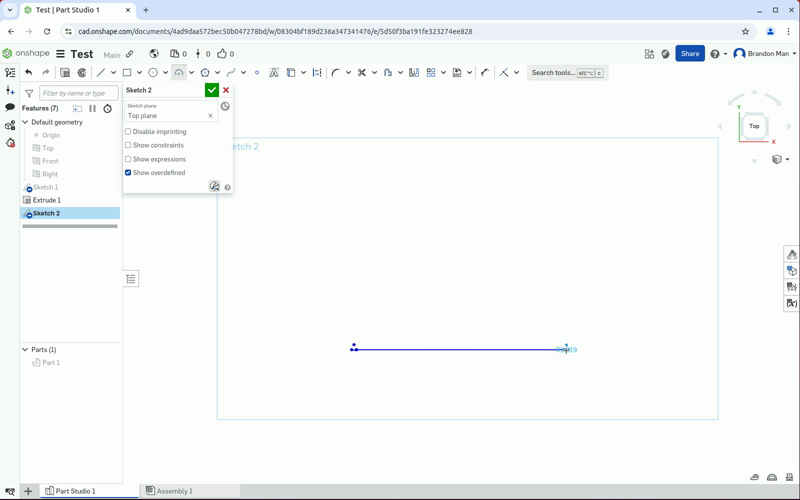
scroll(6)
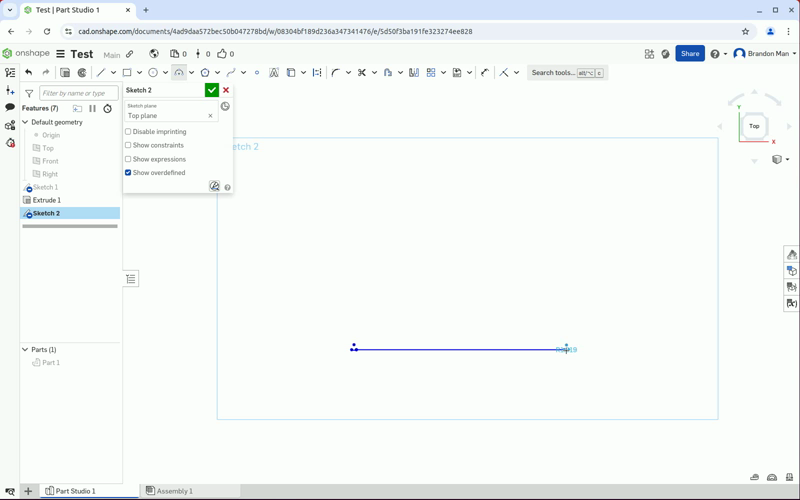
scroll(6)
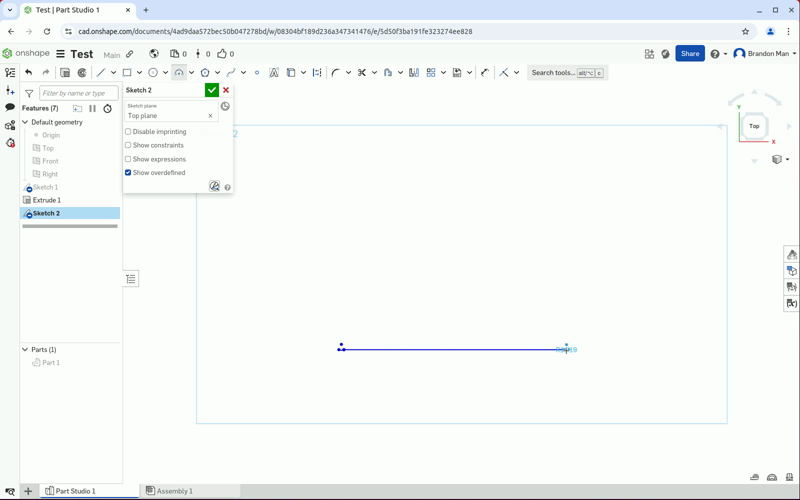
scroll(6)
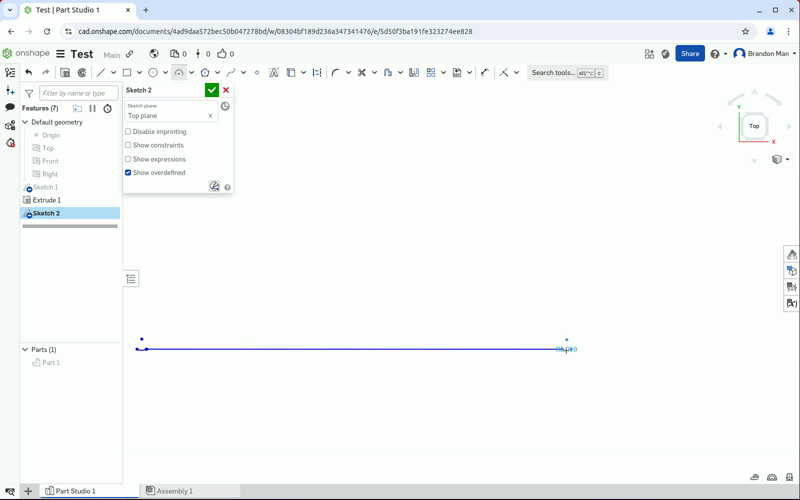
scroll(6)
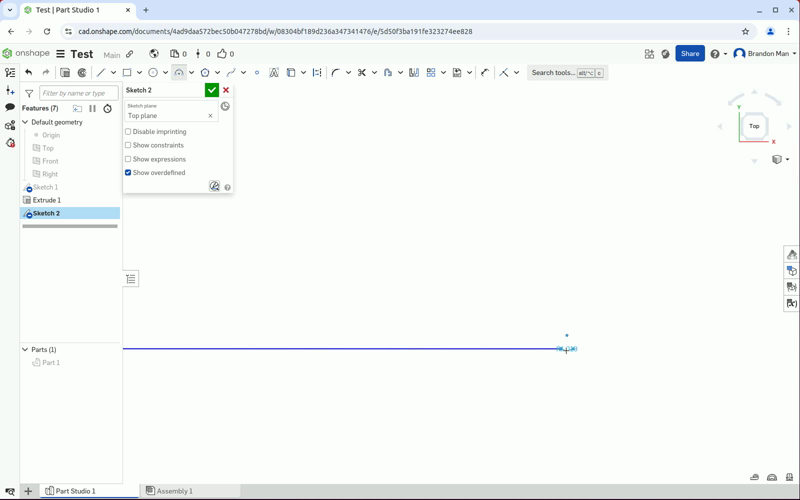
scroll(6)
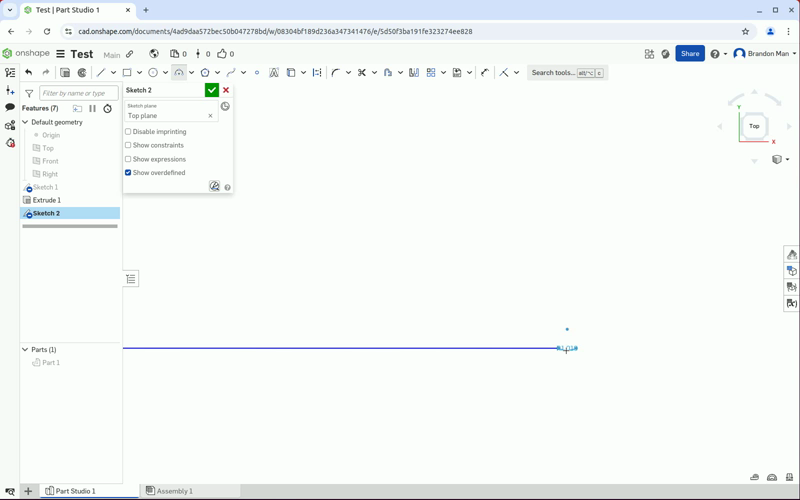
scroll(6)
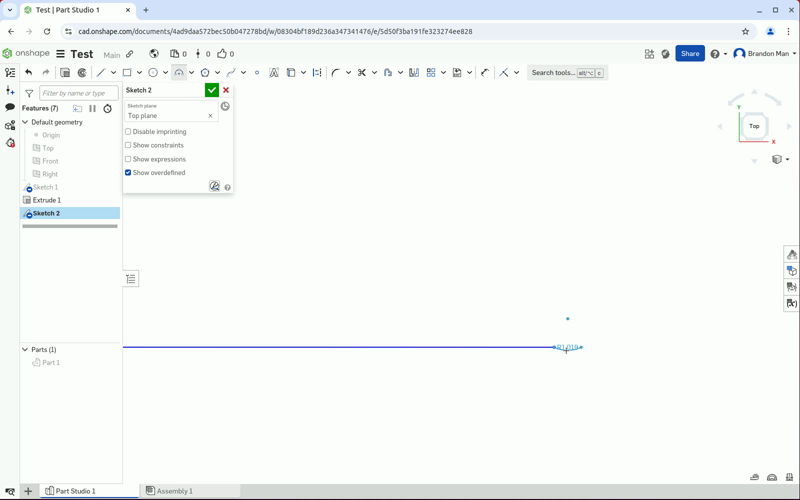
scroll(6)
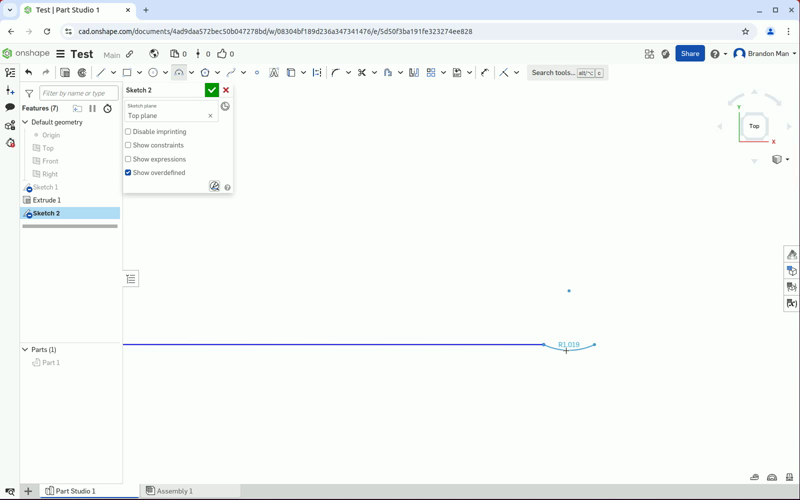
click(566, 350)
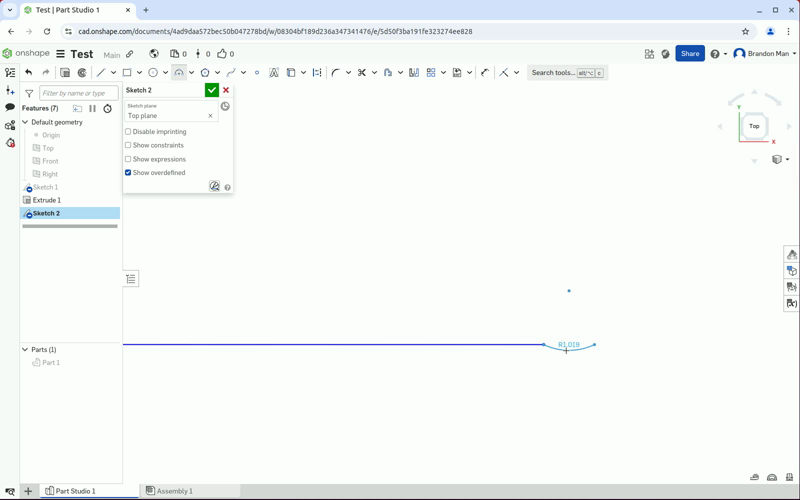
scroll(-6)
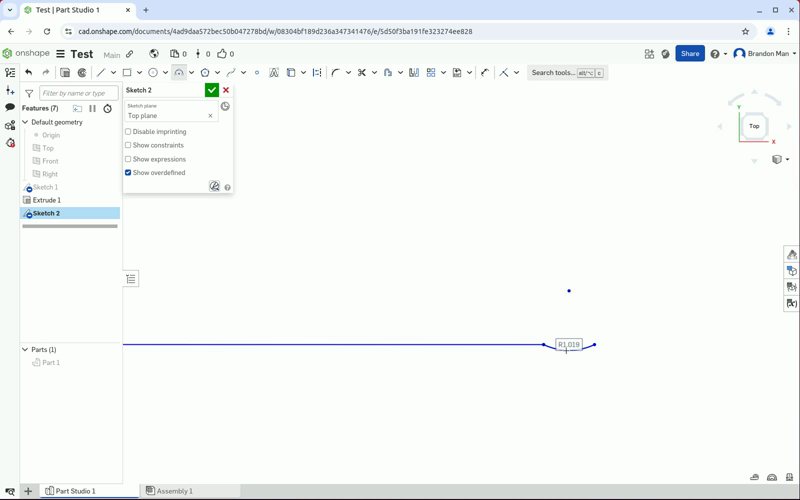
scroll(-6)
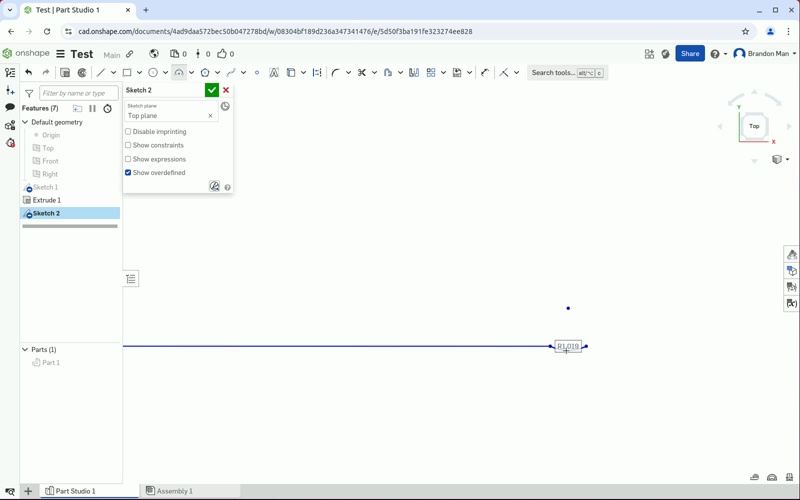
scroll(-6)
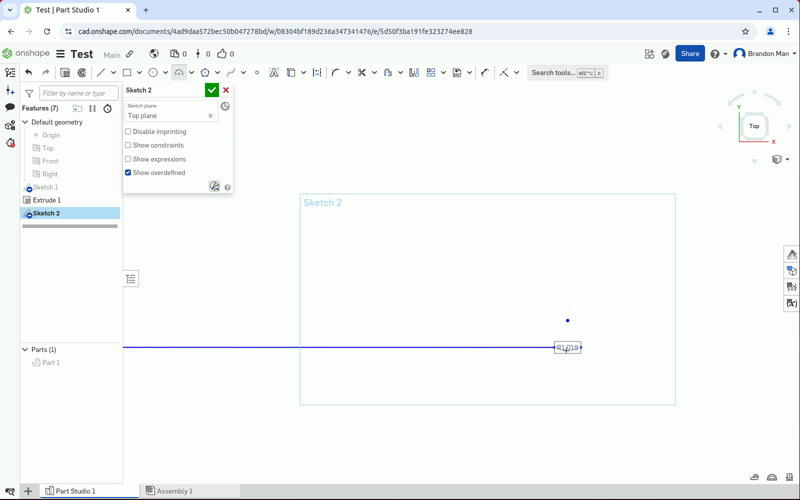
scroll(-6)
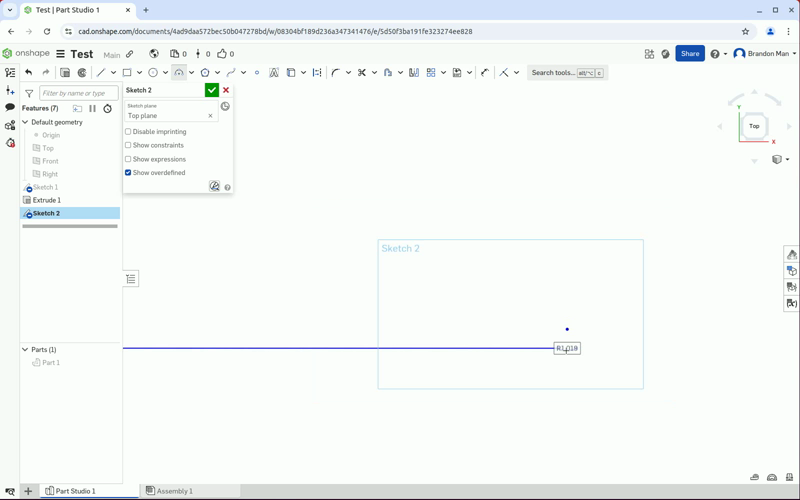
scroll(-6)
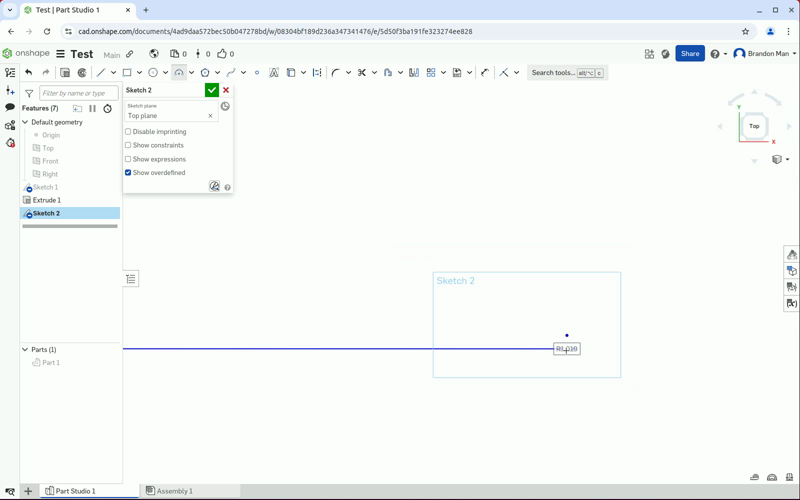
scroll(-6)
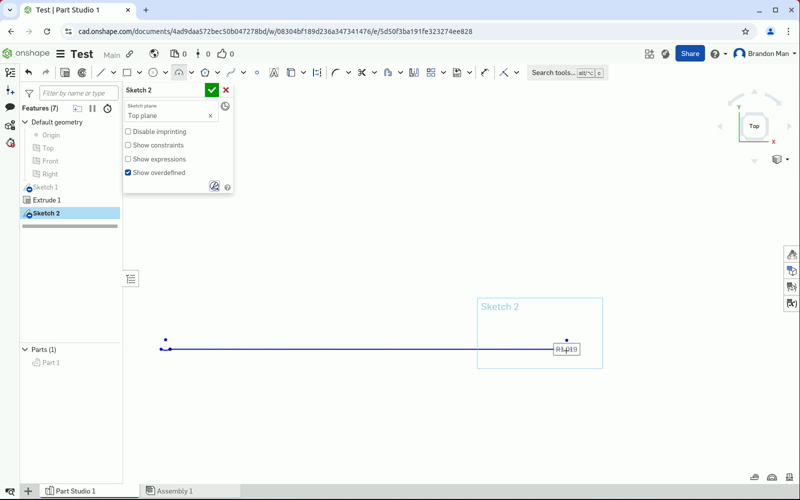
scroll(-6)
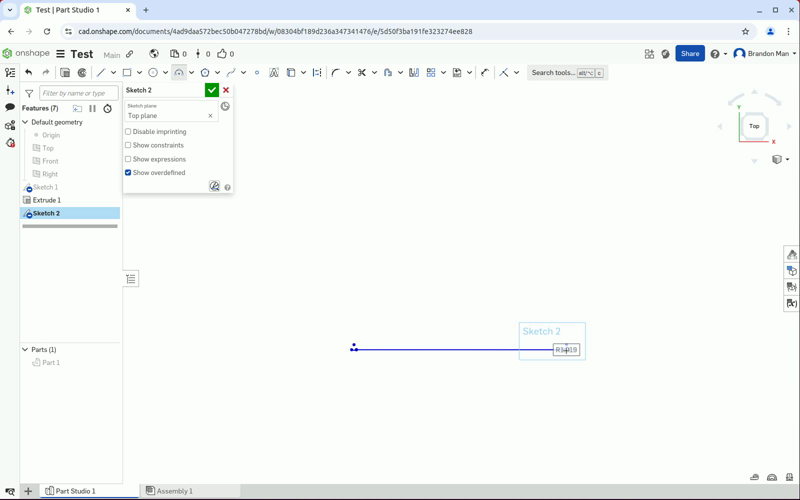
key_up(shift)
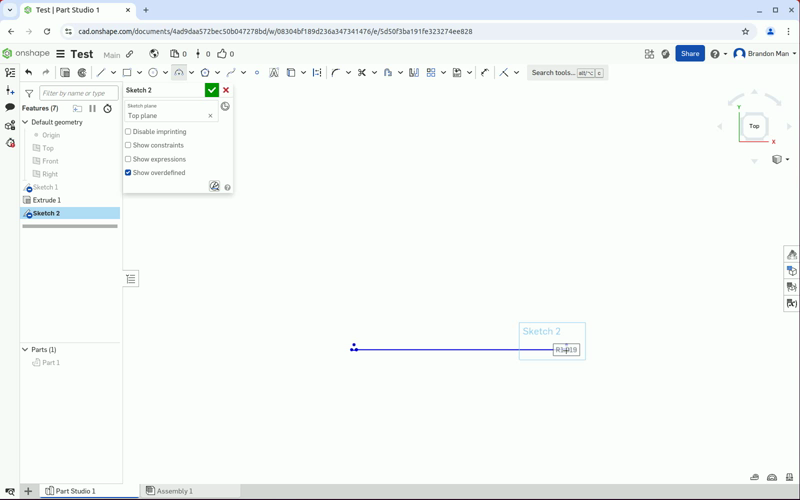
key(esc)
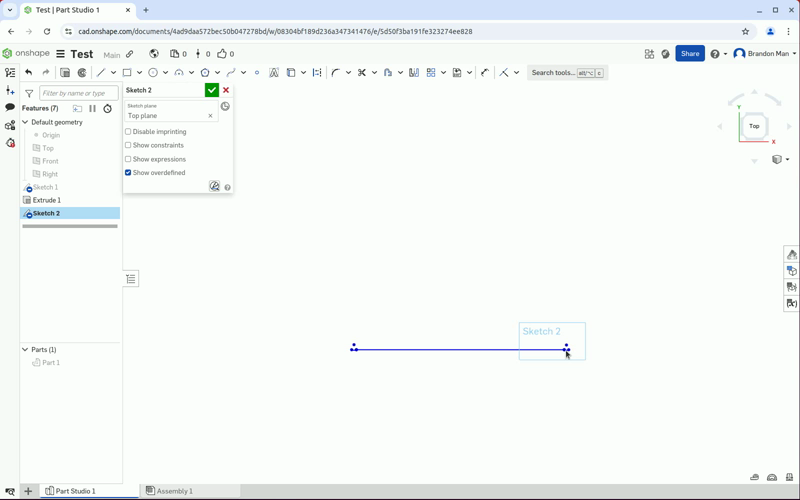
key(l)
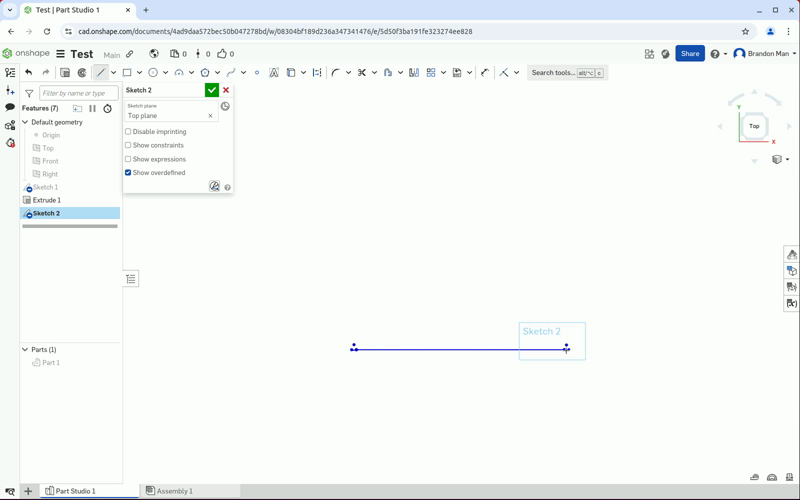
mouse_move(568, 349)
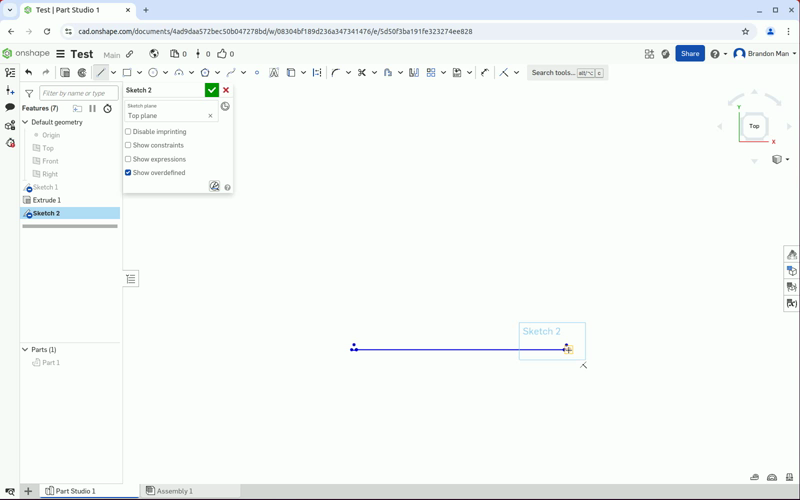
scroll(6)
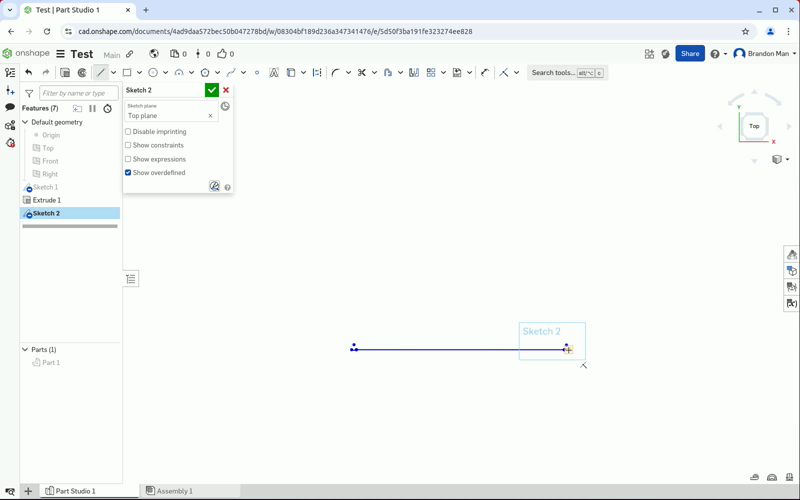
scroll(6)
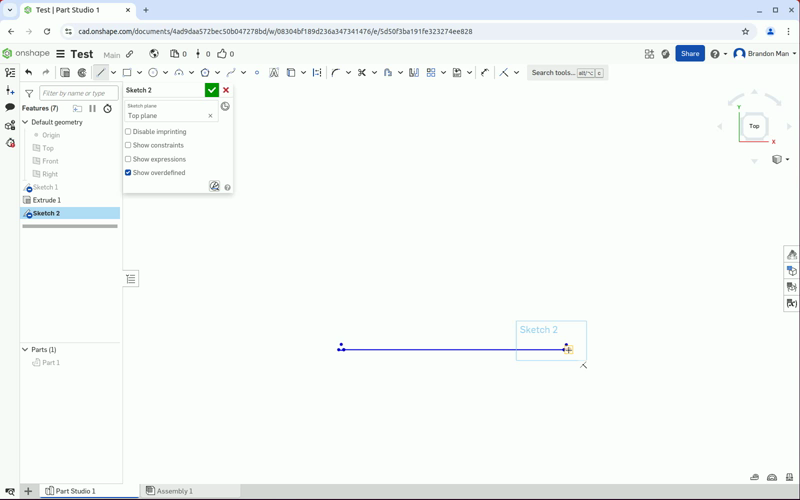
scroll(6)
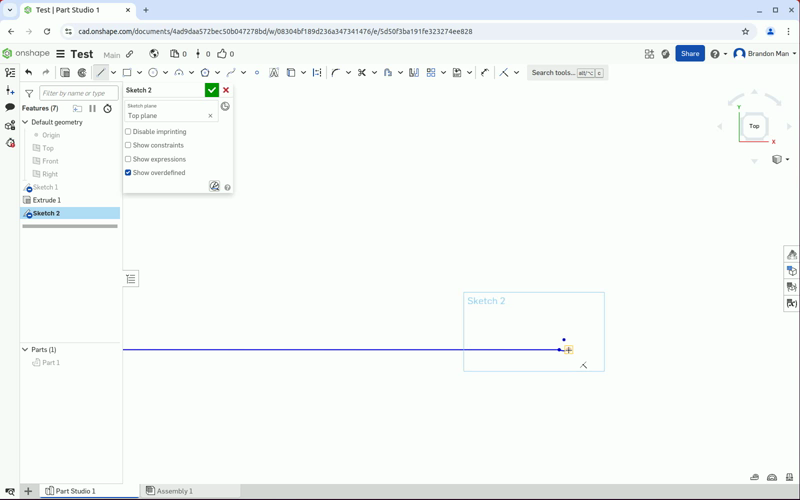
scroll(6)
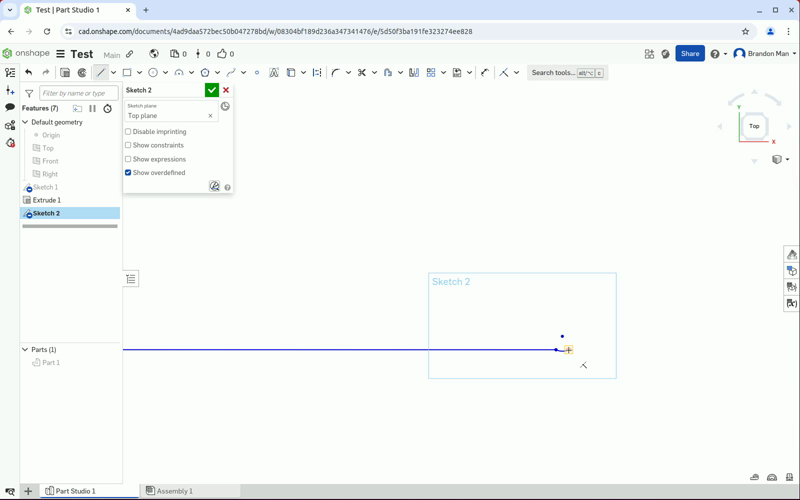
scroll(6)
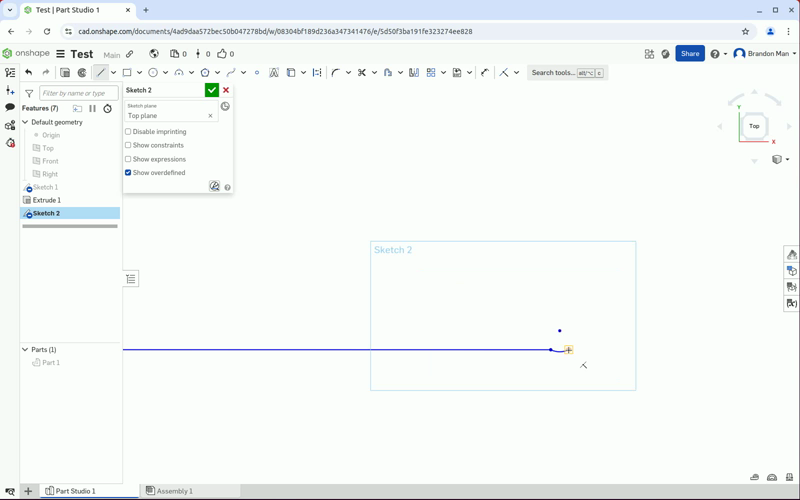
scroll(6)
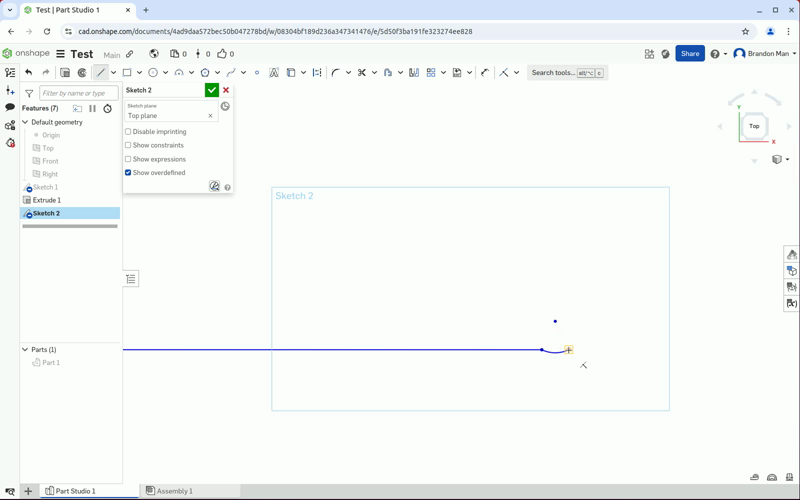
scroll(6)
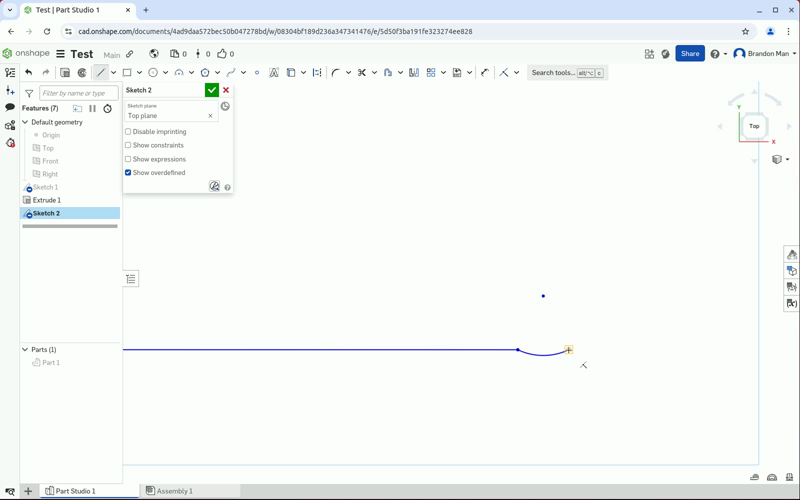
click(568, 349)
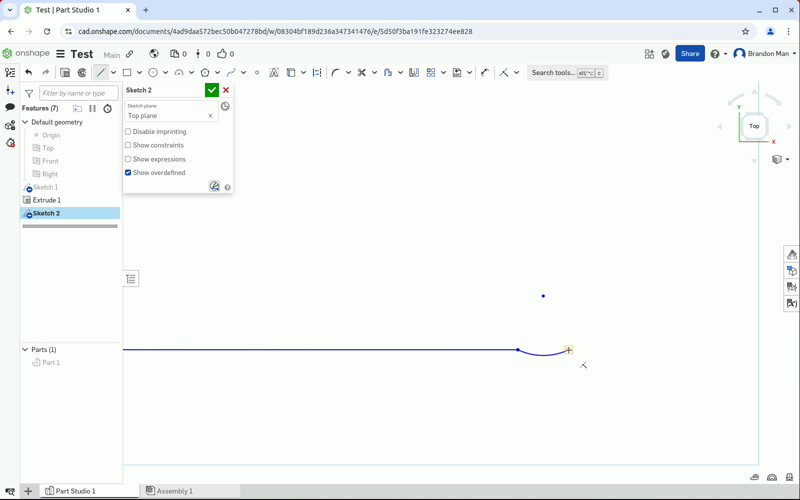
scroll(-6)
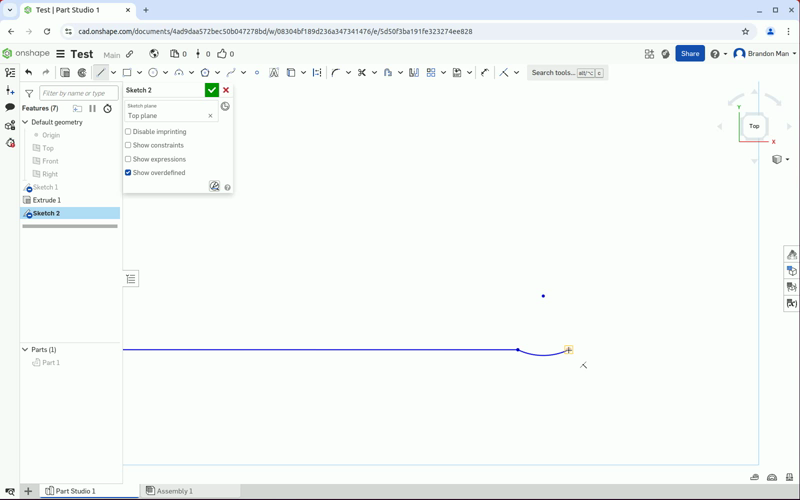
scroll(-6)
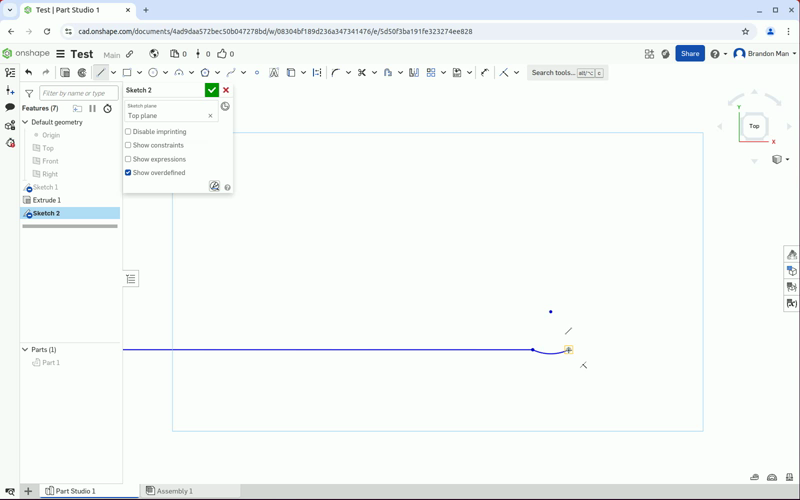
scroll(-6)
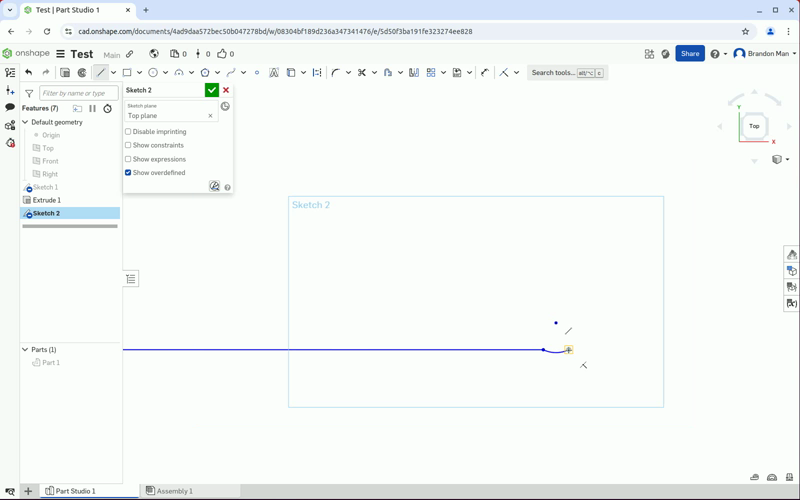
scroll(-6)
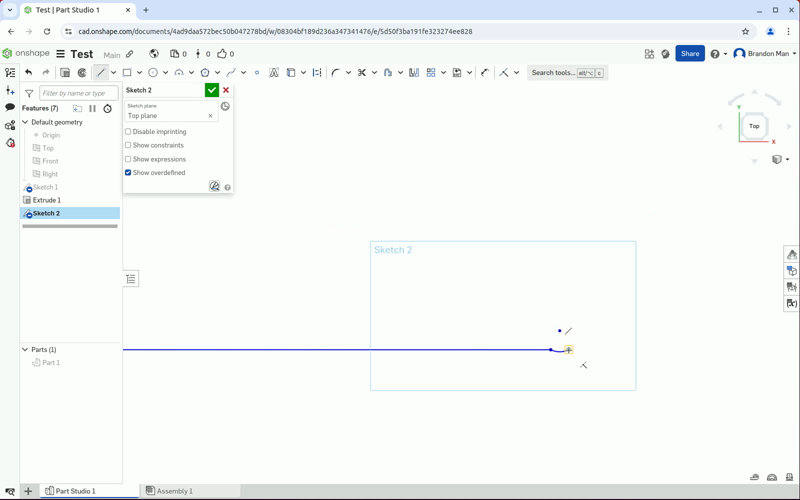
scroll(-6)
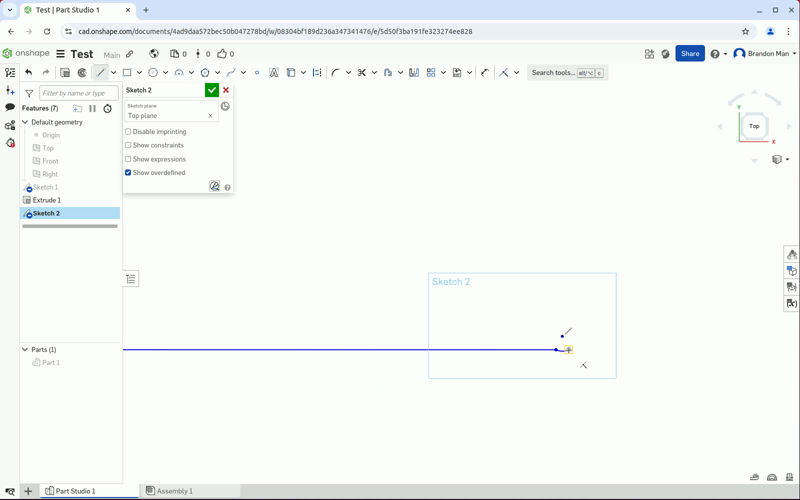
scroll(-6)
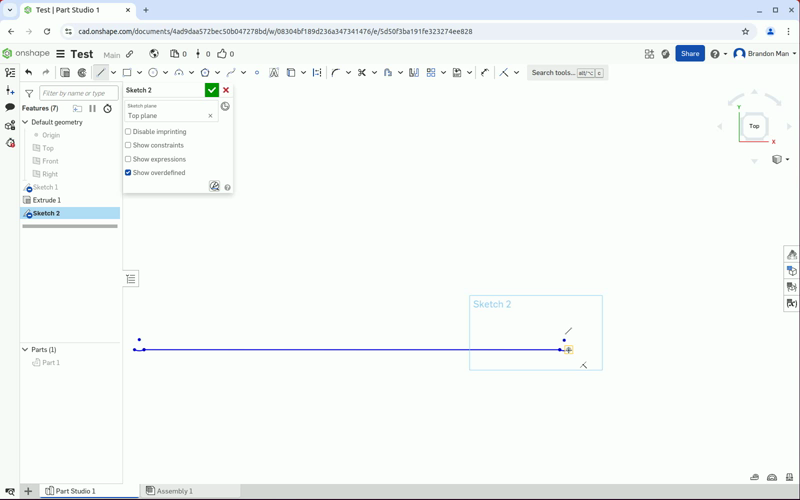
scroll(-6)
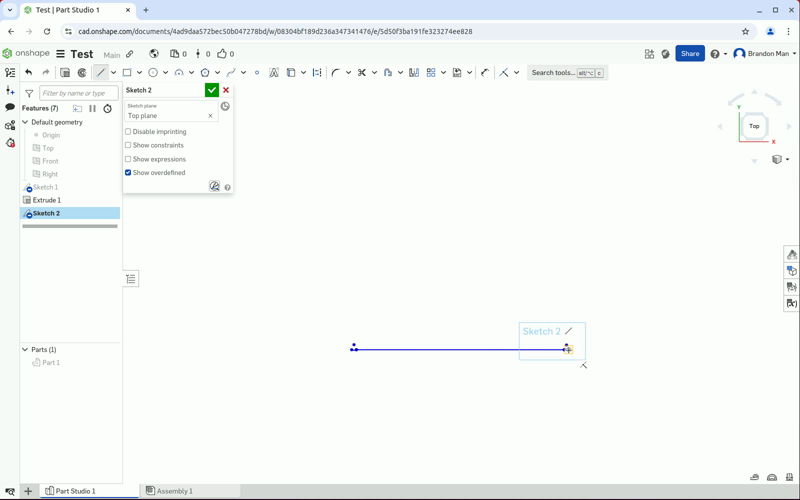
key_down(shift)
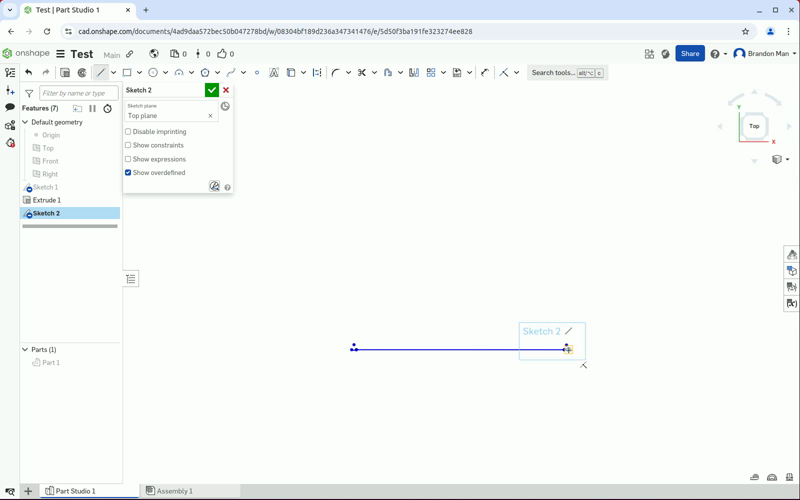
mouse_move(568, 226)
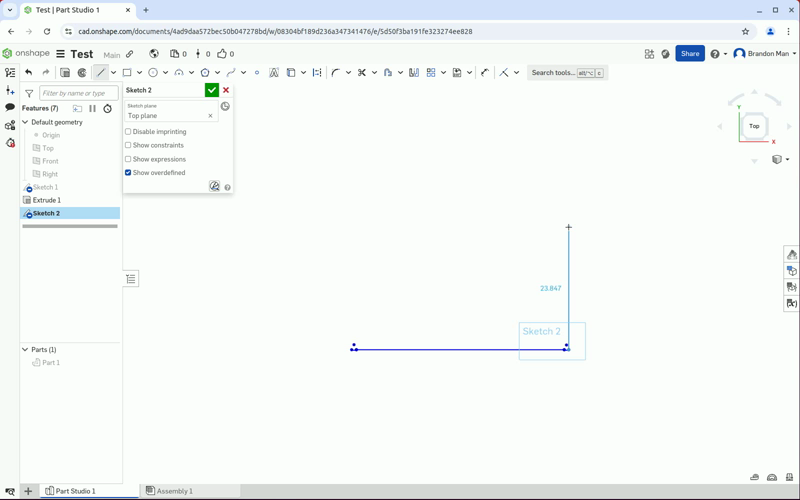
click(568, 226)
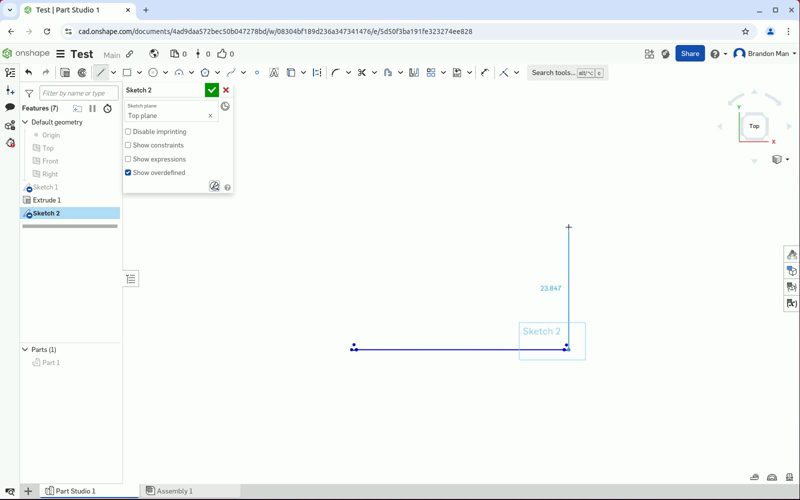
key_up(shift)
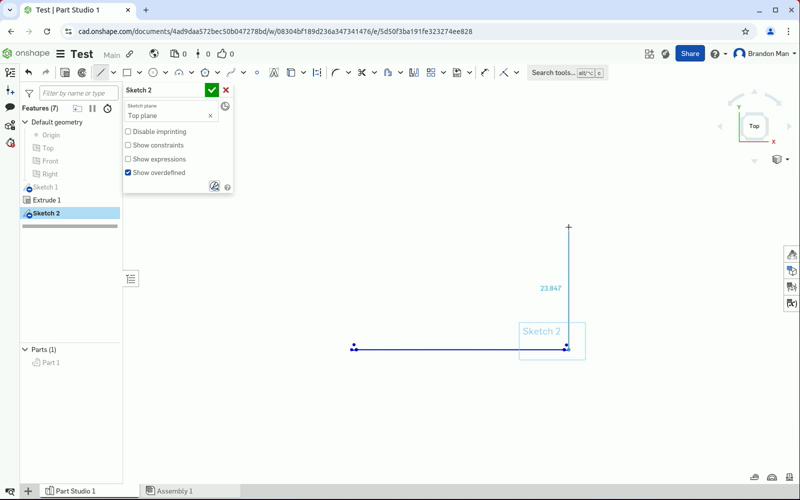
key(esc)
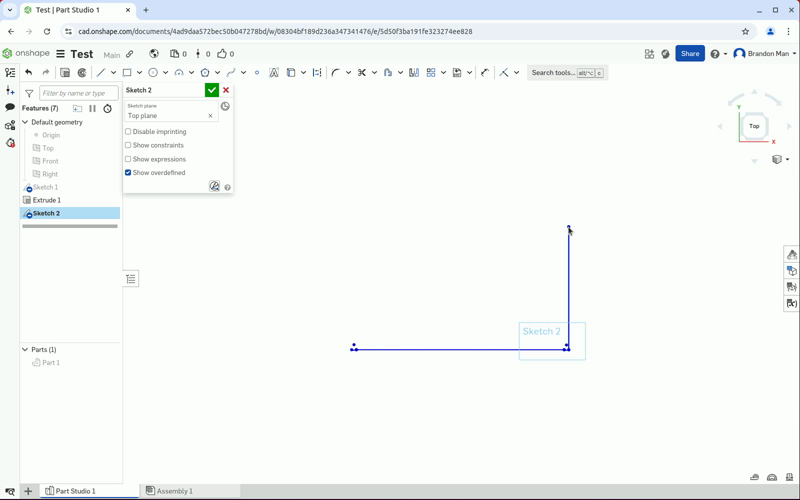
key(a)
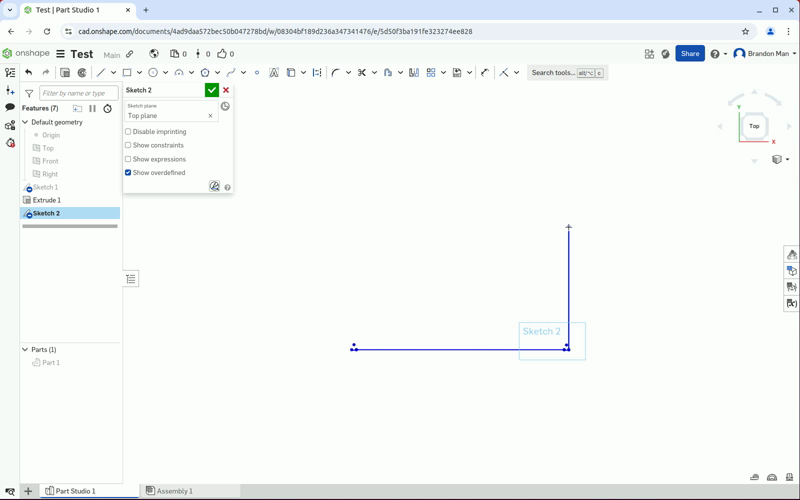
mouse_move(568, 226)
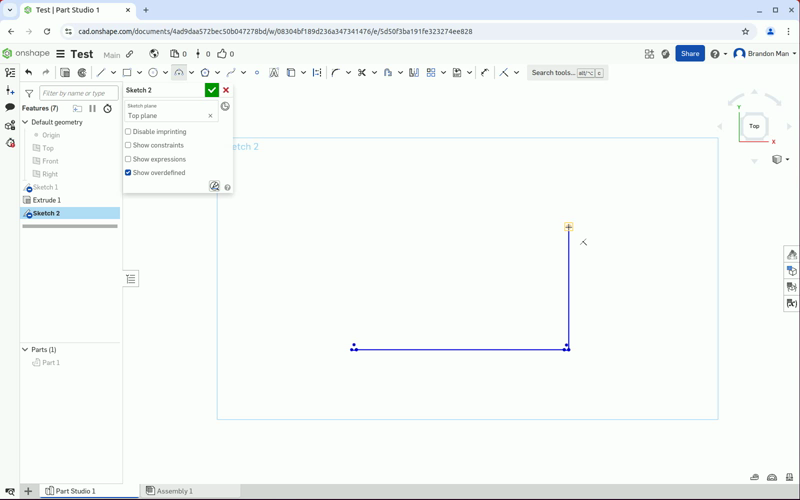
click(568, 226)
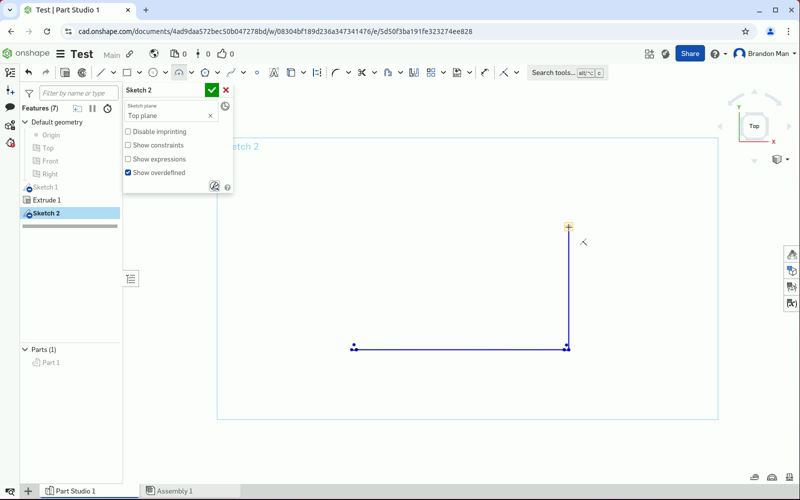
key_down(shift)
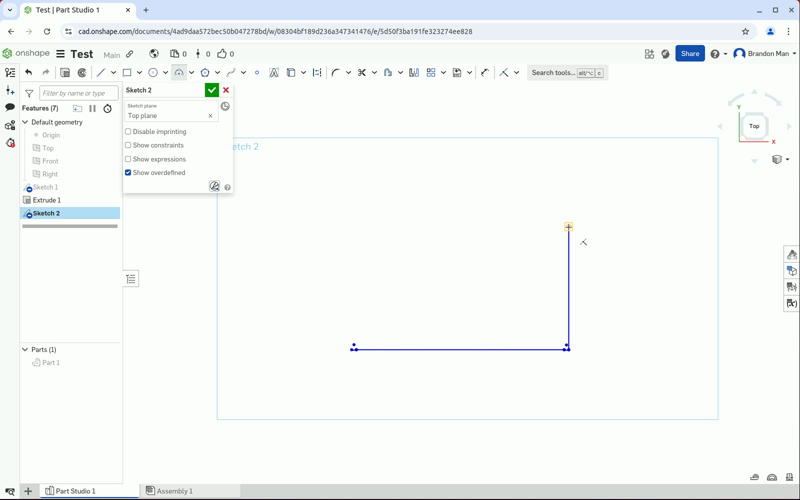
mouse_move(561, 219)
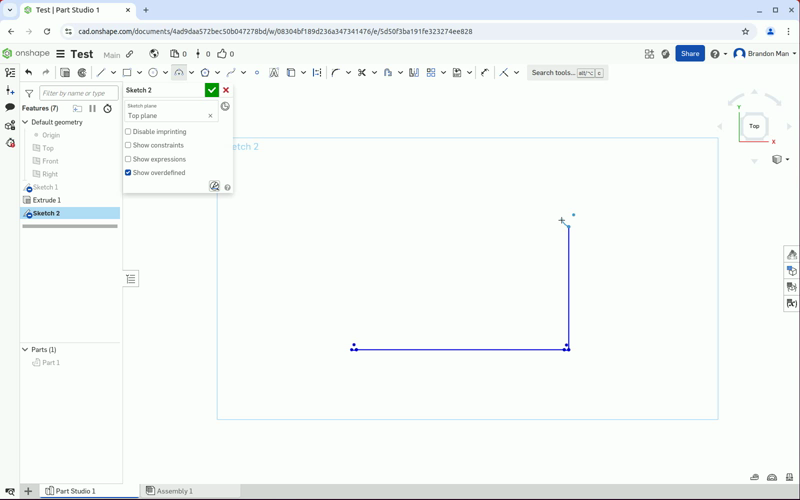
click(561, 219)
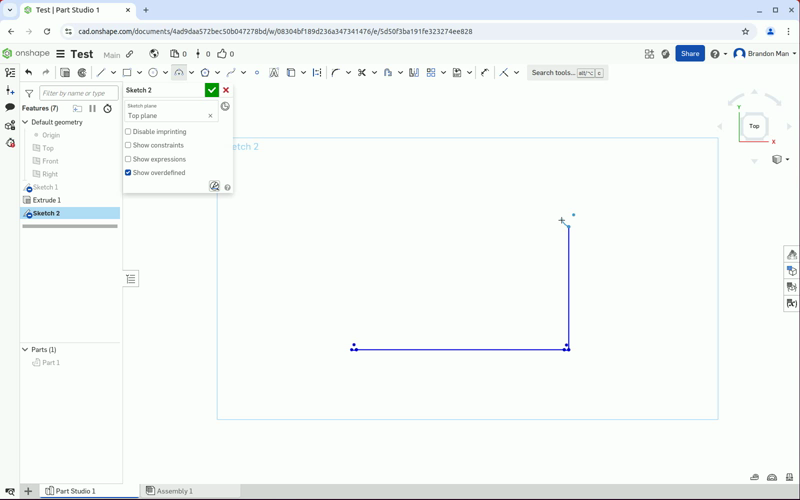
mouse_move(566, 221)
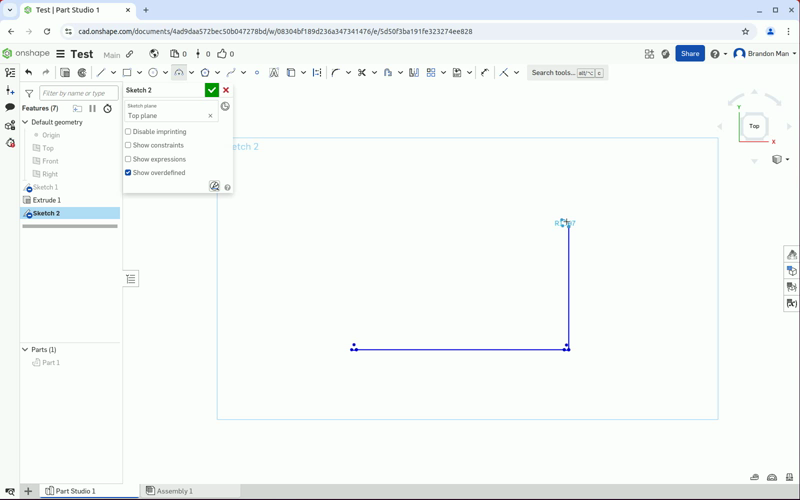
click(566, 221)
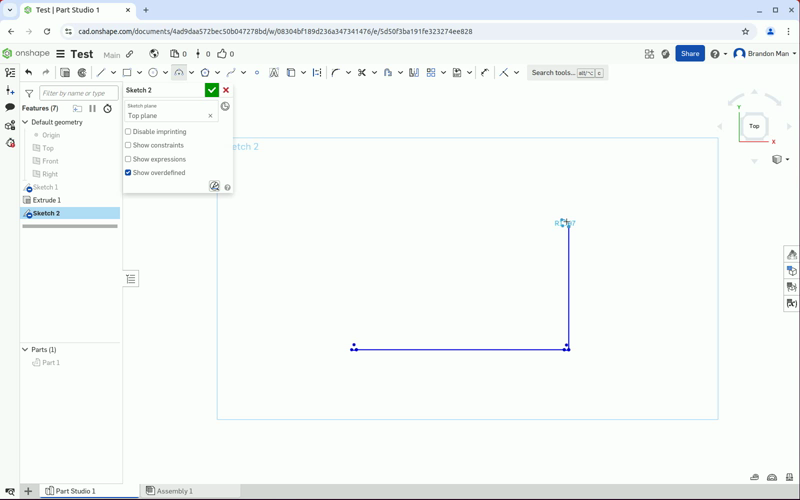
key_up(shift)
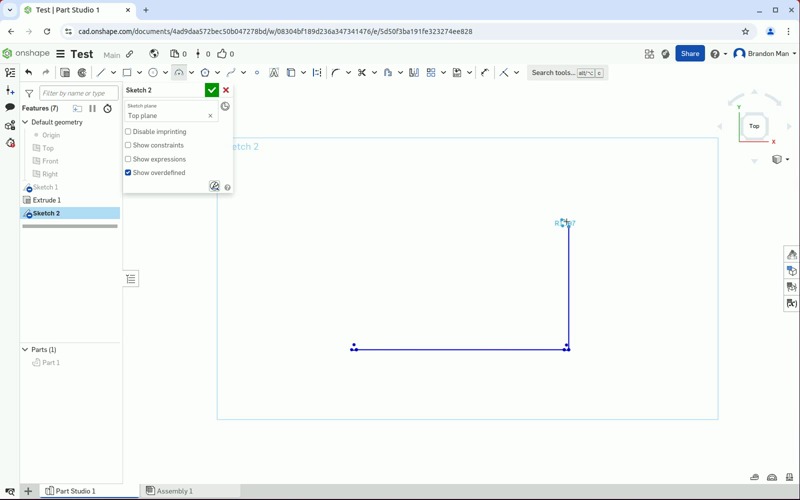
key(esc)
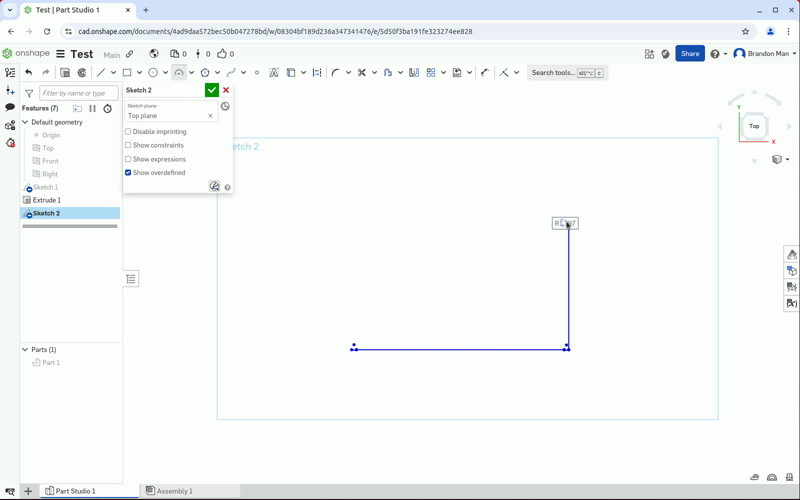
key(l)
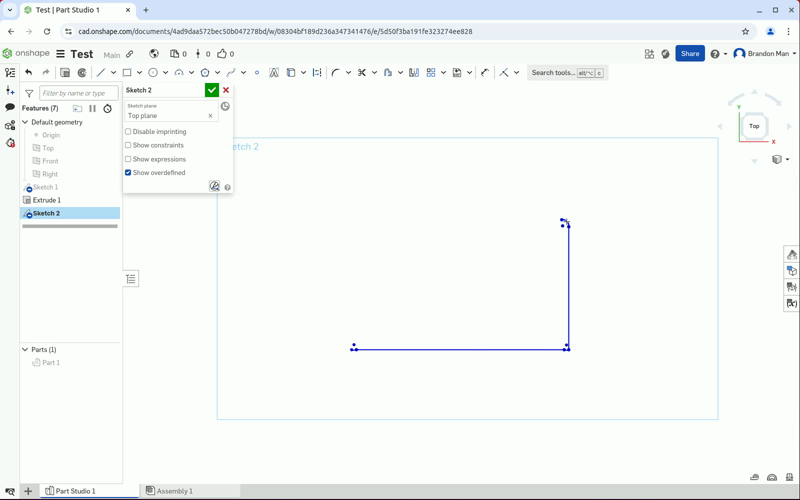
mouse_move(561, 219)
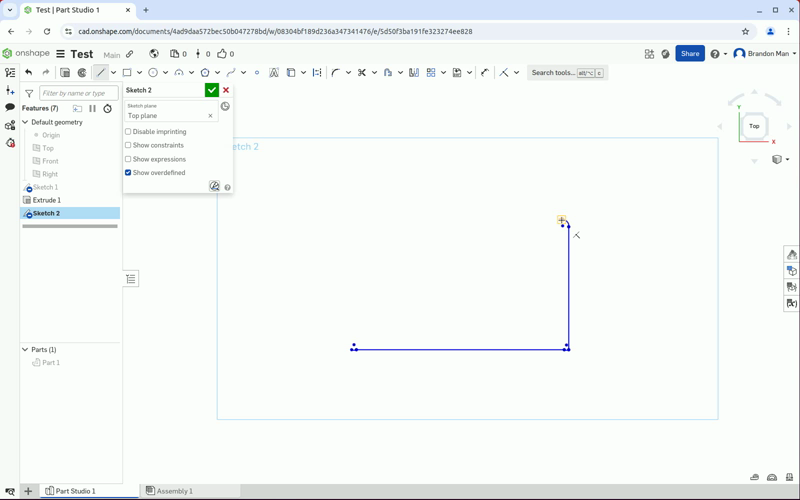
click(561, 219)
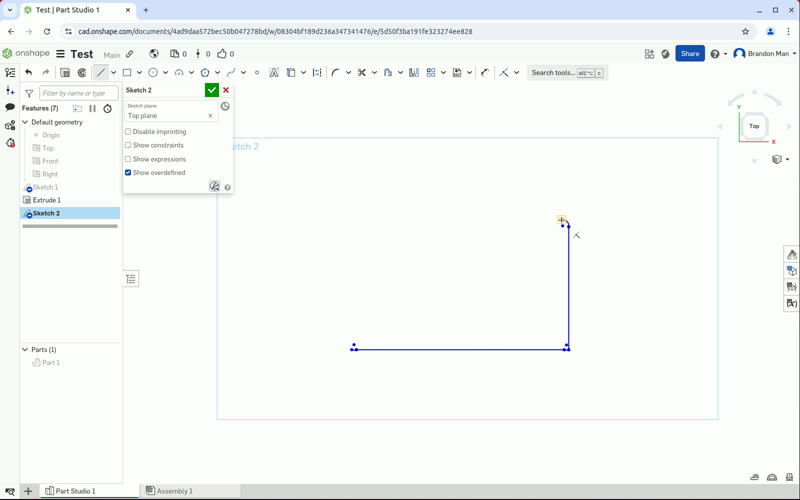
key_down(shift)
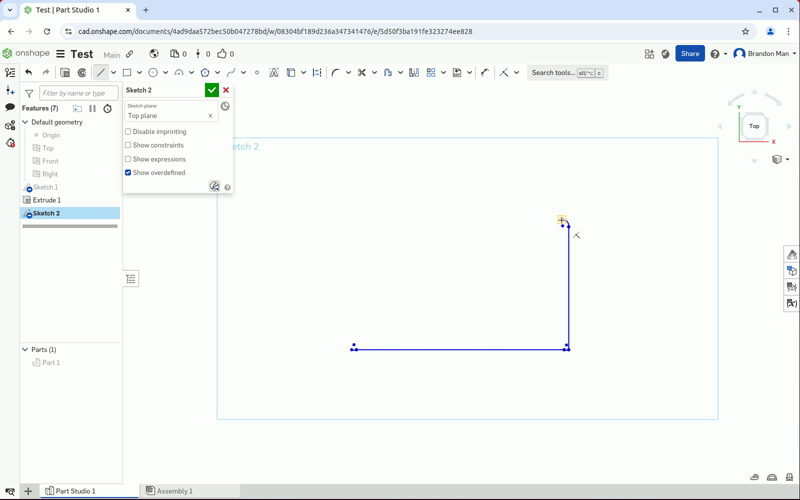
mouse_move(358, 219)
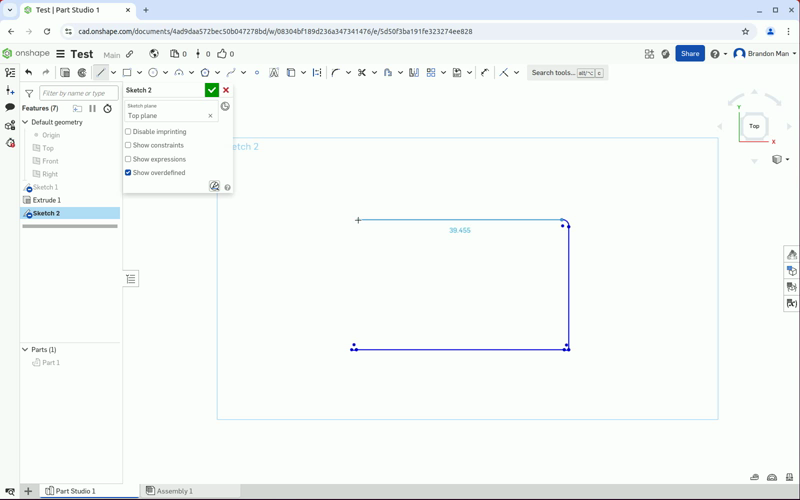
click(358, 219)
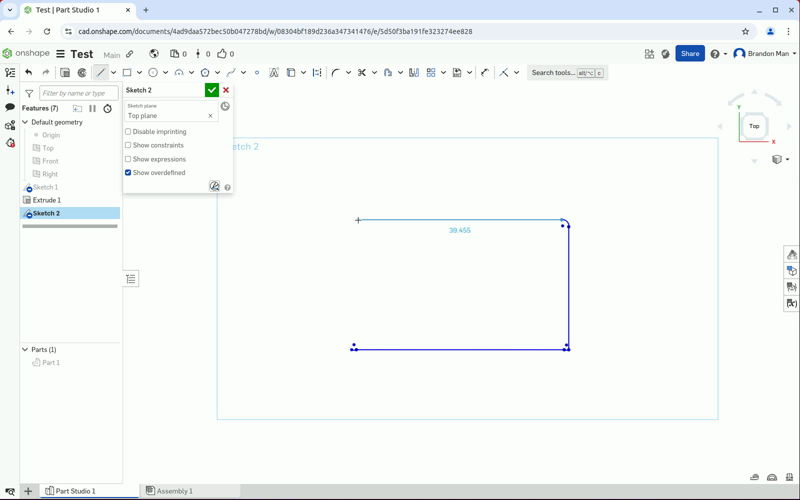
key_up(shift)
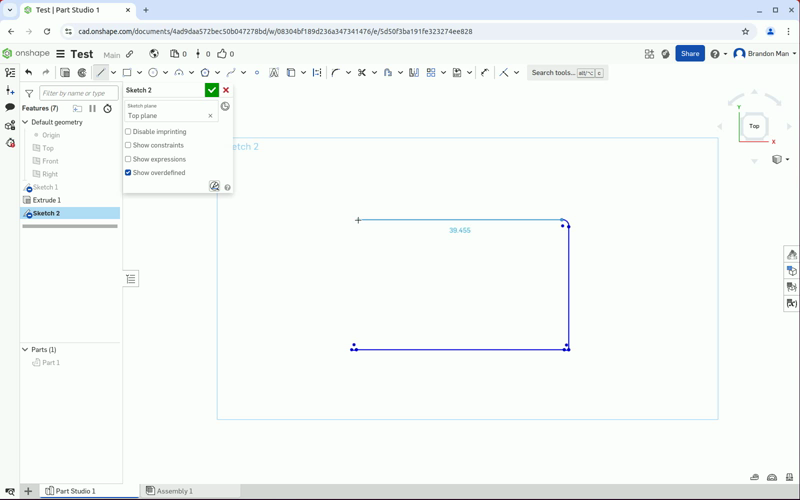
key(esc)
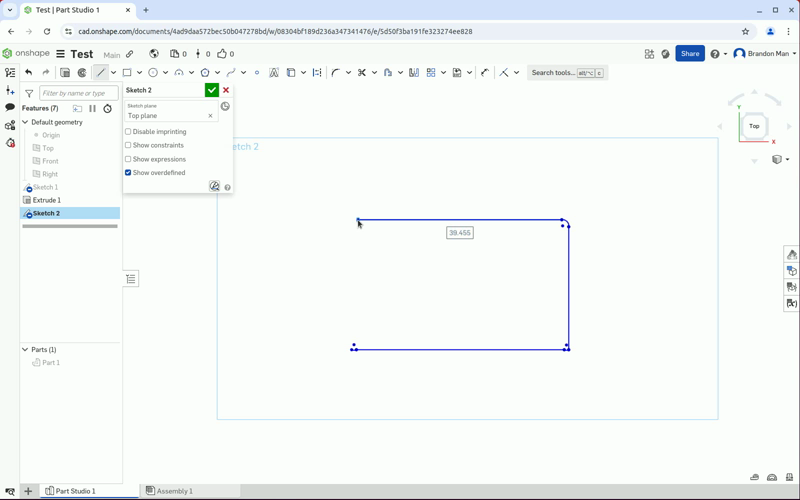
key(a)
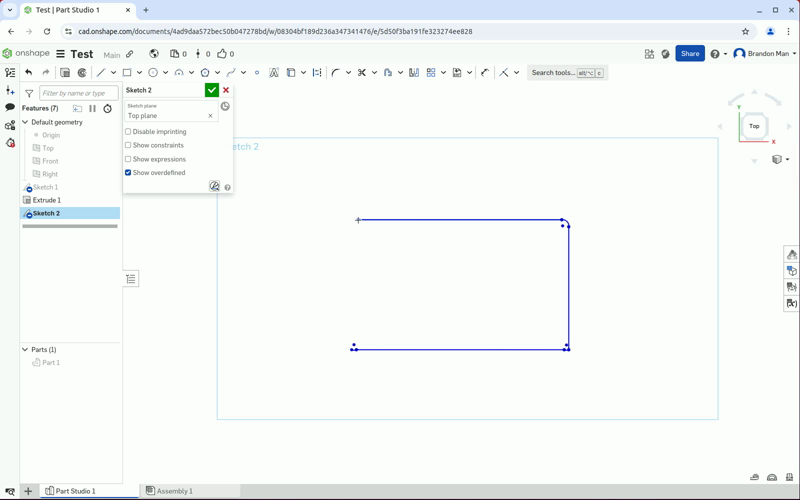
mouse_move(358, 219)
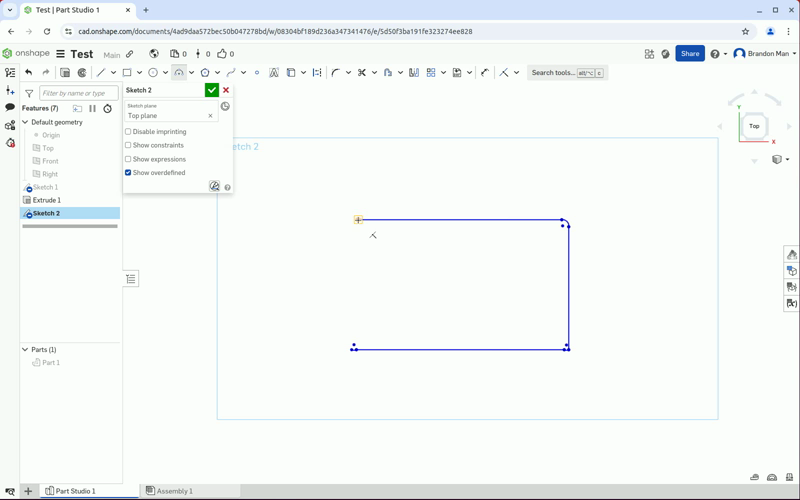
click(358, 219)
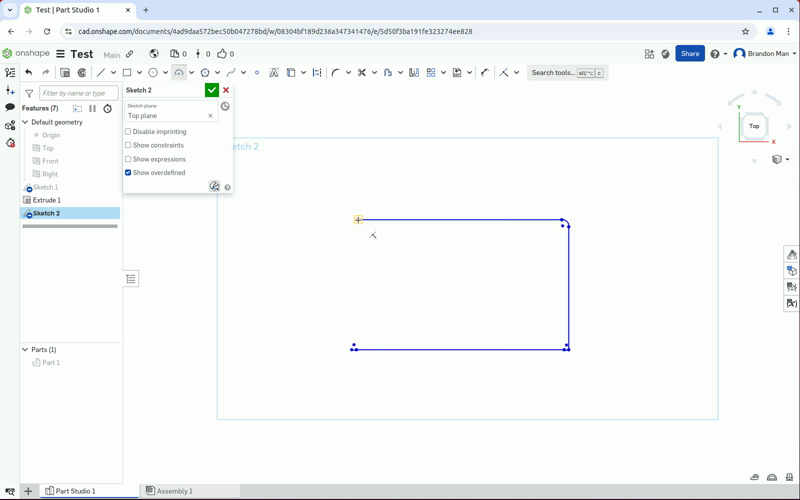
key_down(shift)
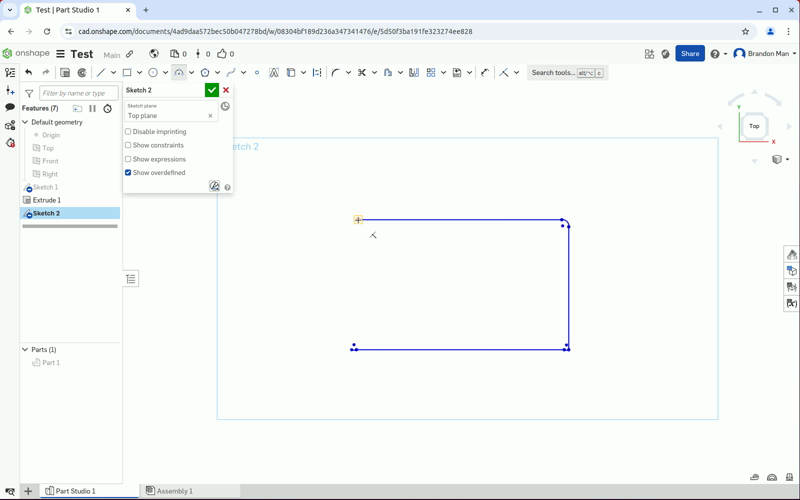
mouse_move(351, 226)
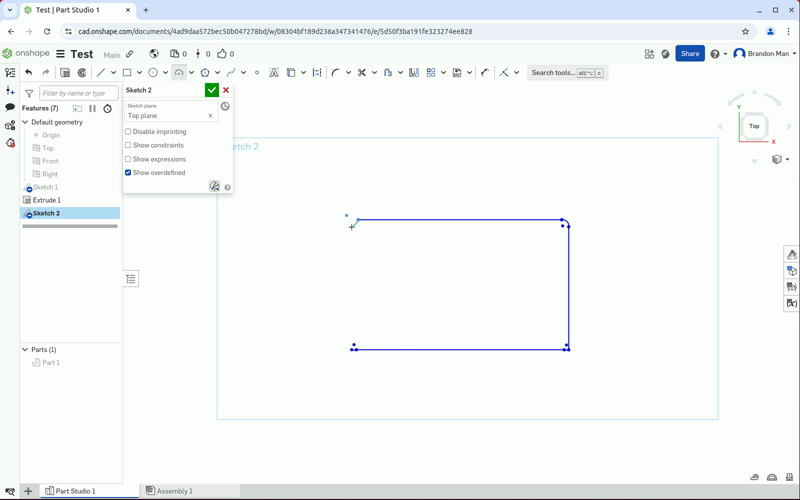
click(351, 226)
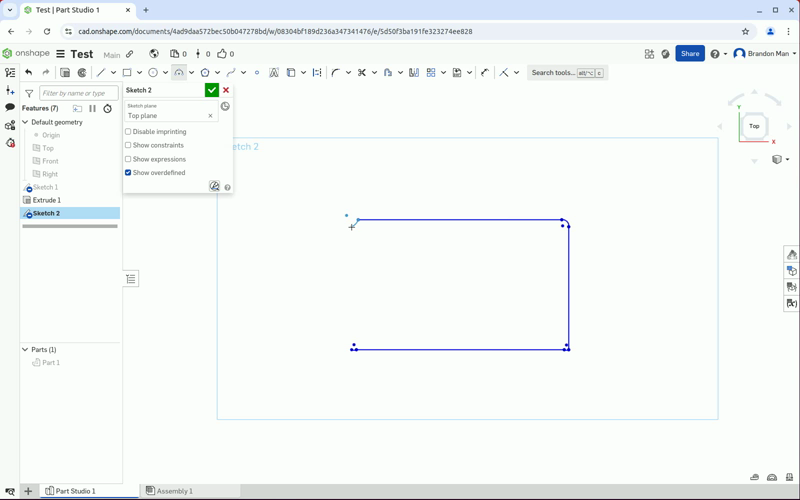
mouse_move(353, 221)
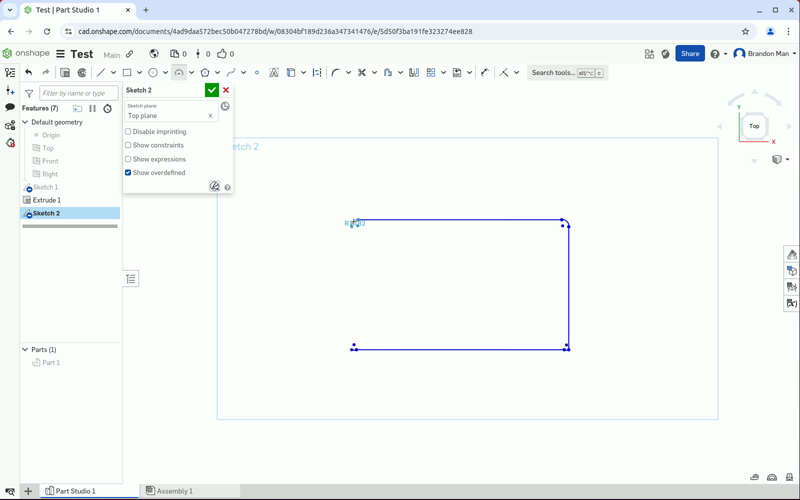
click(353, 221)
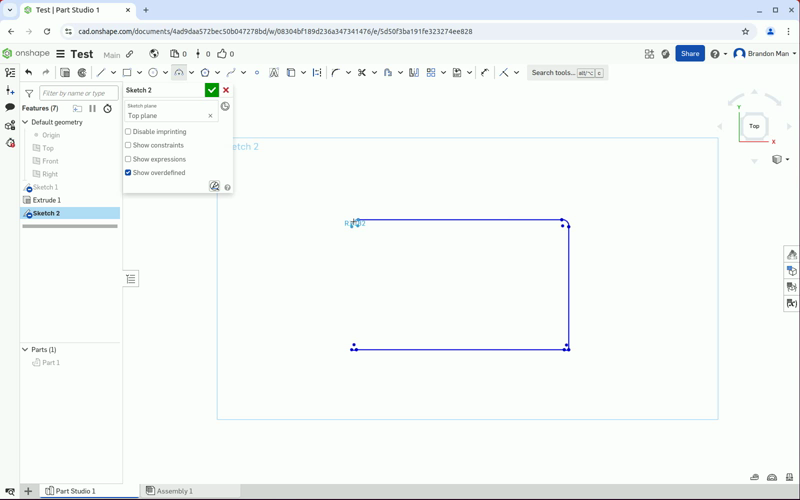
key_up(shift)
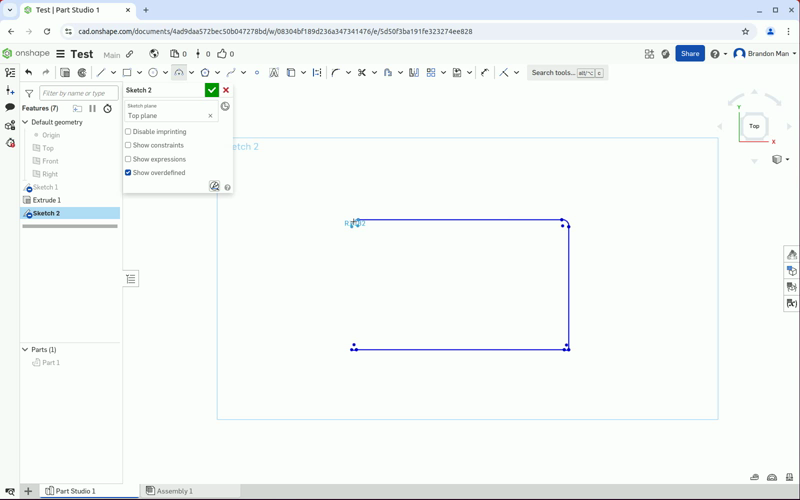
key(esc)
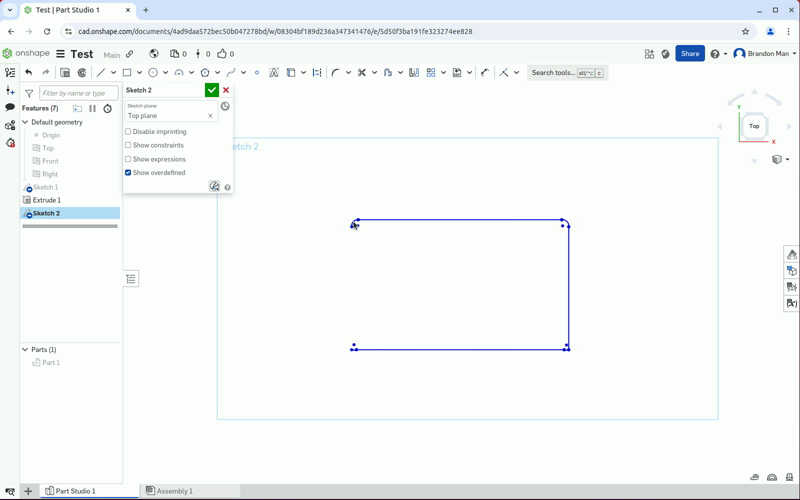
key(l)
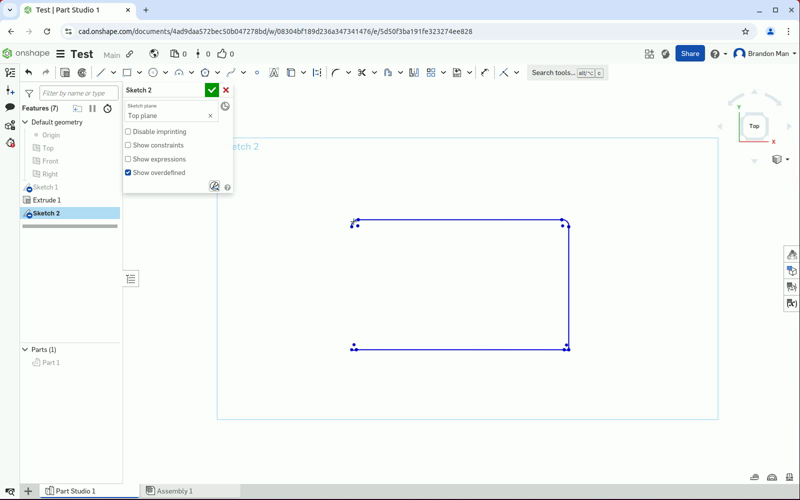
mouse_move(351, 226)
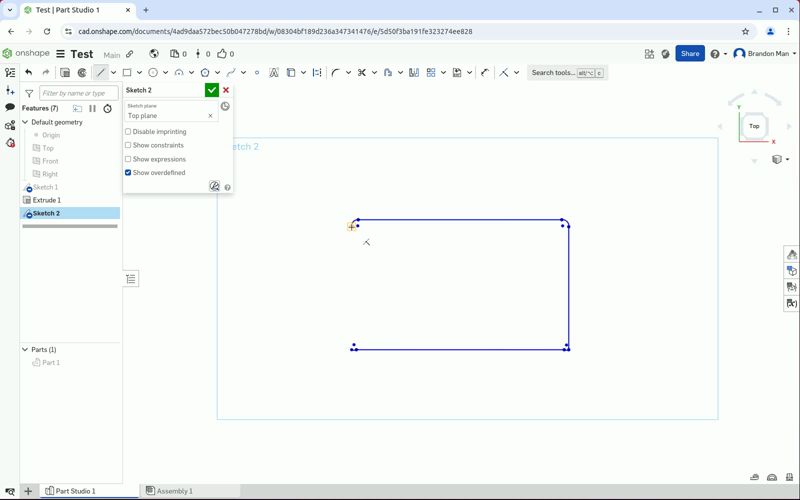
click(351, 226)
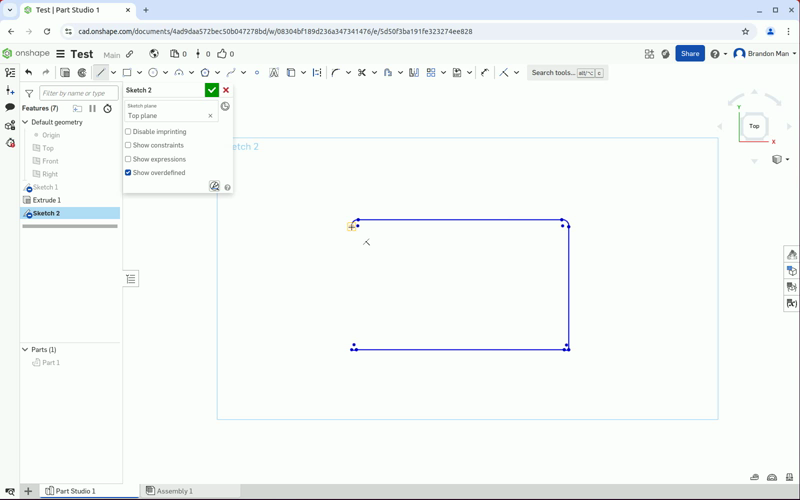
key_down(shift)
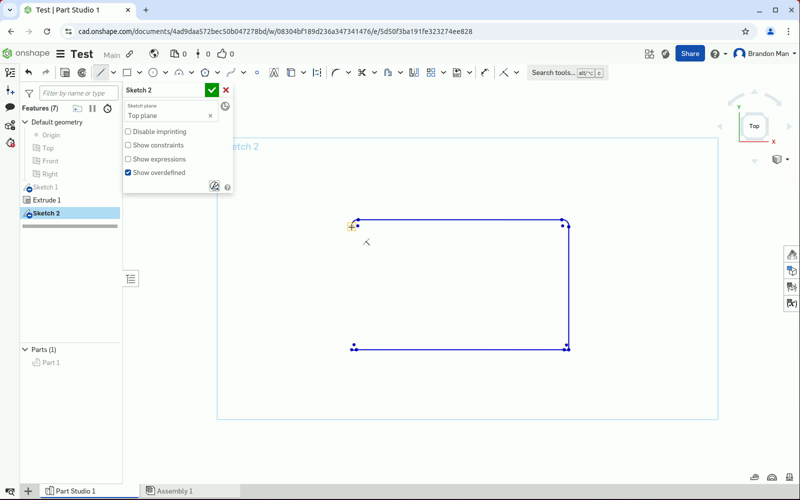
mouse_move(351, 349)
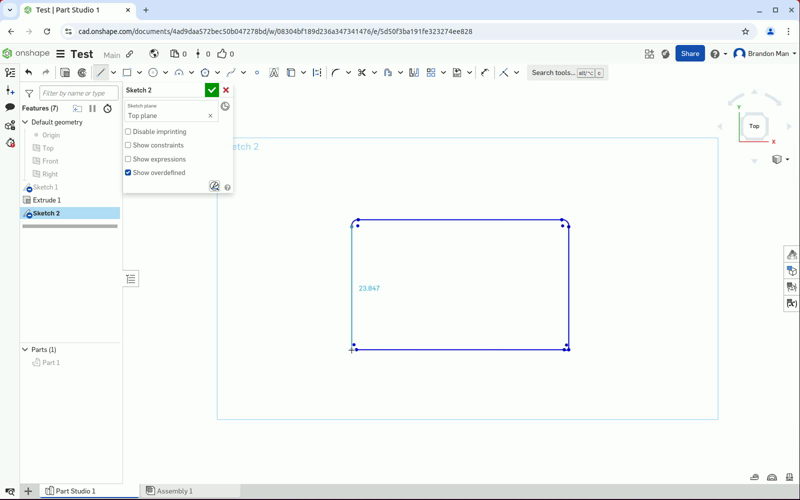
scroll(6)
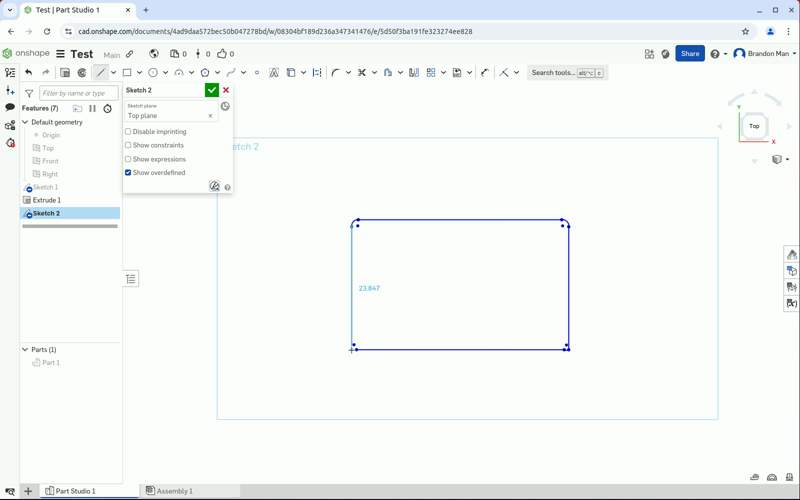
scroll(6)
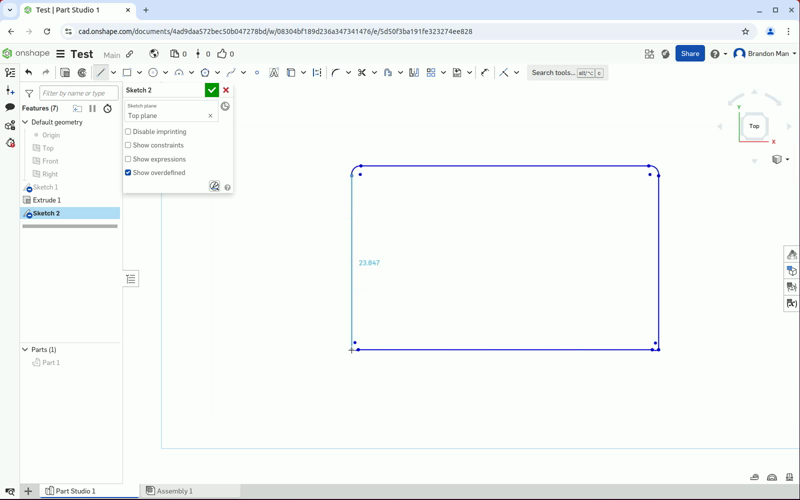
scroll(6)
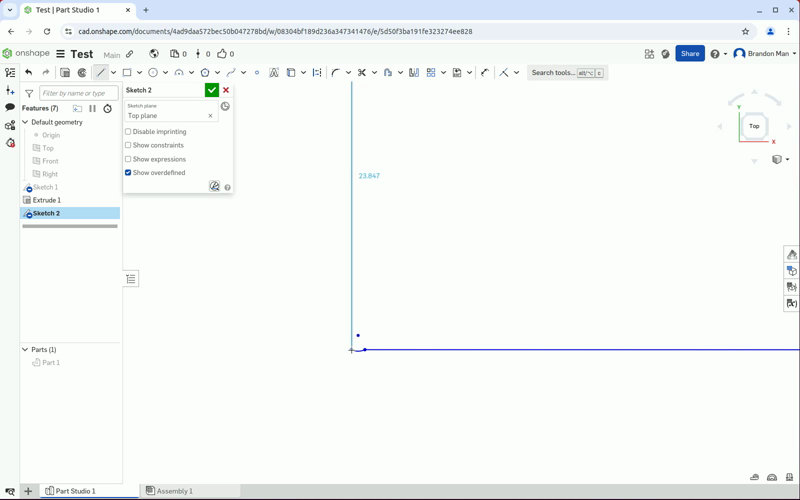
scroll(6)
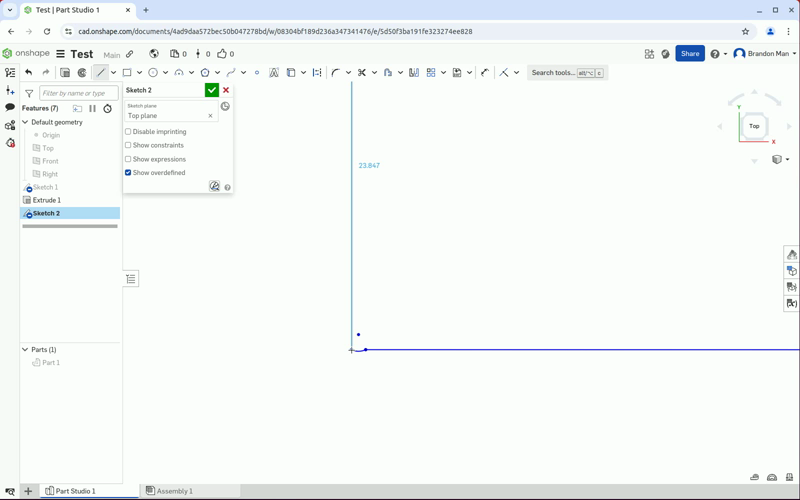
scroll(6)
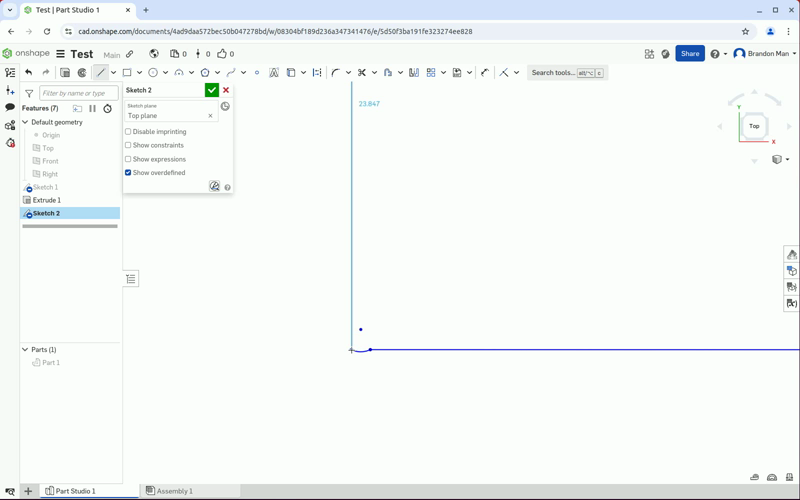
scroll(6)
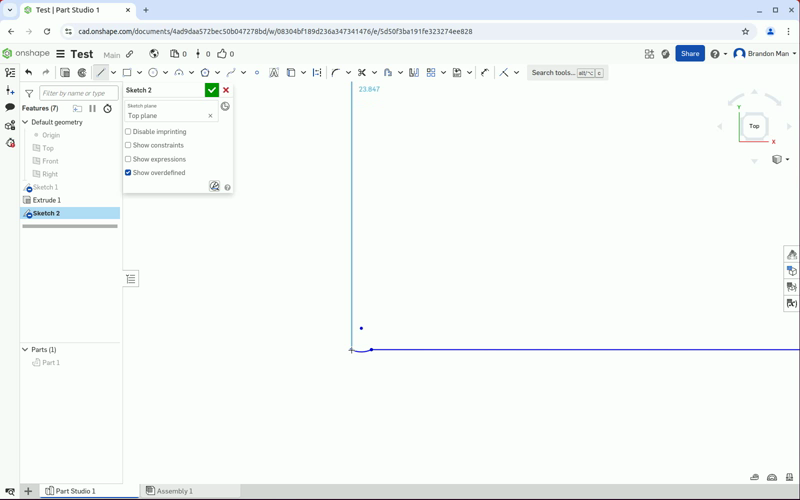
scroll(6)
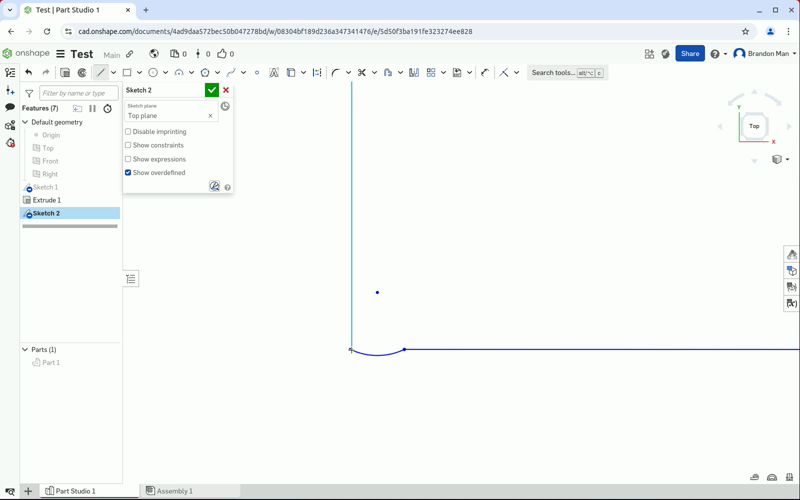
key_up(shift)
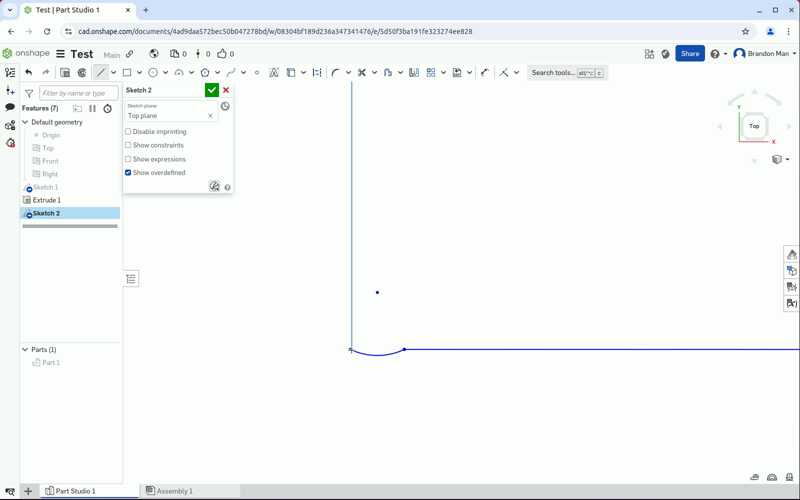
click(351, 349)
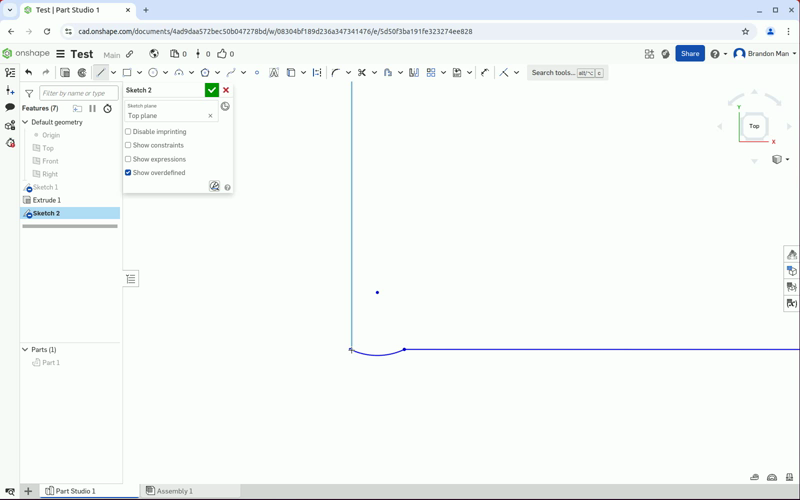
scroll(-6)
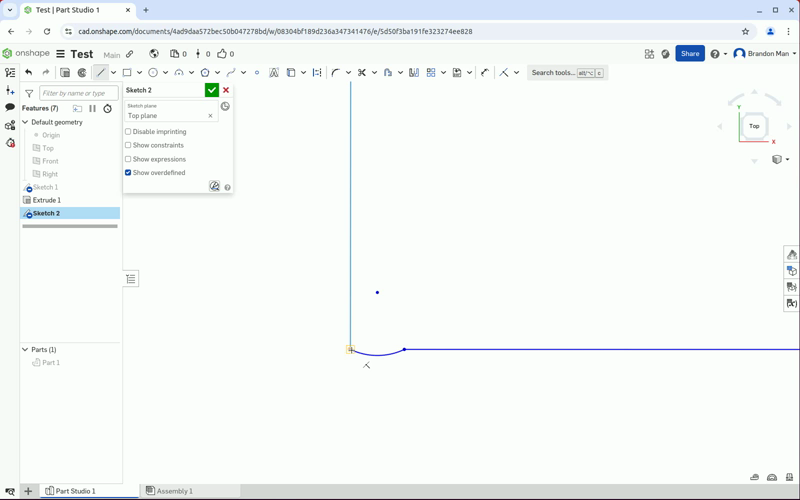
scroll(-6)
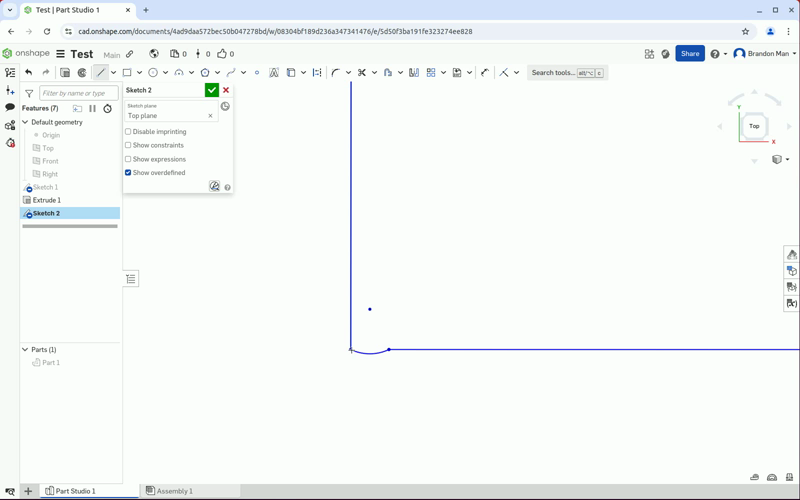
scroll(-6)
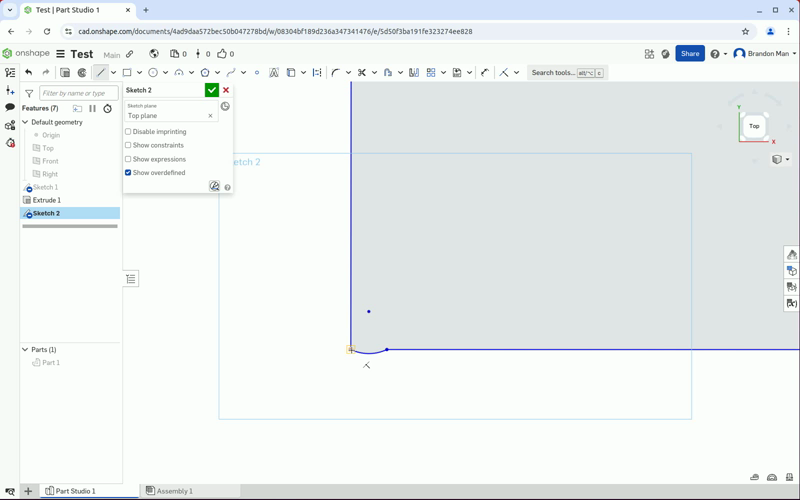
scroll(-6)
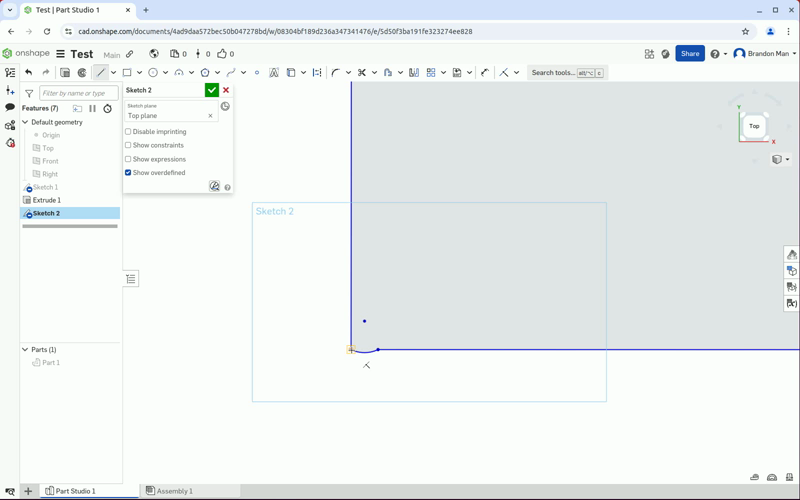
scroll(-6)
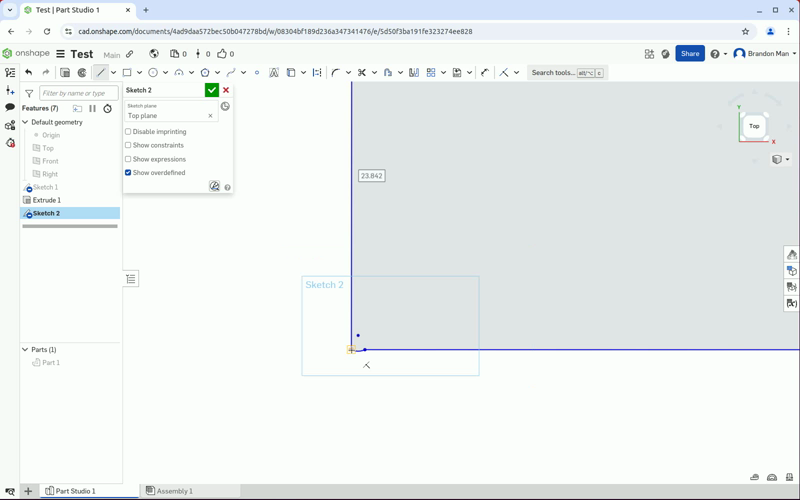
scroll(-6)
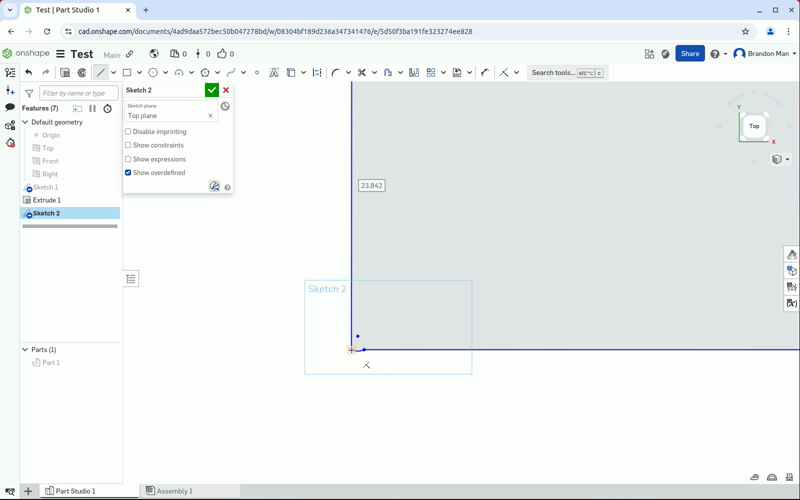
scroll(-6)
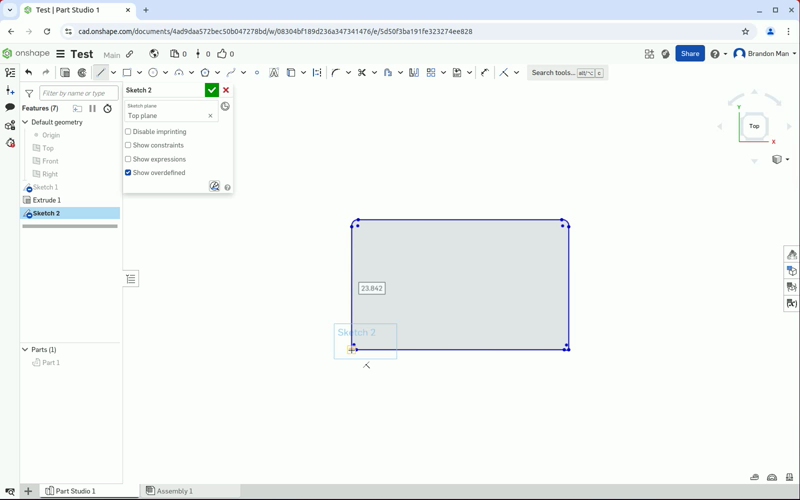
key(esc)
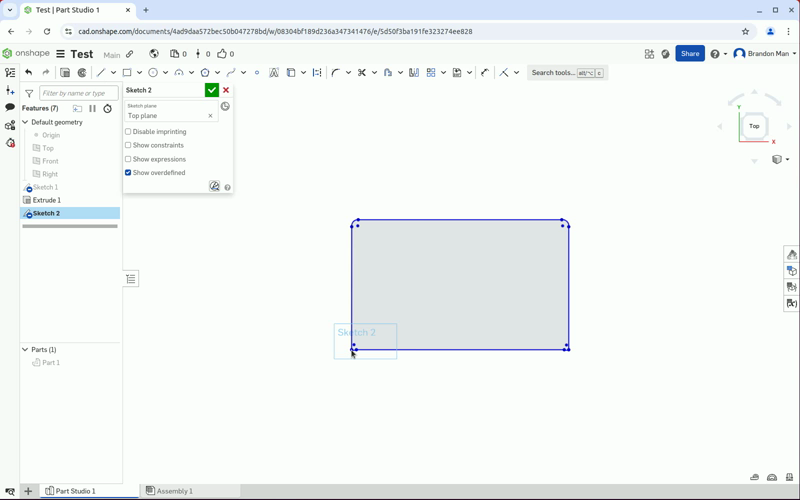
mouse_move(411, 263)
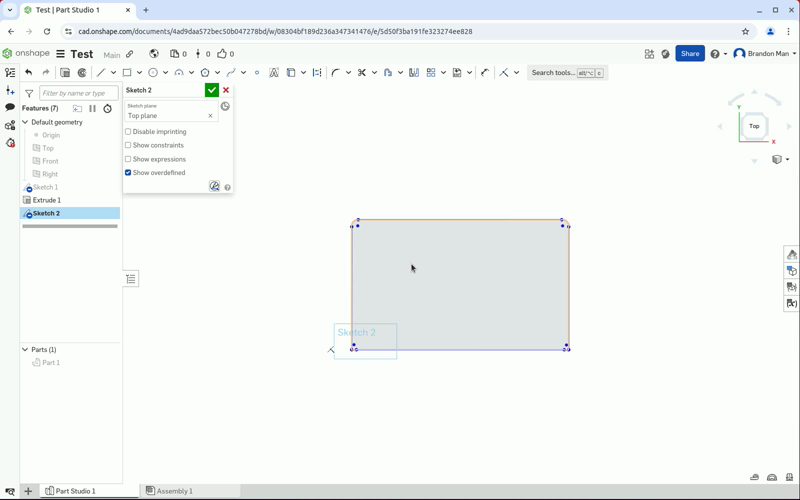
click(411, 263)
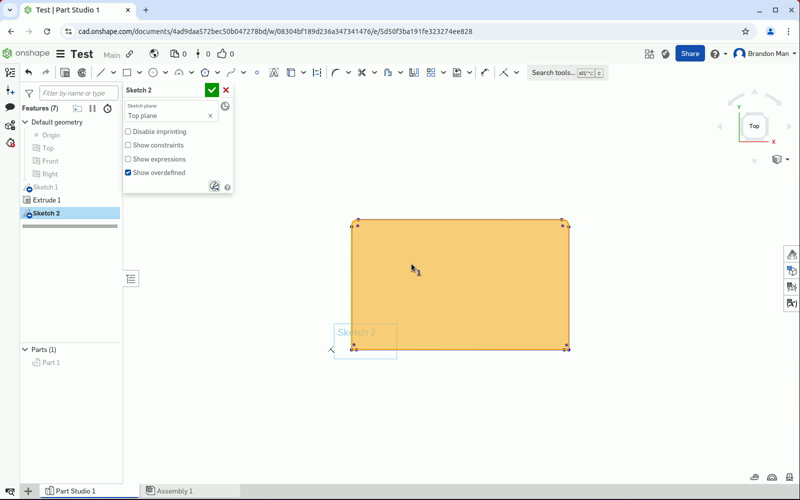
mouse_move(73, 352)
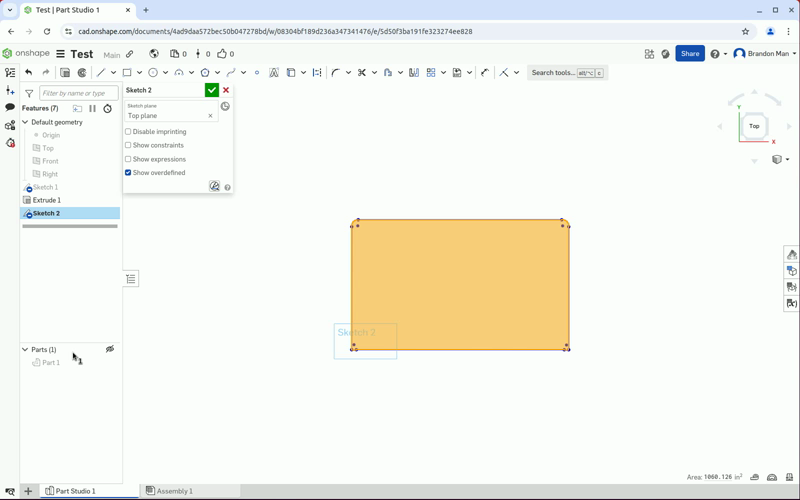
key(shift+y)
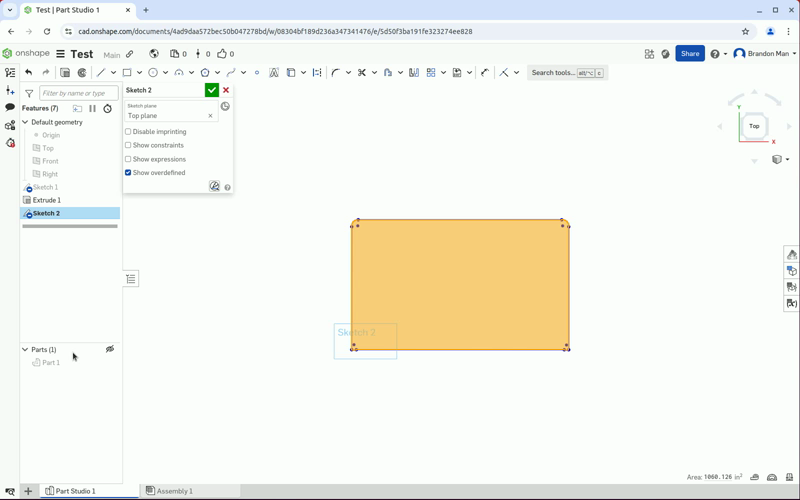
key(shift+e)
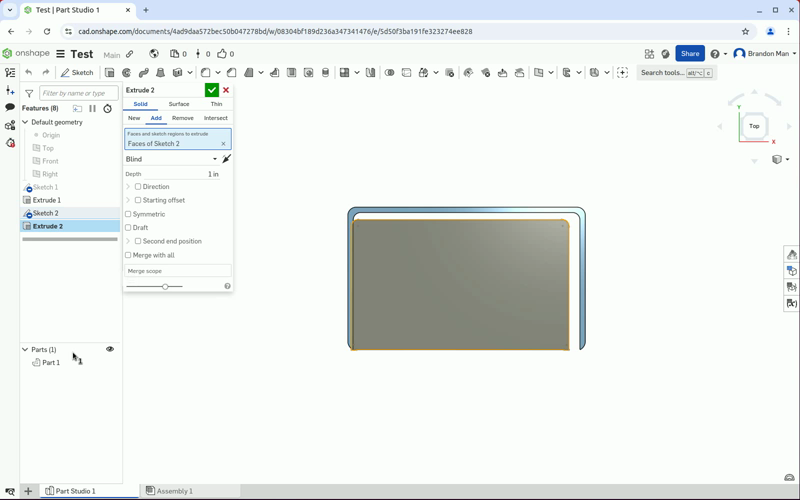
mouse_move(143, 106)
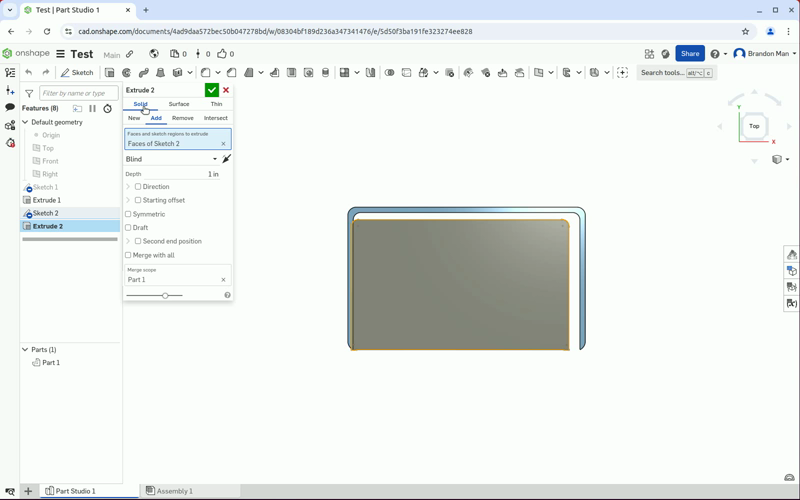
click(143, 106)
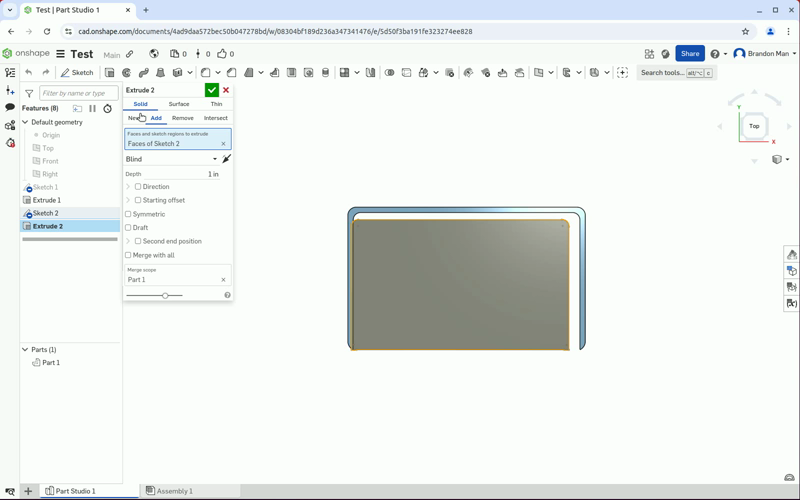
mouse_move(137, 120)
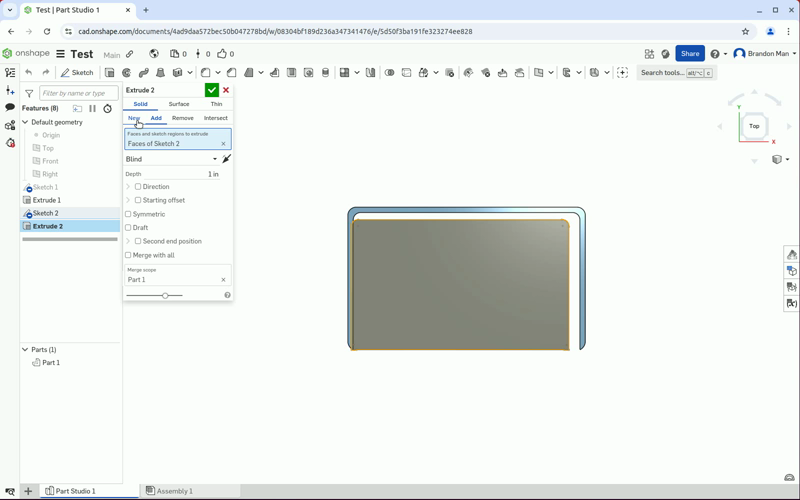
click(137, 120)
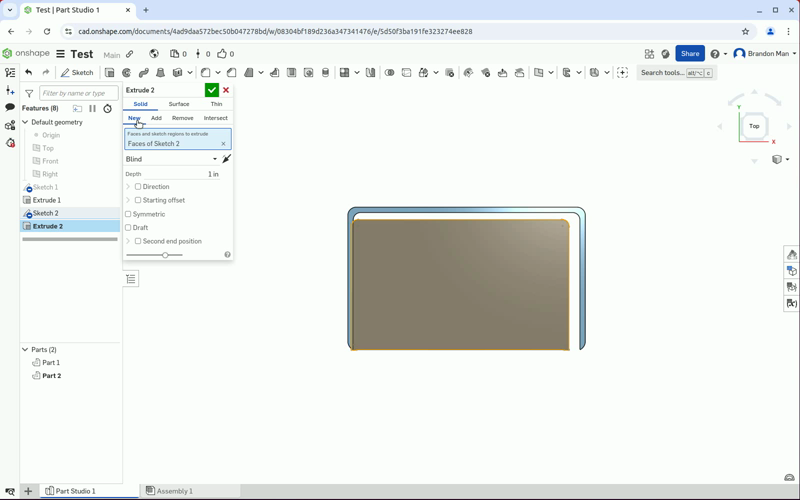
key(tab, 4)
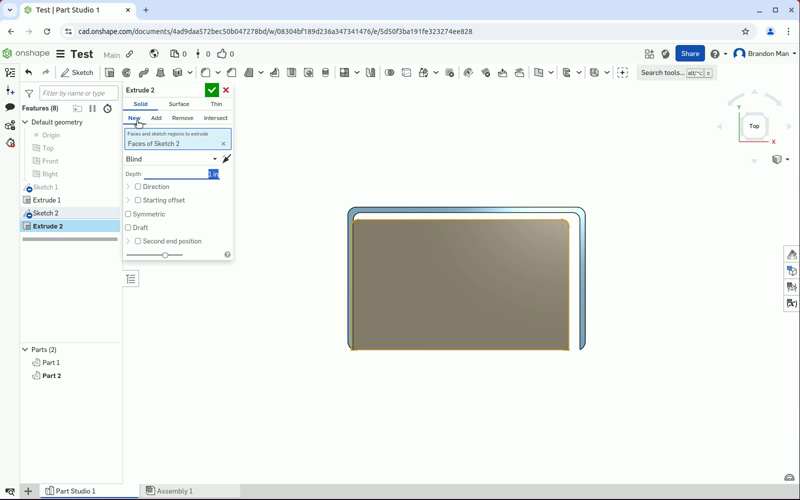
text(0.722)
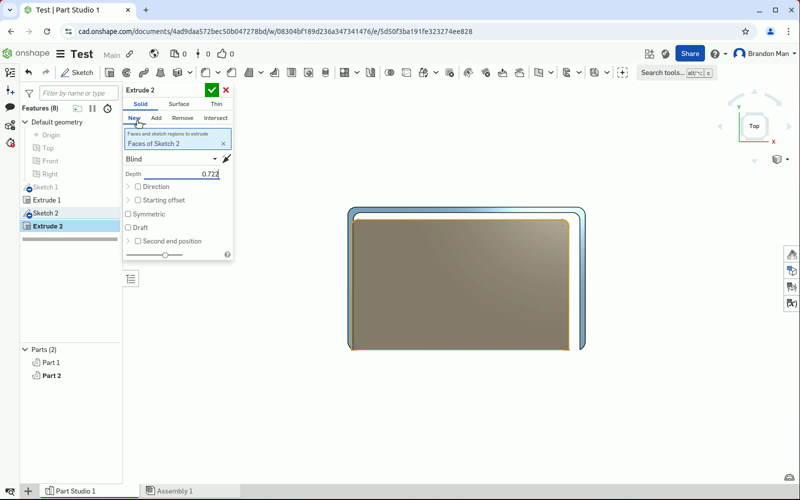
key(enter)
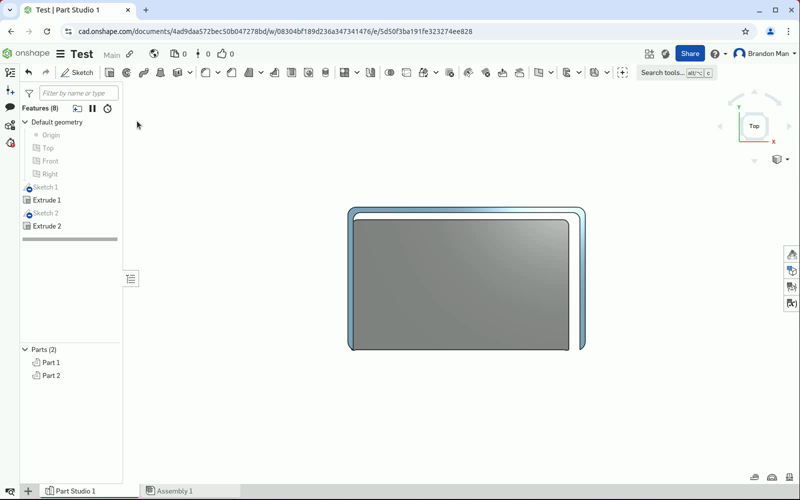
key(shift+h)
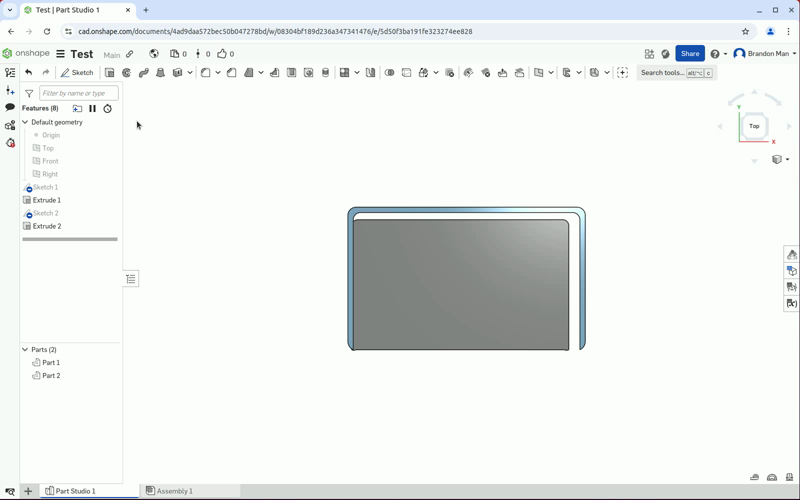
key(shift+h)
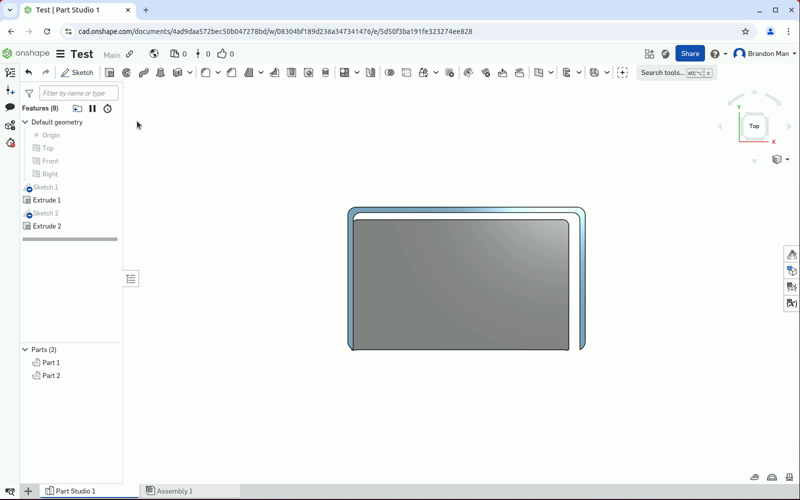
mouse_move(73, 189)
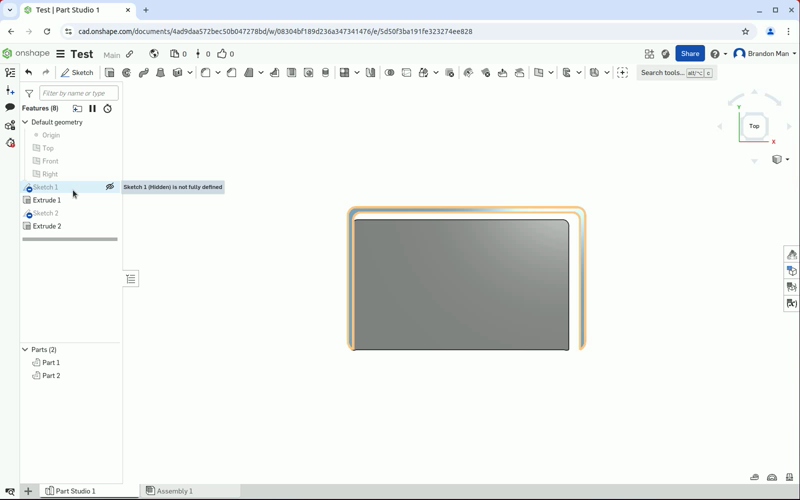
click(73, 189)
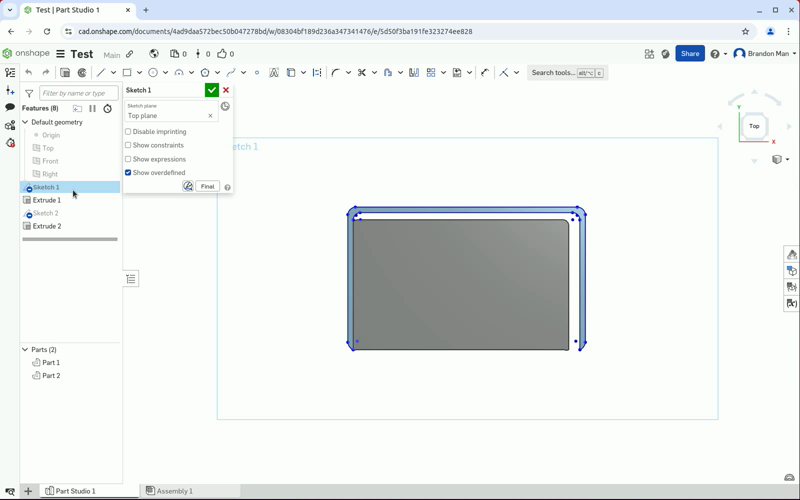
mouse_move(229, 92)
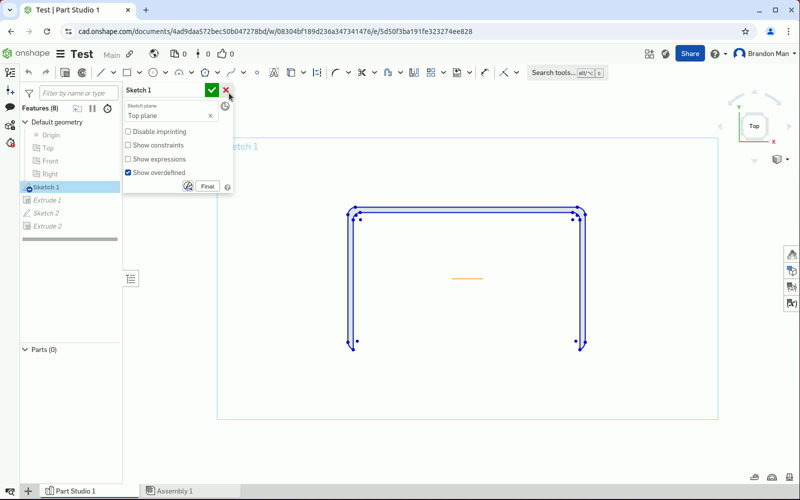
click(229, 92)
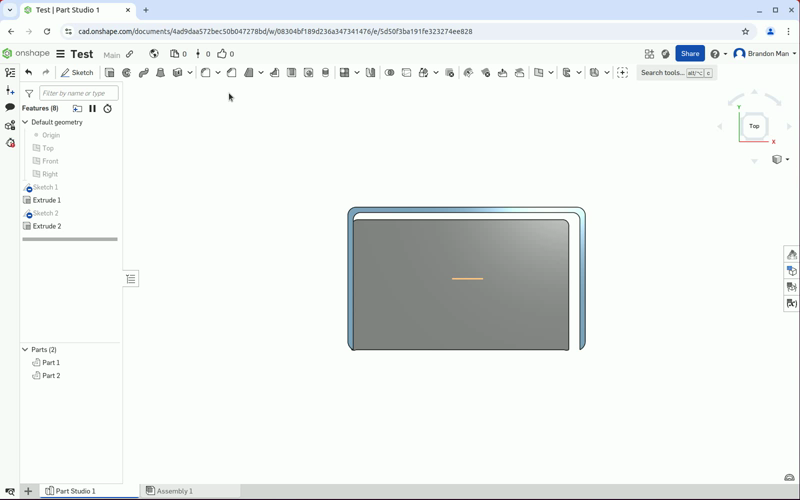
mouse_move(541, 75)
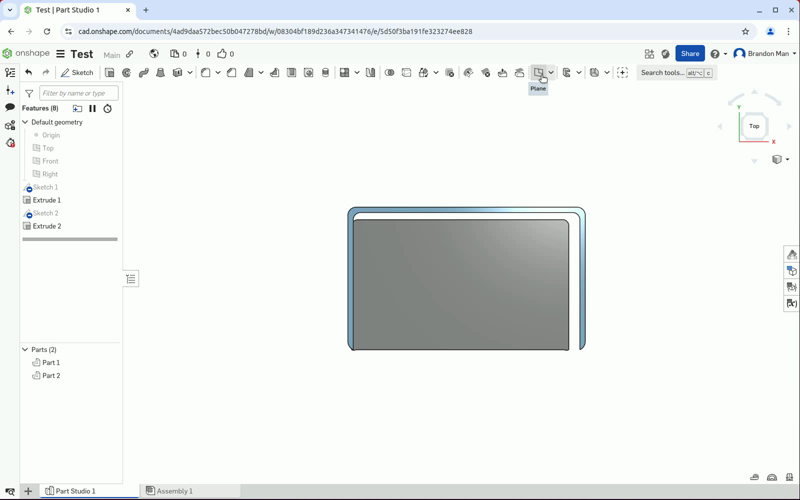
click(541, 75)
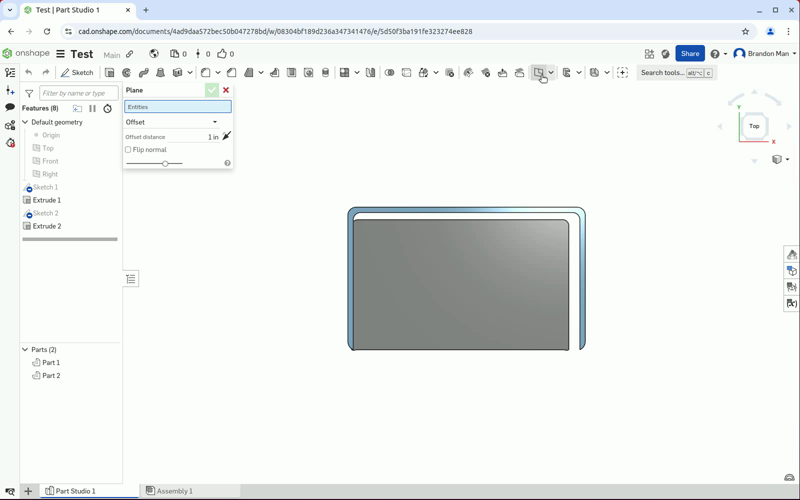
mouse_move(73, 150)
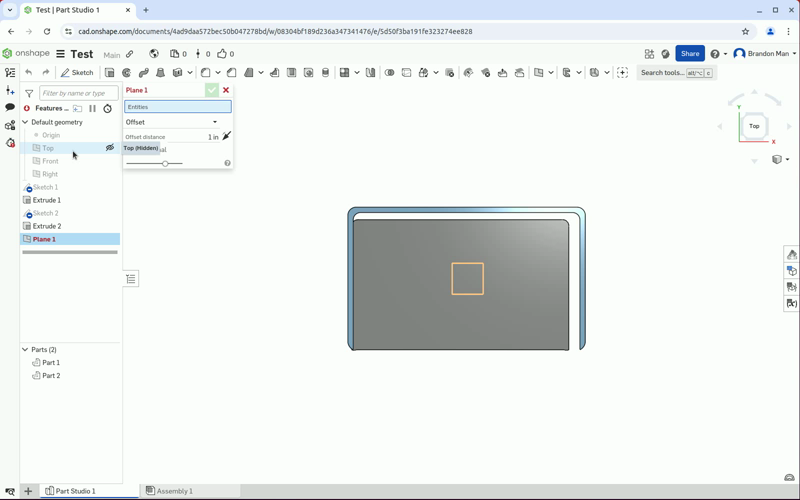
click(73, 150)
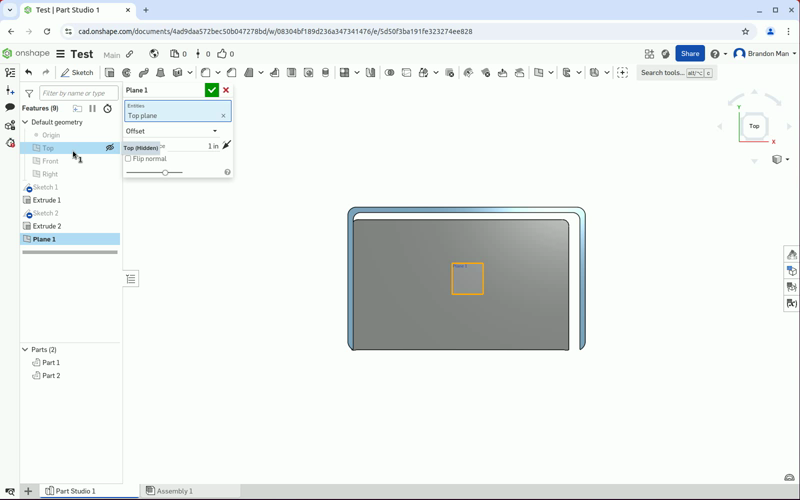
key(tab, 2)
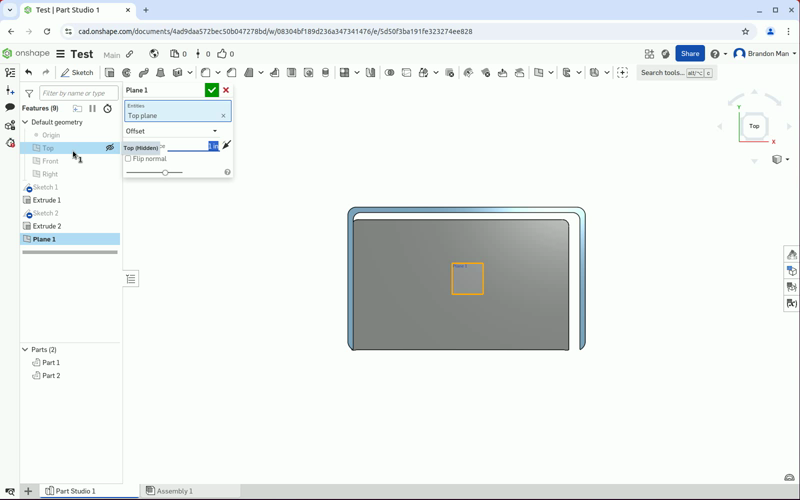
text(18.548)
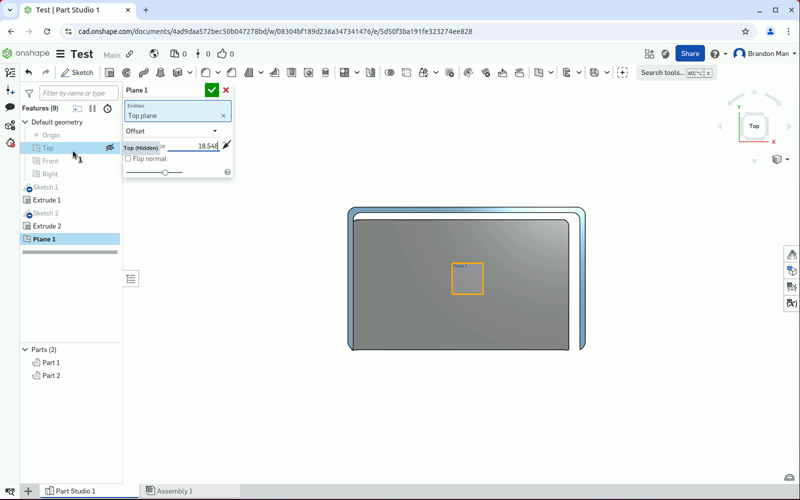
key(enter, 2)
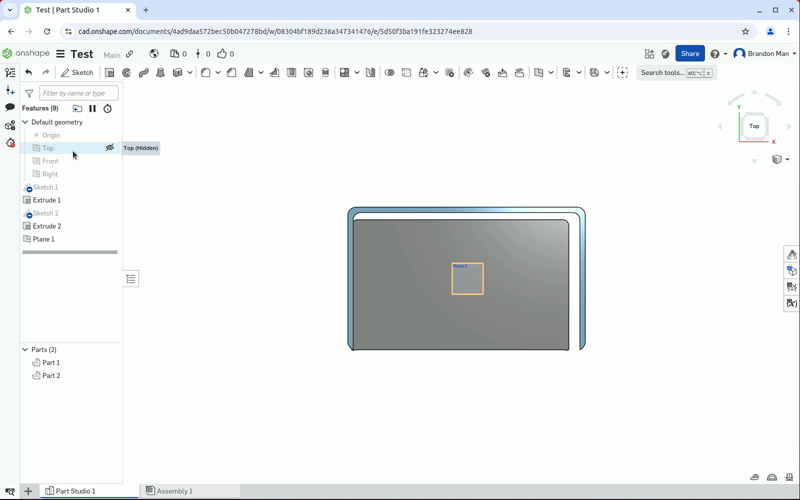
key(shift+s)
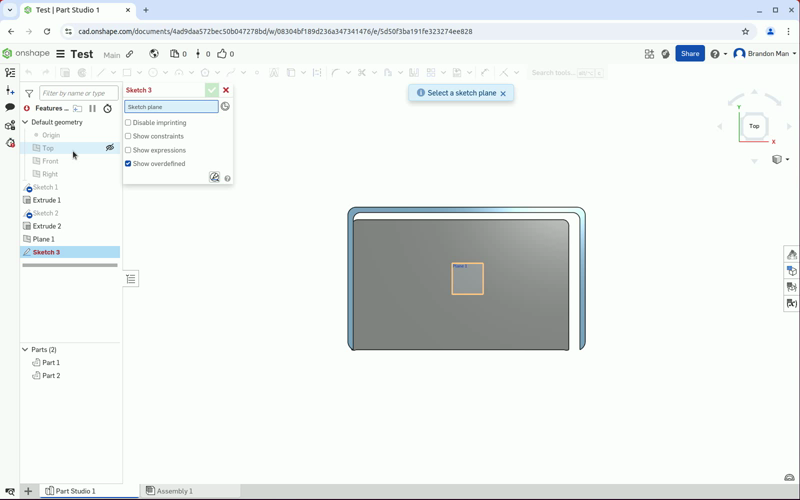
mouse_move(73, 241)
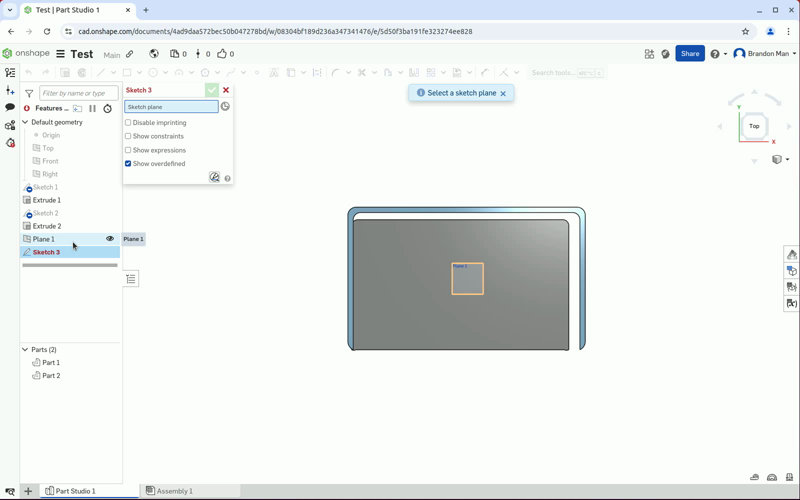
click(73, 241)
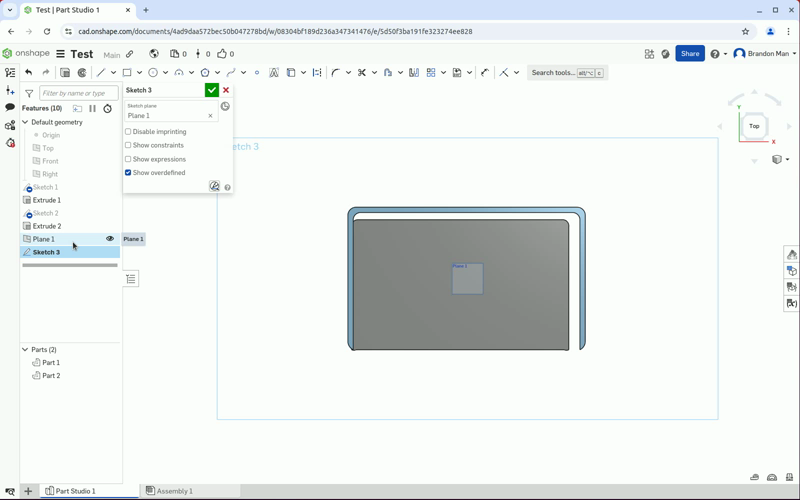
mouse_move(73, 352)
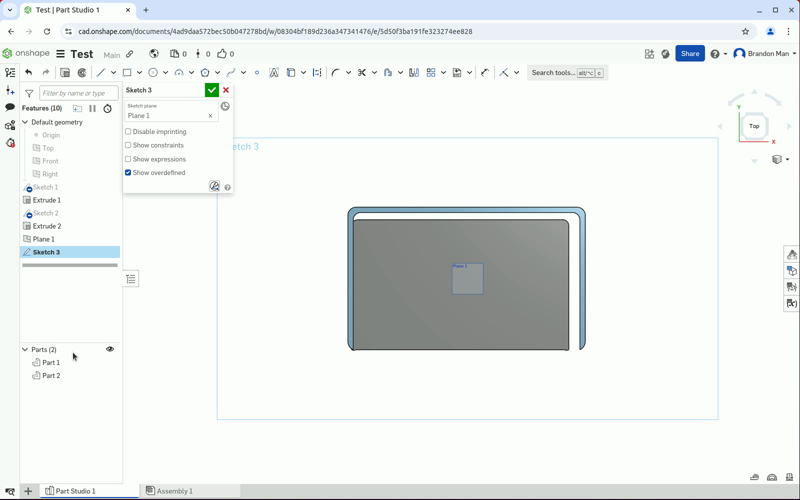
key(y)
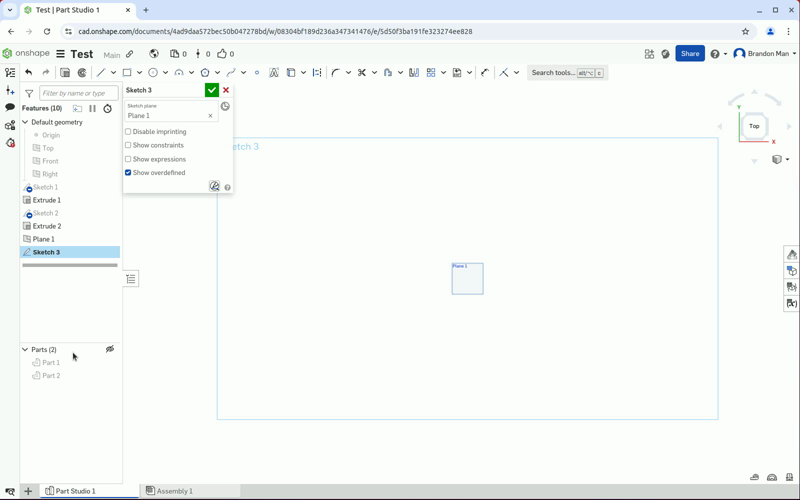
key(l)
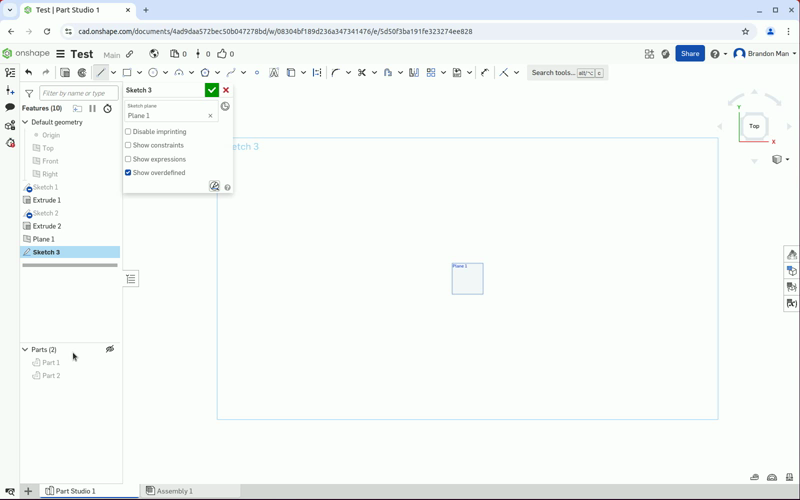
key_down(shift)
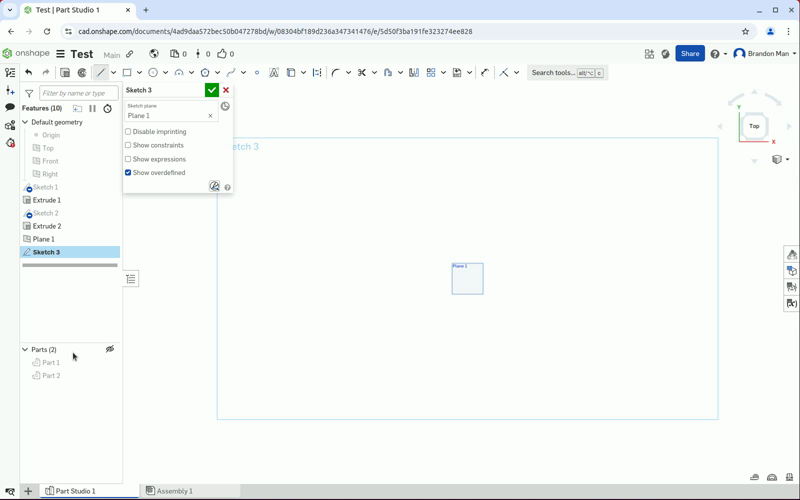
mouse_move(351, 349)
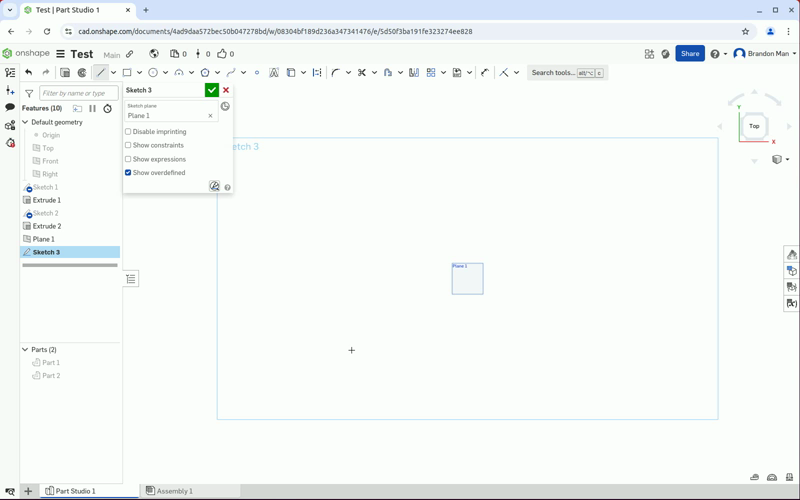
click(351, 349)
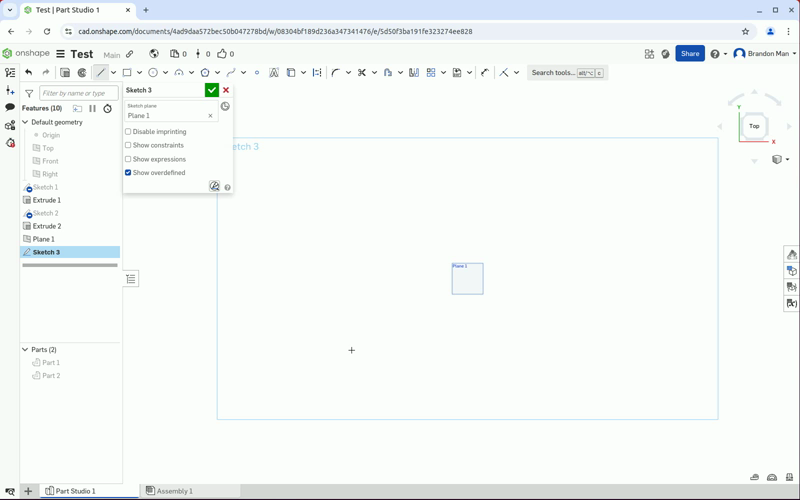
key_up(shift)
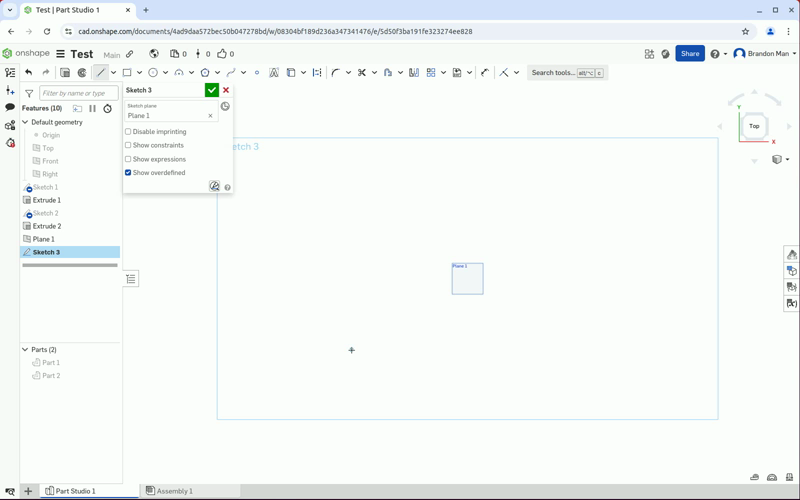
key_down(shift)
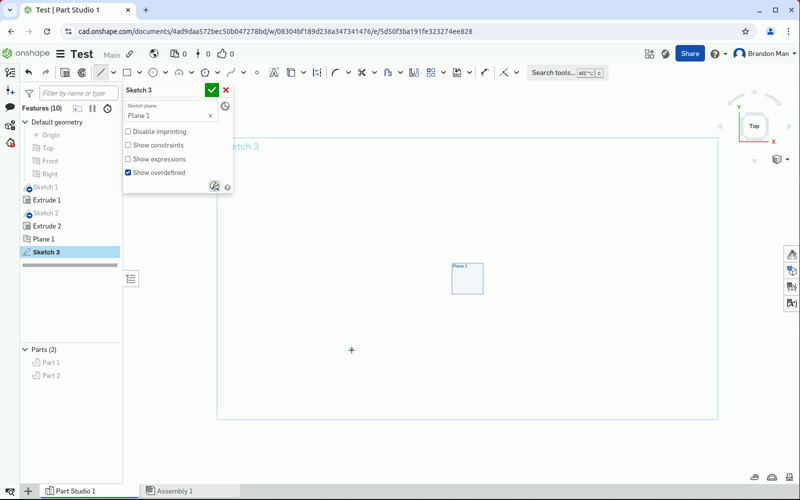
mouse_move(568, 349)
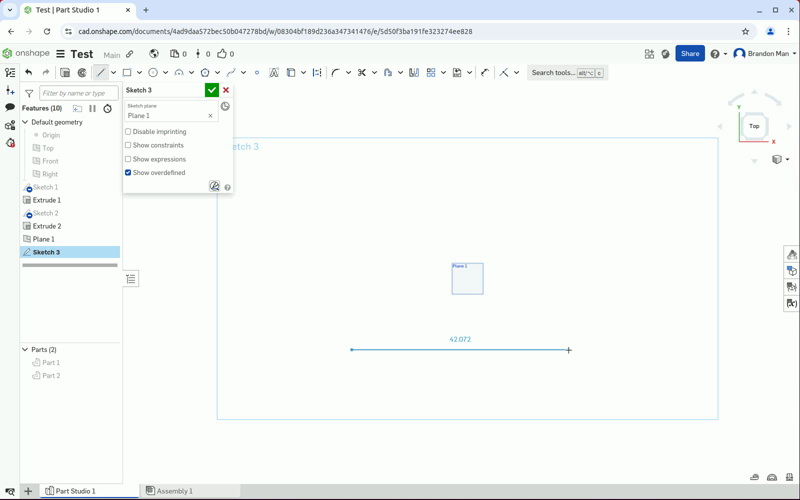
click(568, 349)
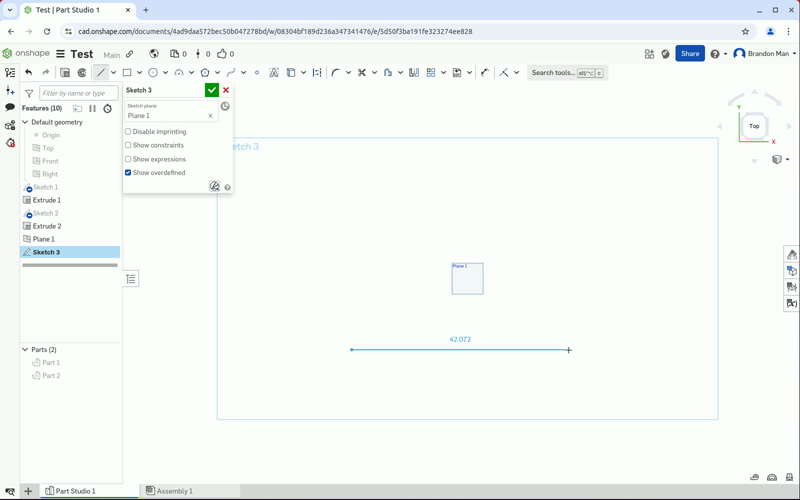
key_up(shift)
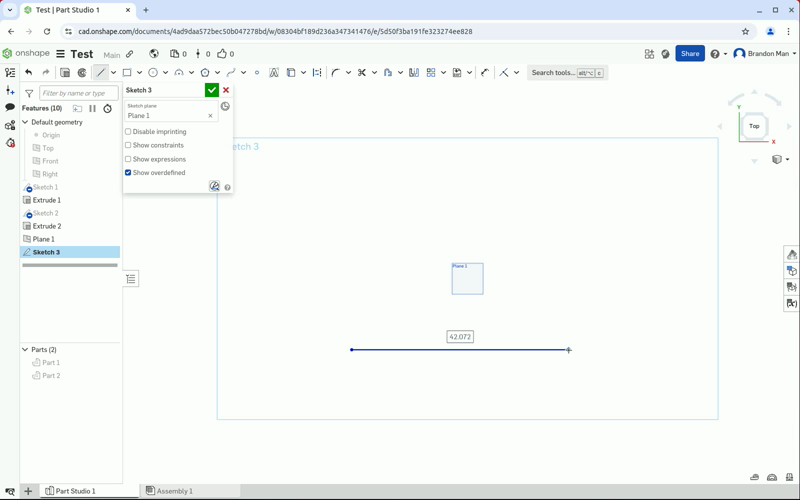
key_down(shift)
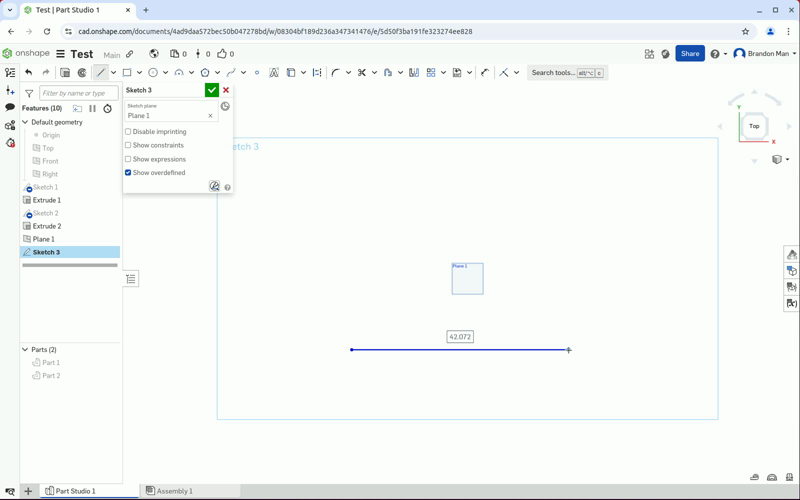
mouse_move(568, 226)
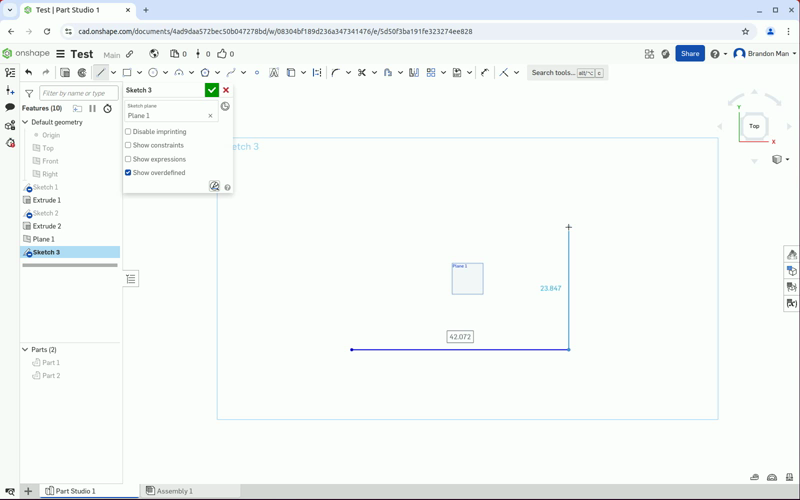
click(568, 226)
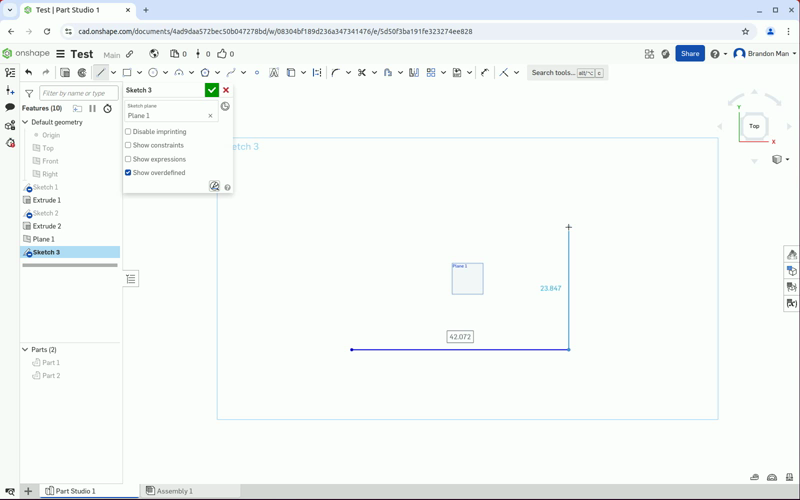
key_up(shift)
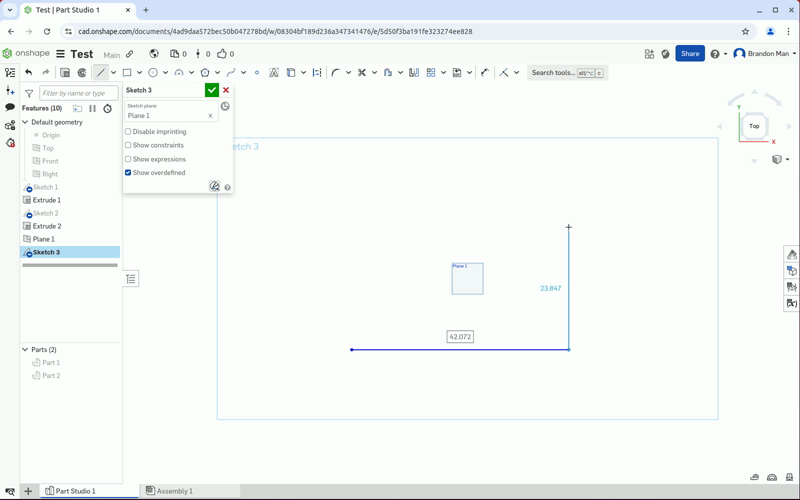
key(esc)
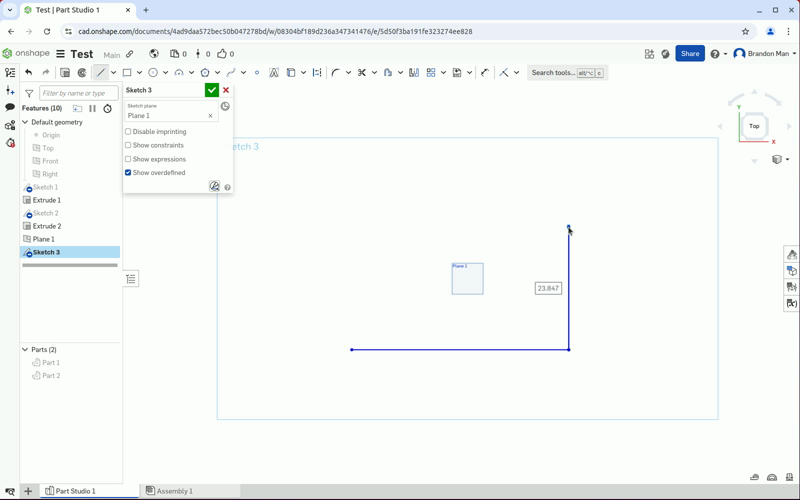
key(a)
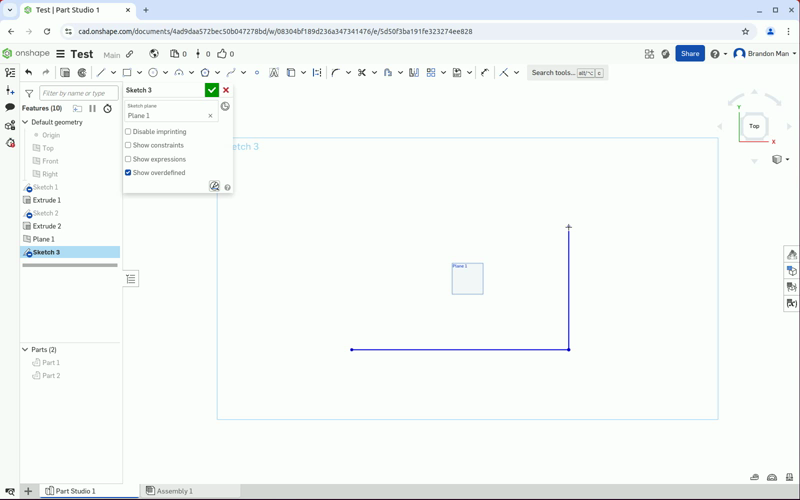
mouse_move(568, 226)
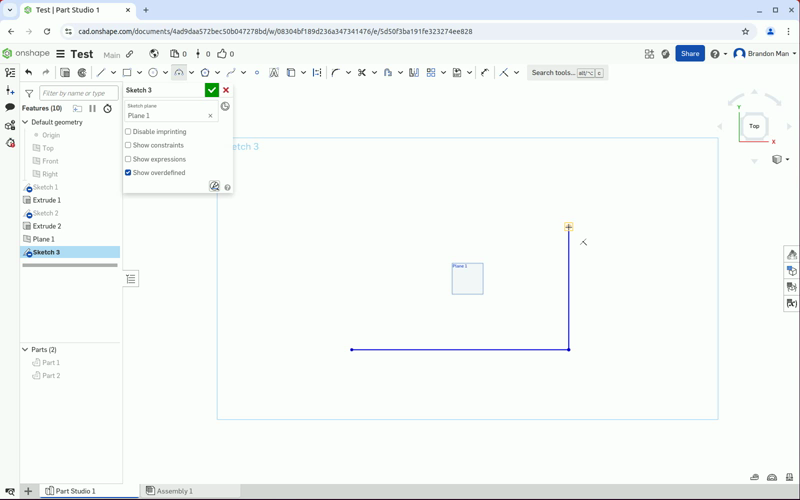
click(568, 226)
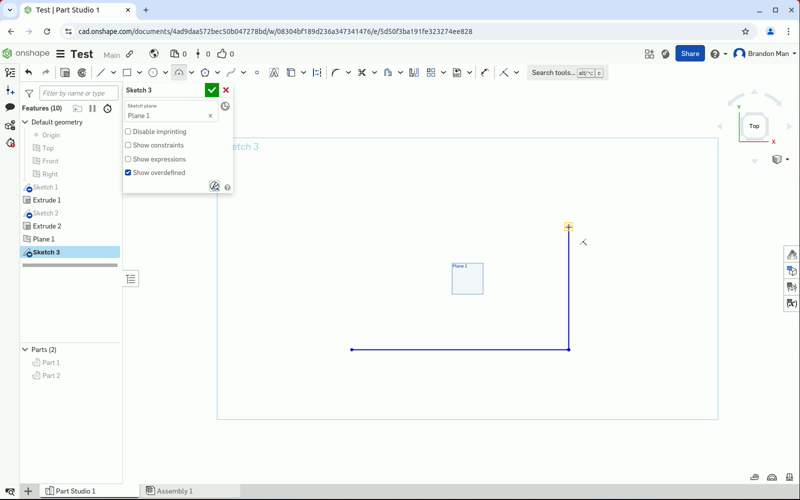
key_down(shift)
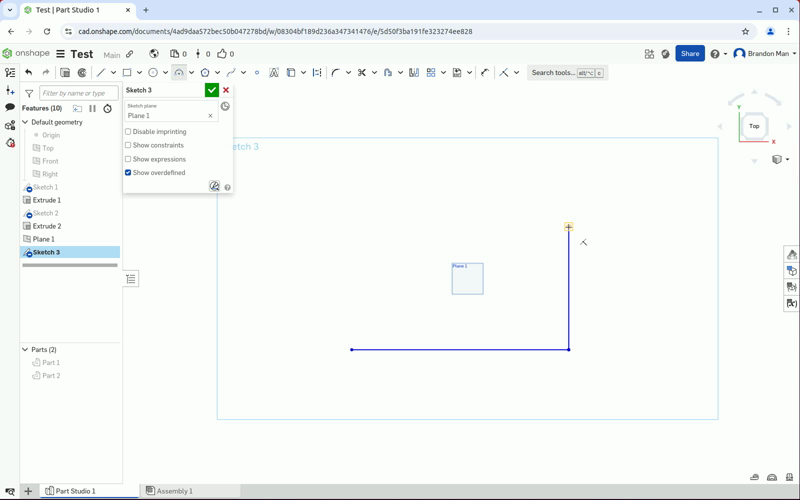
mouse_move(561, 219)
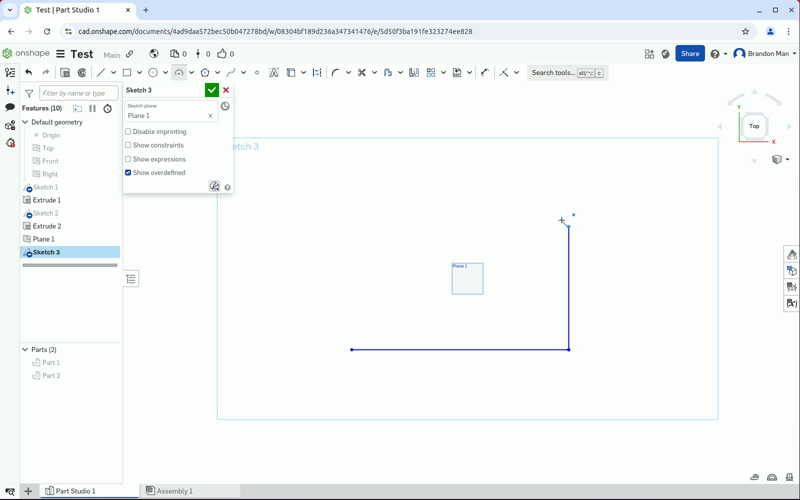
click(561, 219)
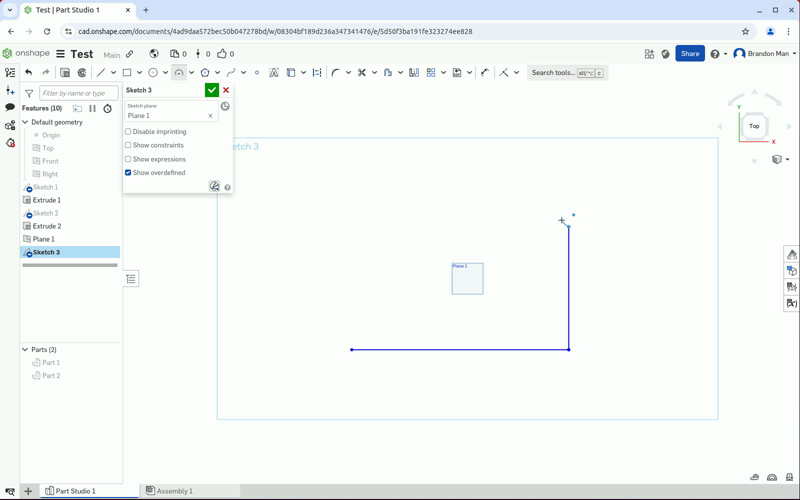
mouse_move(566, 221)
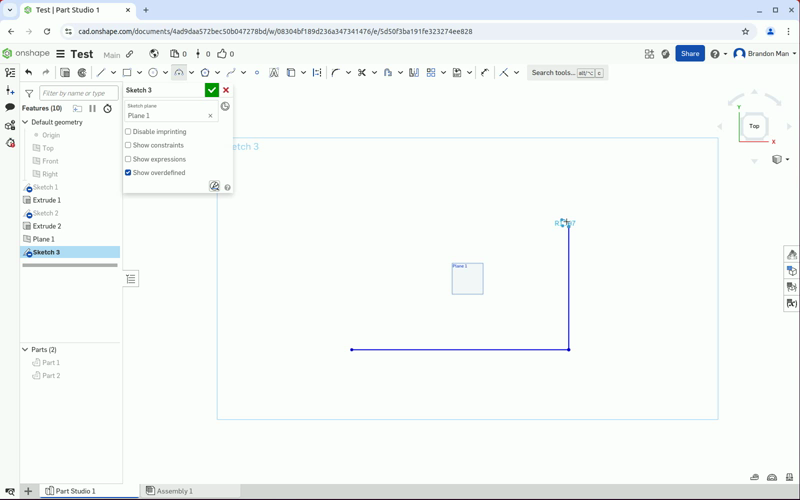
click(566, 221)
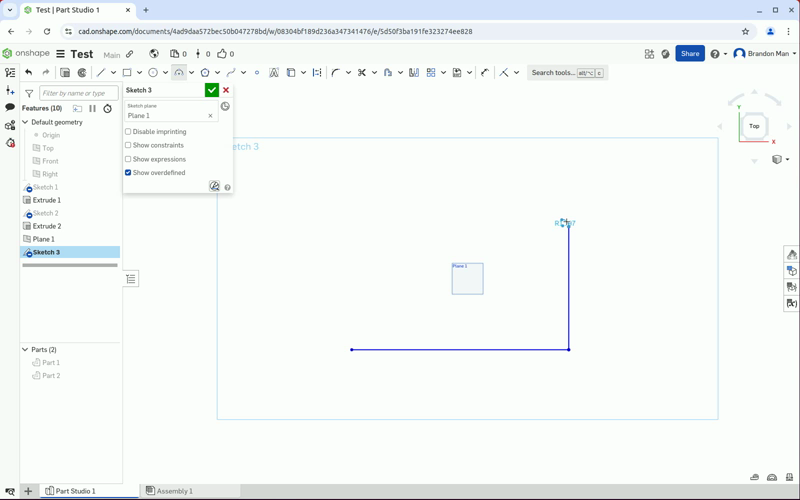
key_up(shift)
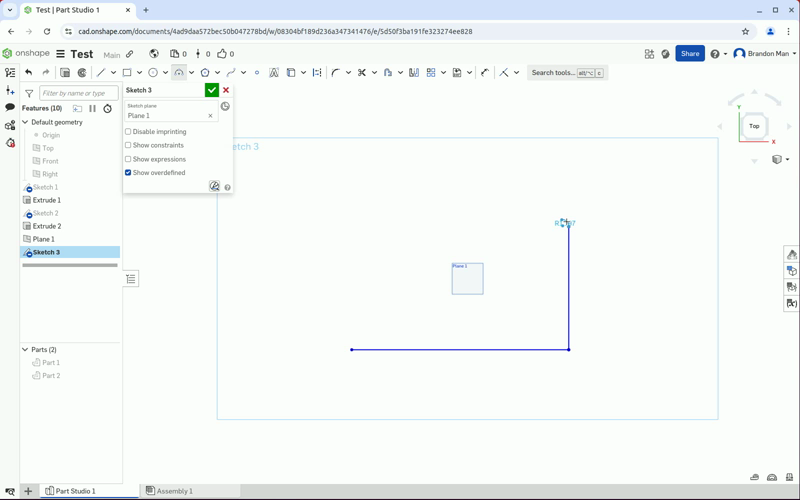
key(esc)
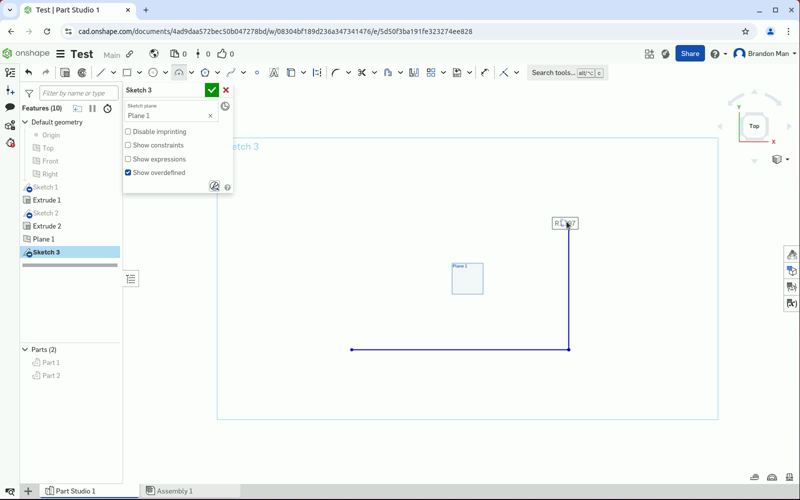
key(l)
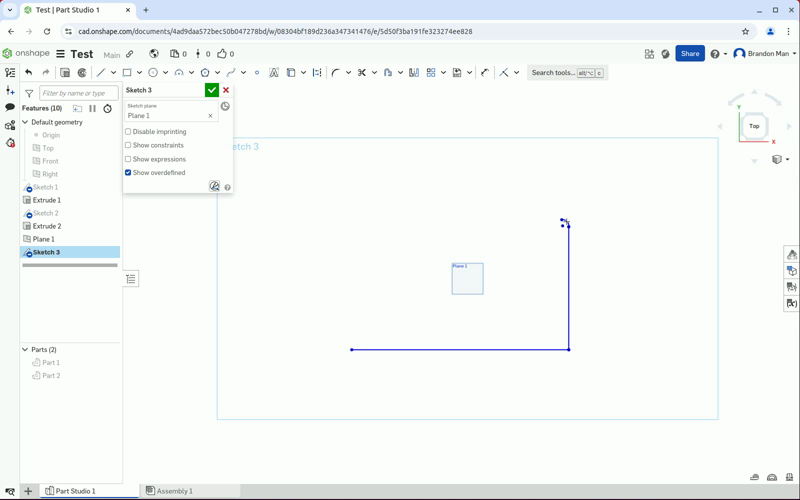
mouse_move(561, 219)
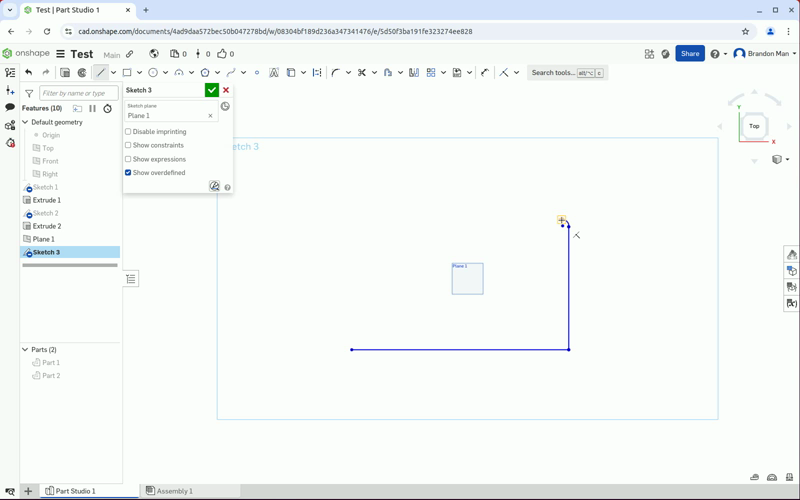
click(561, 219)
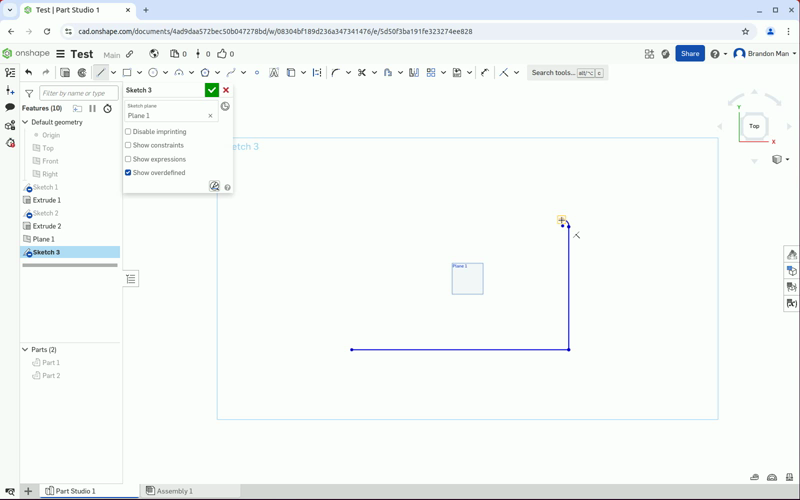
key_down(shift)
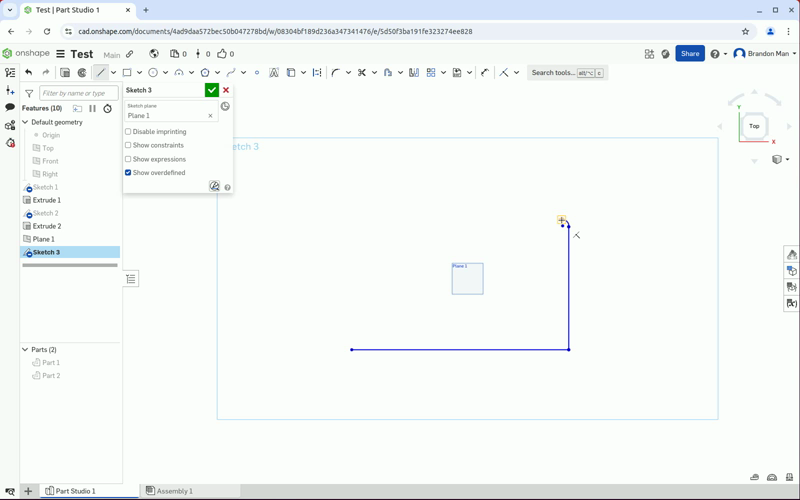
mouse_move(358, 219)
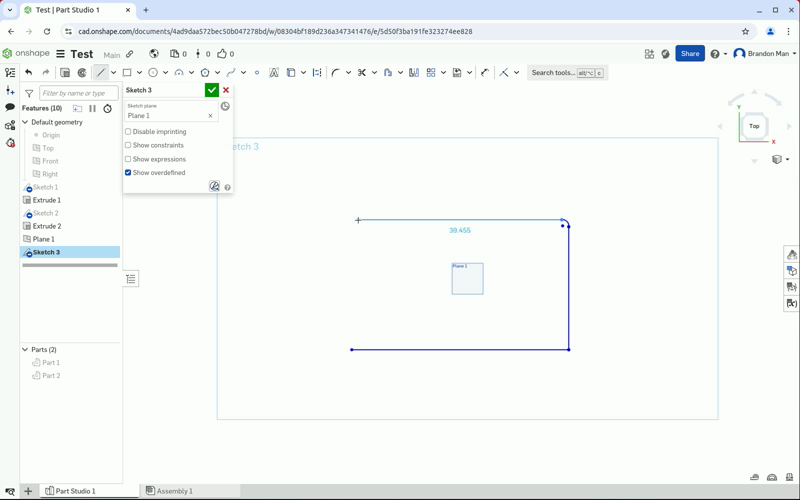
click(358, 219)
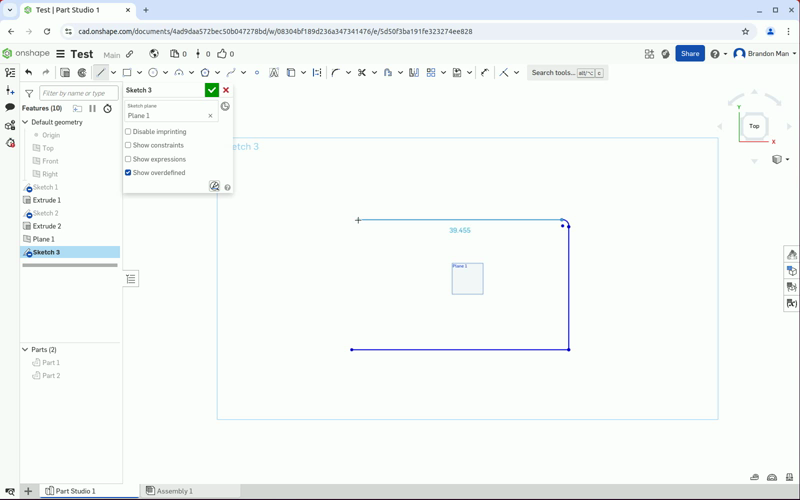
key_up(shift)
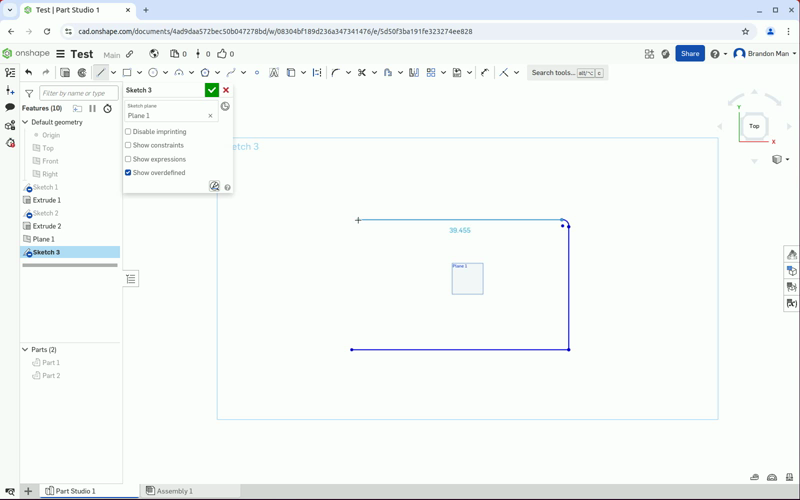
key(esc)
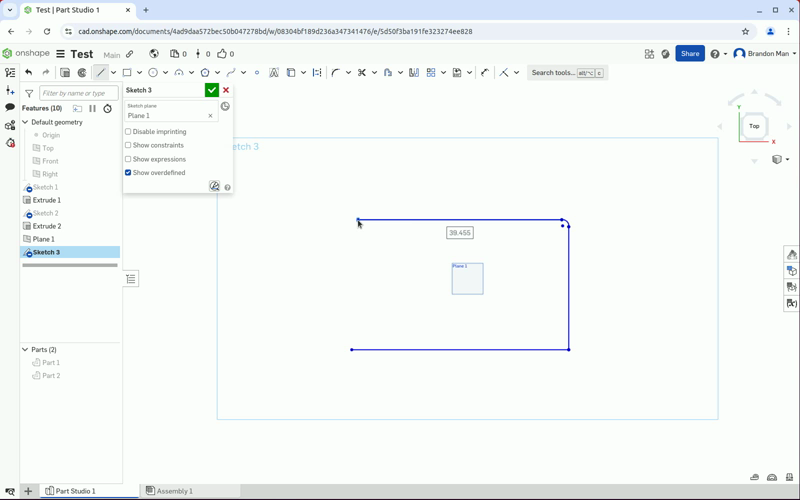
key(a)
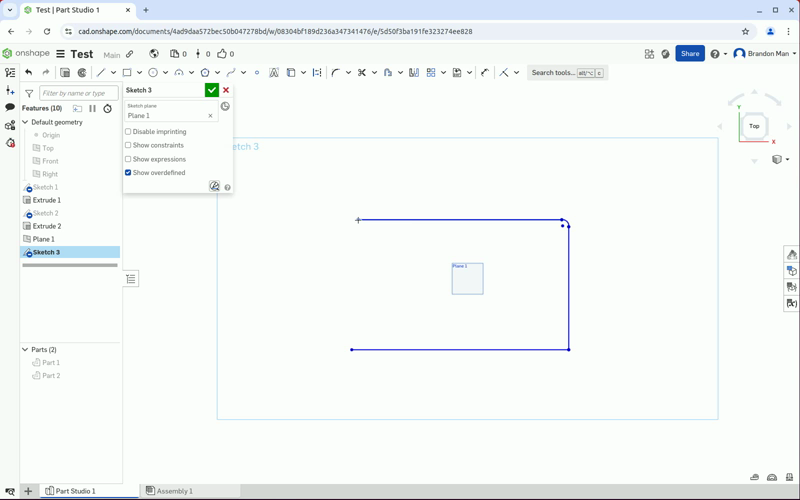
mouse_move(358, 219)
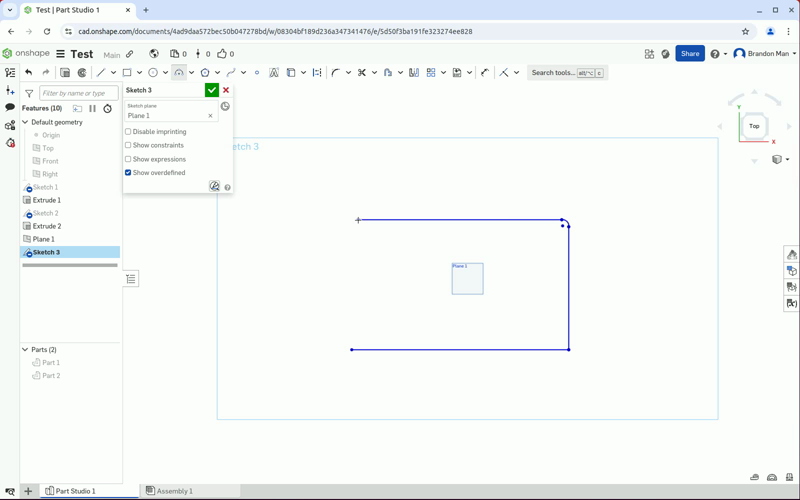
click(358, 219)
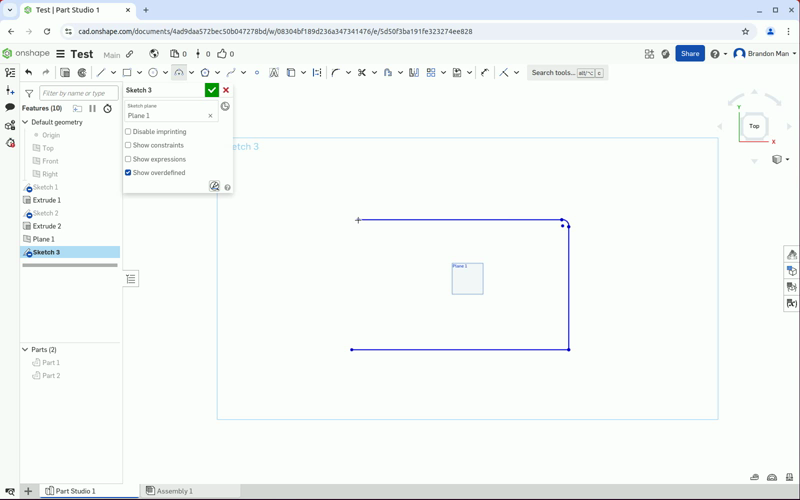
key_down(shift)
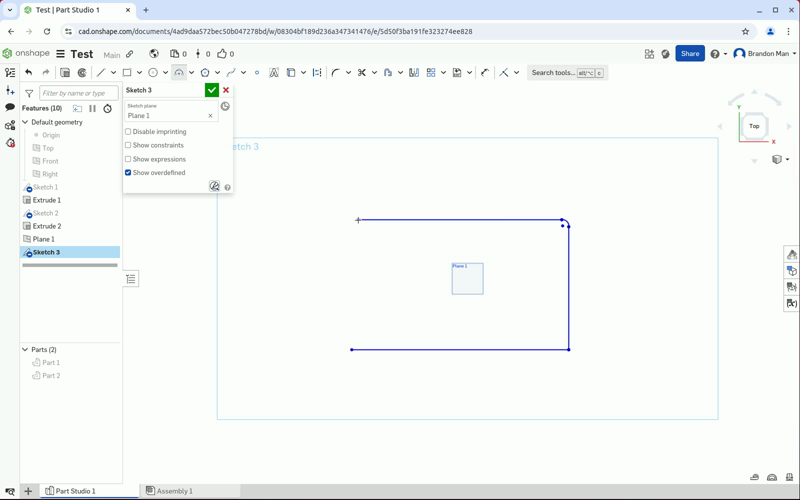
mouse_move(351, 226)
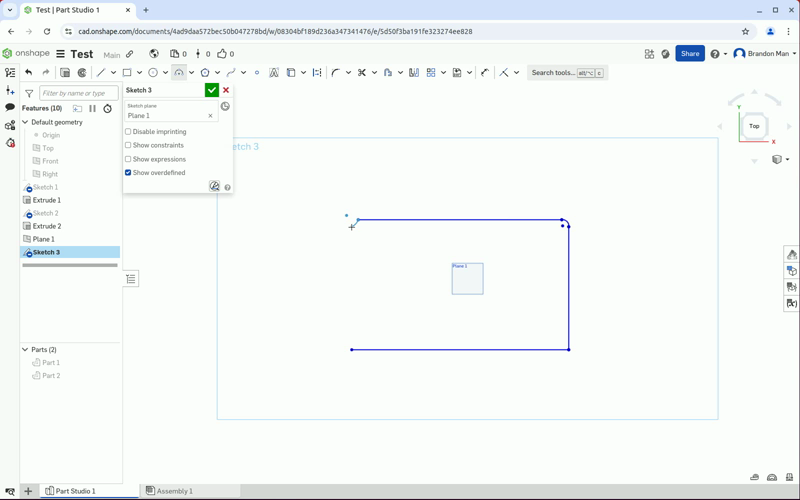
click(351, 226)
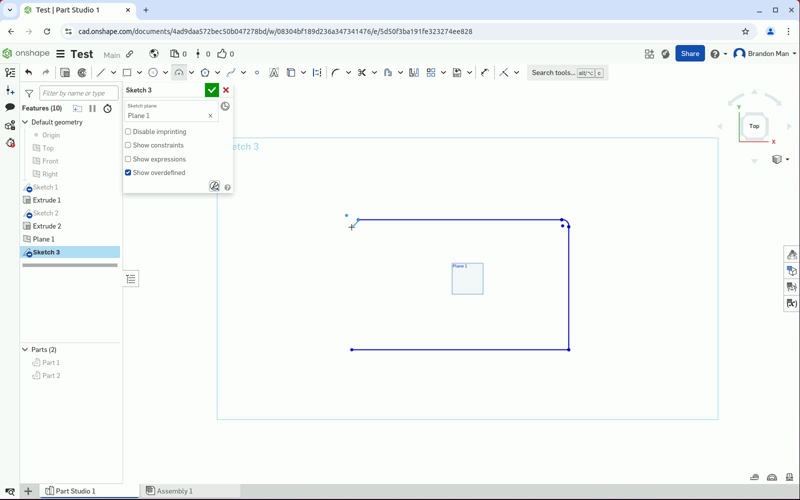
mouse_move(353, 221)
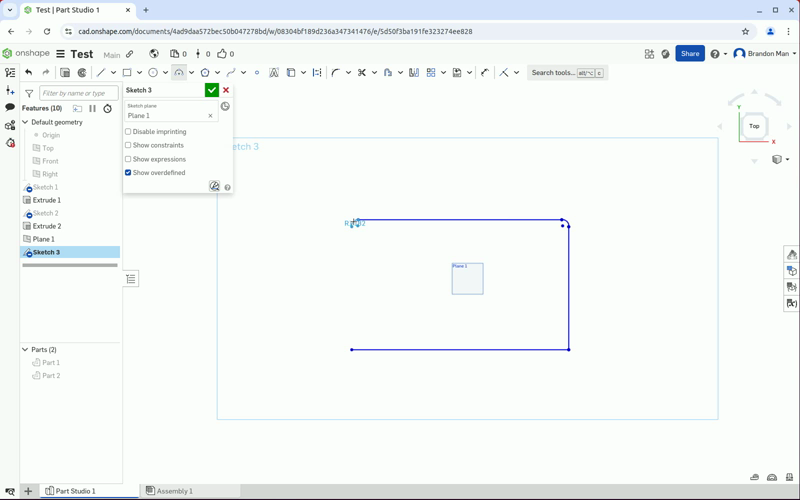
click(353, 221)
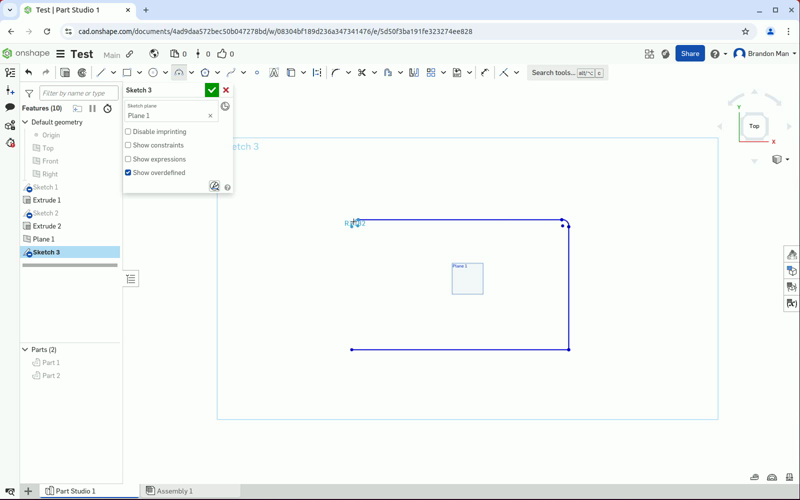
key_up(shift)
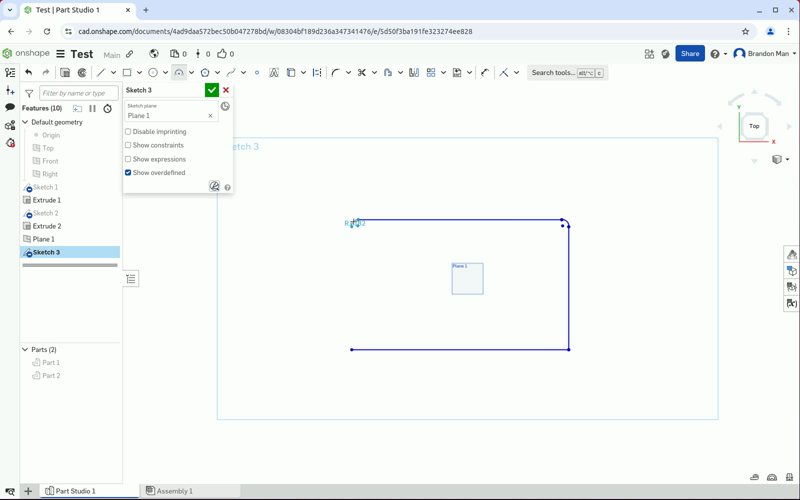
key(esc)
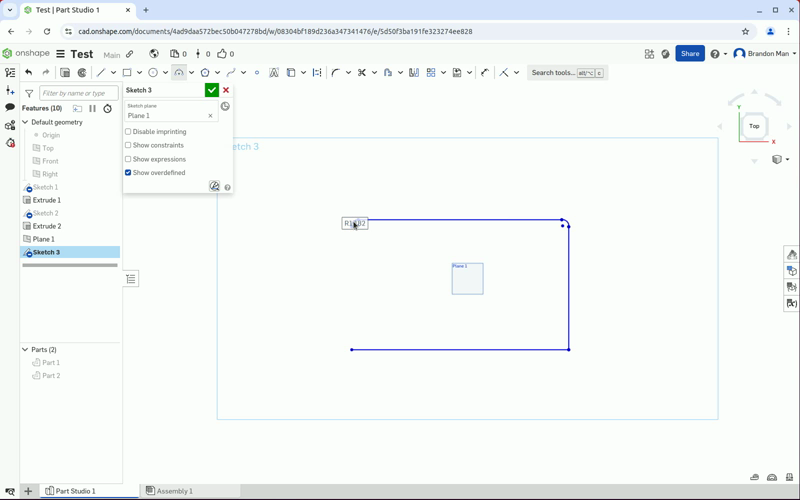
key(l)
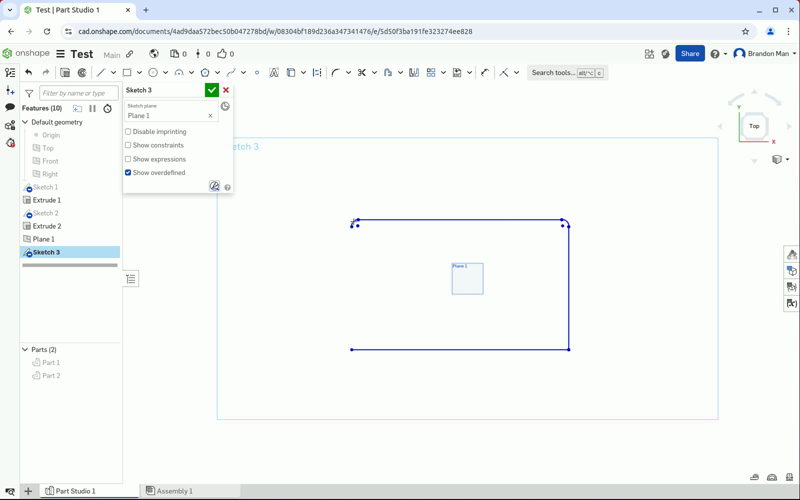
mouse_move(351, 226)
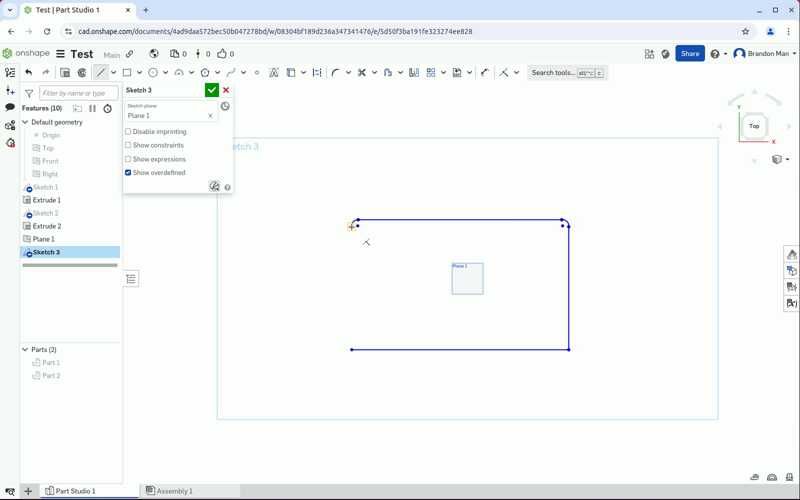
click(351, 226)
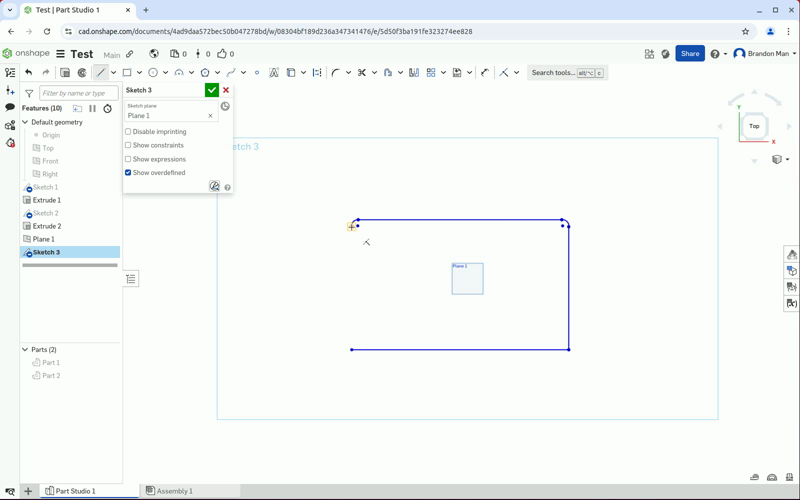
key_down(shift)
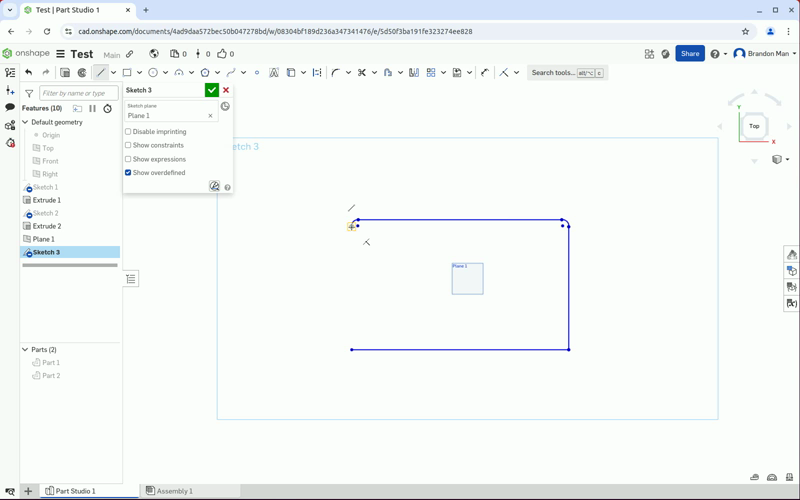
mouse_move(351, 349)
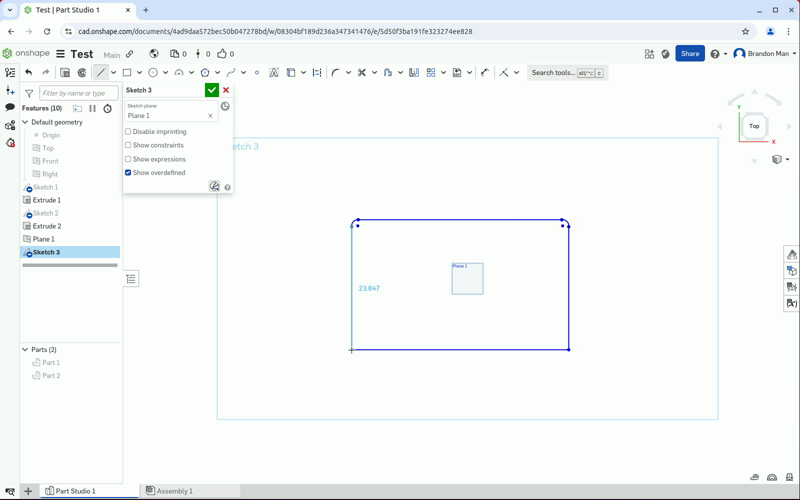
key_up(shift)
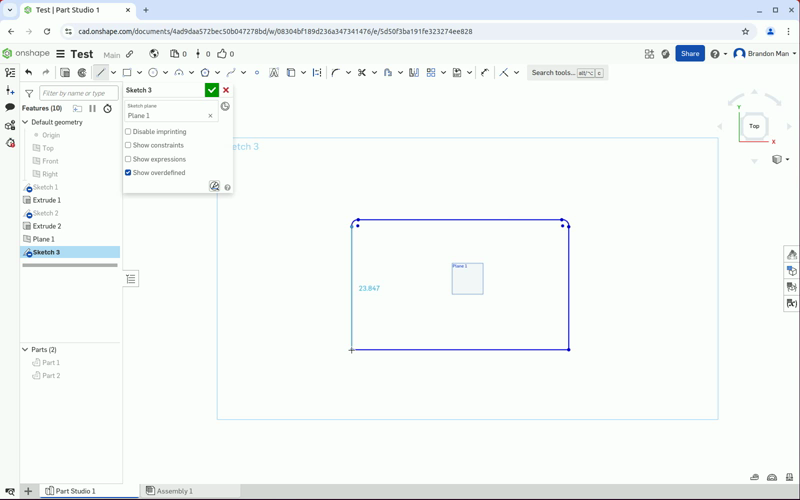
click(351, 349)
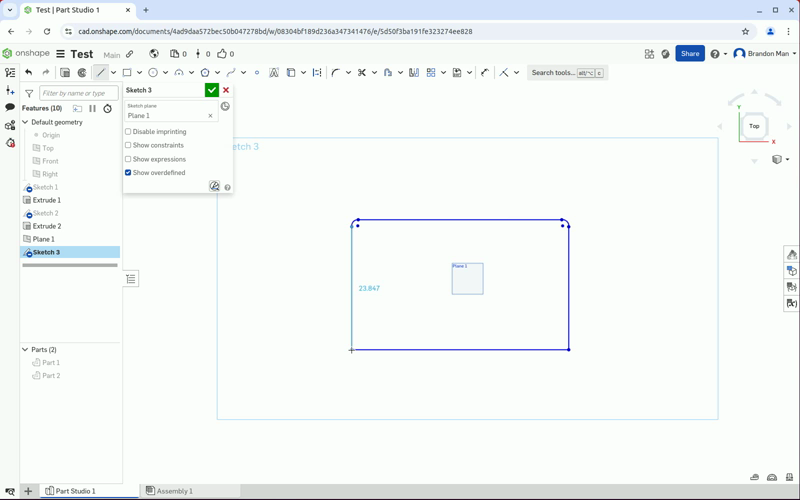
key(esc)
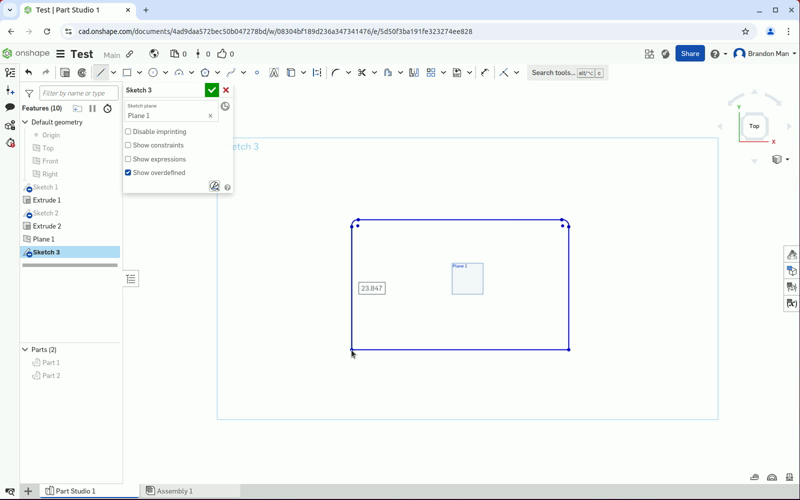
mouse_move(433, 313)
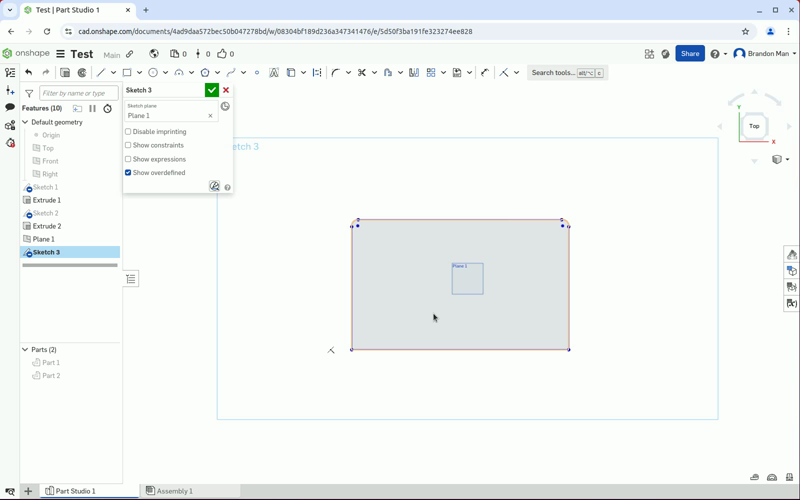
click(433, 313)
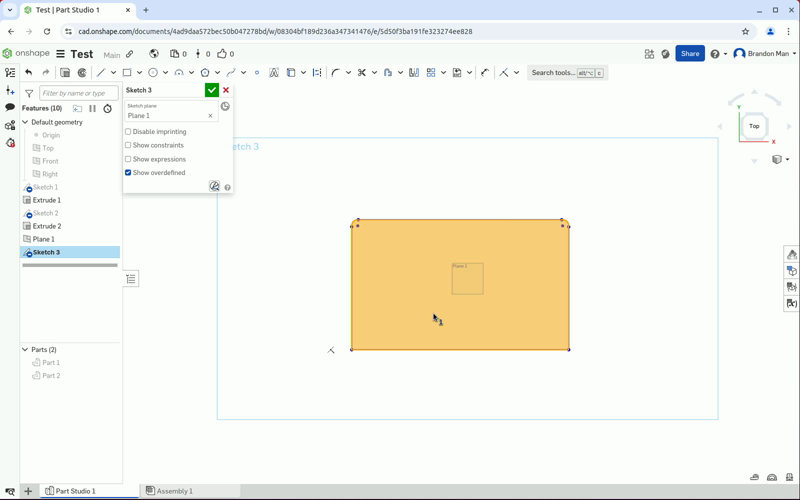
mouse_move(73, 352)
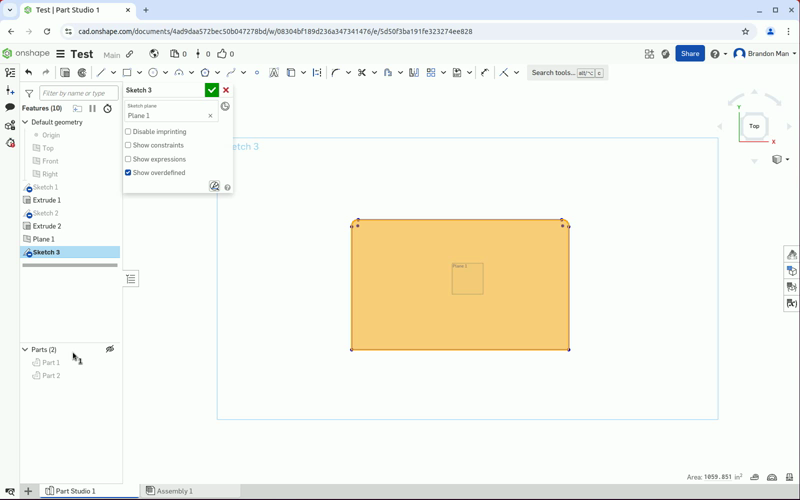
key(shift+y)
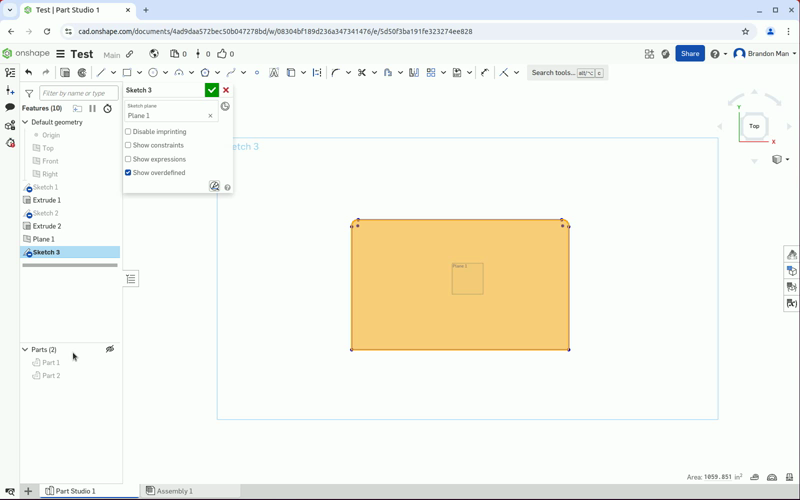
key(shift+e)
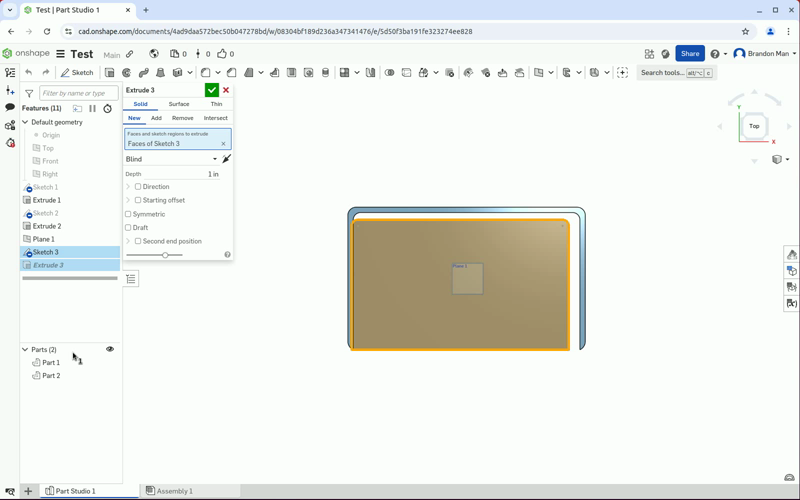
mouse_move(143, 106)
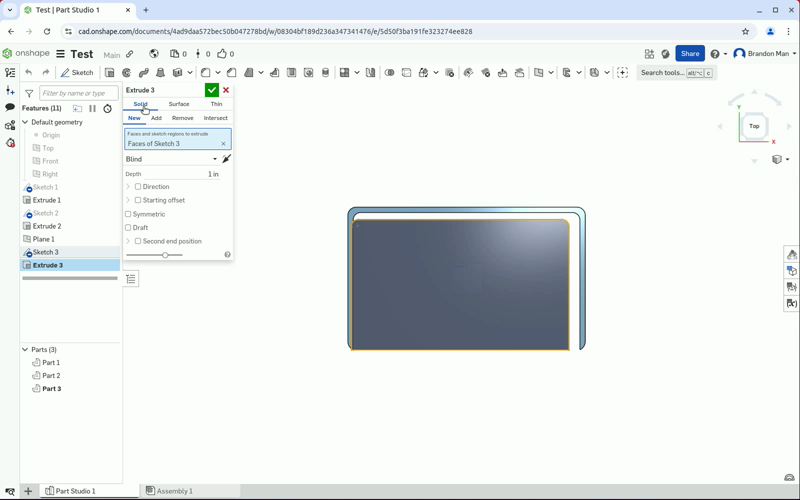
click(143, 106)
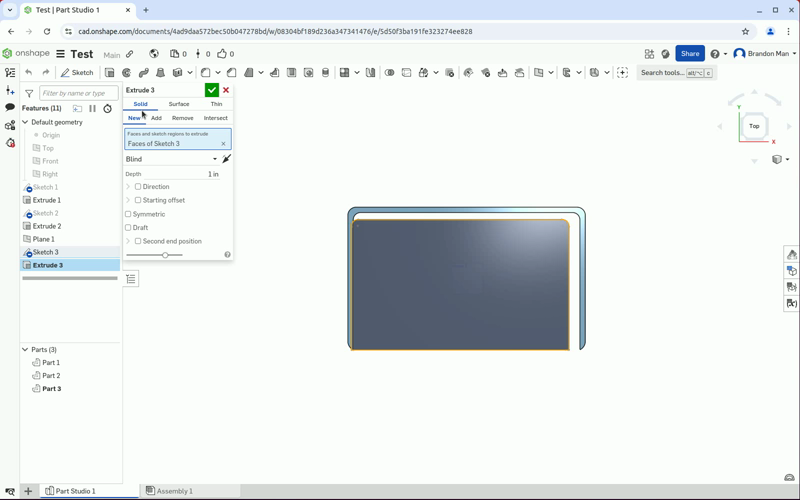
mouse_move(137, 120)
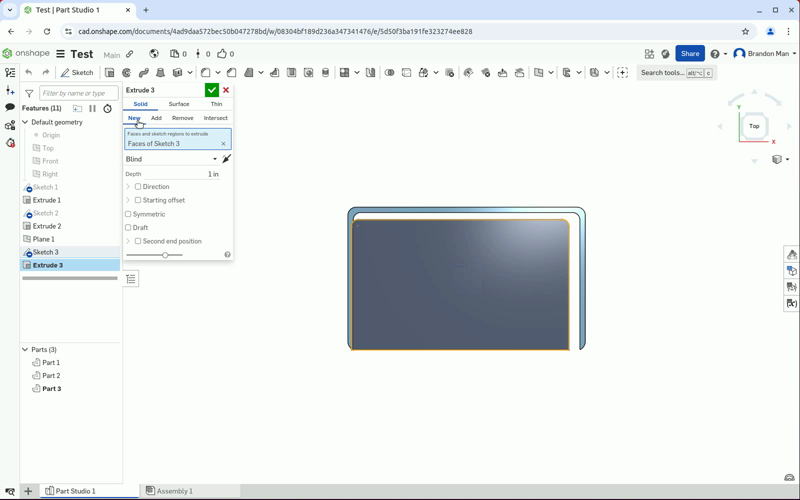
click(137, 120)
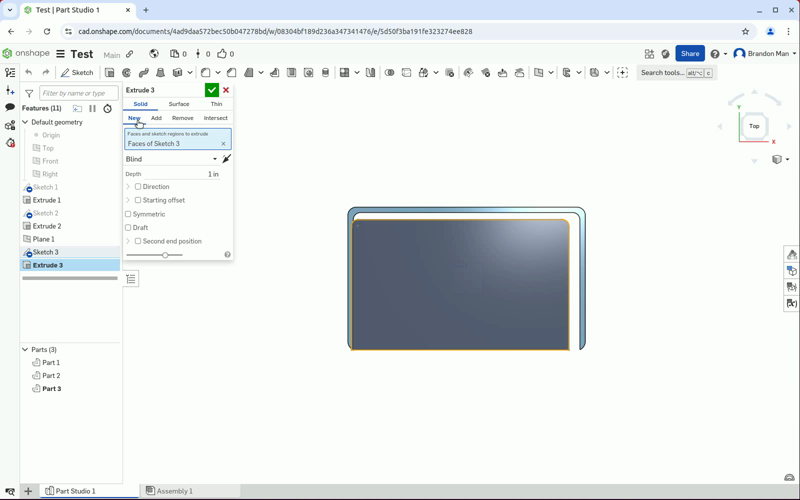
key(tab, 4)
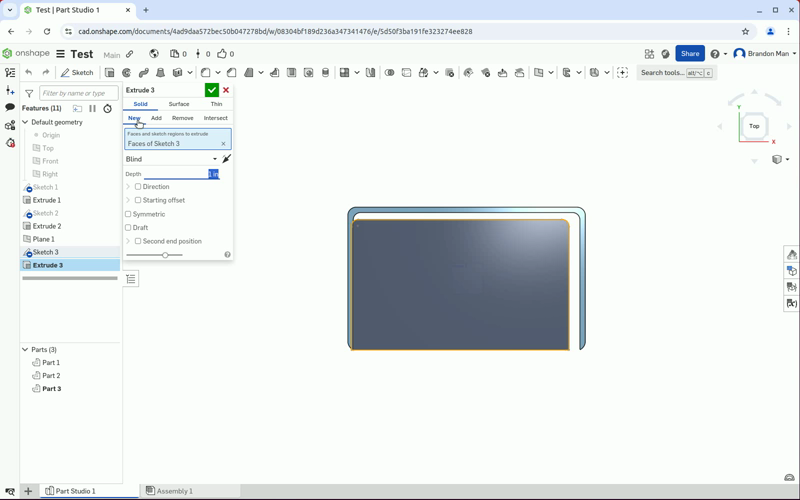
text(-0.722)
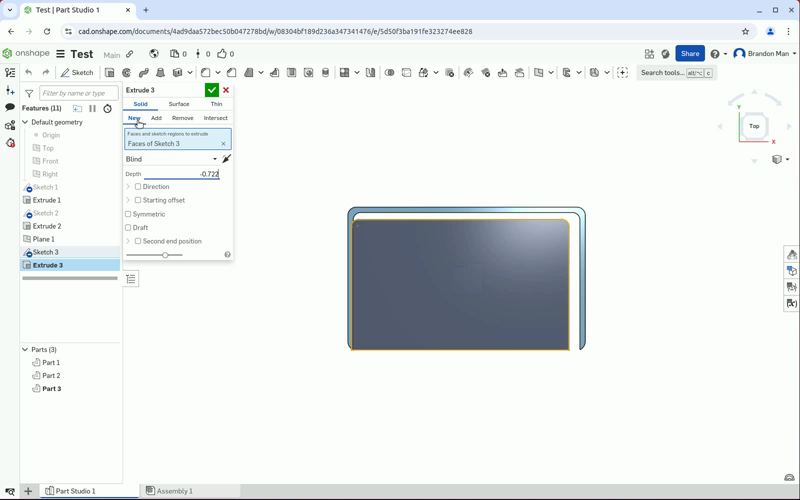
key(enter)
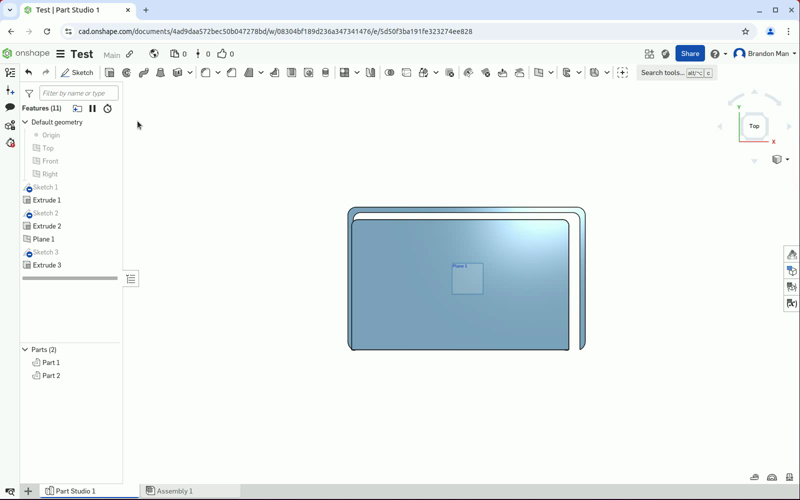
key(shift+h)
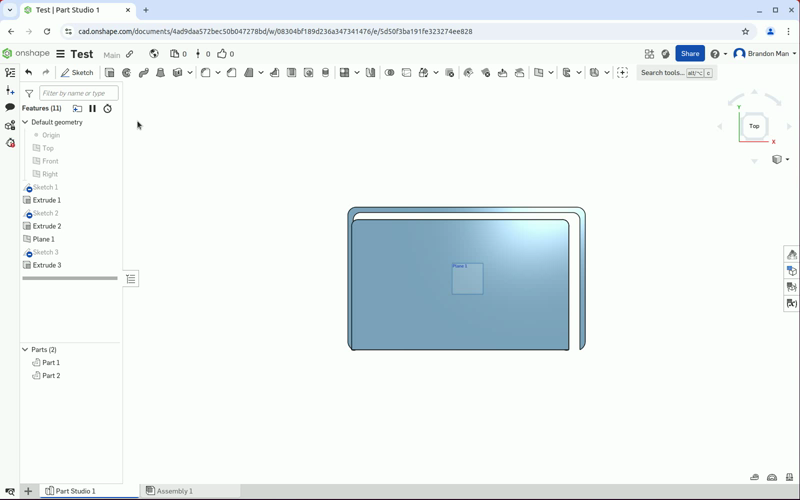
key(shift+h)
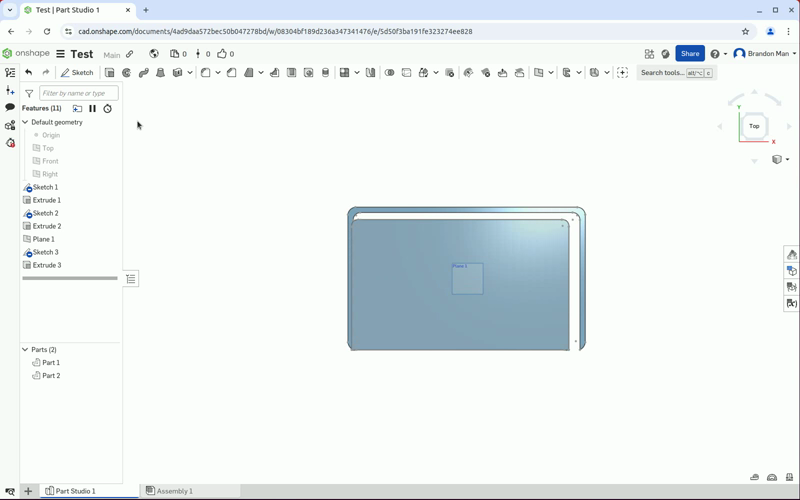
key(shift+7)
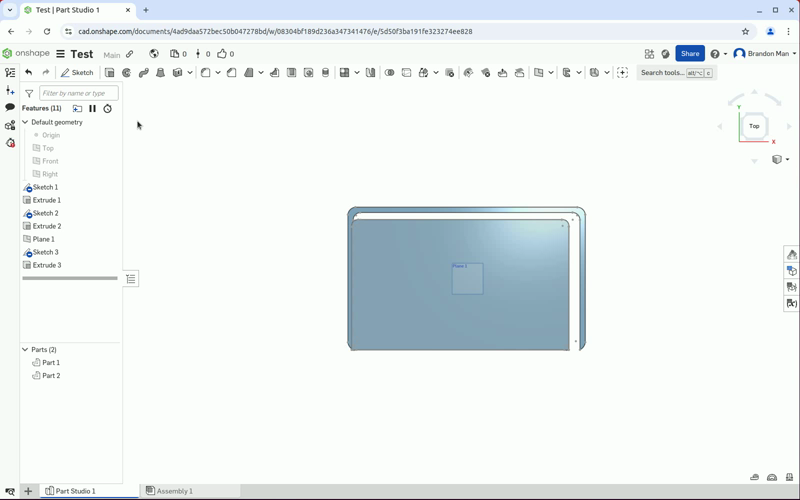
key(up, 3)
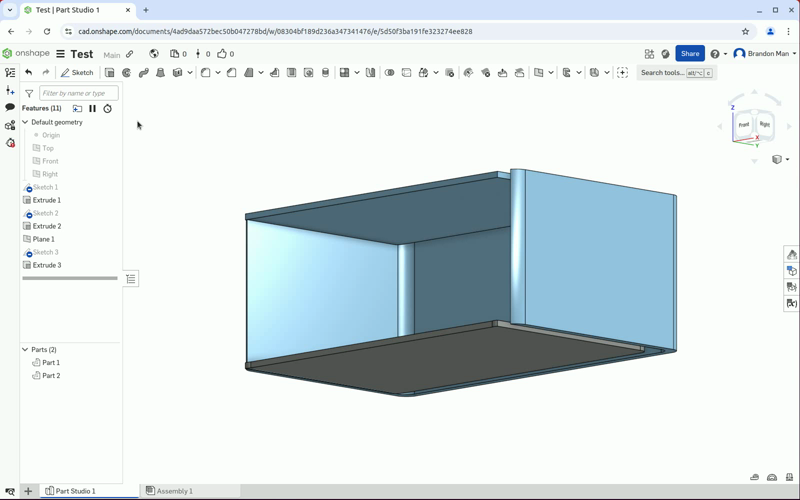
key(left, 3)
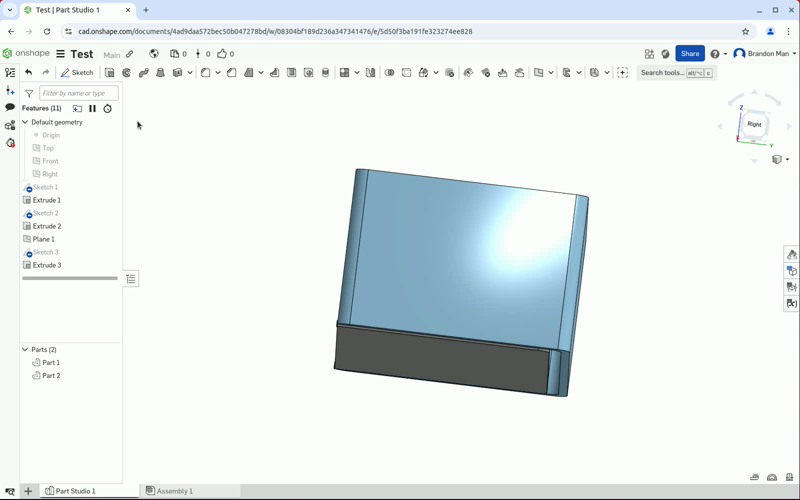
key(right, 3)
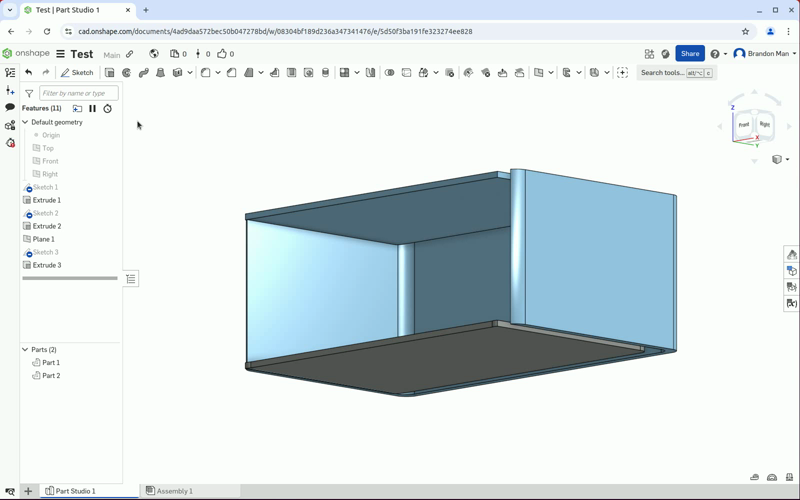
key(down, 3)
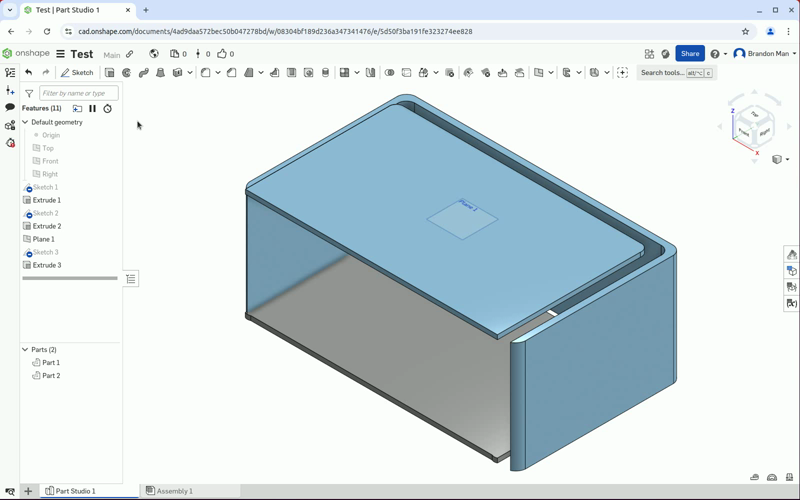
mouse_move(73, 189)
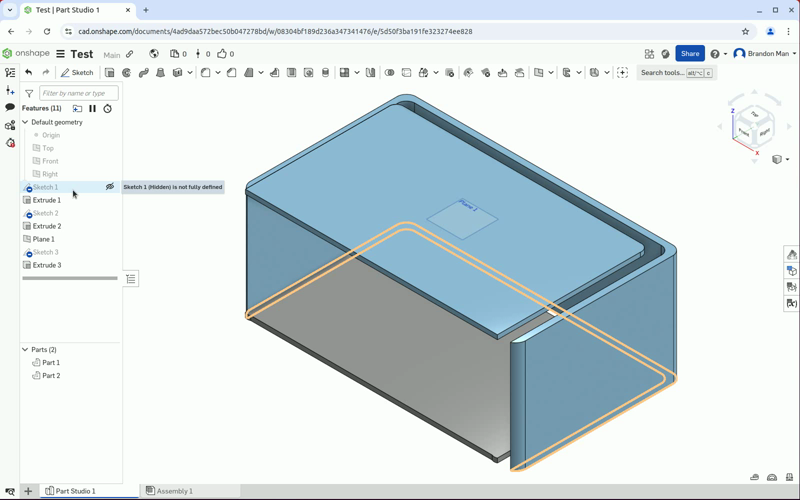
click(73, 189)